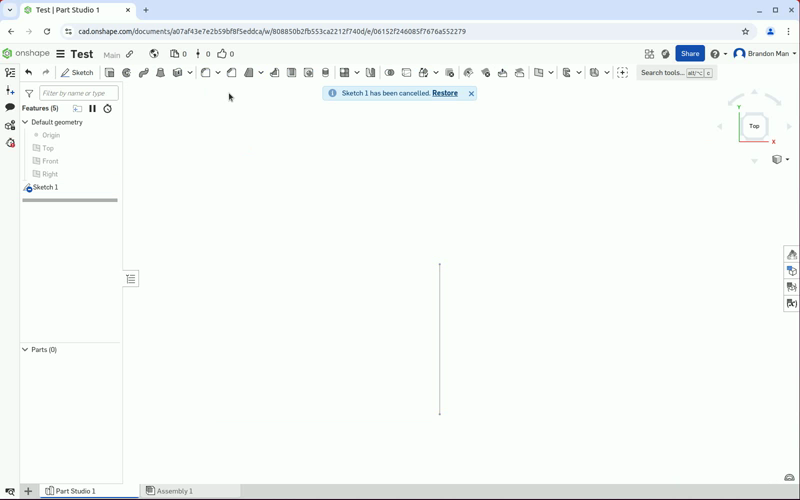
key(shift+h)
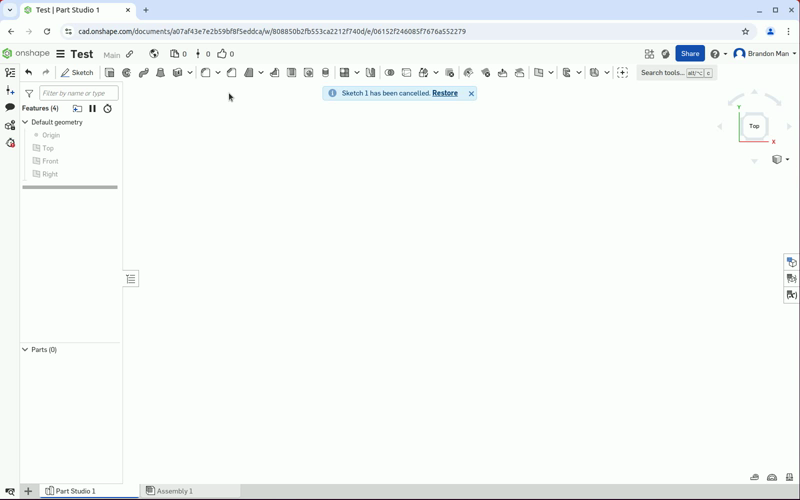
mouse_move(73, 352)
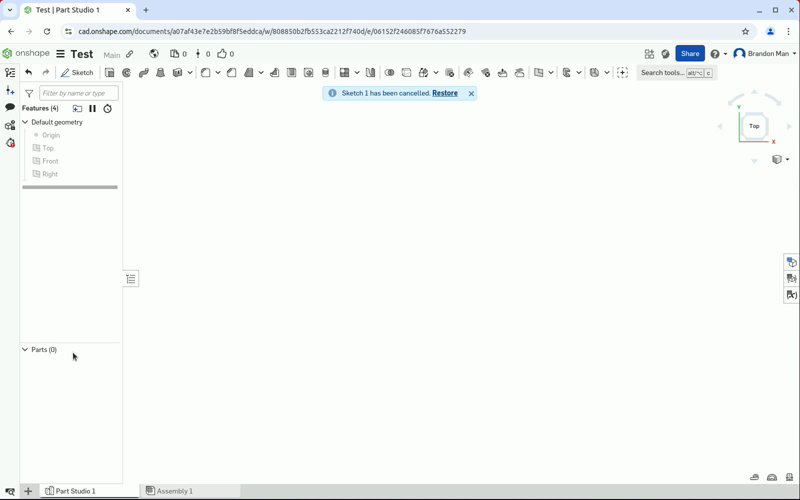
key(y)
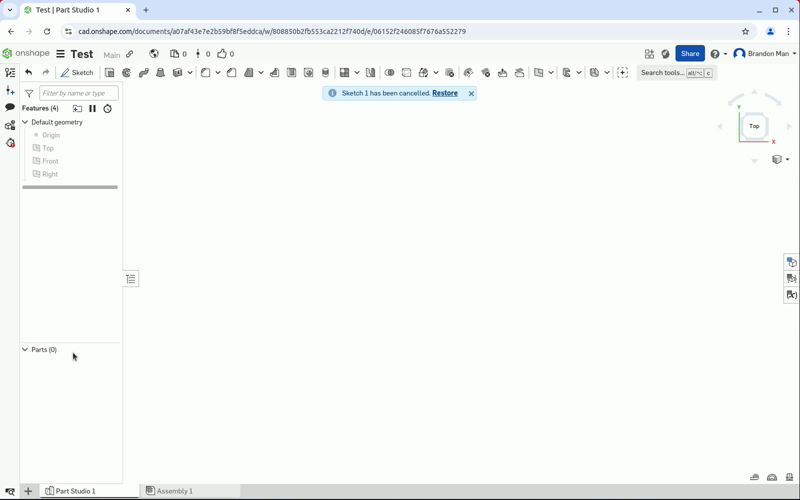
key(shift+p)
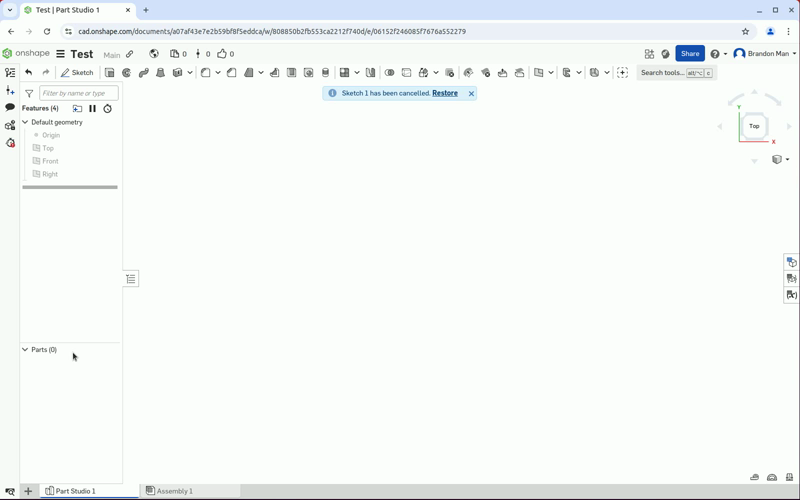
key(space)
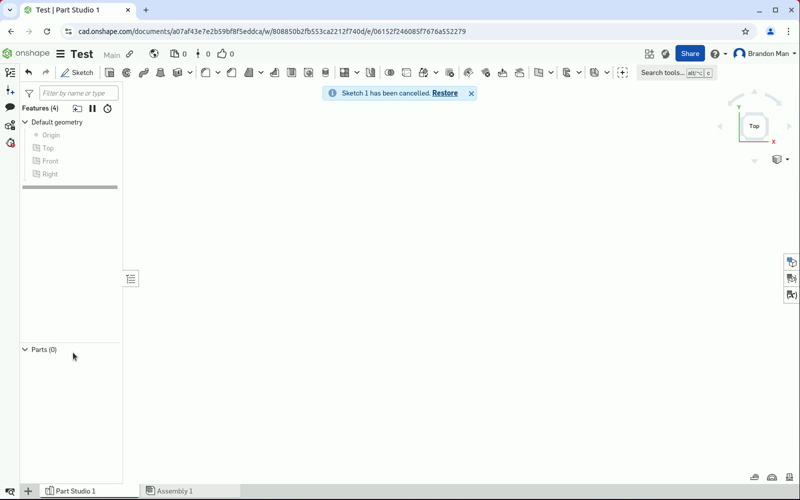
key_down(shift)
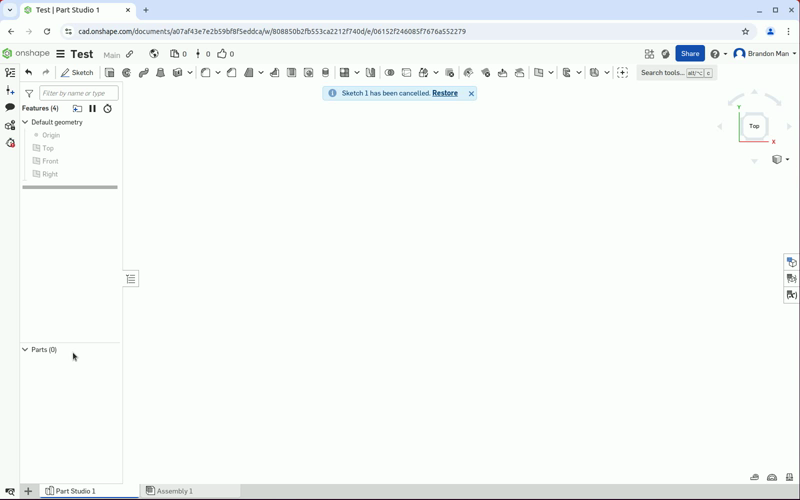
key(up)
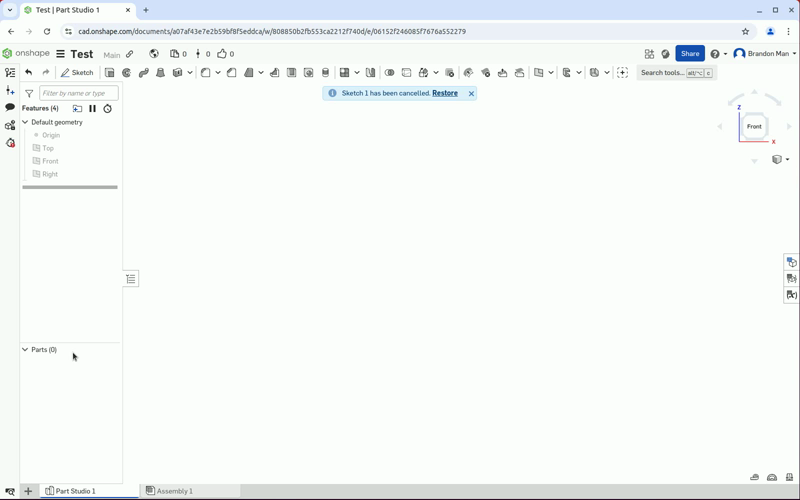
key_up(shift)
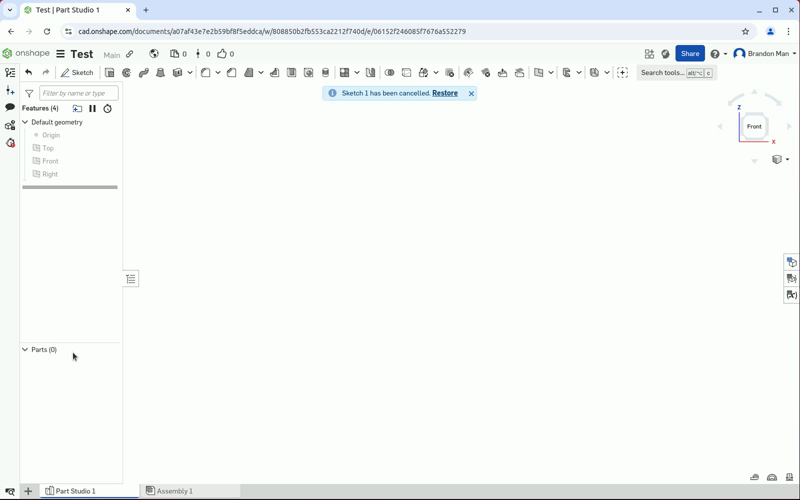
mouse_move(73, 352)
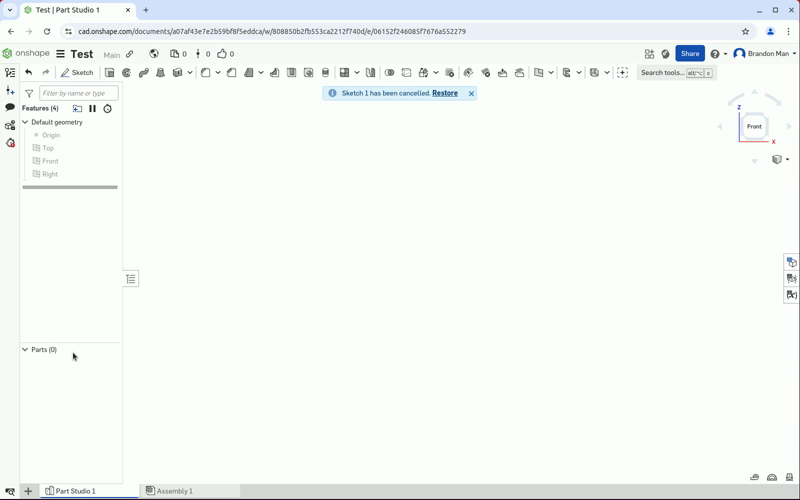
key(shift+y)
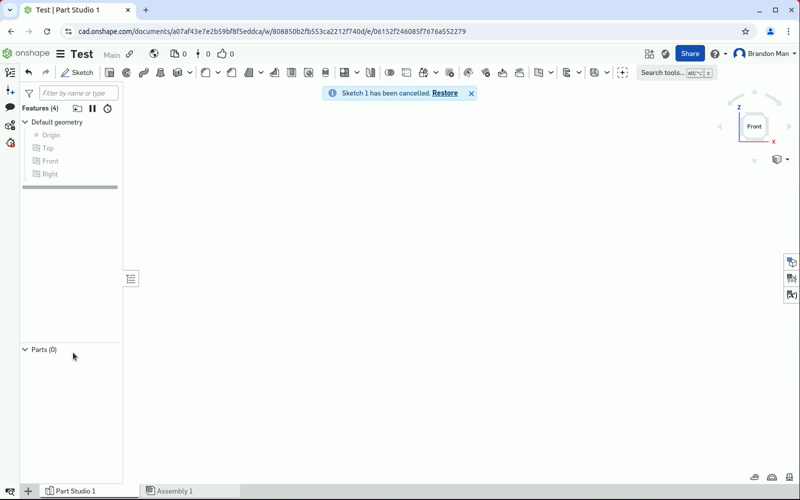
key(shift+s)
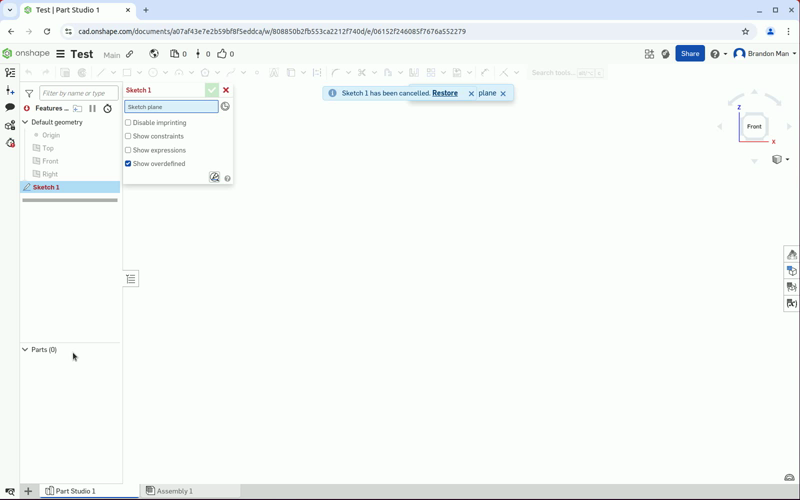
mouse_move(73, 163)
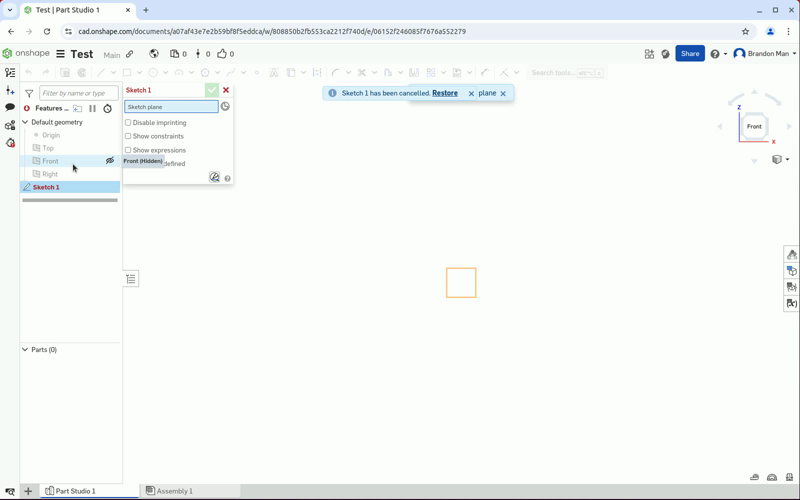
click(73, 163)
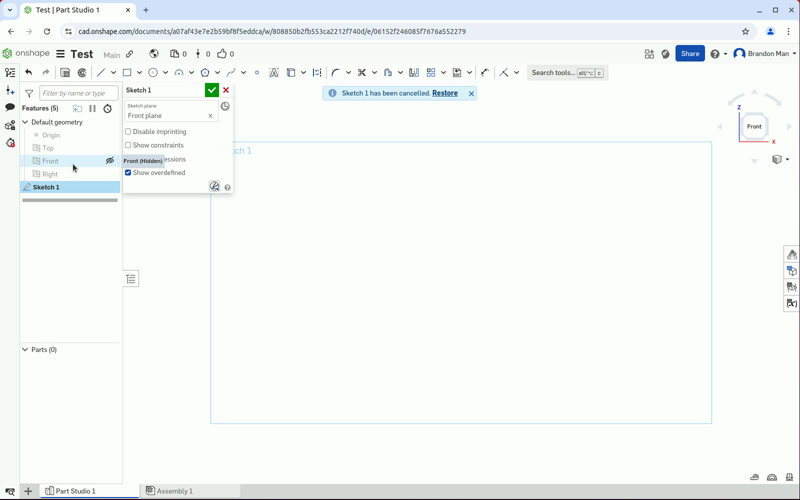
mouse_move(73, 352)
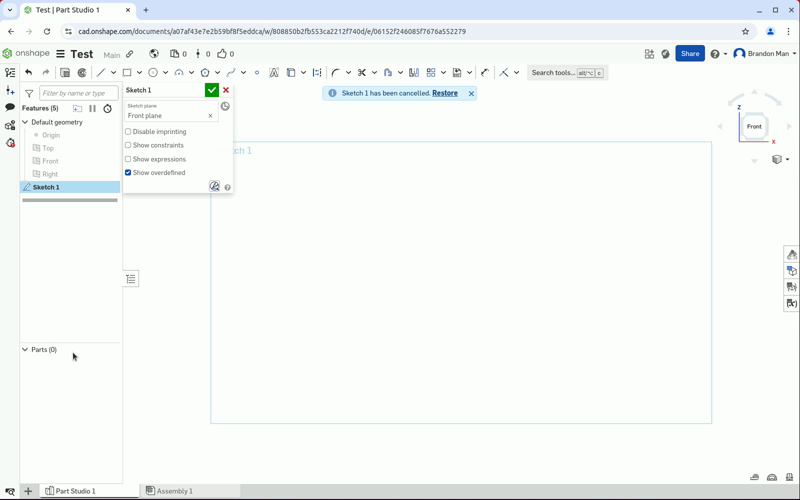
key(y)
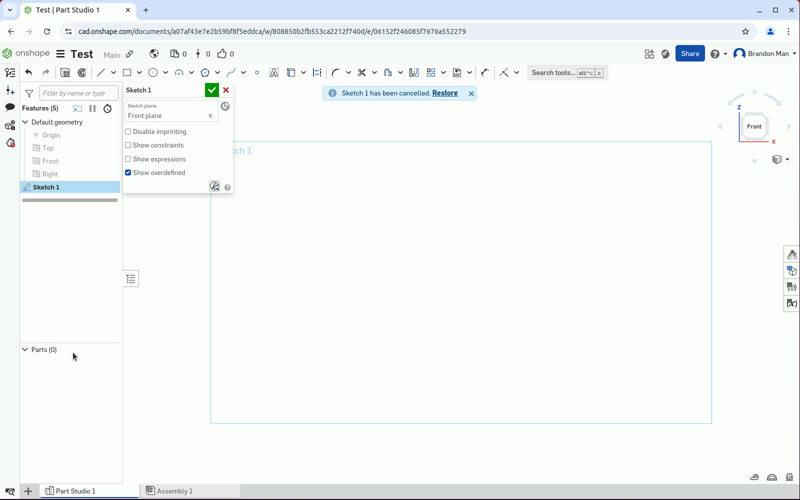
key(l)
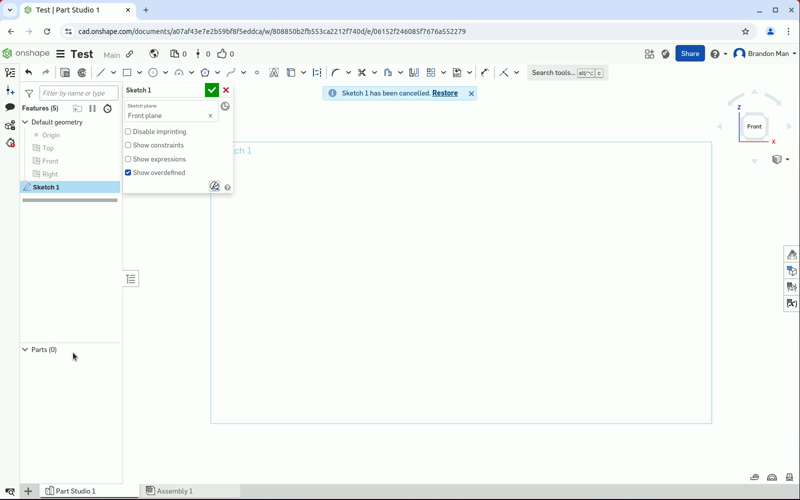
key_down(shift)
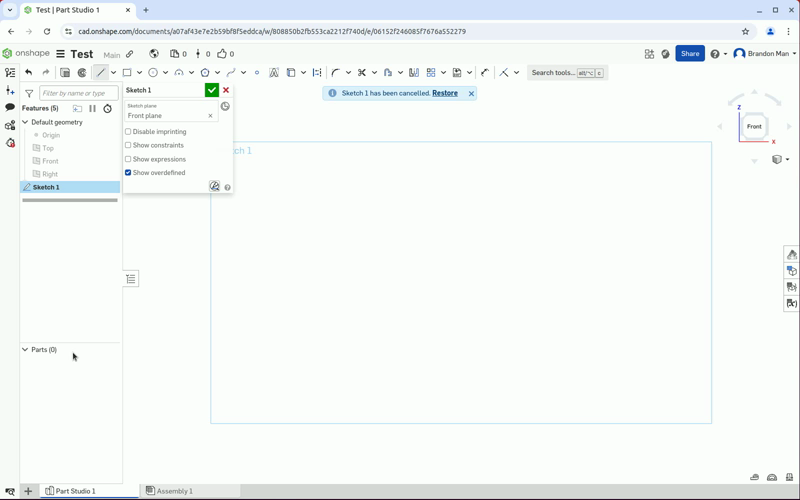
mouse_move(396, 314)
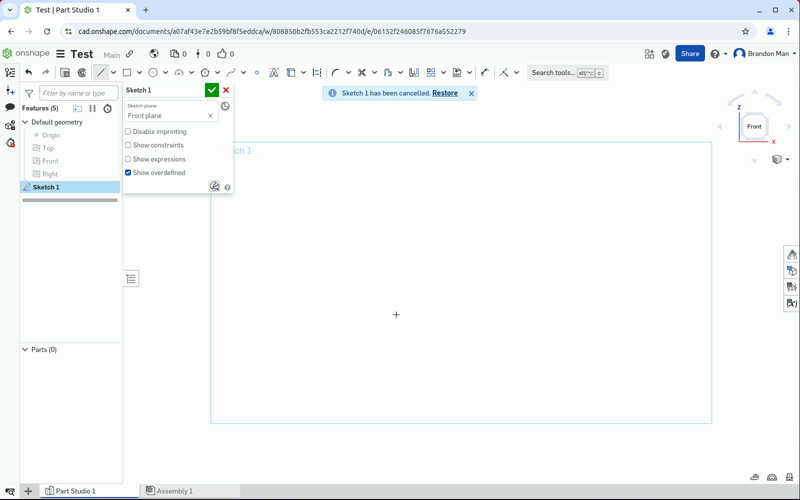
click(396, 314)
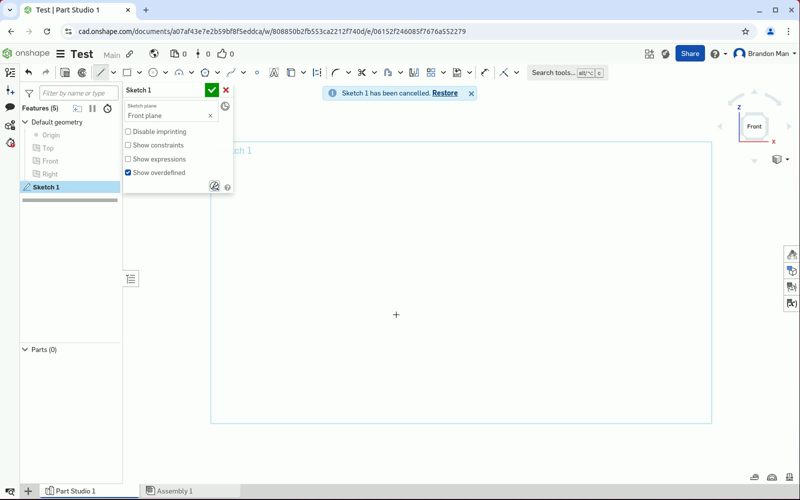
key_up(shift)
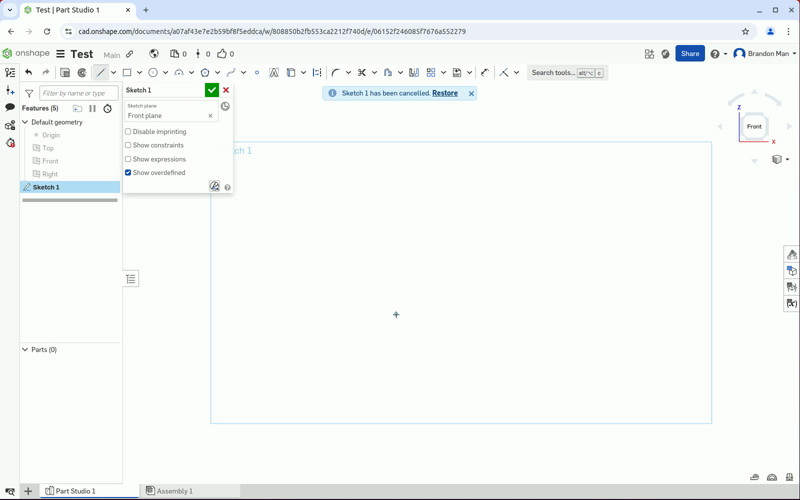
key_down(shift)
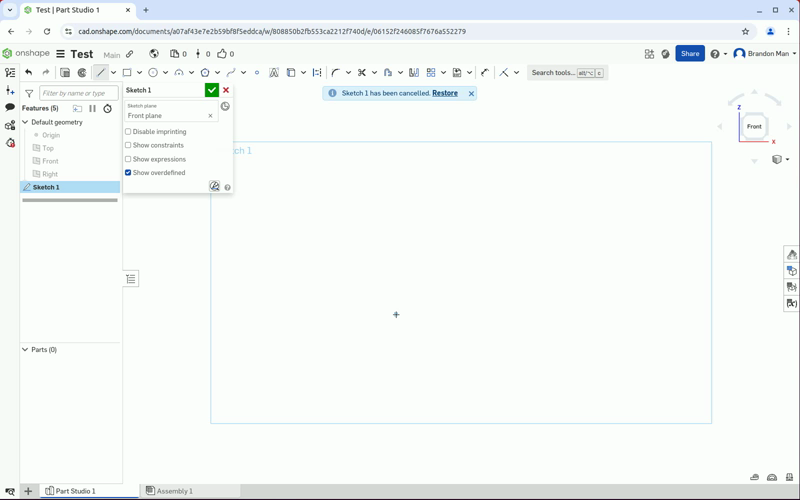
mouse_move(525, 314)
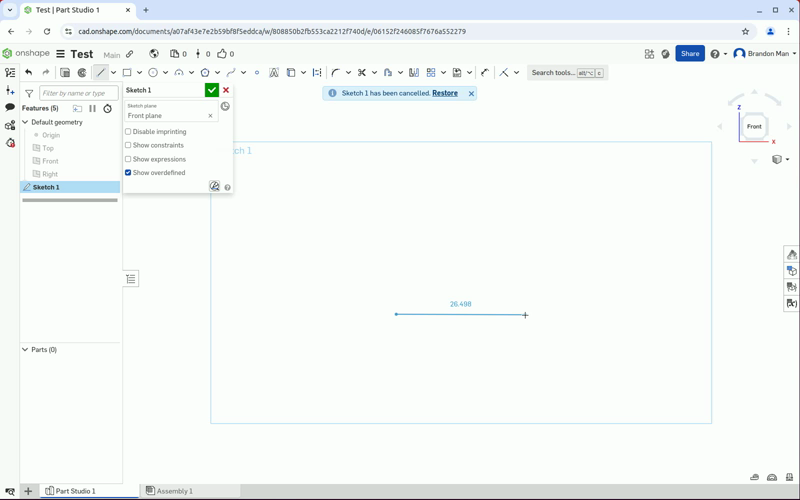
click(525, 314)
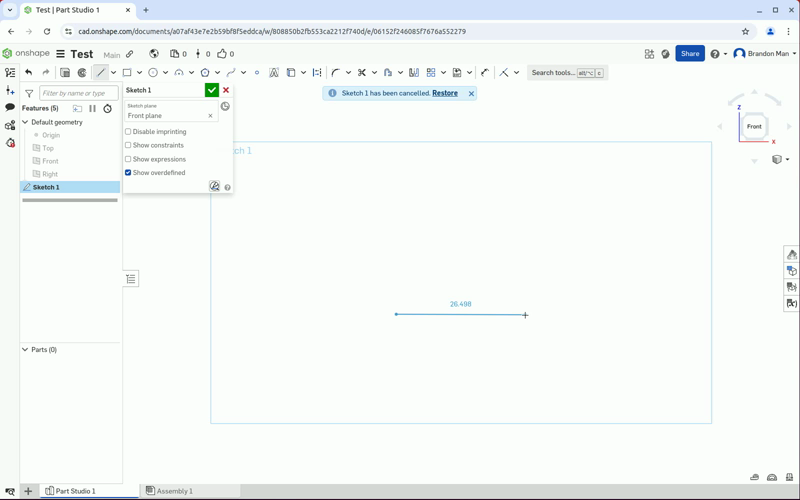
key_up(shift)
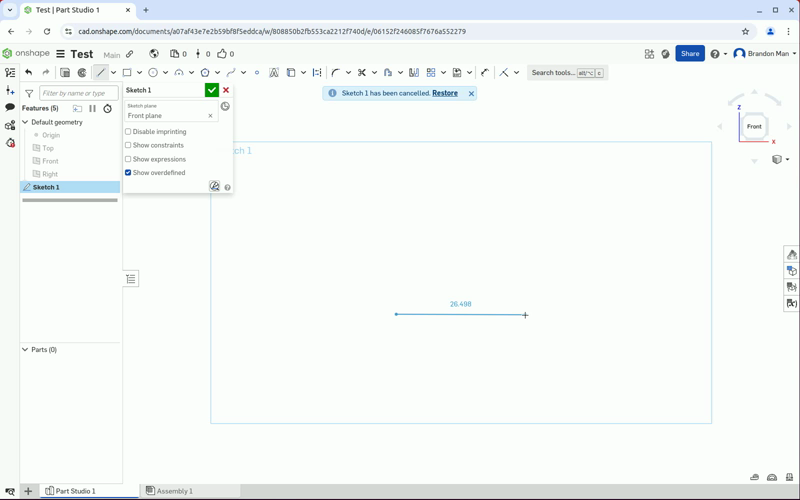
key_down(shift)
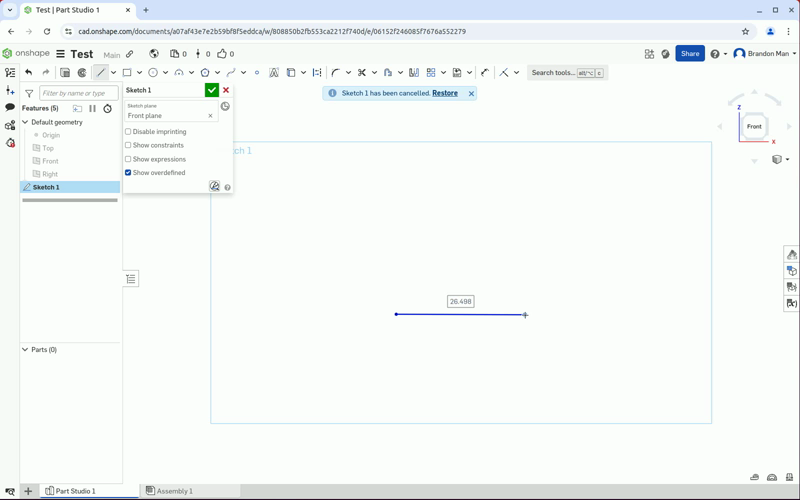
mouse_move(525, 249)
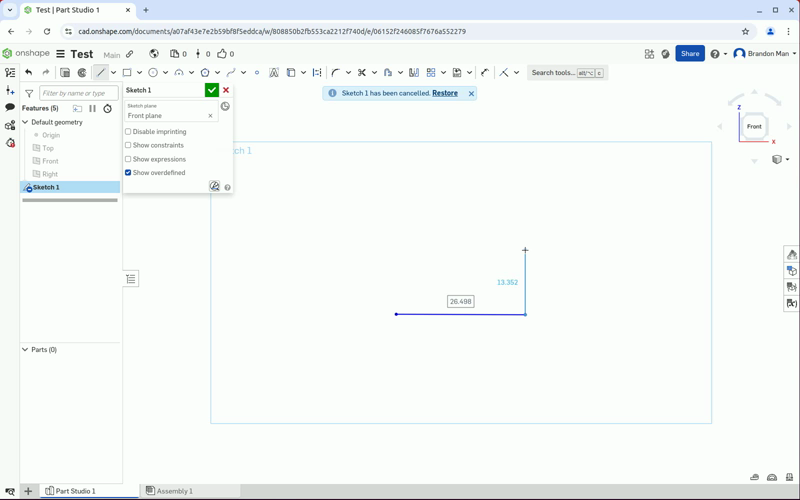
click(525, 249)
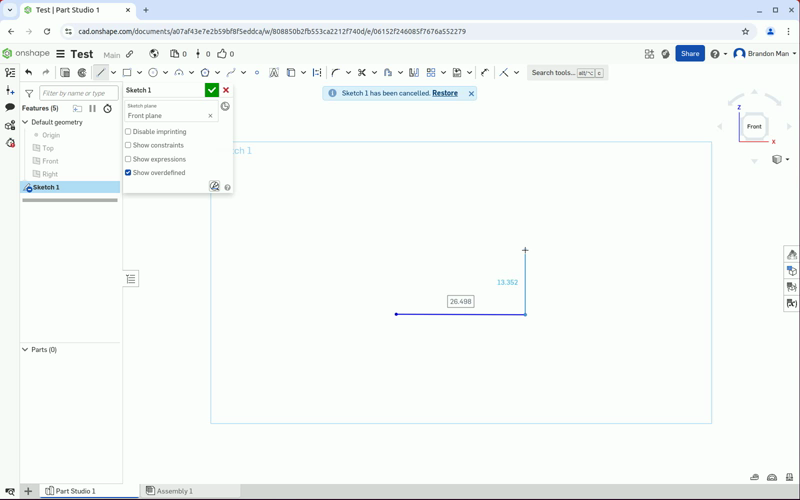
key_up(shift)
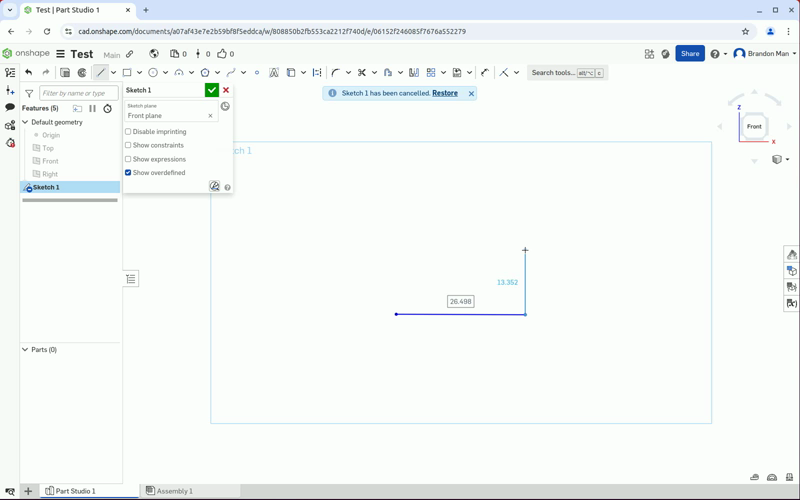
key_down(shift)
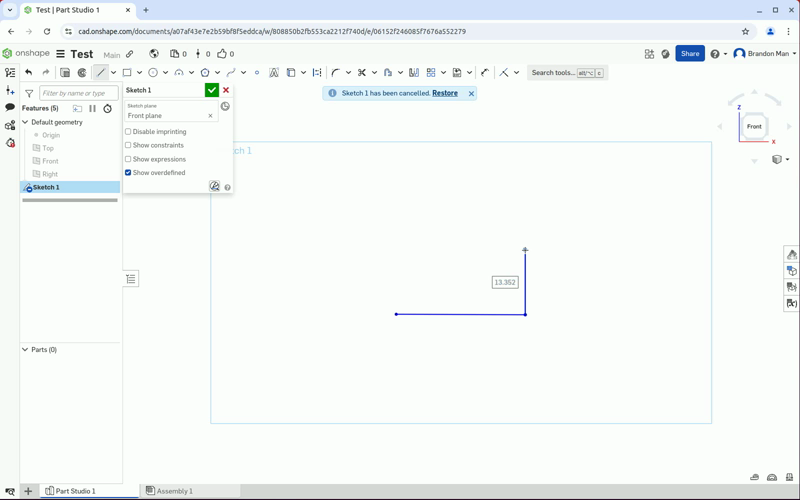
mouse_move(396, 249)
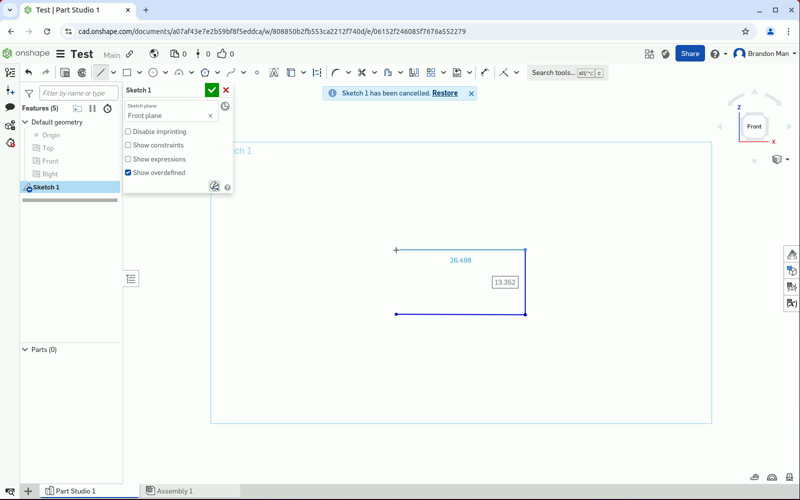
click(396, 249)
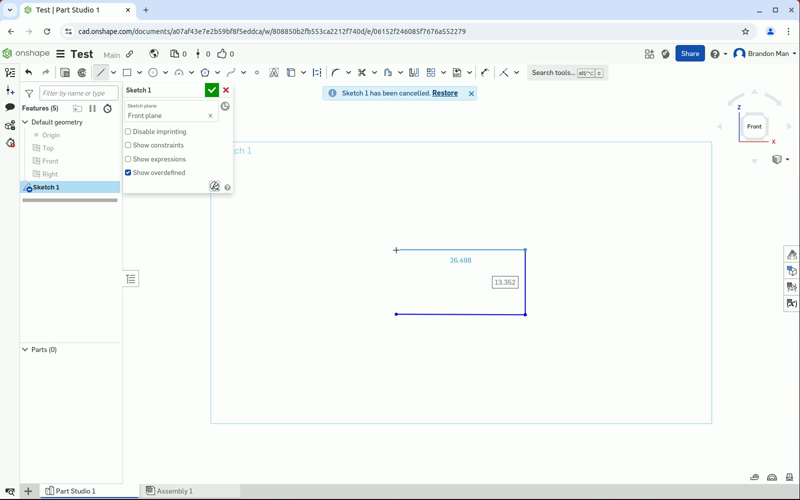
key_up(shift)
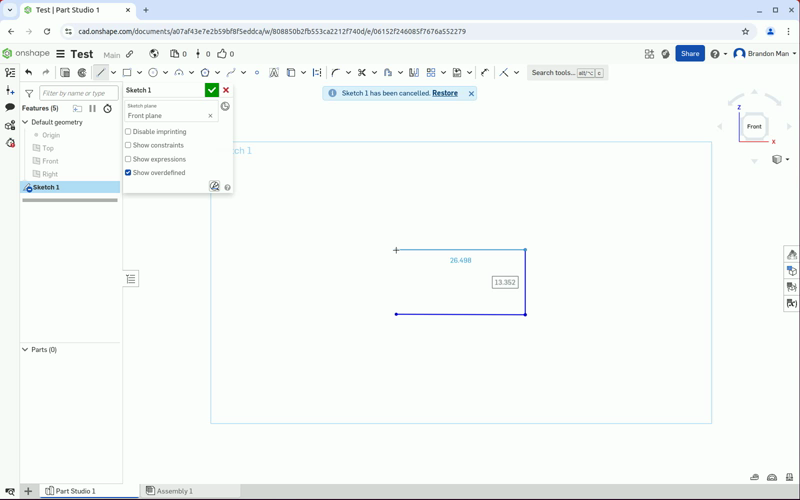
key_down(shift)
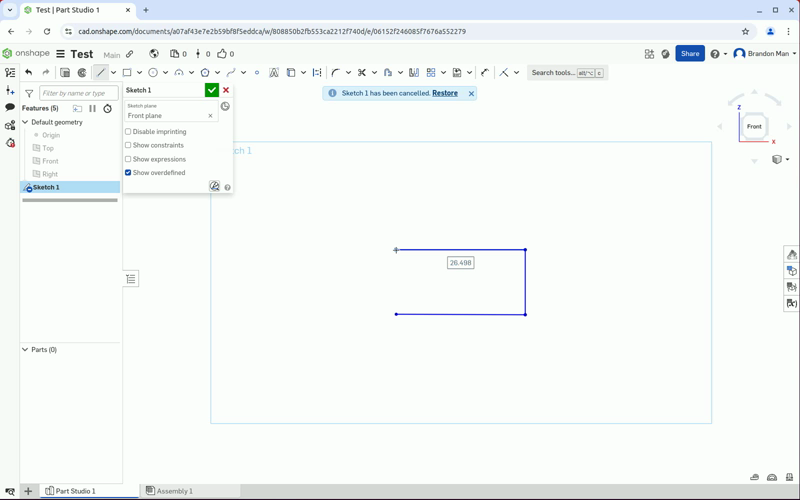
mouse_move(396, 314)
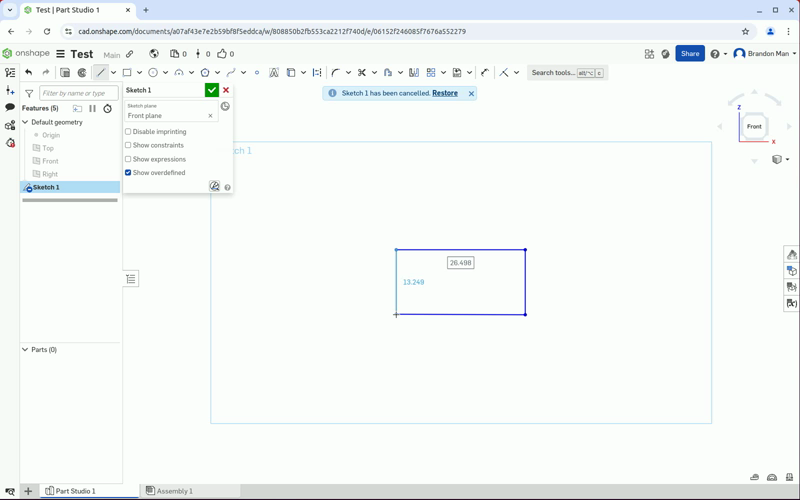
key_up(shift)
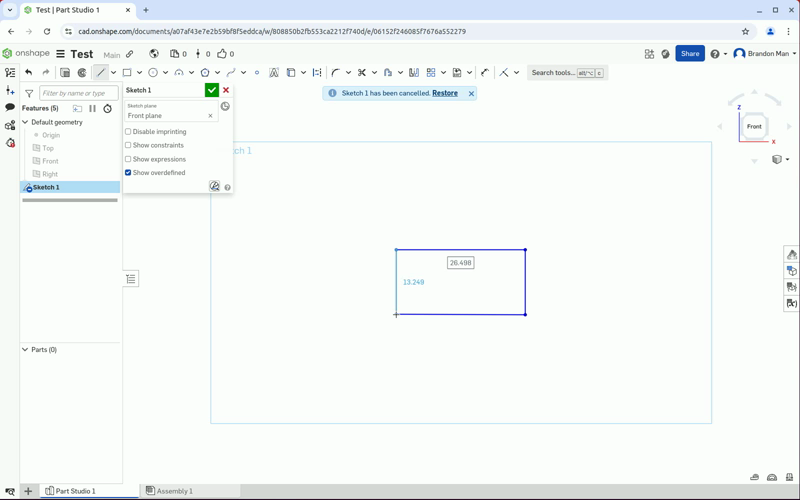
click(396, 314)
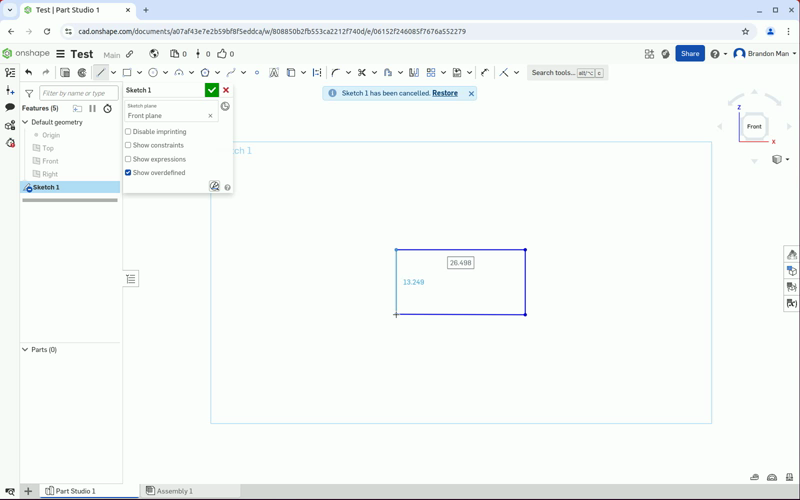
key(esc)
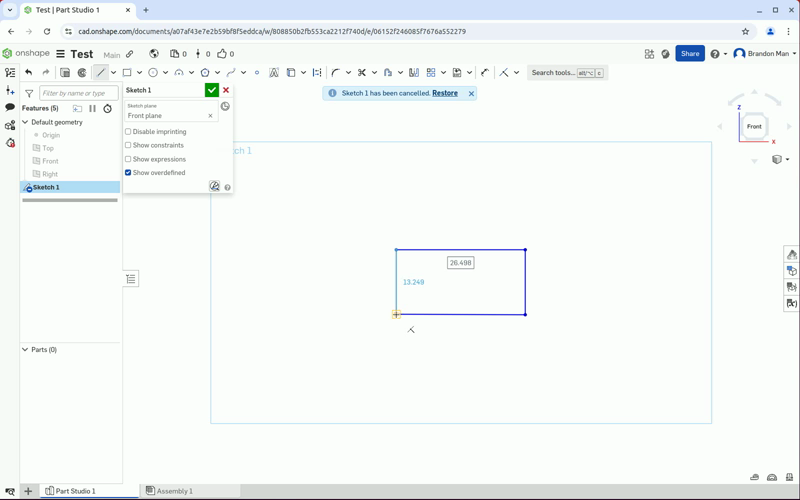
key(c)
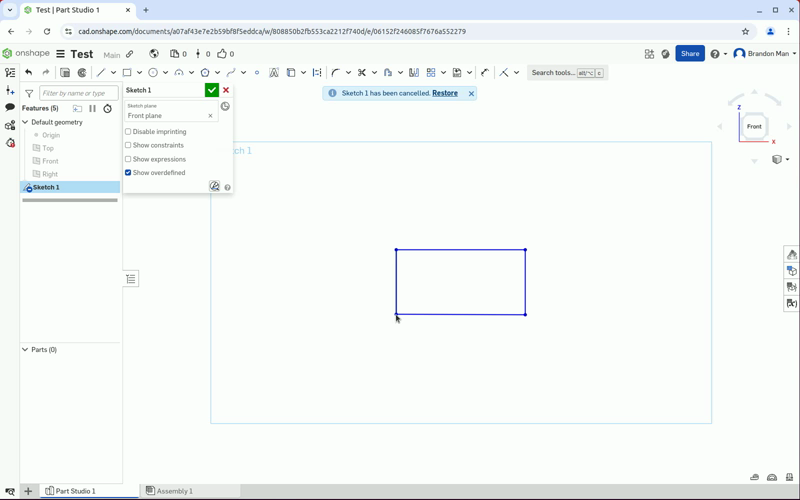
key_down(shift)
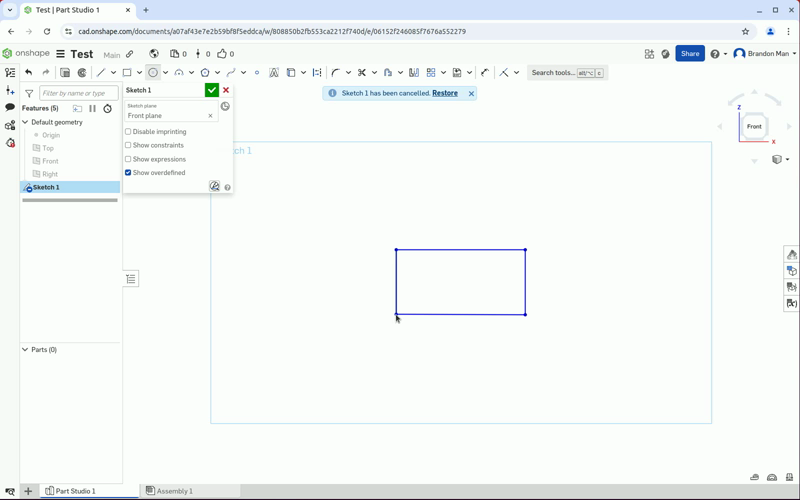
mouse_move(407, 309)
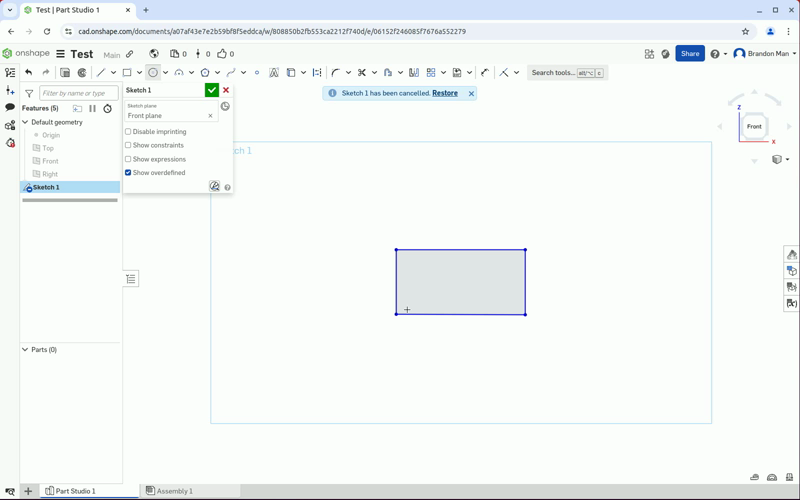
click(407, 309)
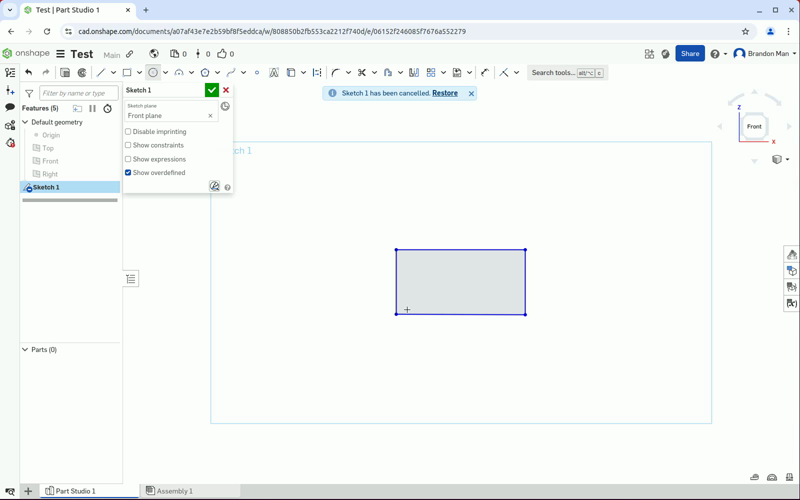
key_up(shift)
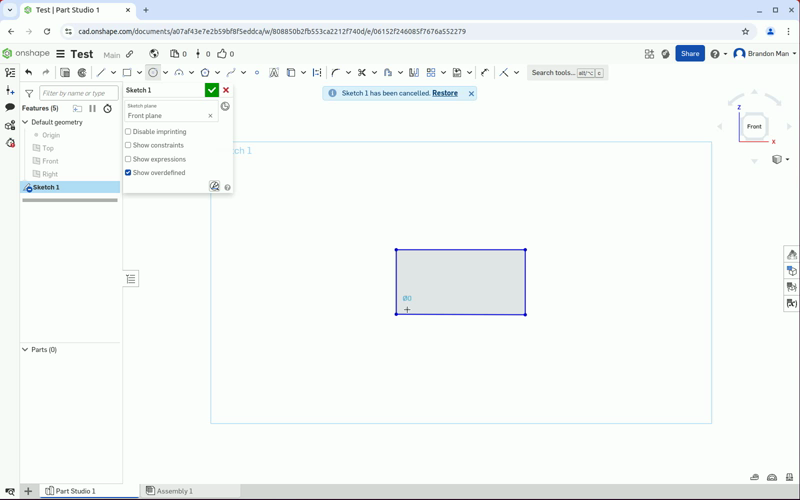
mouse_move(411, 309)
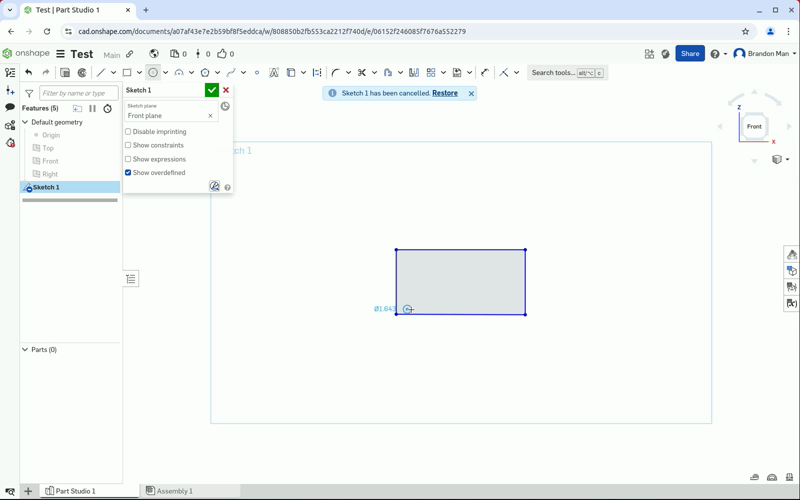
click(411, 309)
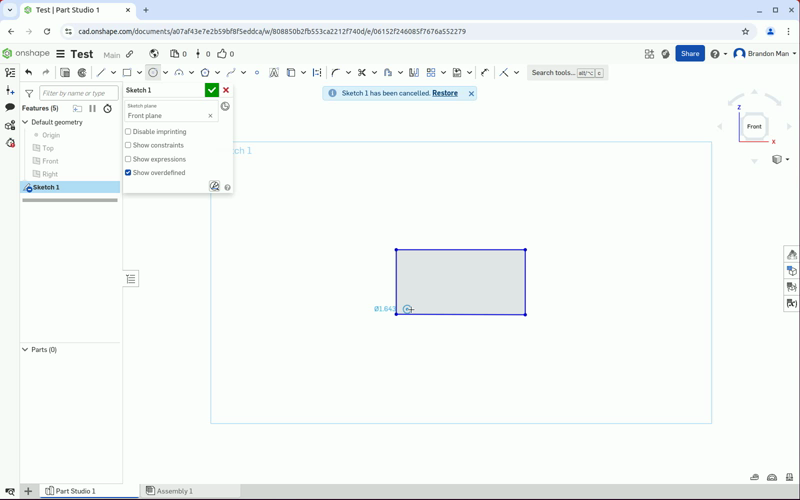
key(esc)
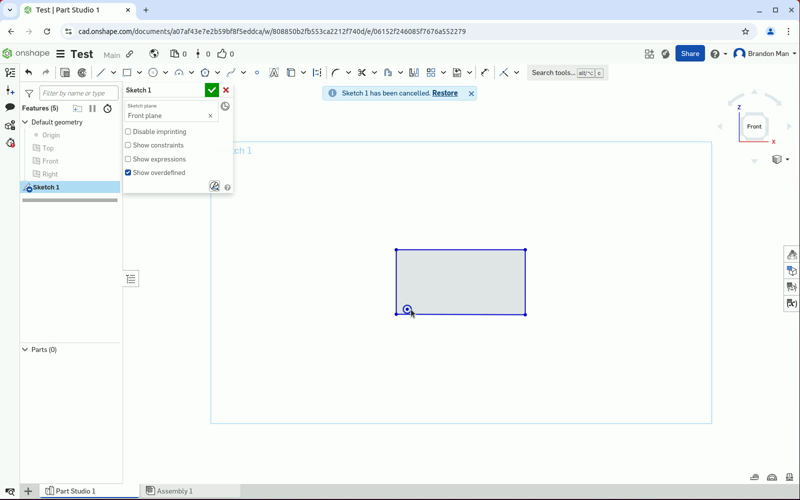
key(c)
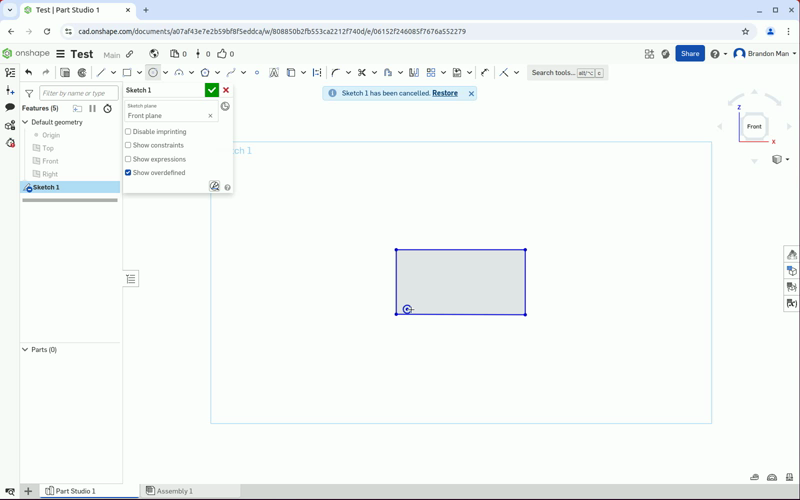
key_down(shift)
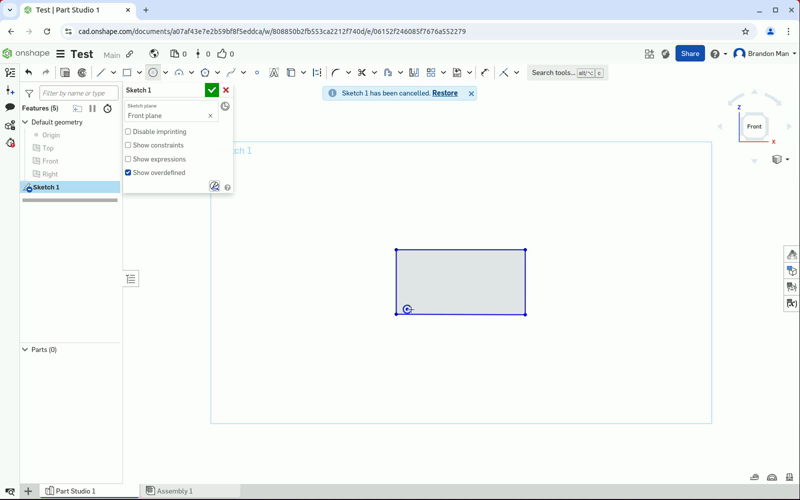
mouse_move(407, 258)
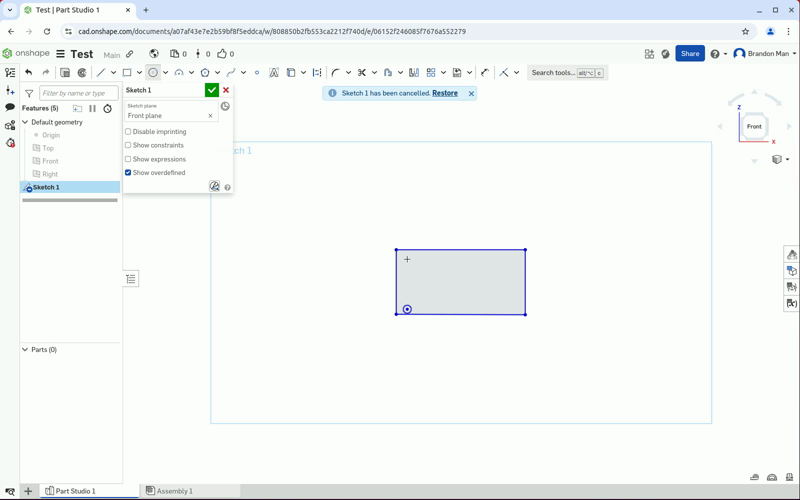
click(407, 258)
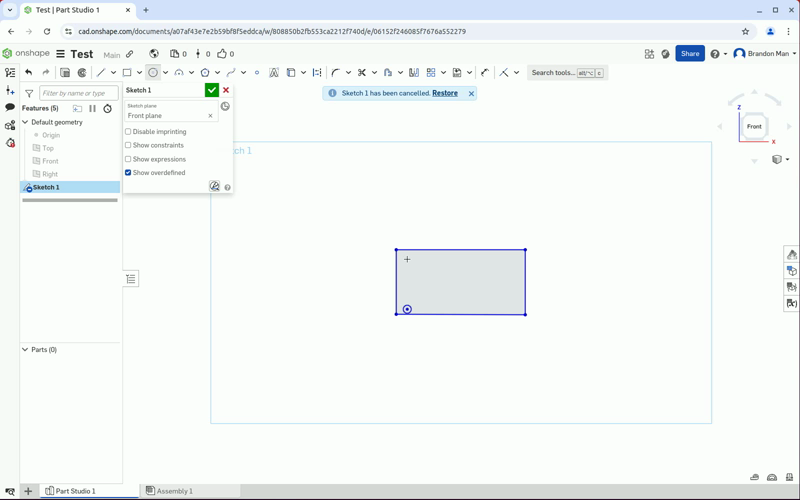
key_up(shift)
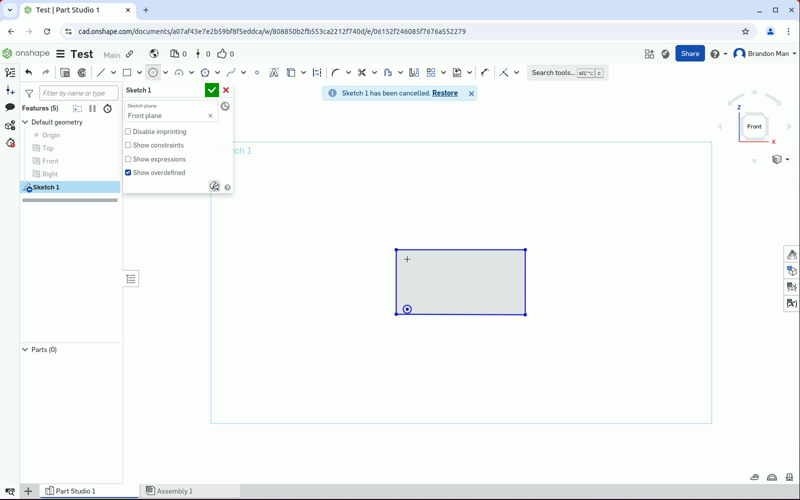
mouse_move(411, 258)
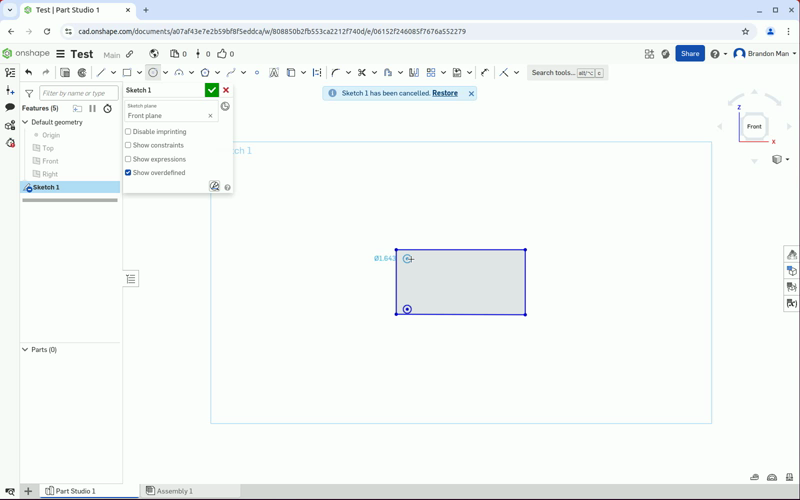
click(411, 258)
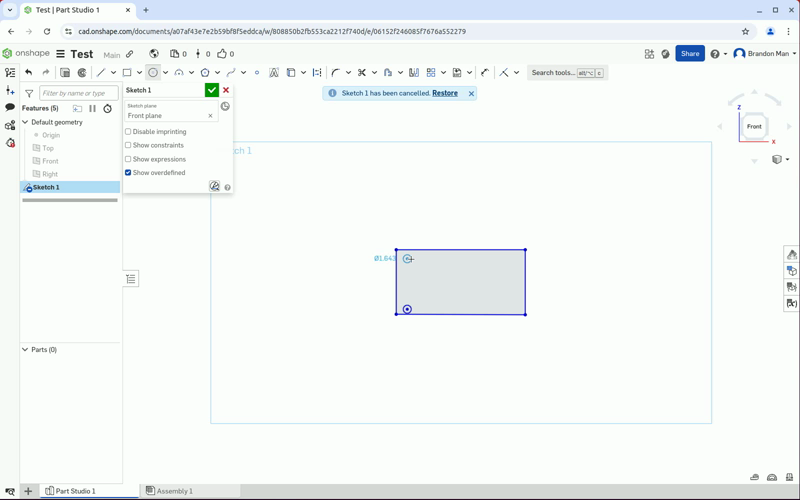
key(esc)
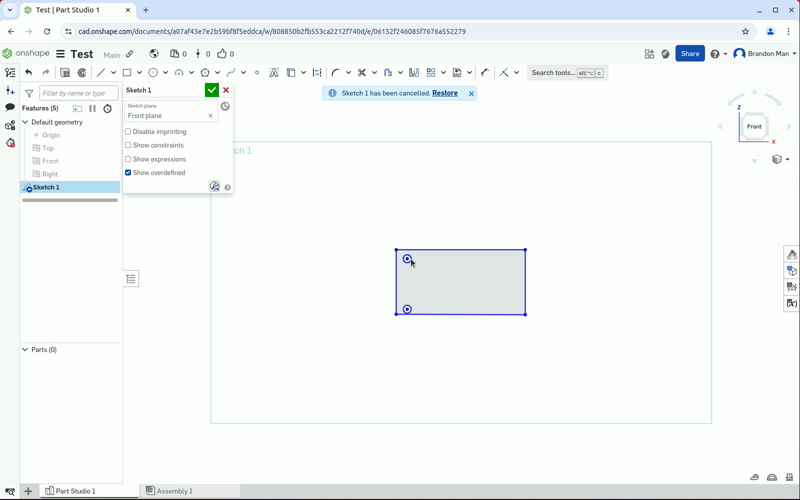
key(c)
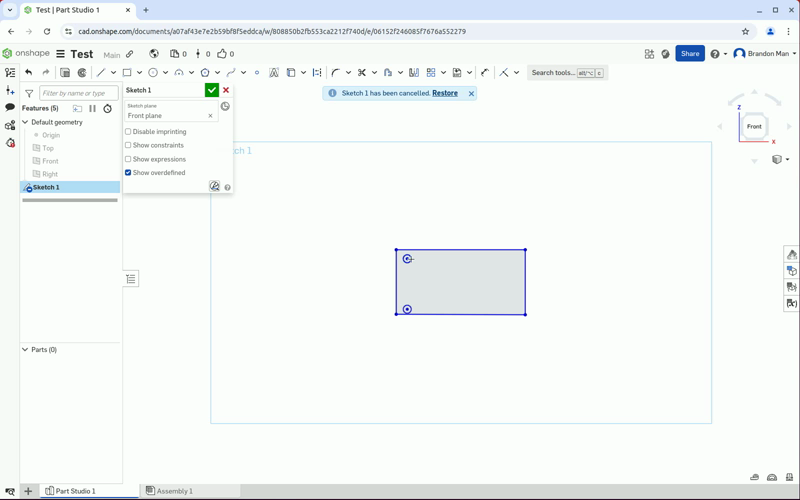
key_down(shift)
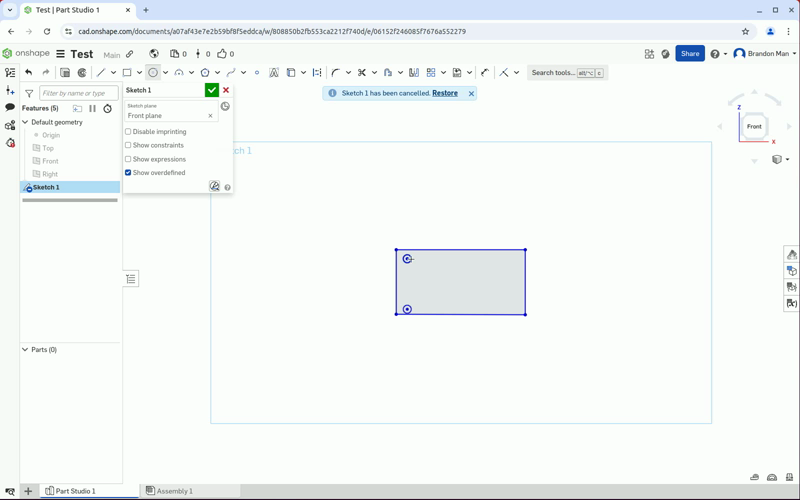
mouse_move(514, 309)
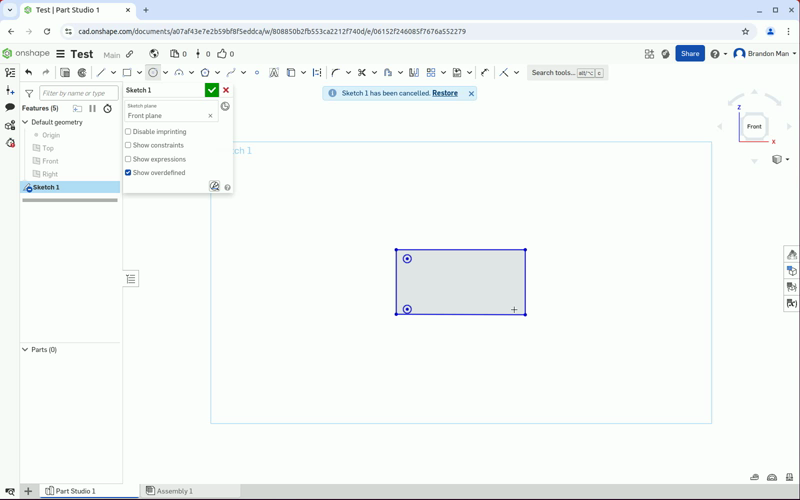
click(514, 309)
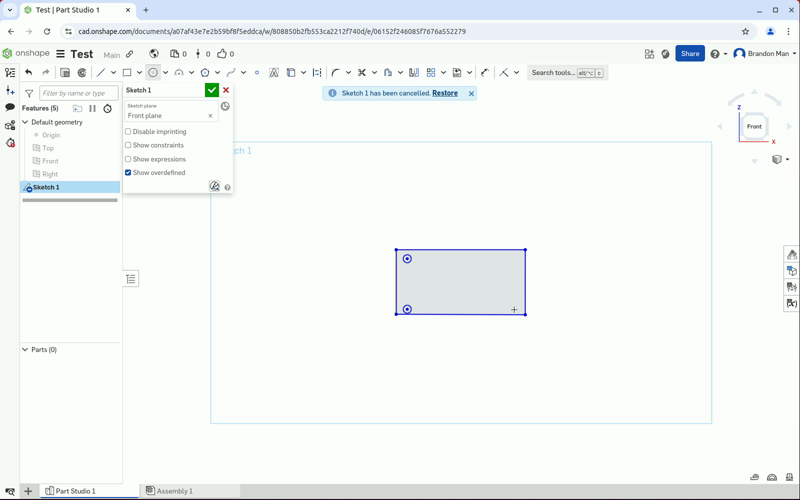
key_up(shift)
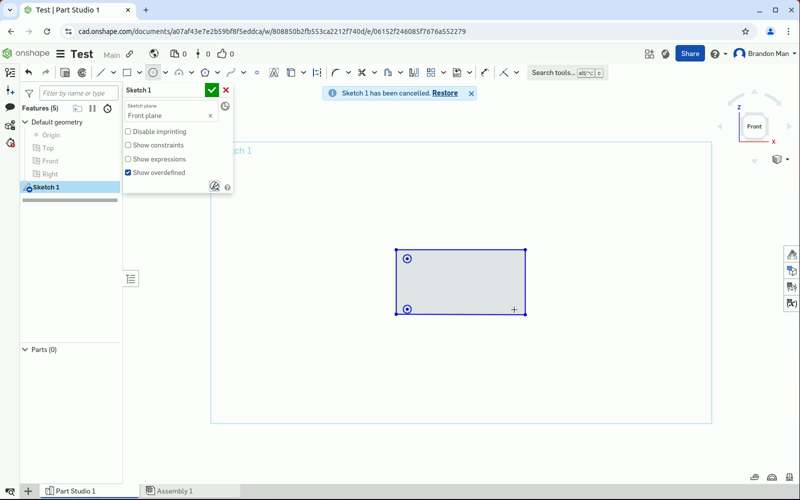
mouse_move(518, 309)
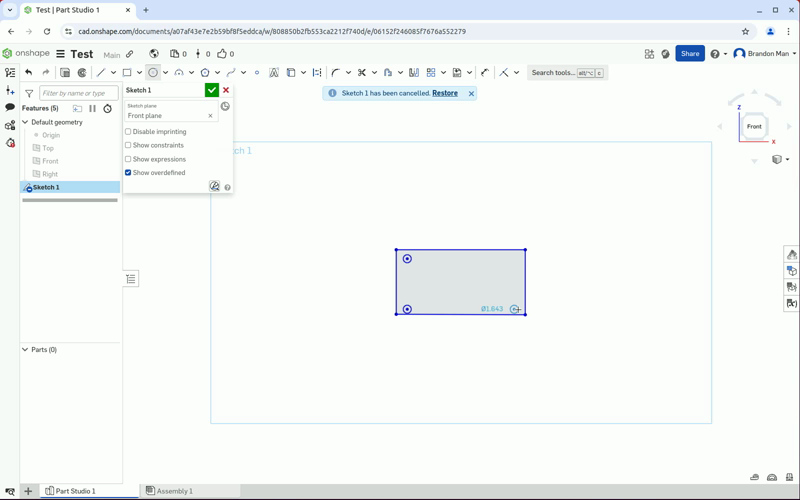
click(518, 309)
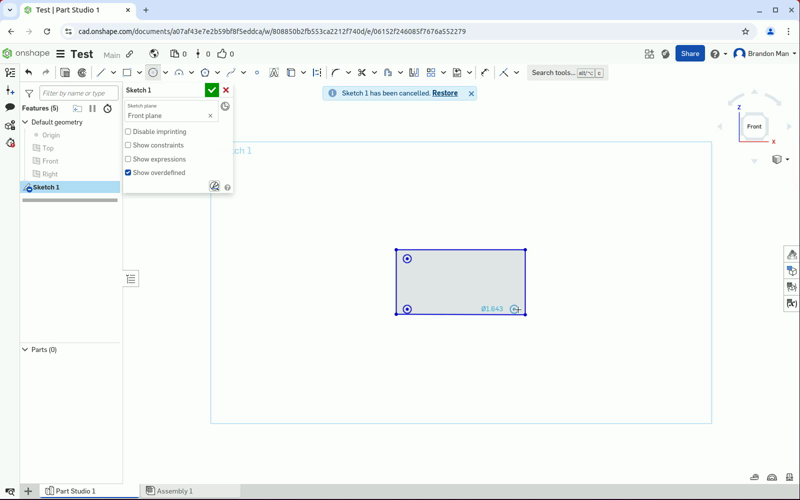
key(esc)
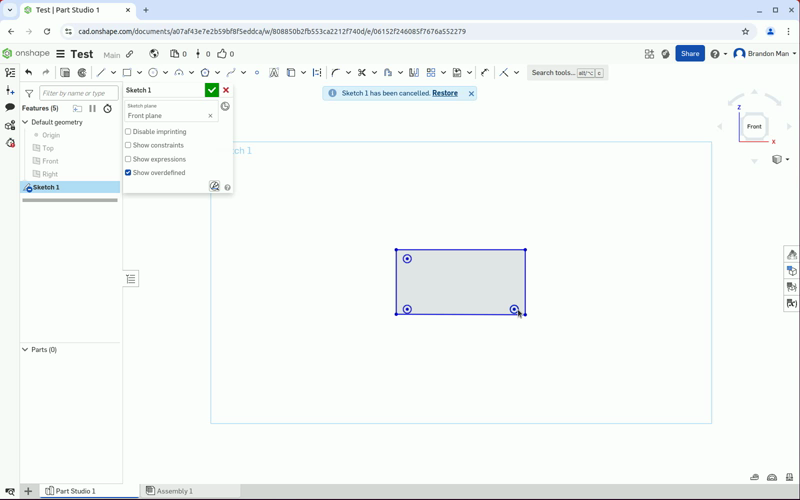
key(c)
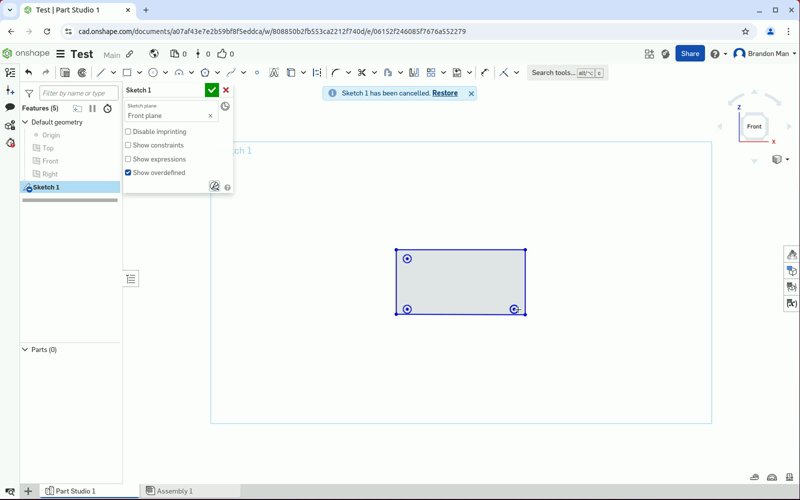
key_down(shift)
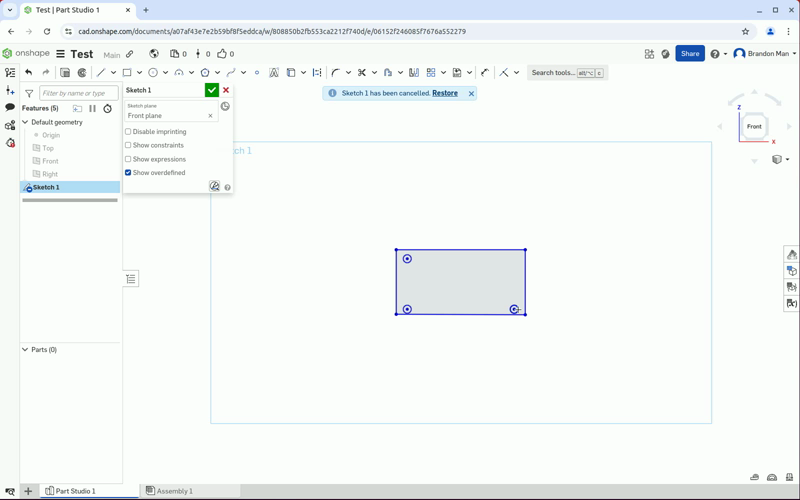
mouse_move(514, 258)
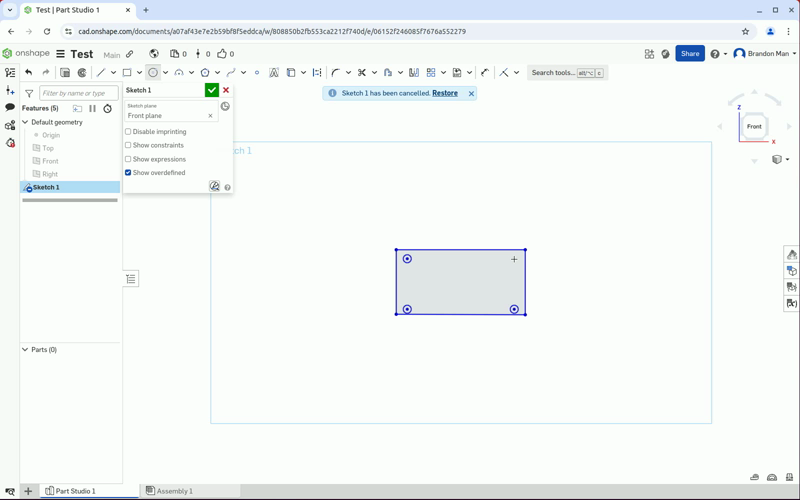
click(514, 258)
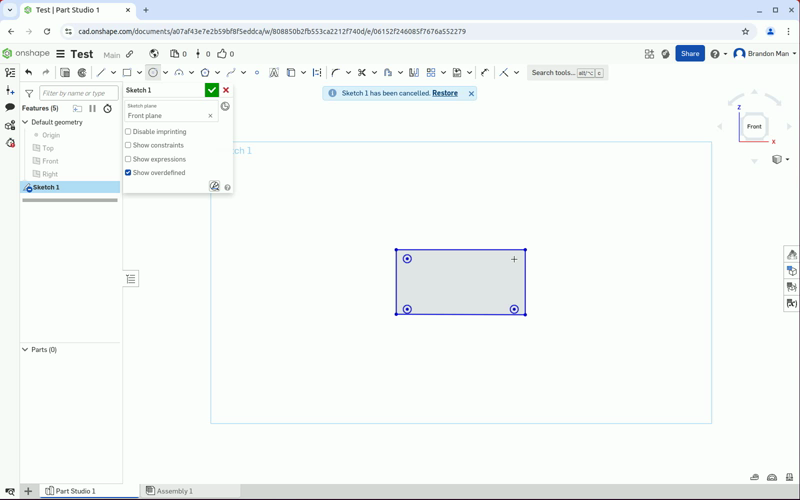
key_up(shift)
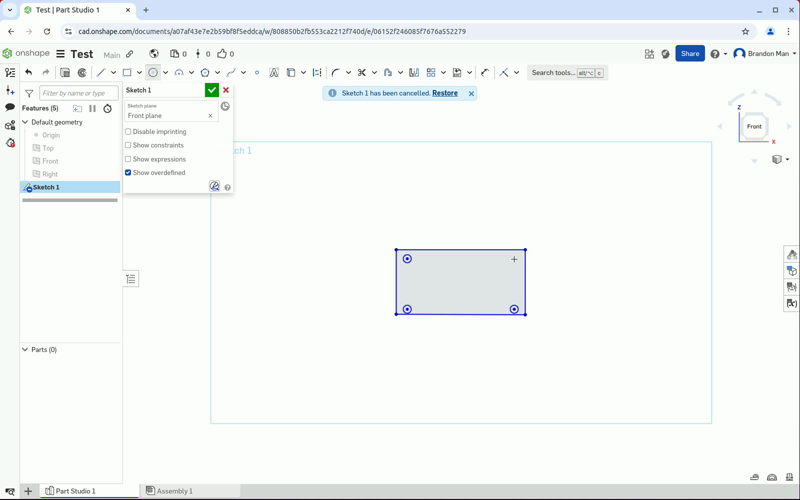
mouse_move(518, 258)
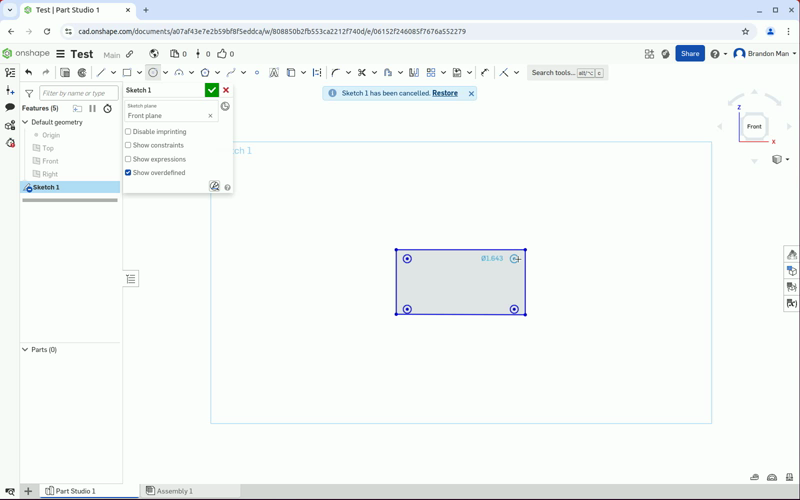
click(518, 258)
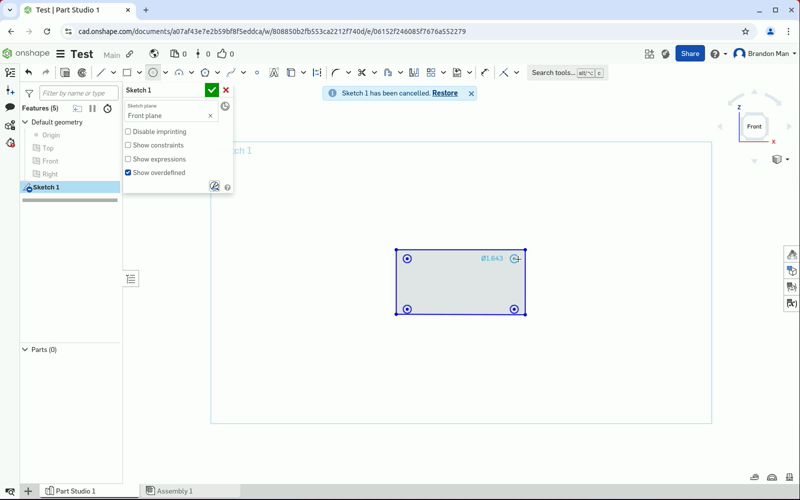
key(esc)
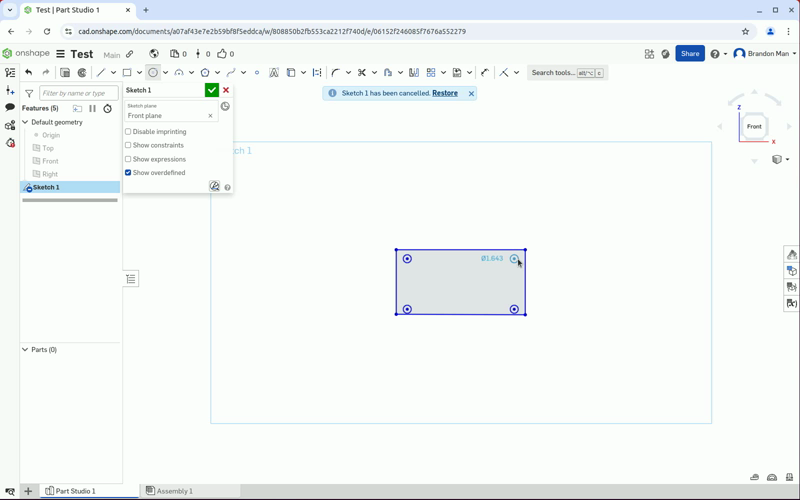
mouse_move(435, 297)
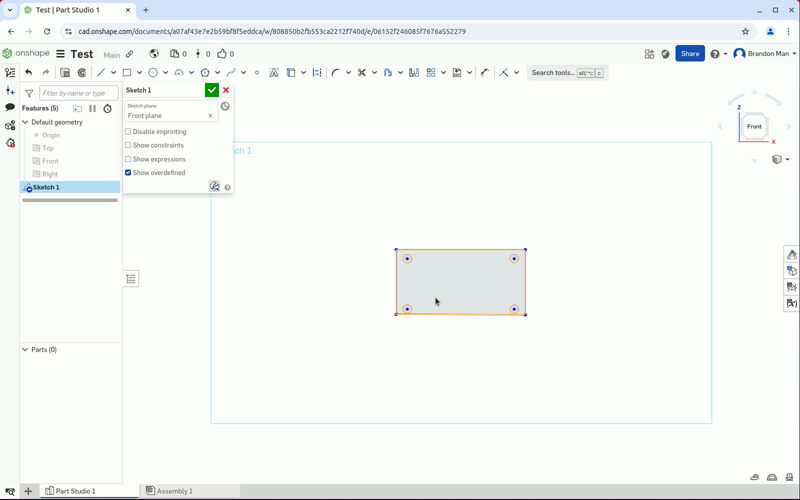
click(435, 297)
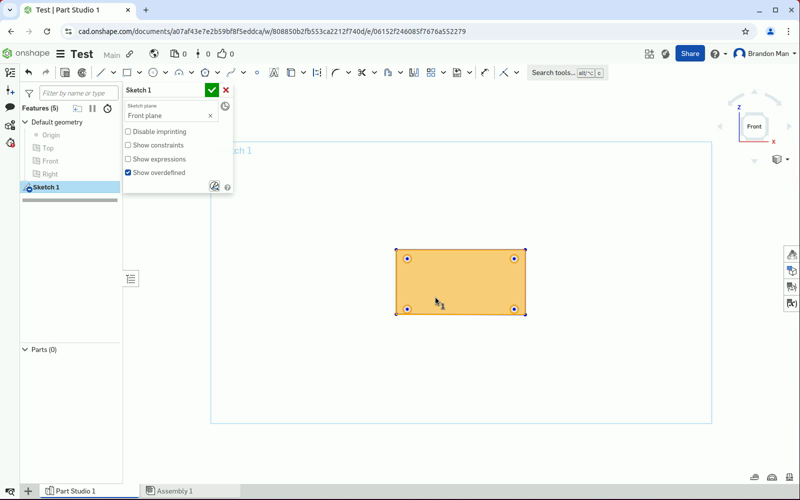
mouse_move(73, 352)
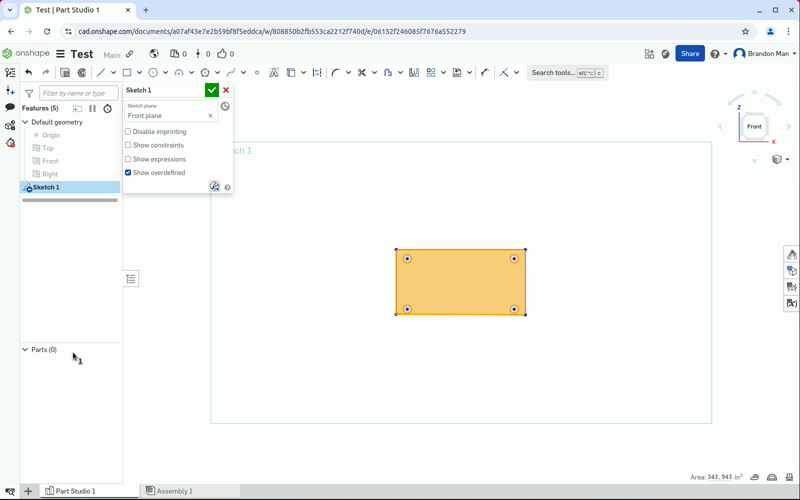
key(shift+y)
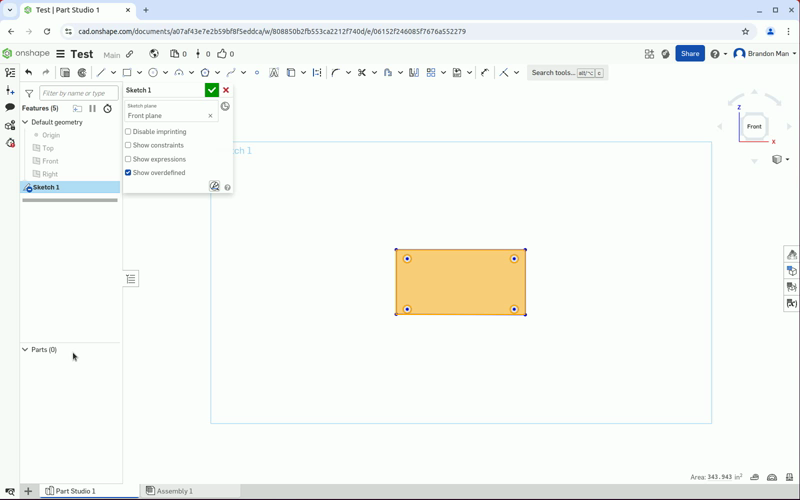
key(shift+e)
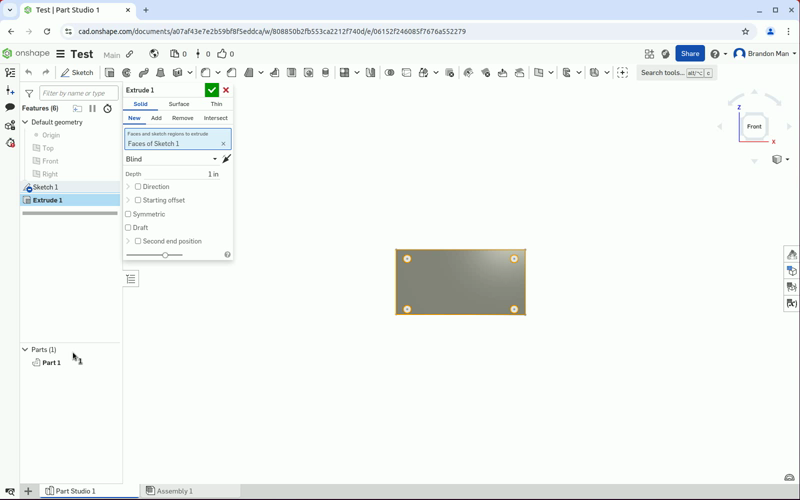
mouse_move(143, 106)
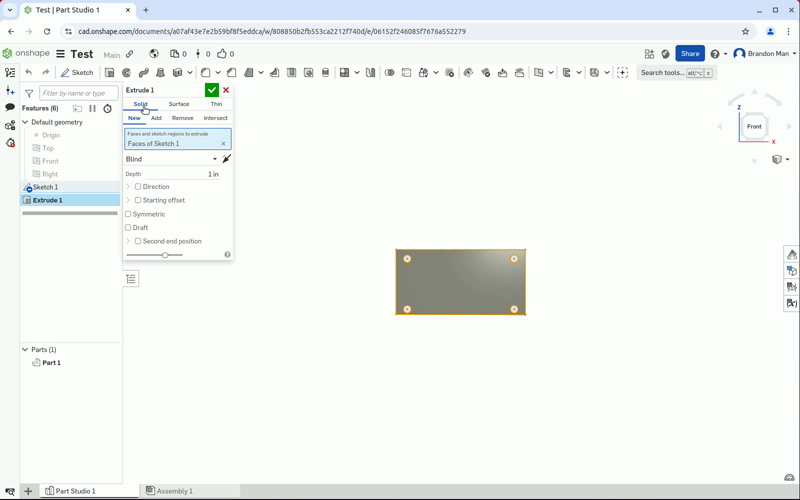
click(143, 106)
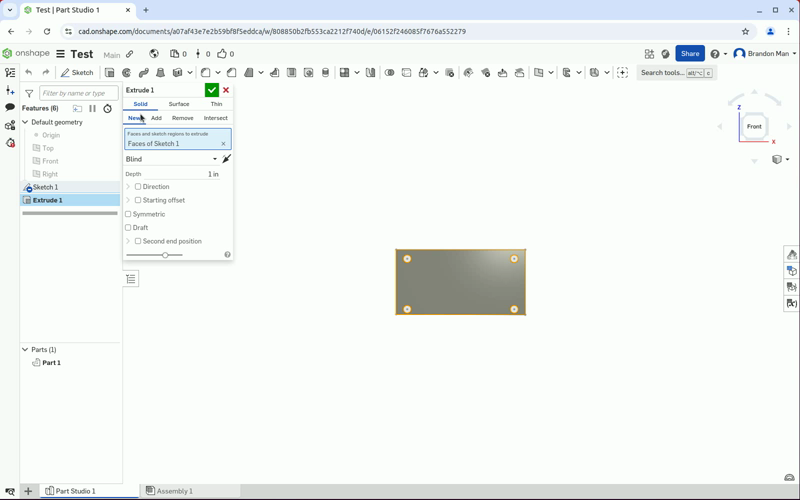
mouse_move(137, 120)
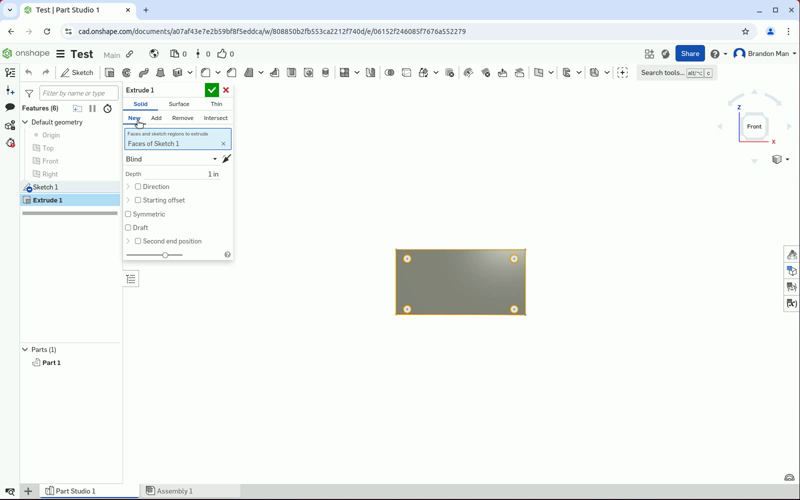
click(137, 120)
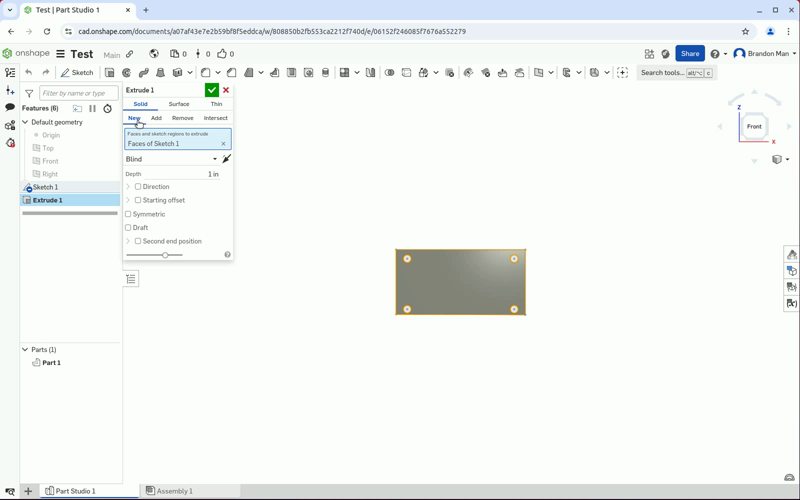
key(tab, 4)
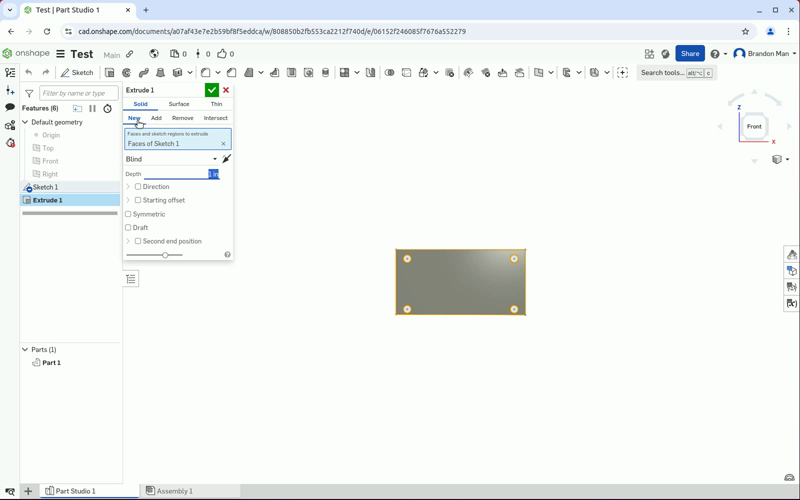
text(5.055)
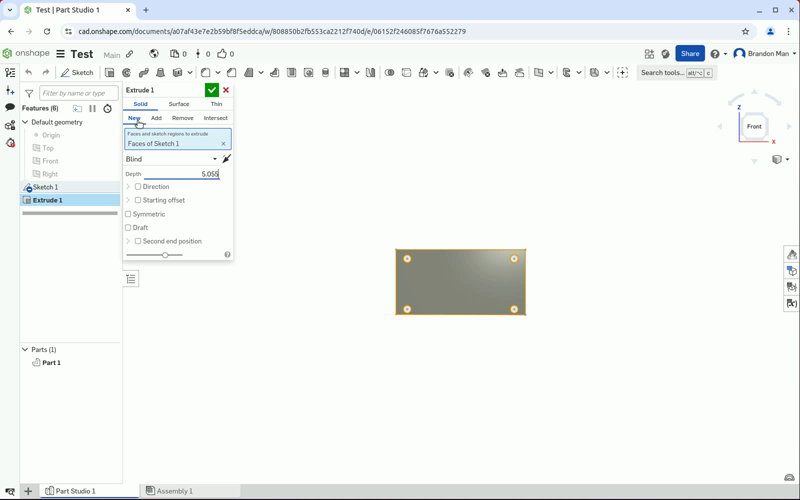
key(enter)
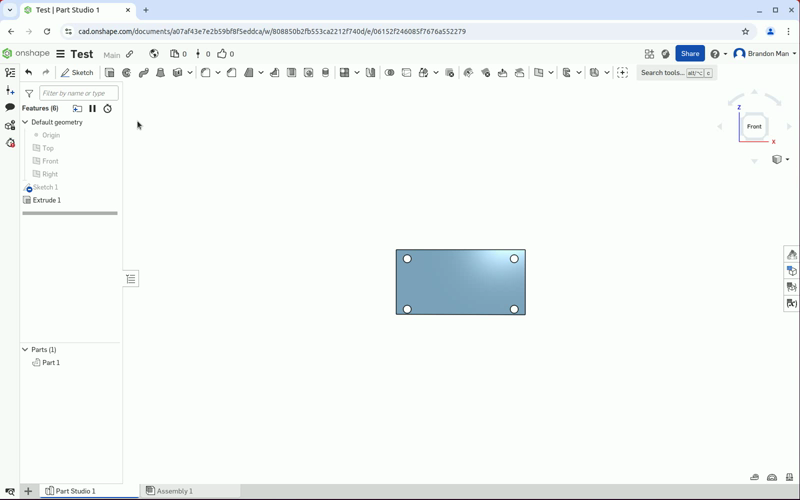
key(shift+h)
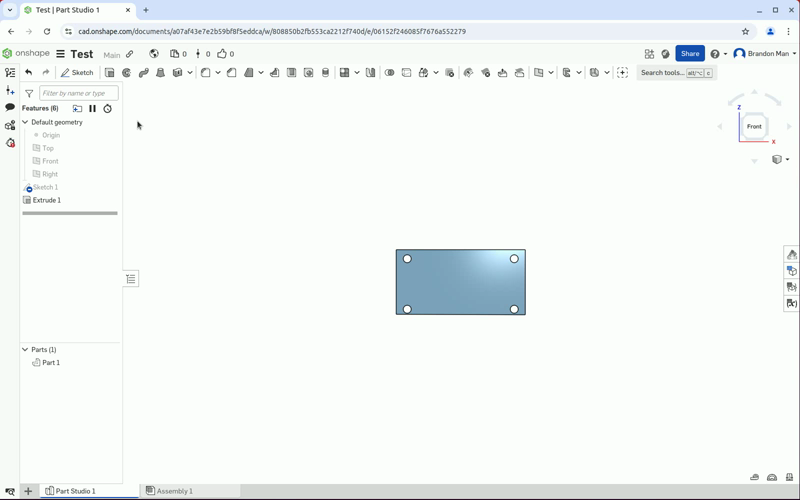
key(shift+h)
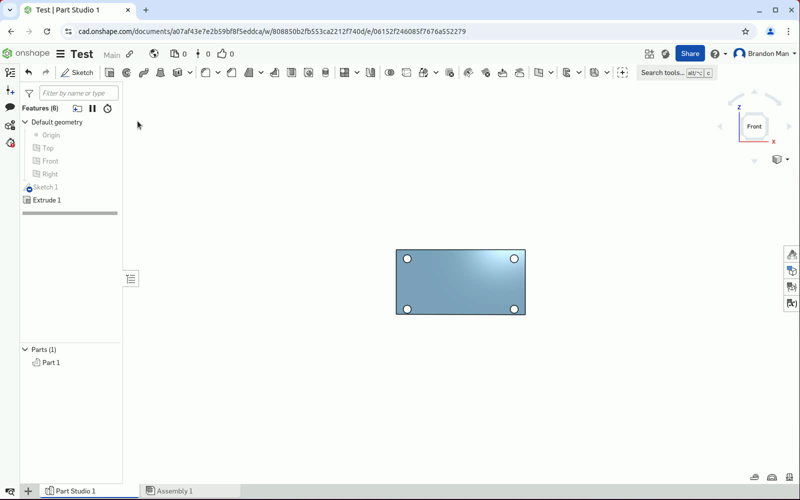
mouse_move(73, 189)
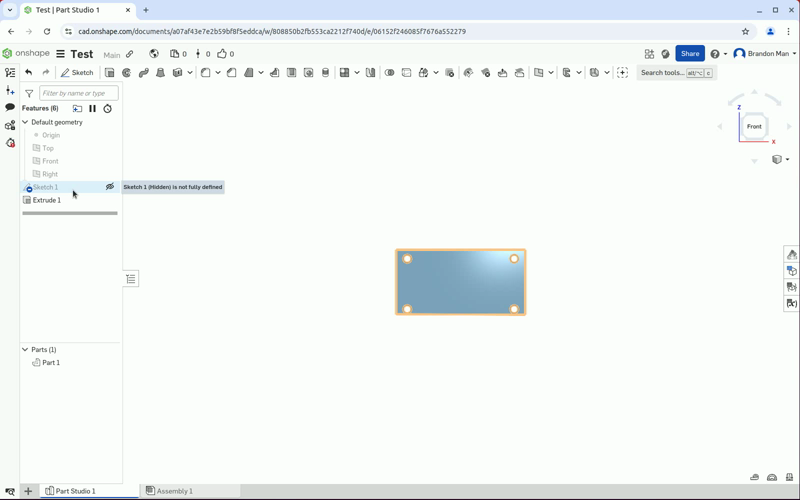
click(73, 189)
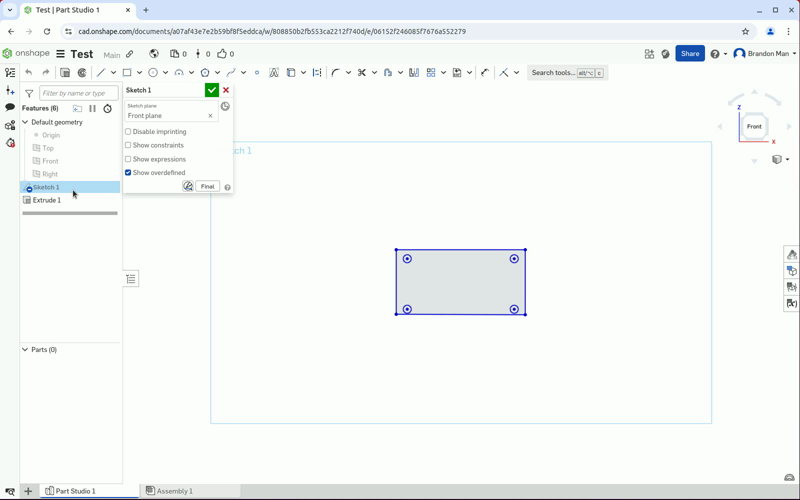
mouse_move(229, 92)
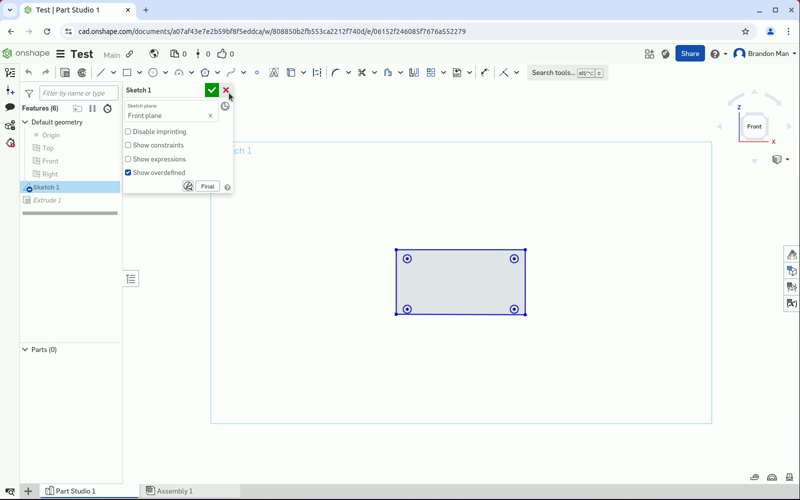
click(229, 92)
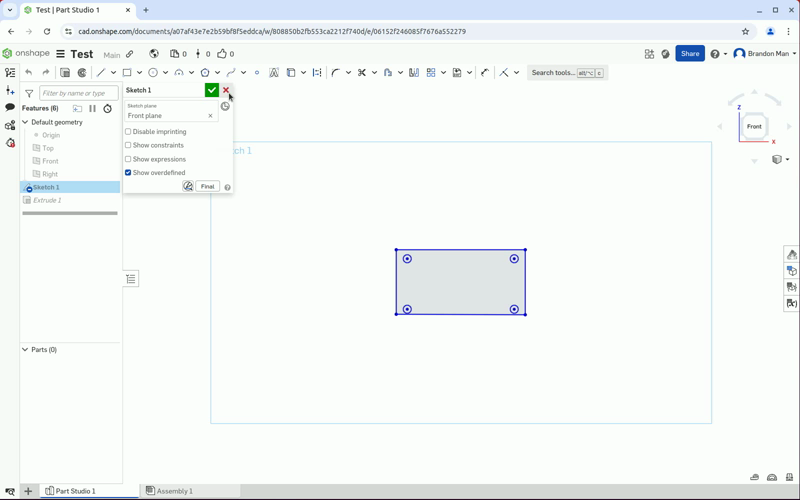
key(shift+s)
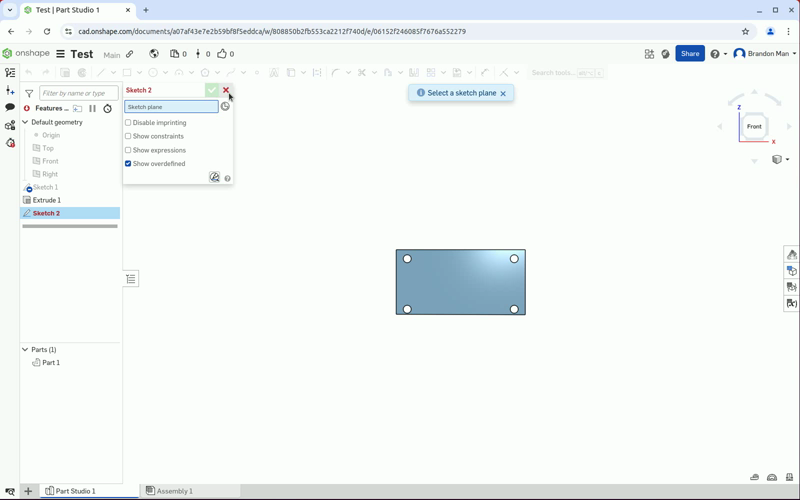
mouse_move(73, 163)
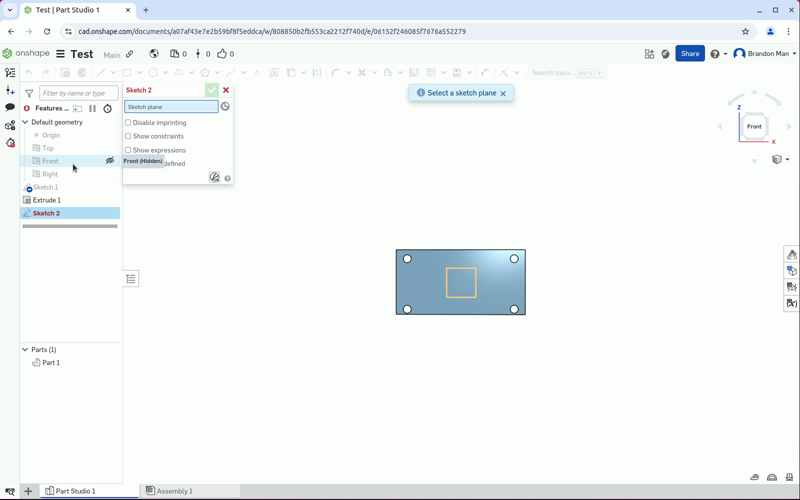
click(73, 163)
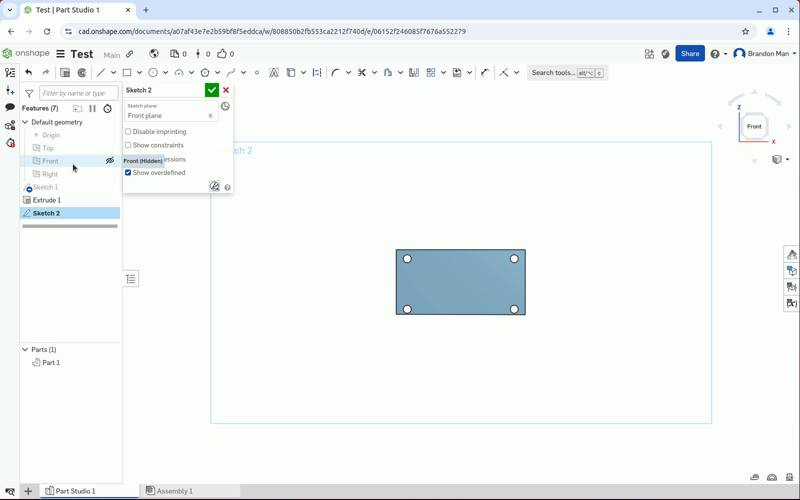
mouse_move(73, 352)
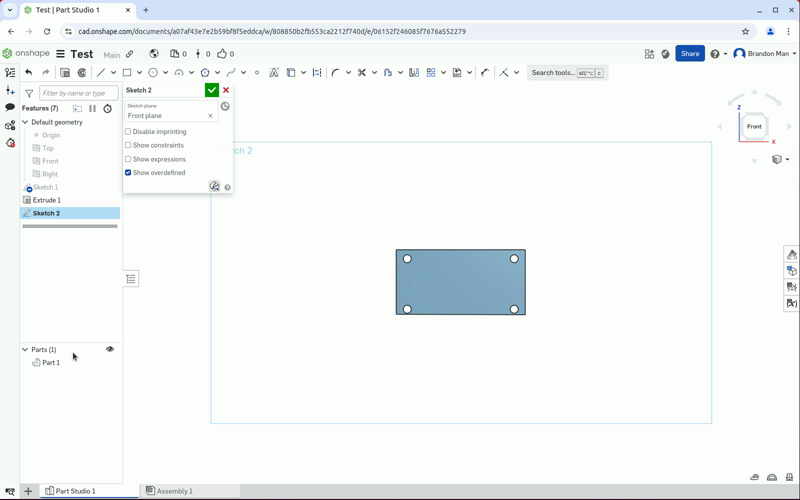
key(y)
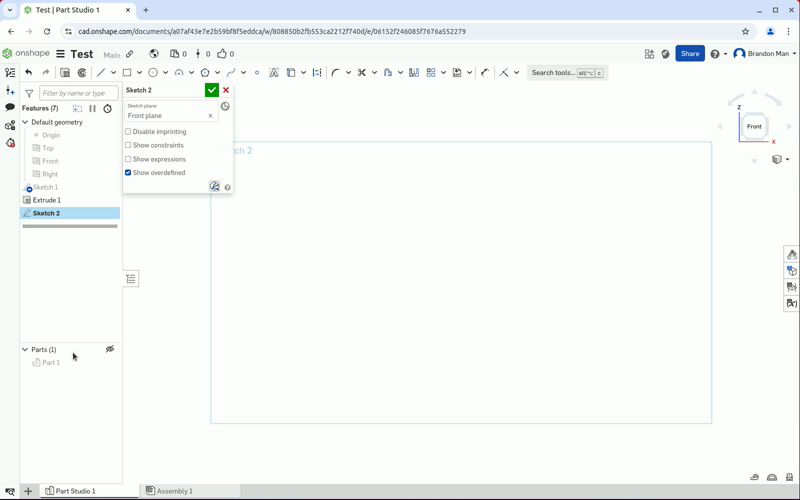
key(c)
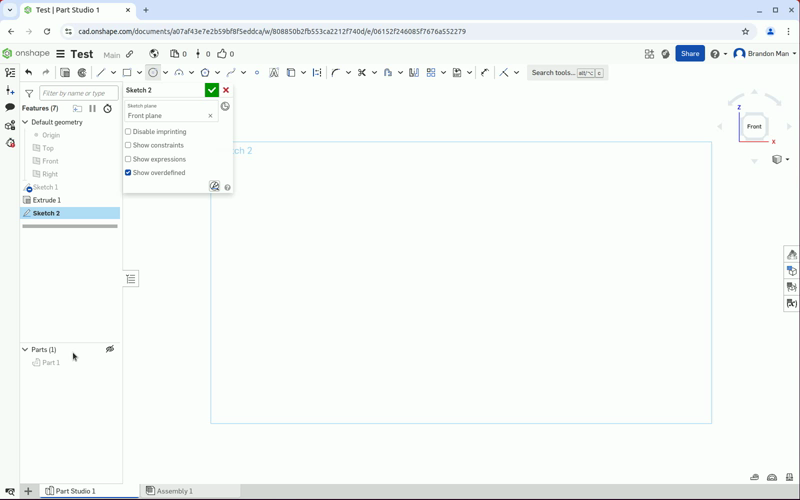
key_down(shift)
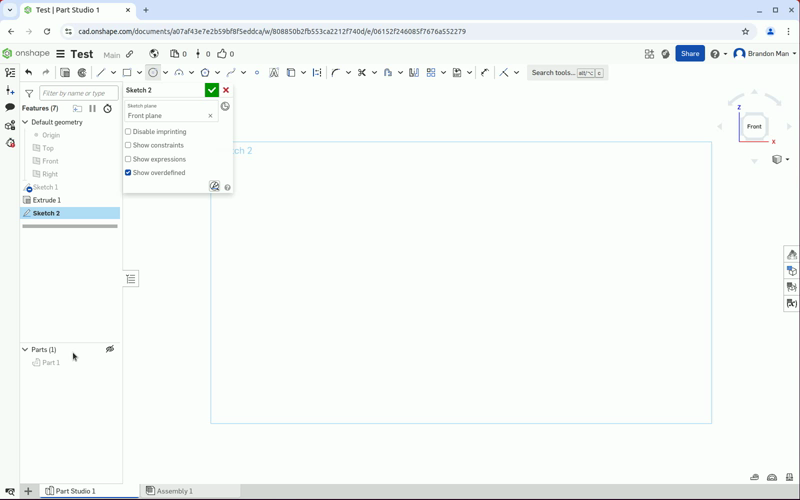
mouse_move(514, 309)
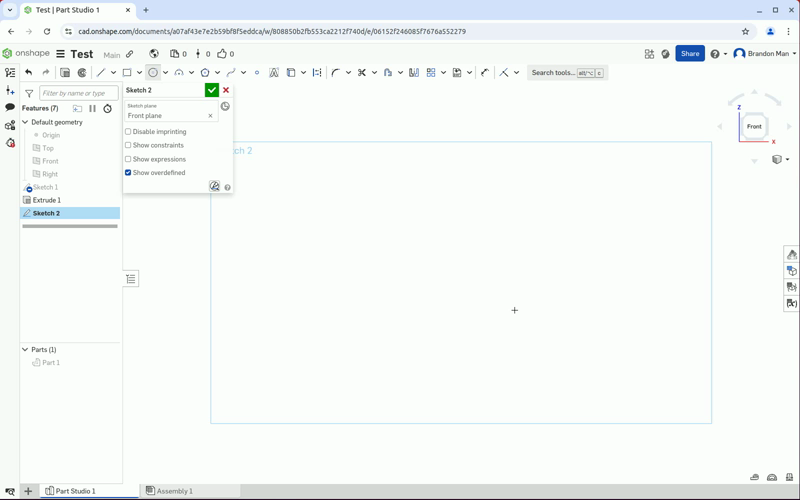
click(514, 309)
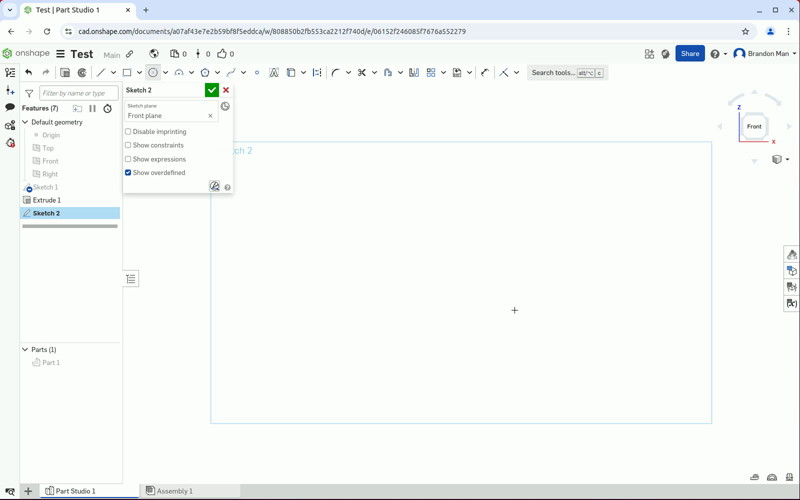
key_up(shift)
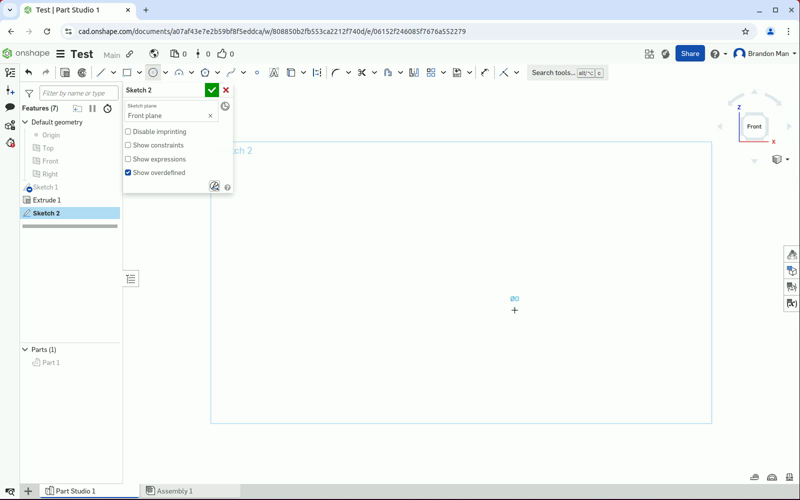
mouse_move(519, 309)
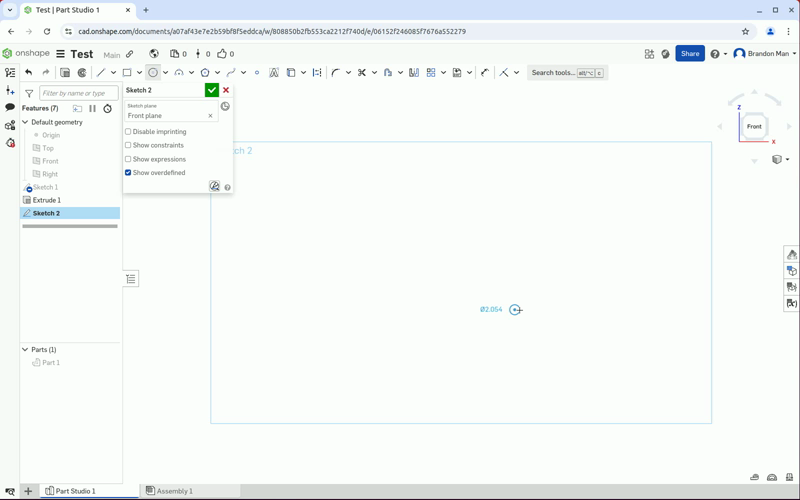
click(519, 309)
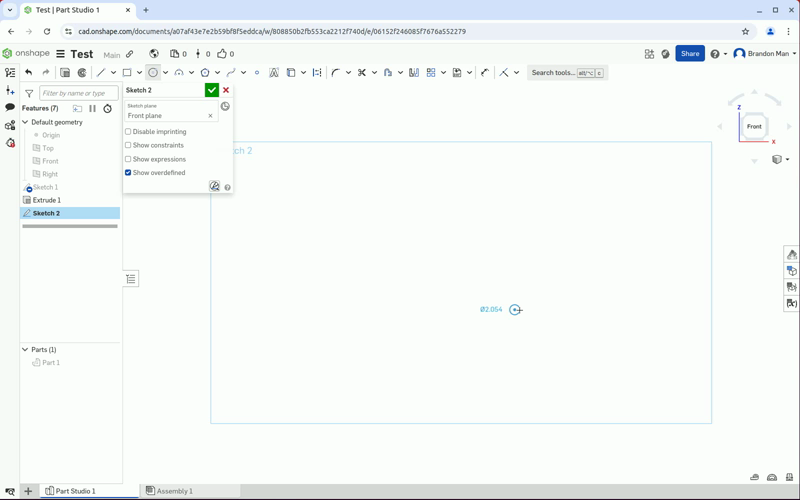
key(esc)
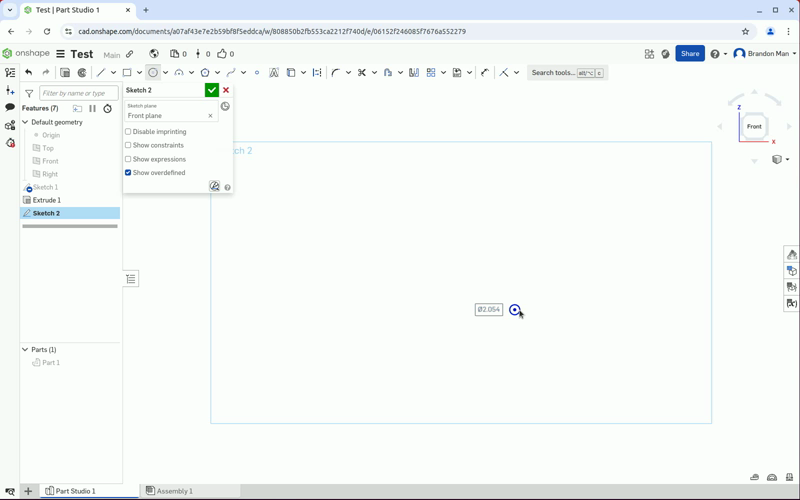
mouse_move(516, 310)
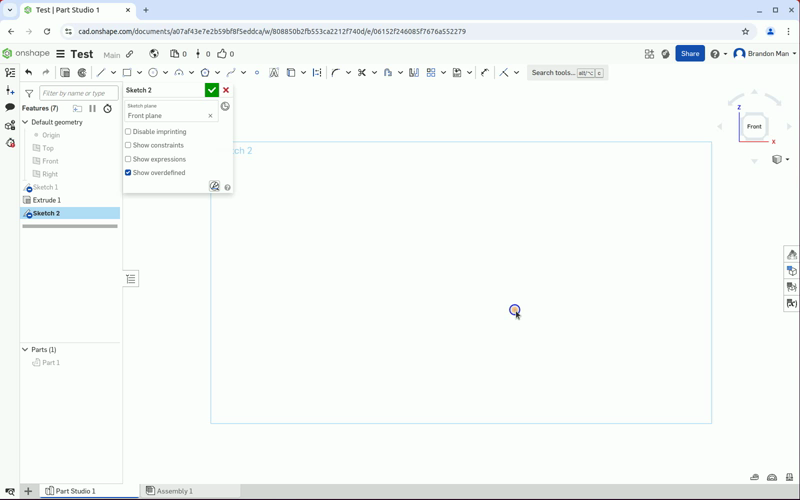
scroll(6)
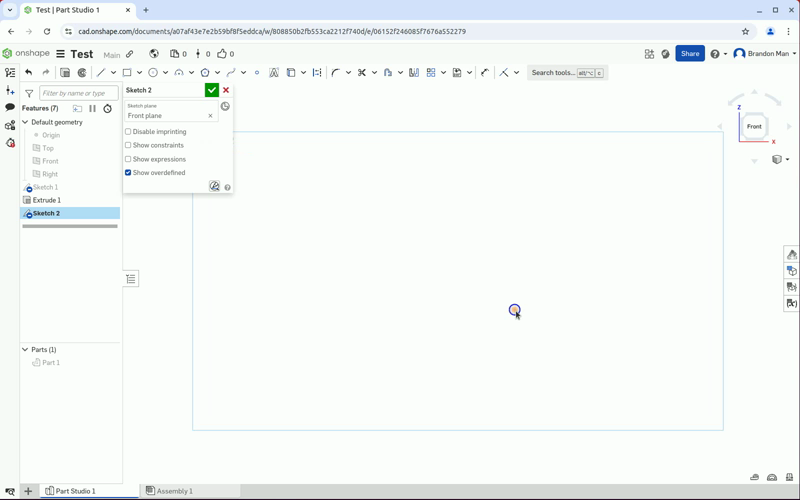
scroll(6)
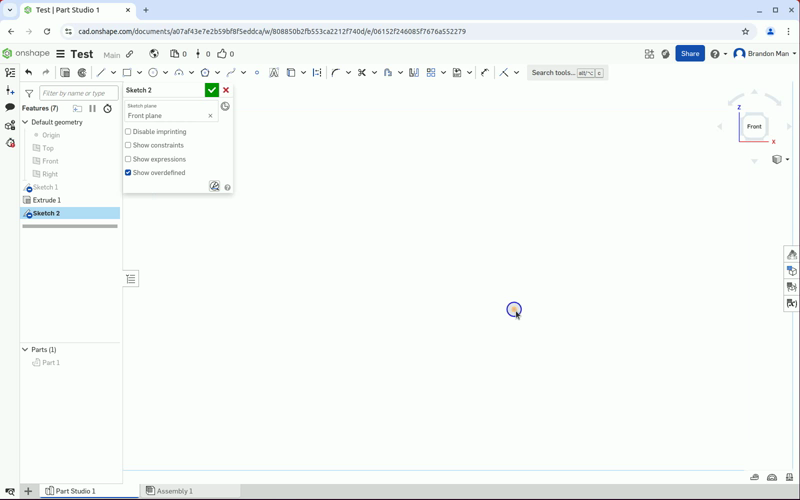
scroll(6)
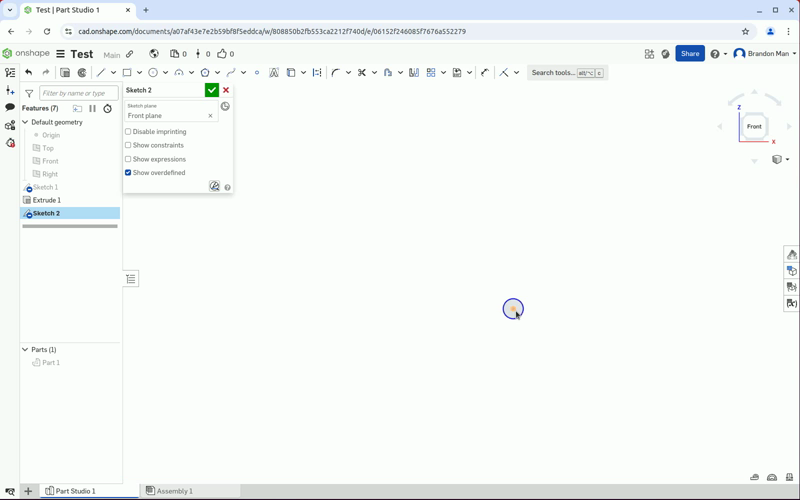
scroll(6)
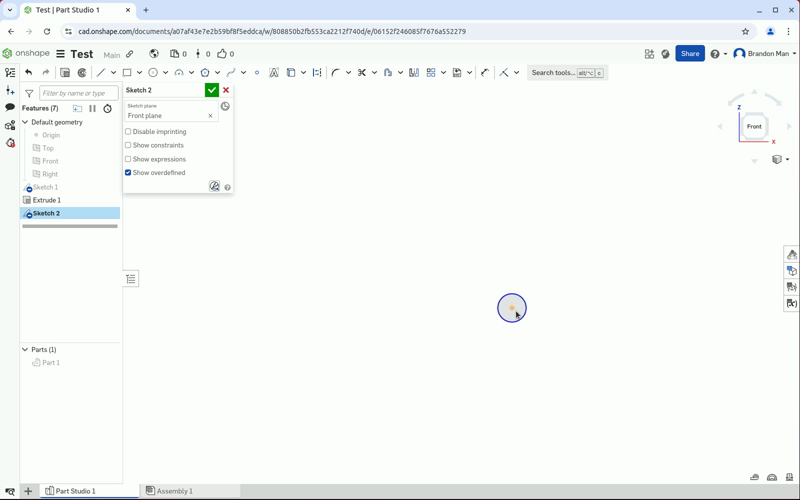
scroll(6)
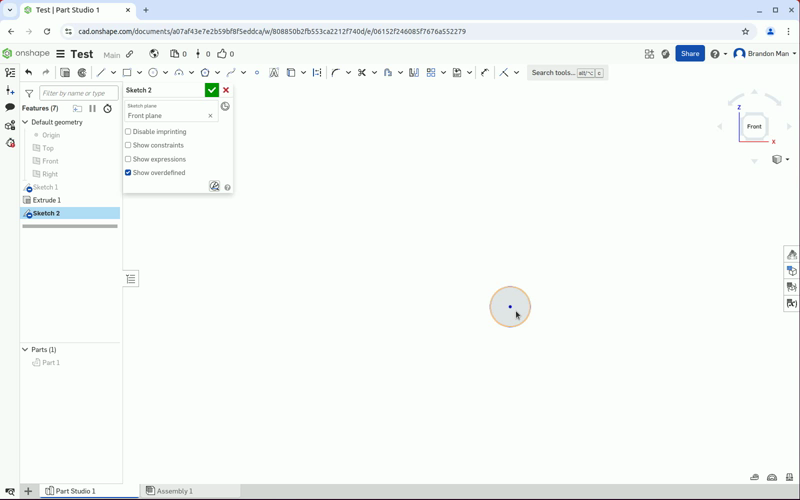
scroll(6)
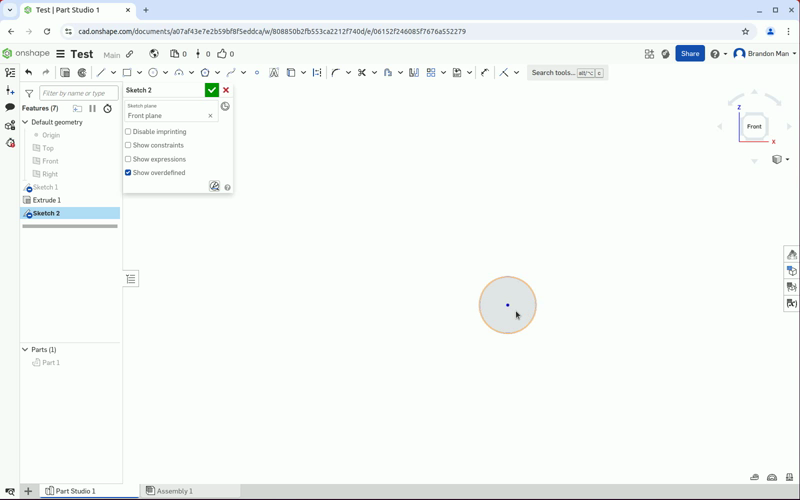
scroll(6)
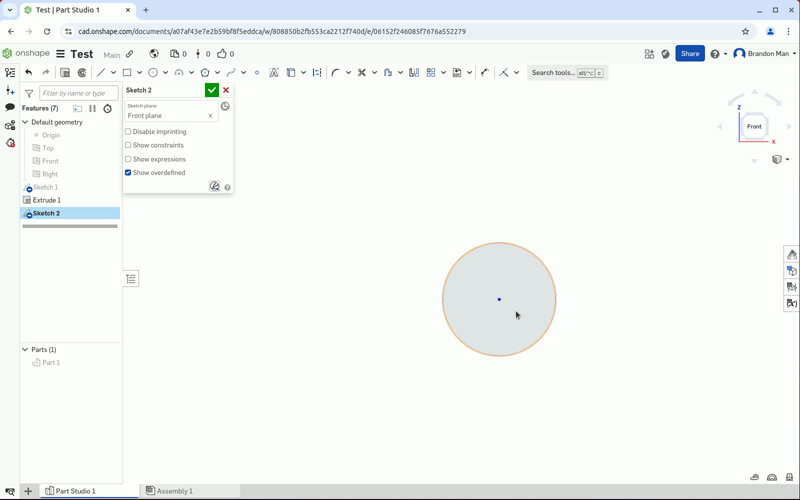
click(516, 310)
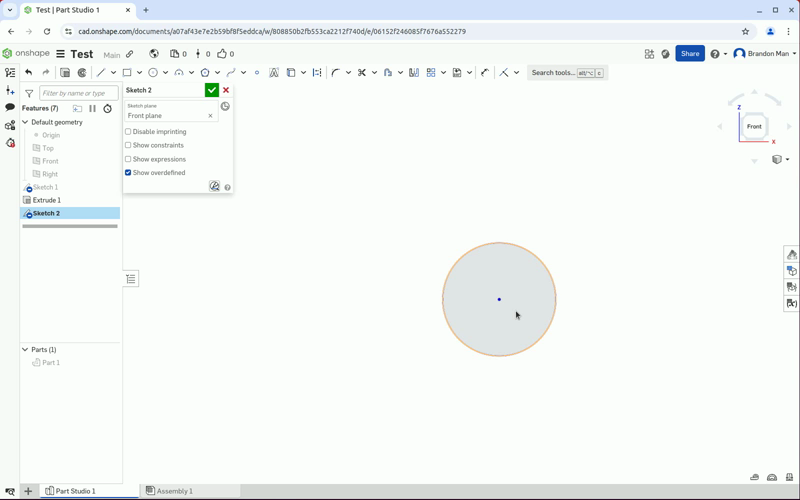
scroll(-6)
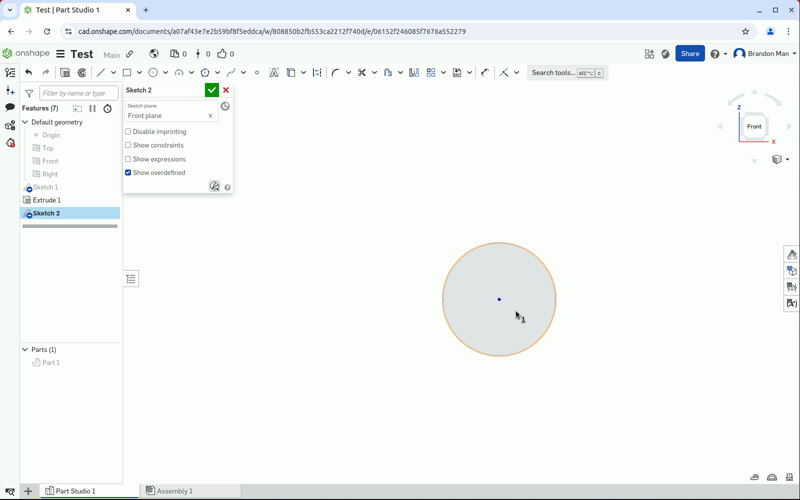
scroll(-6)
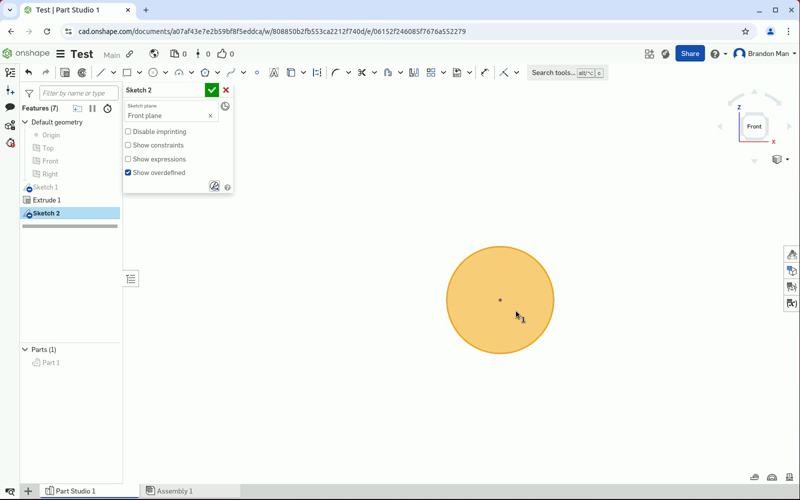
scroll(-6)
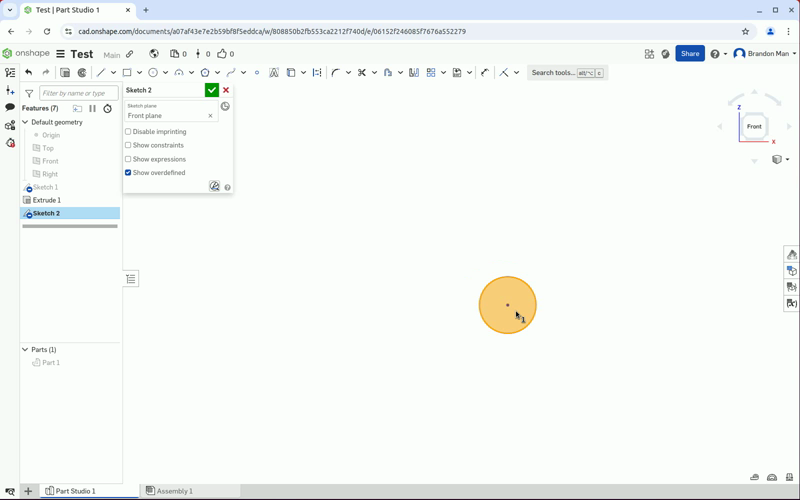
scroll(-6)
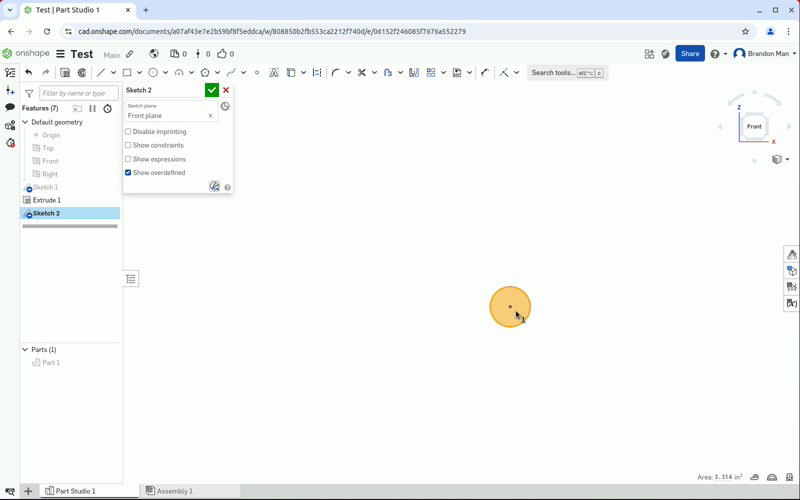
scroll(-6)
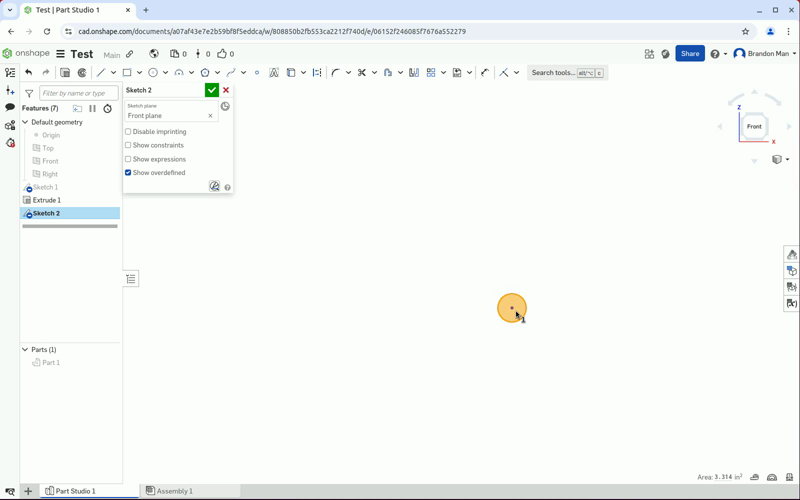
scroll(-6)
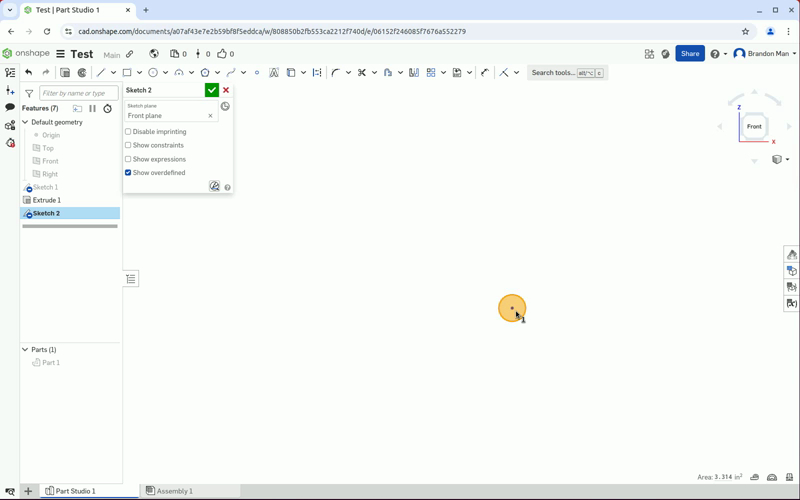
scroll(-6)
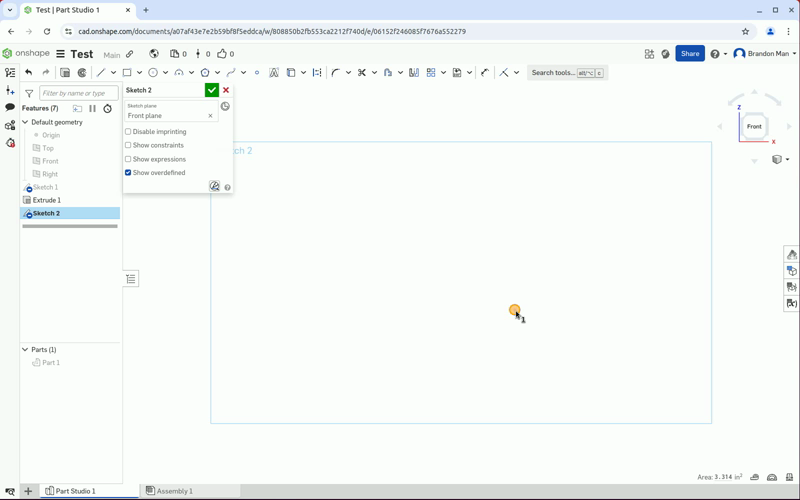
mouse_move(73, 352)
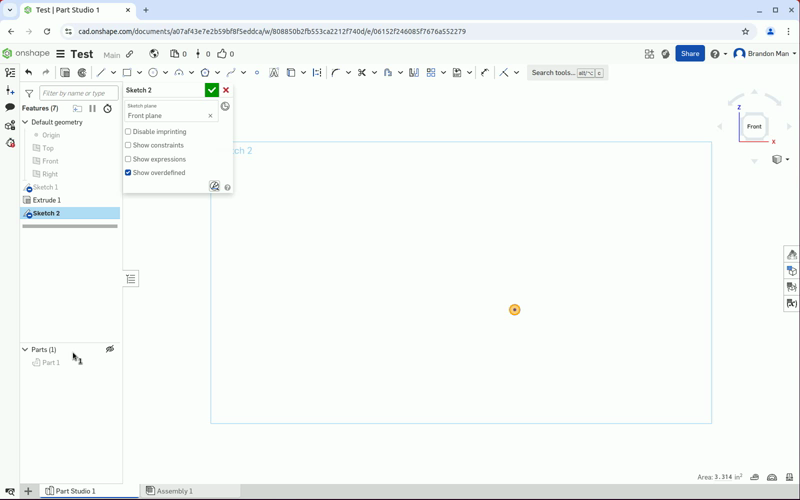
key(shift+y)
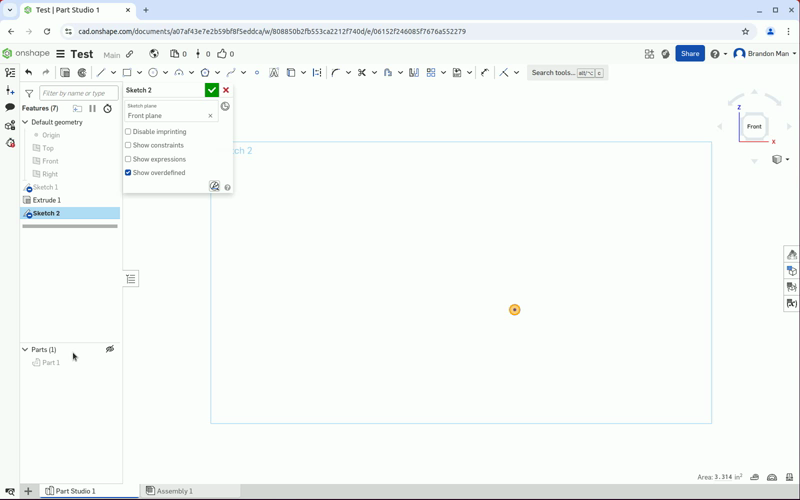
key(shift+e)
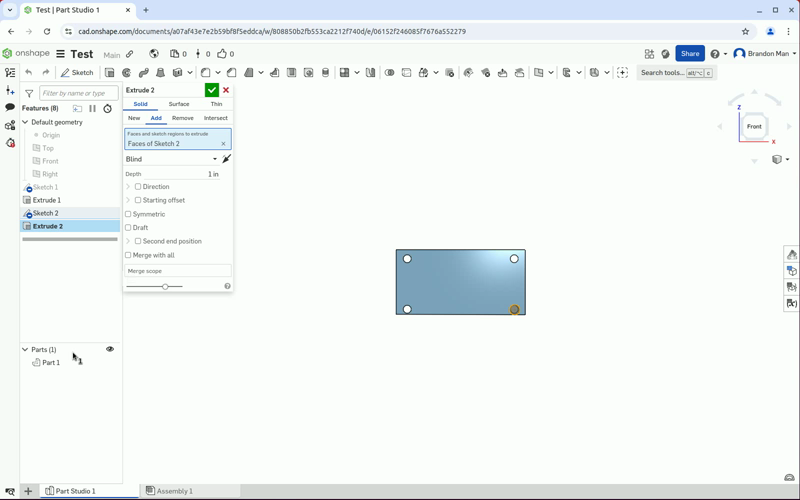
mouse_move(143, 106)
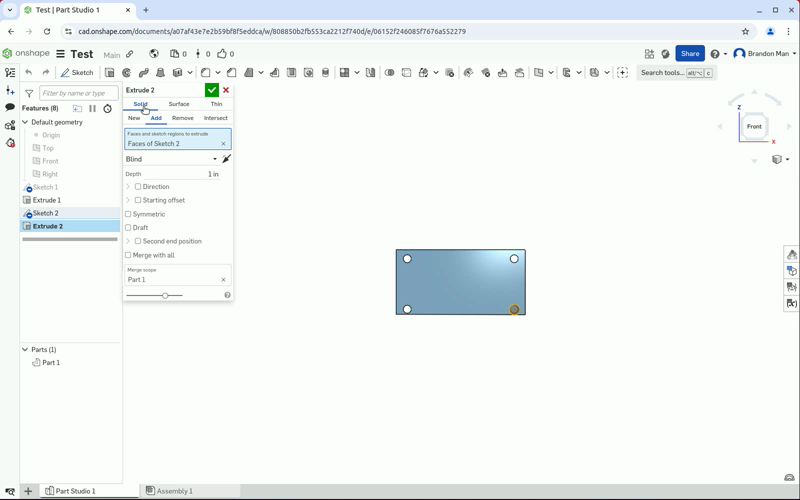
click(143, 106)
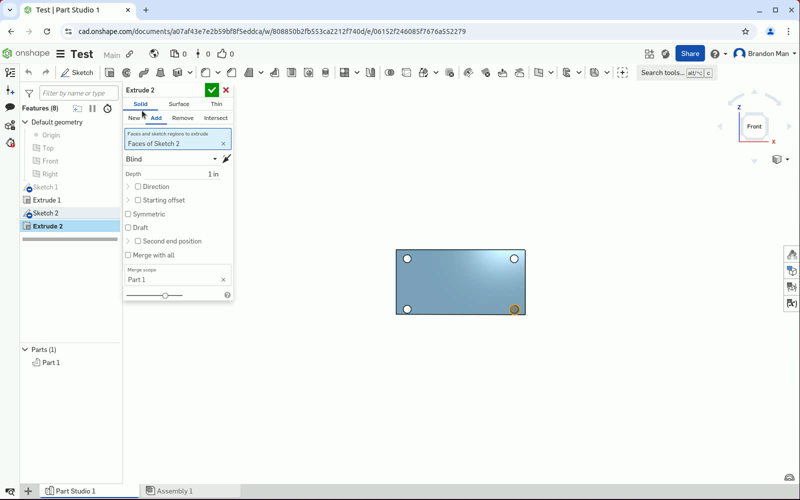
mouse_move(137, 120)
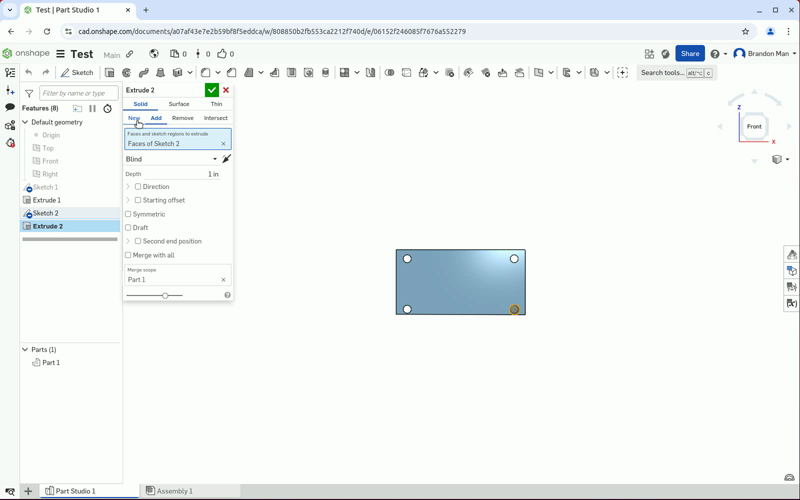
click(137, 120)
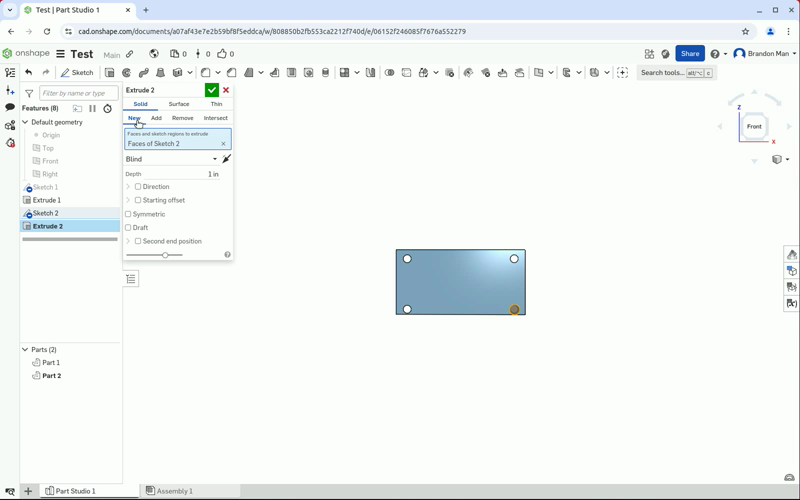
key(tab, 4)
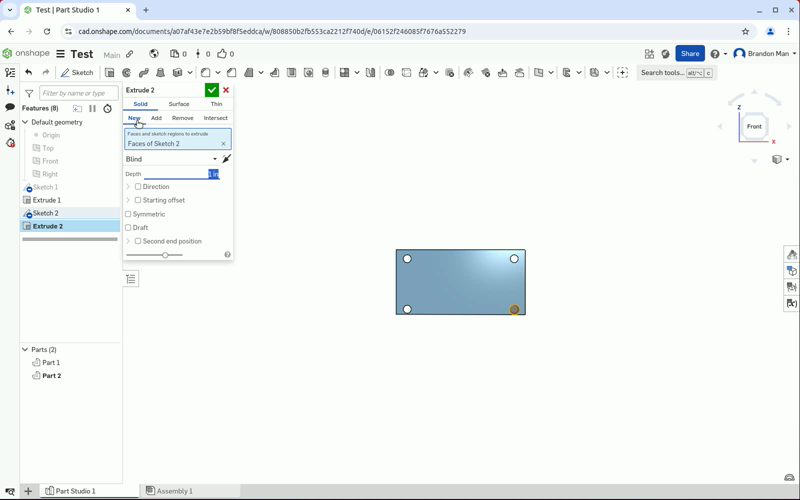
text(5.055)
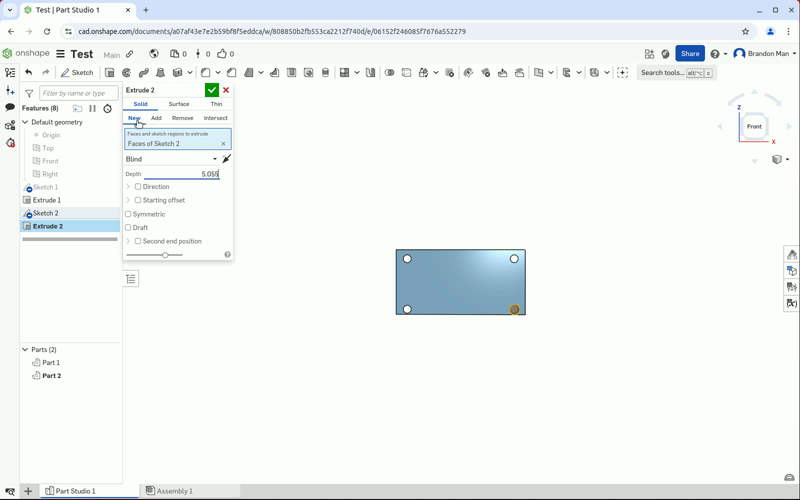
key(enter)
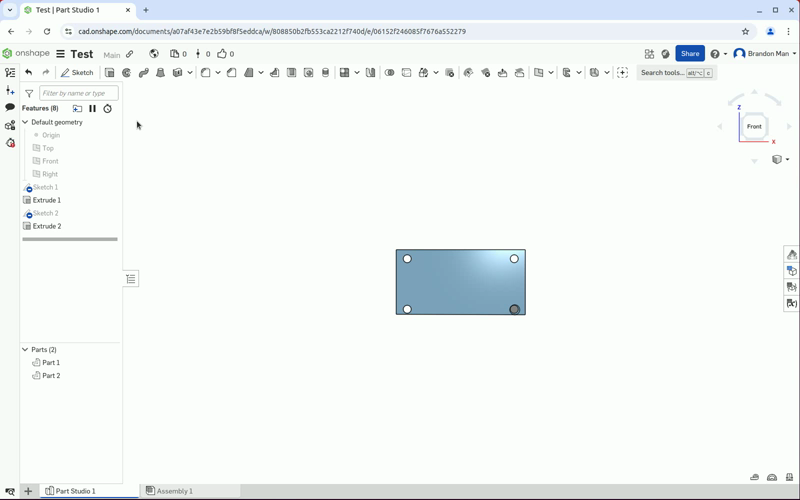
key(shift+h)
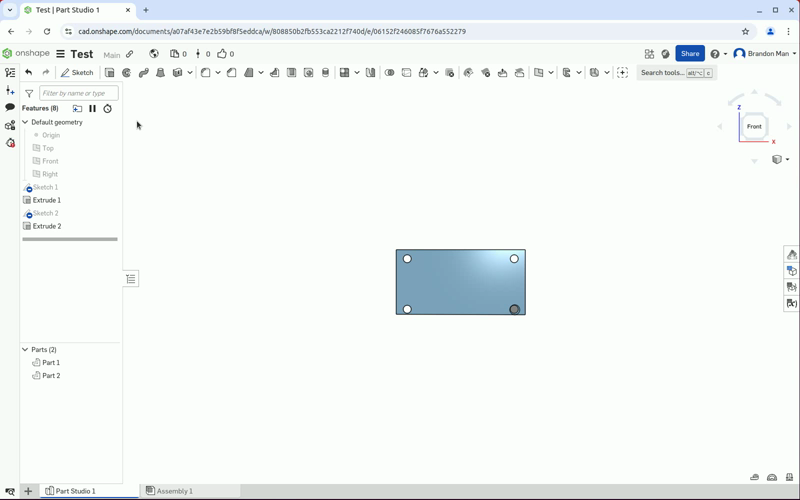
key(shift+h)
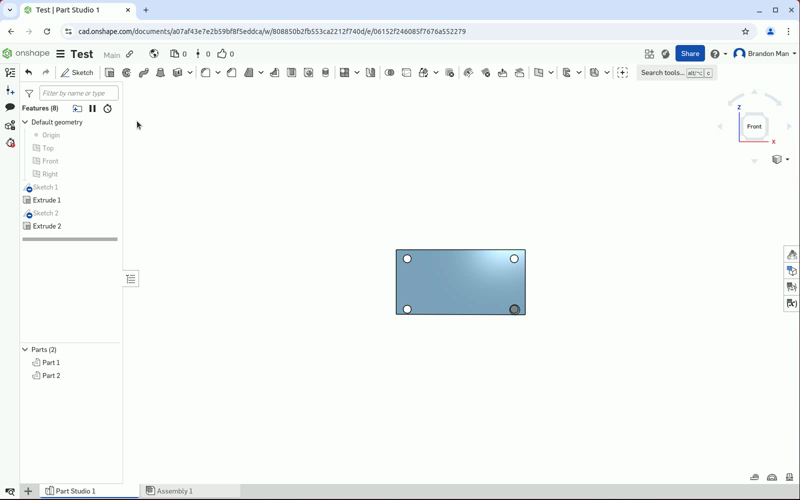
mouse_move(73, 189)
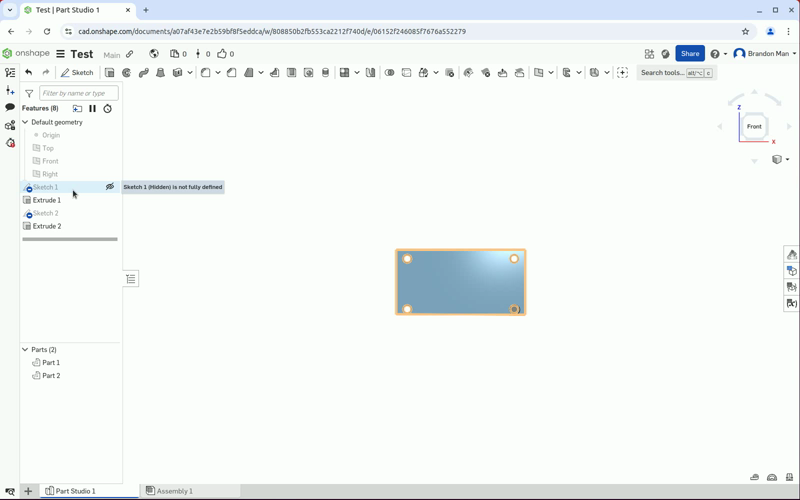
click(73, 189)
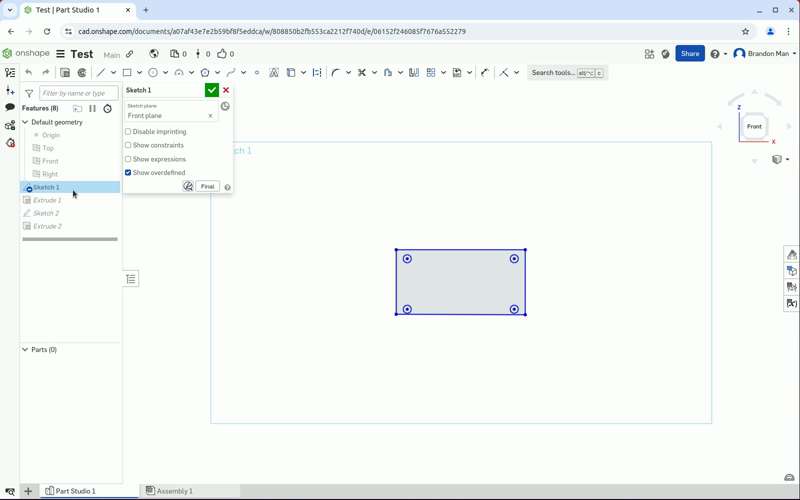
mouse_move(229, 92)
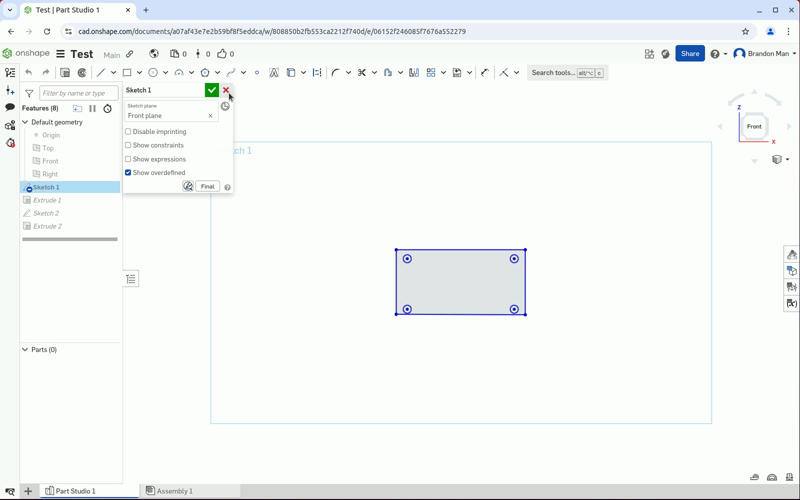
click(229, 92)
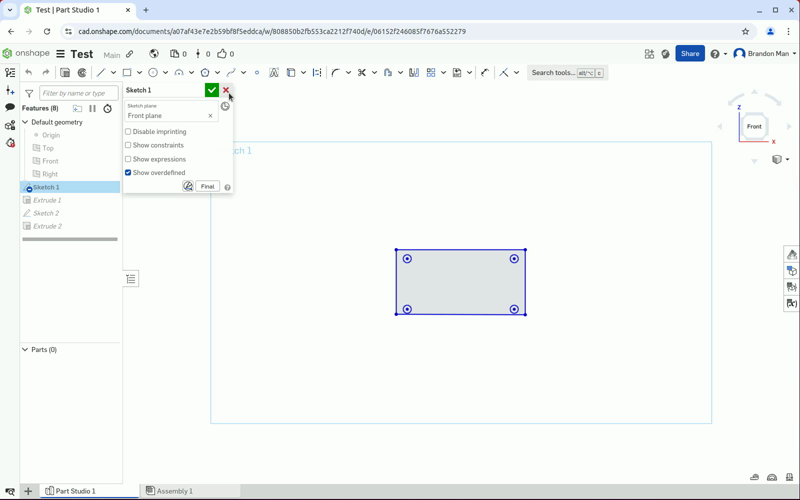
key(shift+s)
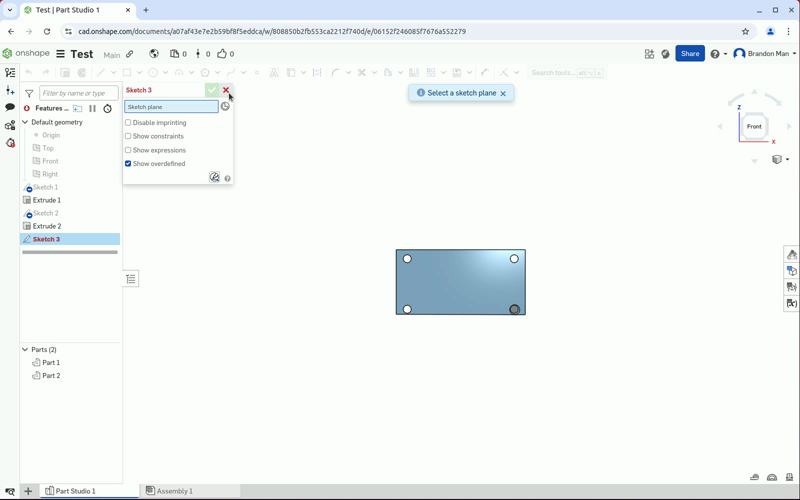
mouse_move(73, 163)
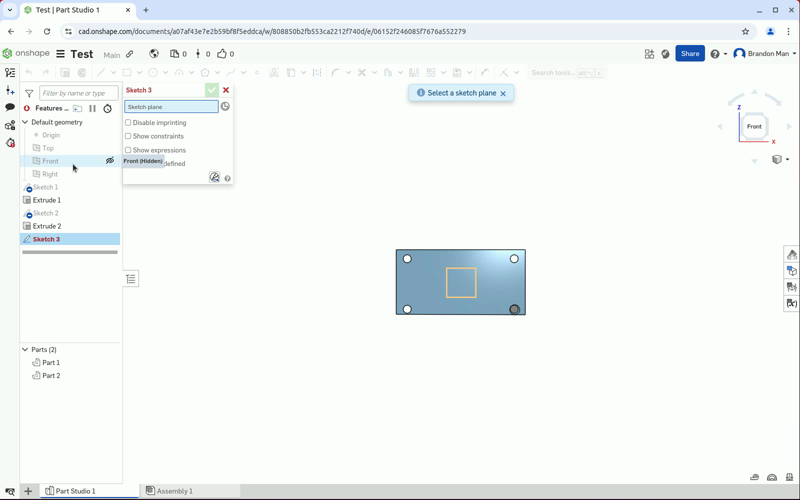
click(73, 163)
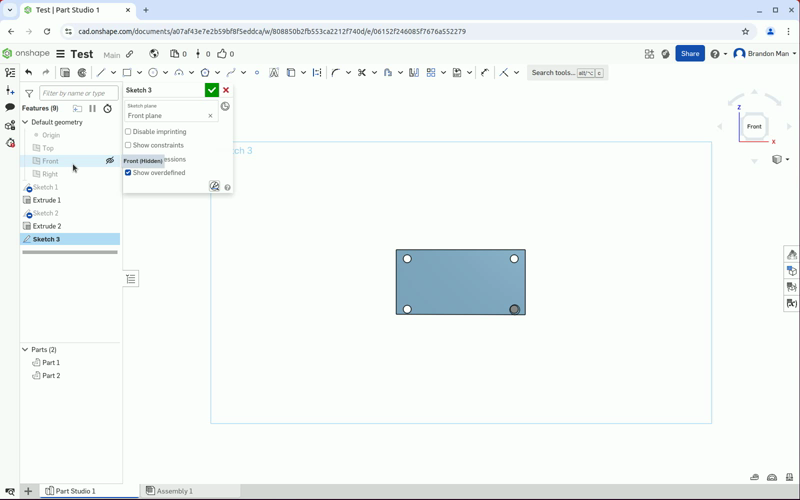
mouse_move(73, 352)
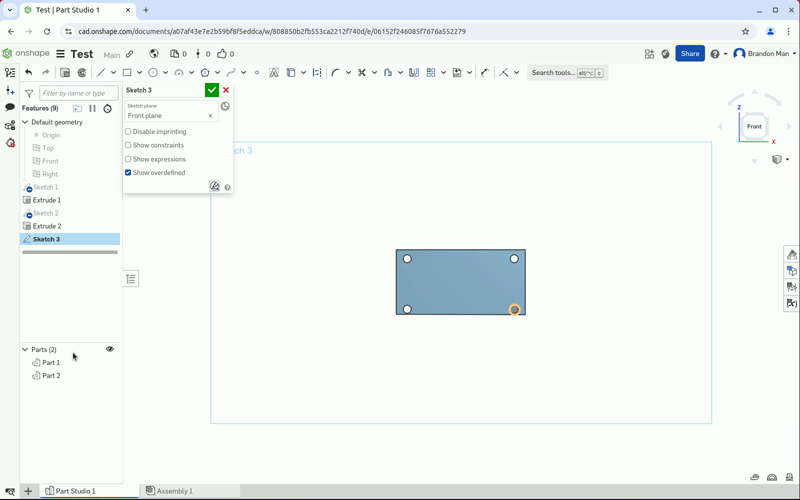
key(y)
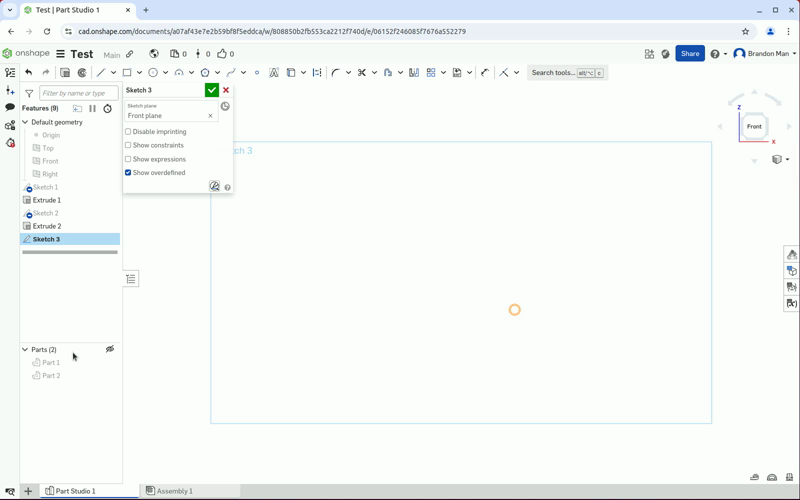
key(c)
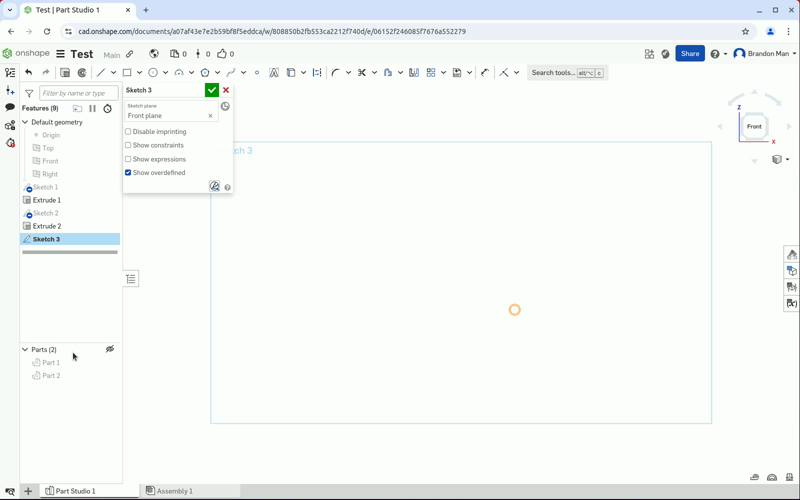
key_down(shift)
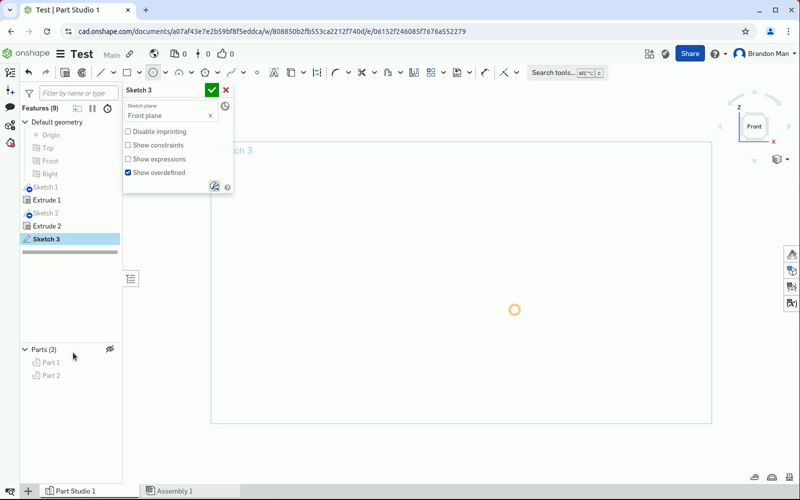
mouse_move(514, 259)
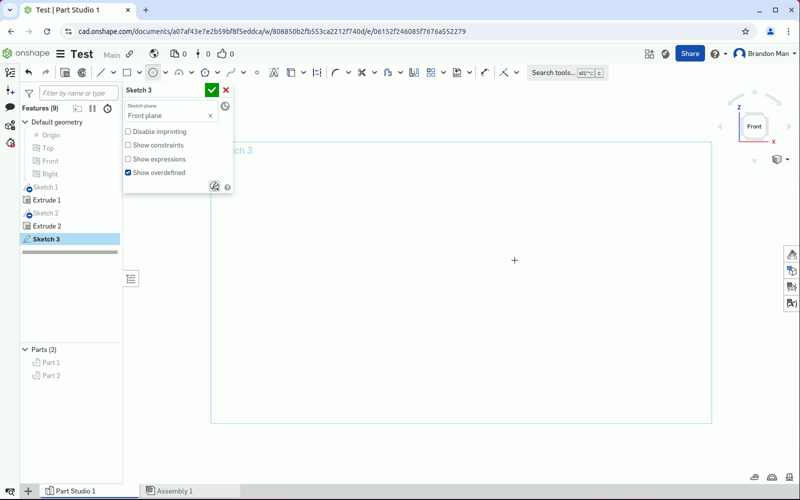
click(514, 259)
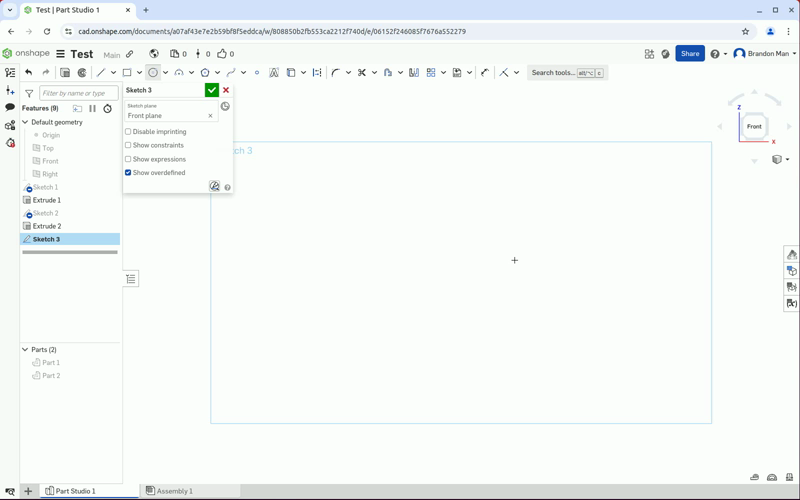
key_up(shift)
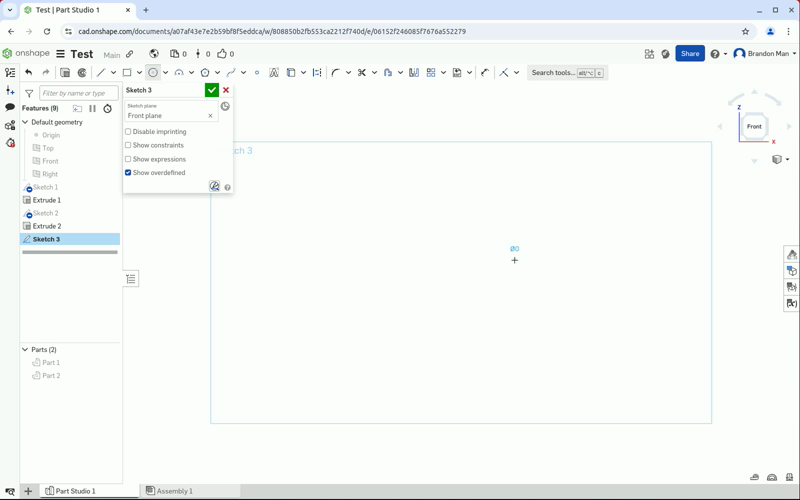
mouse_move(519, 259)
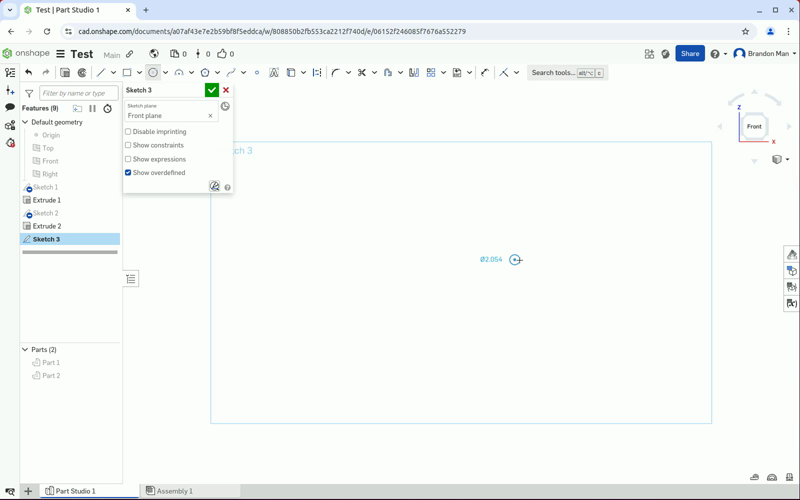
click(519, 259)
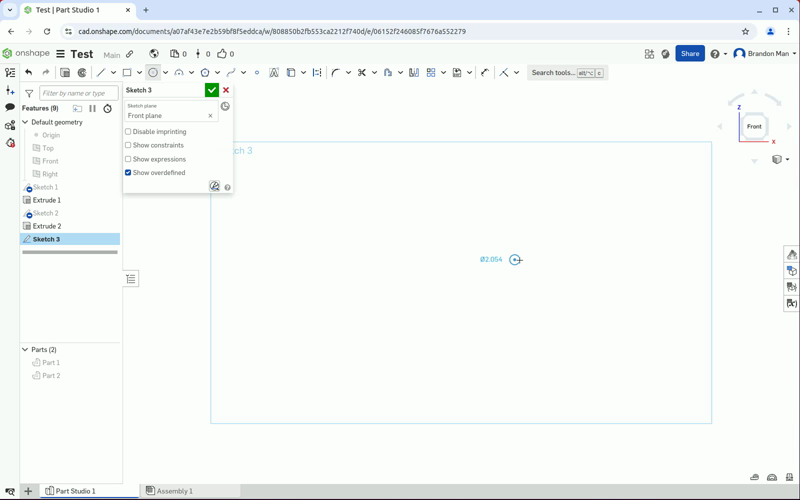
key(esc)
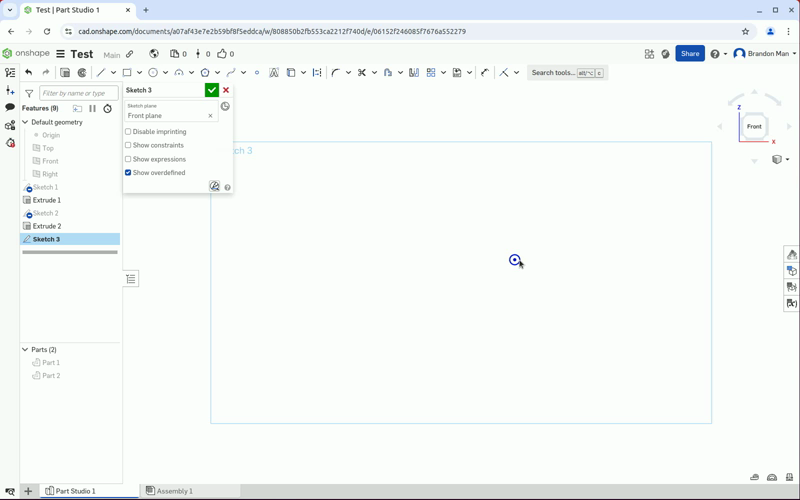
mouse_move(512, 258)
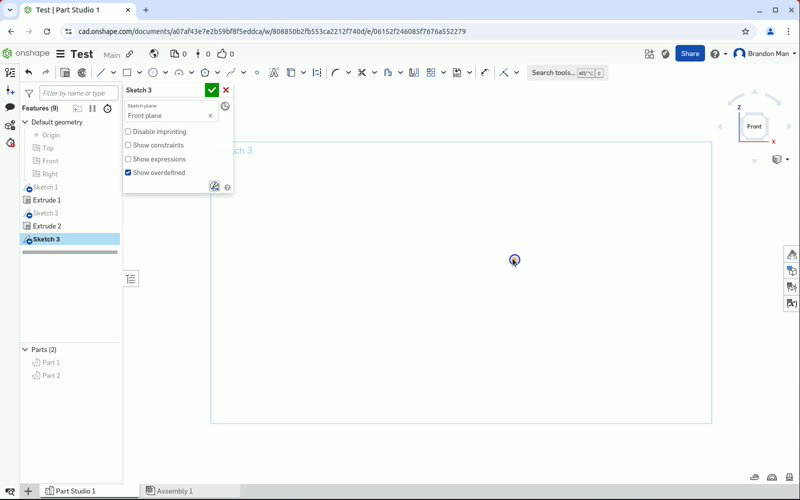
scroll(6)
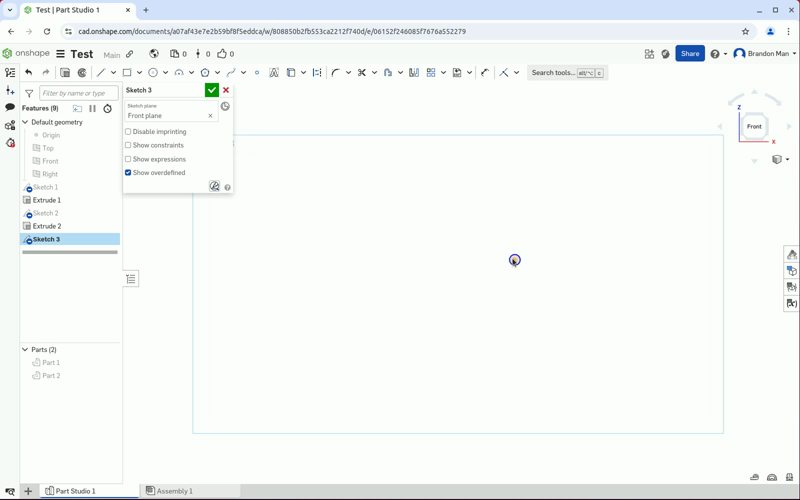
scroll(6)
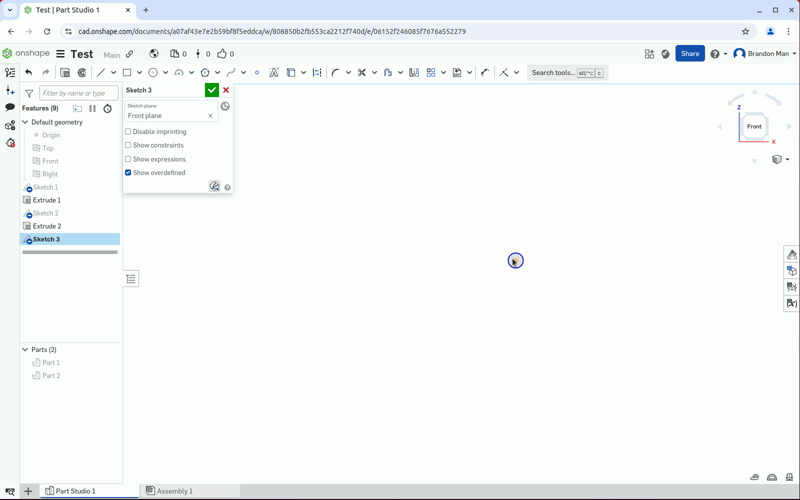
scroll(6)
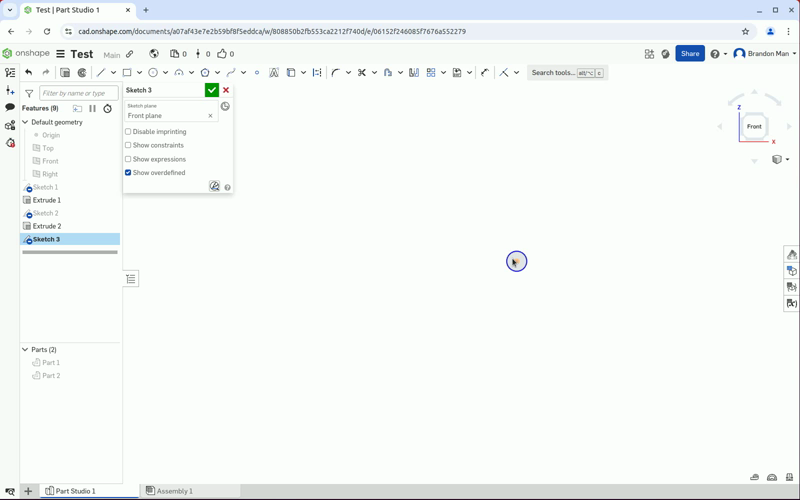
scroll(6)
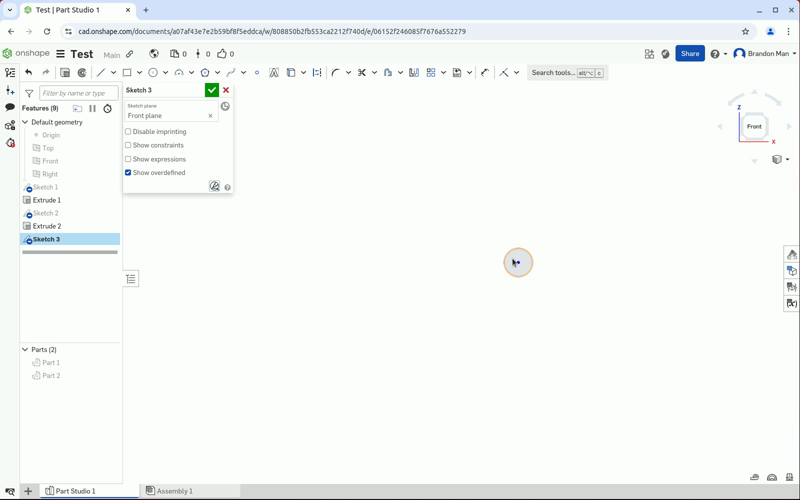
scroll(6)
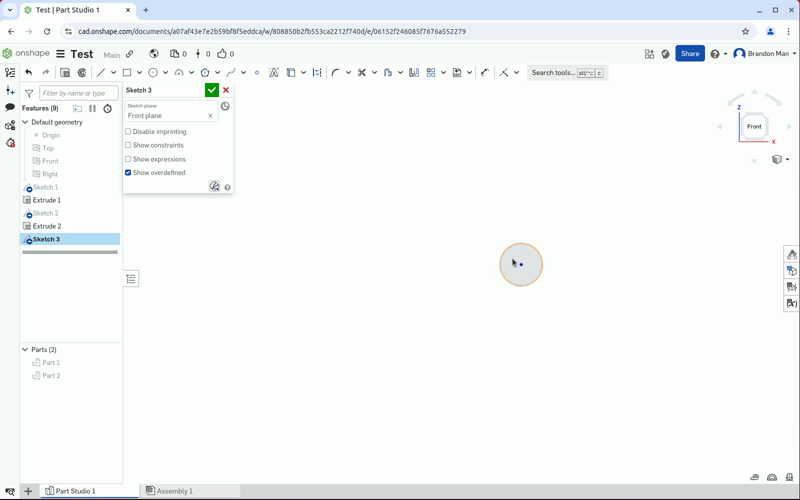
scroll(6)
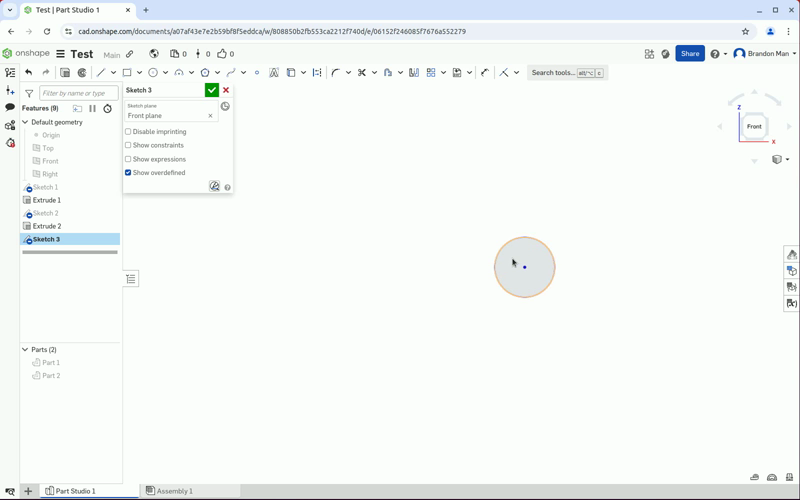
scroll(6)
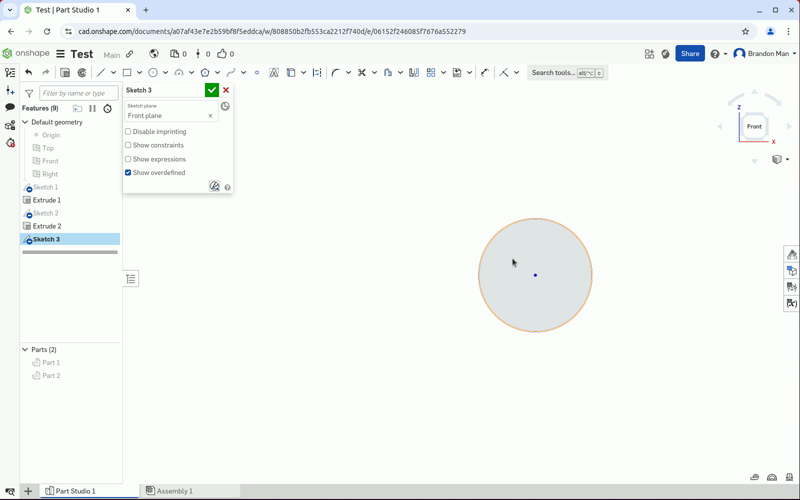
click(512, 258)
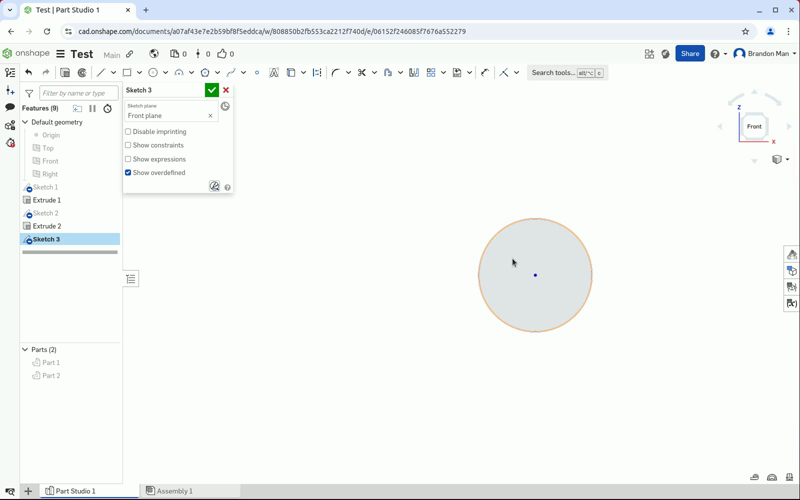
scroll(-6)
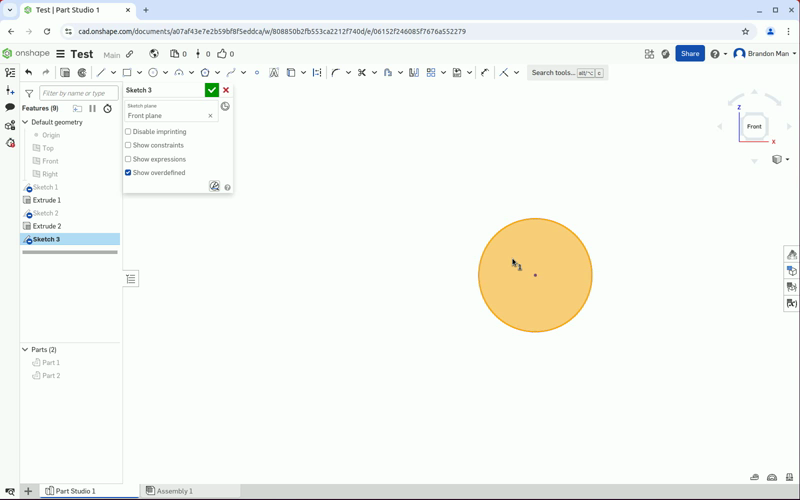
scroll(-6)
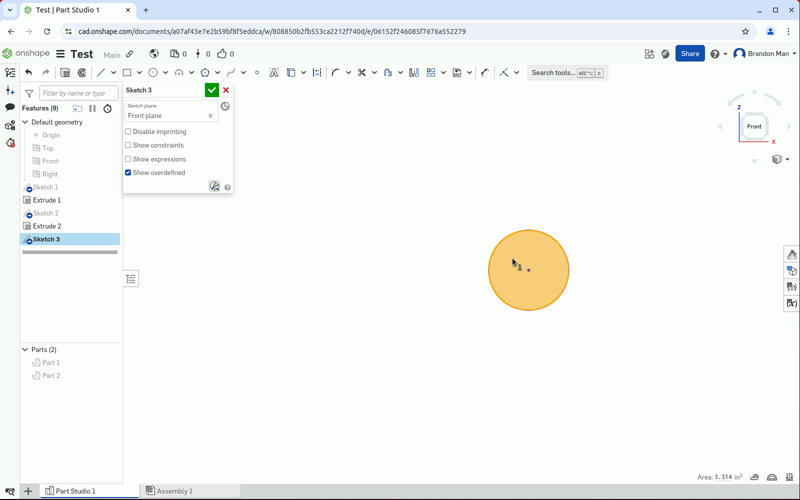
scroll(-6)
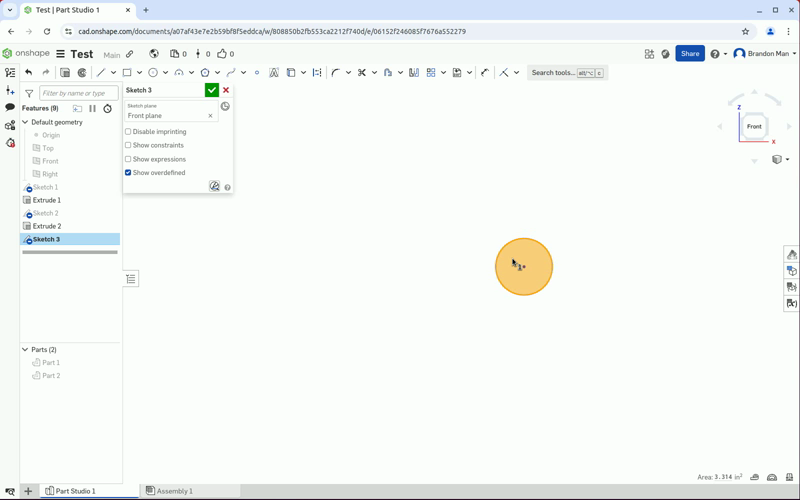
scroll(-6)
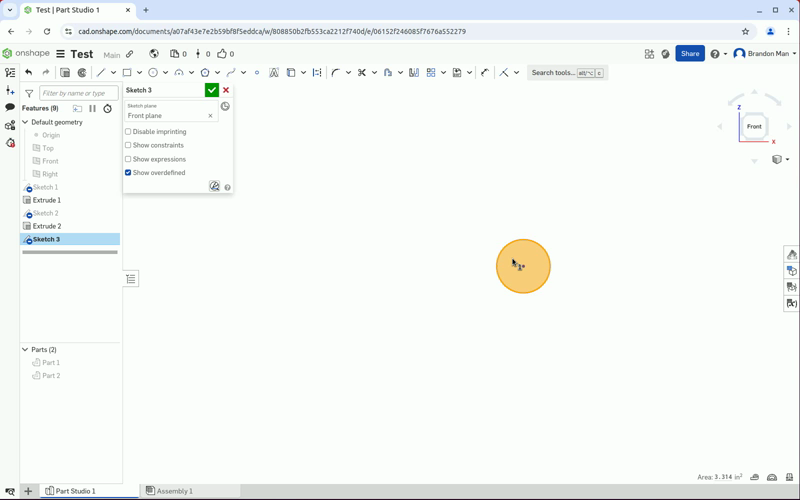
scroll(-6)
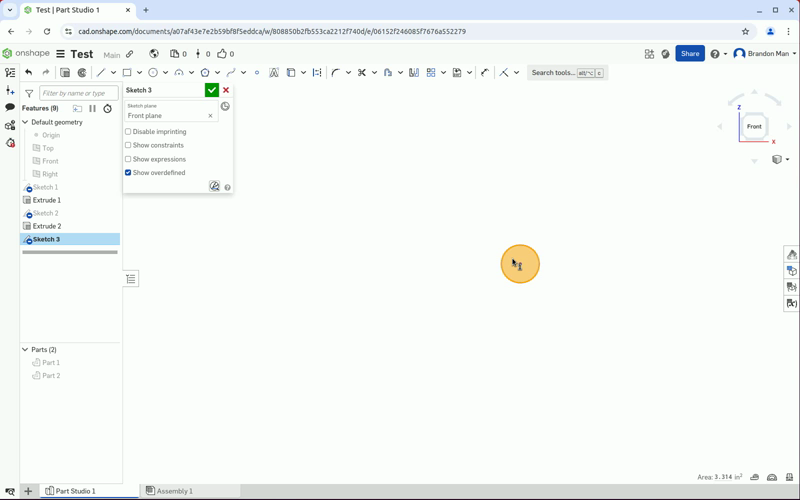
scroll(-6)
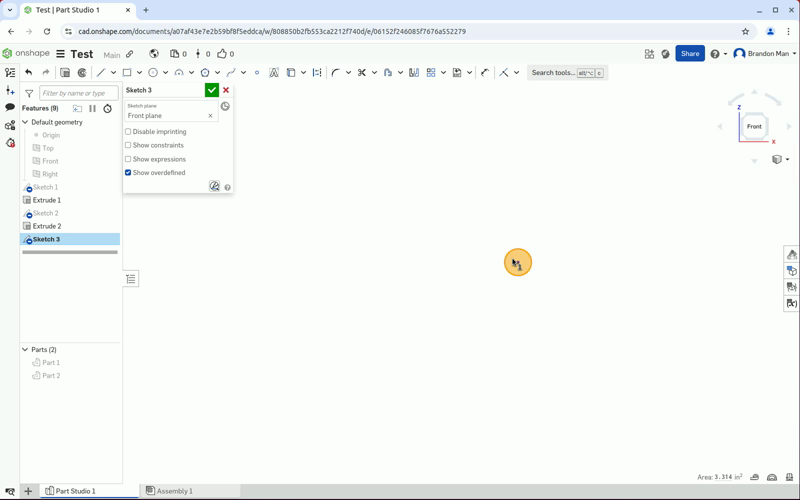
scroll(-6)
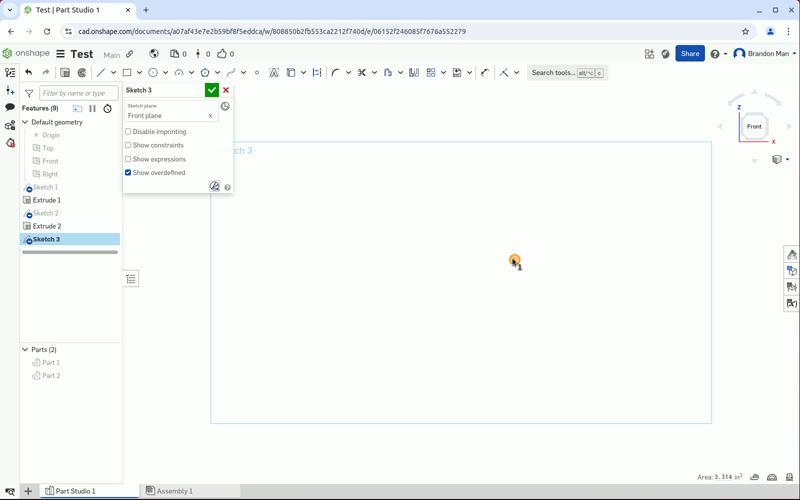
mouse_move(73, 352)
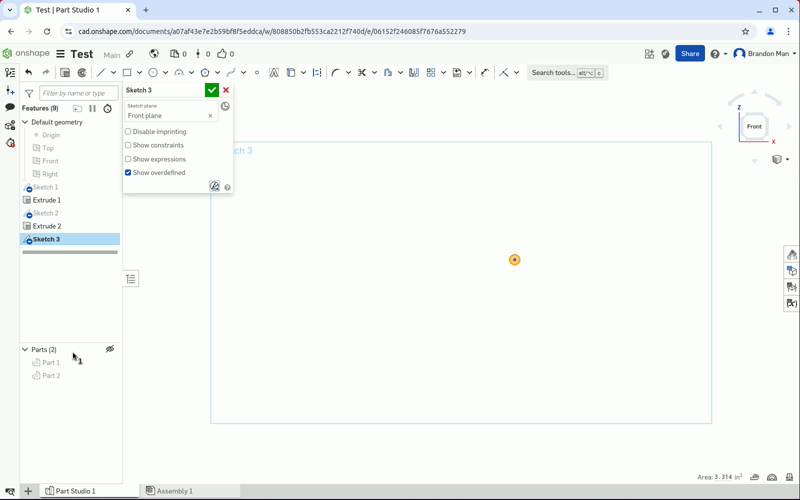
key(shift+y)
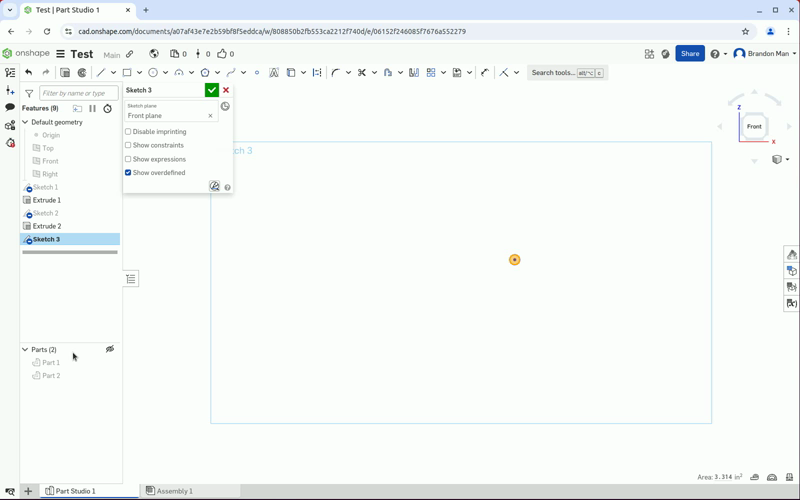
key(shift+e)
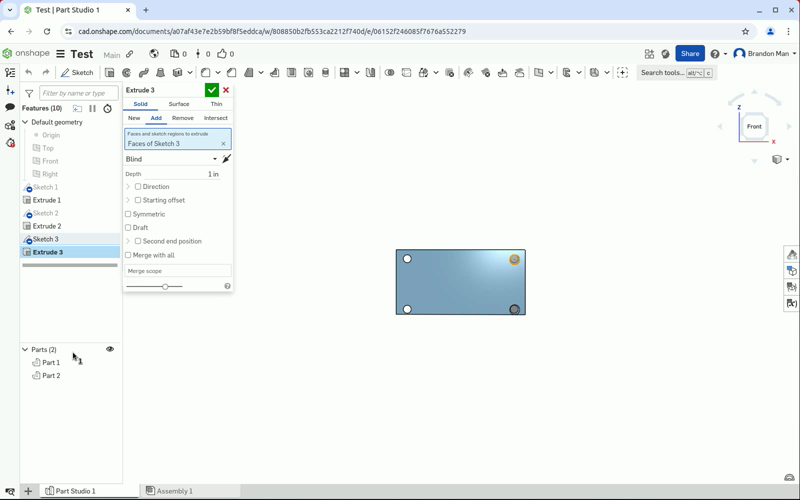
mouse_move(143, 106)
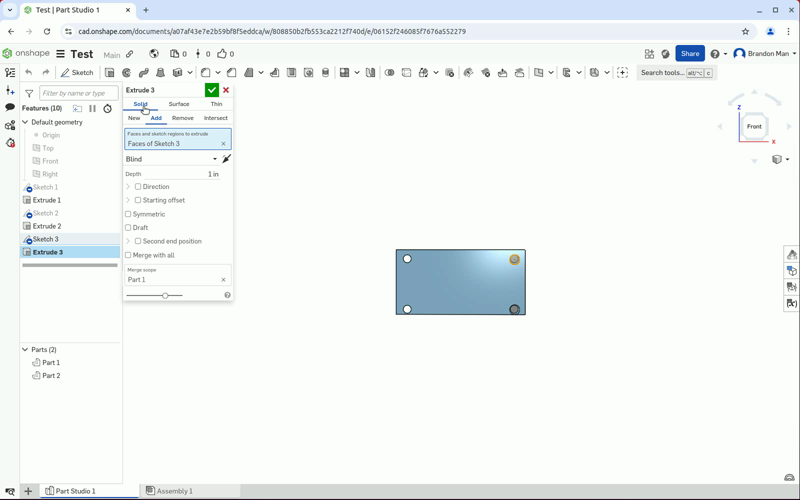
click(143, 106)
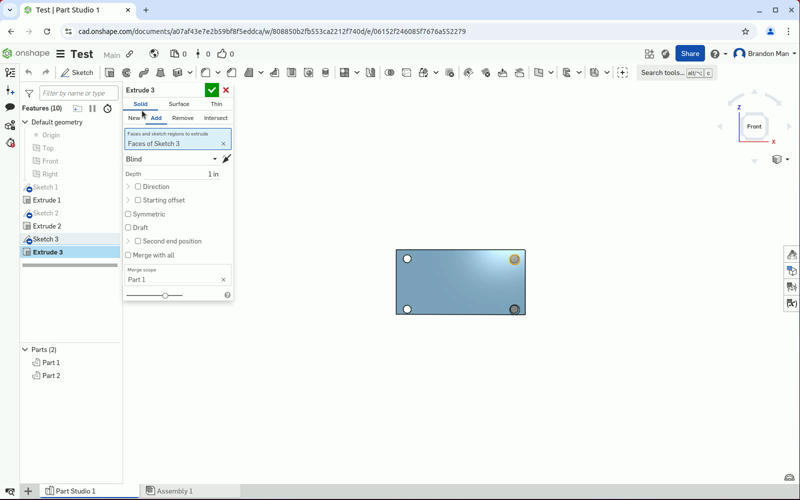
mouse_move(137, 120)
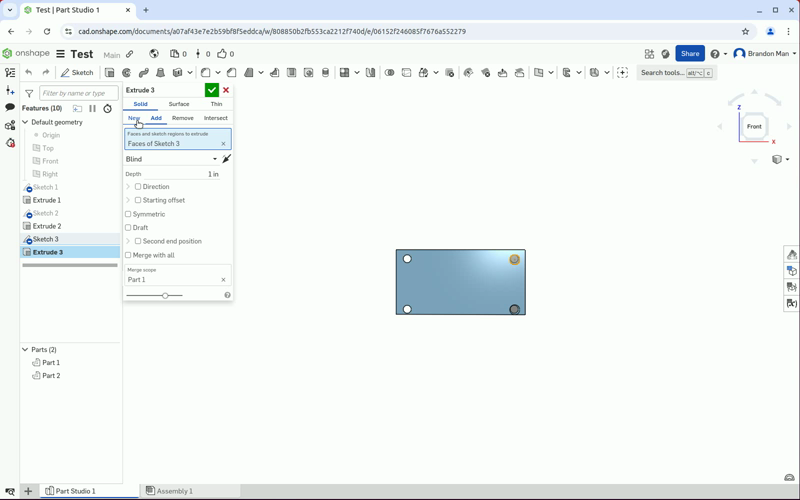
click(137, 120)
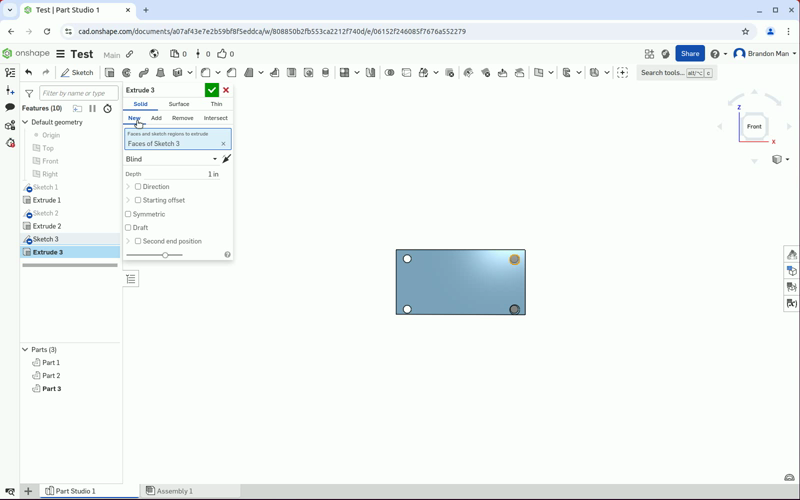
key(tab, 4)
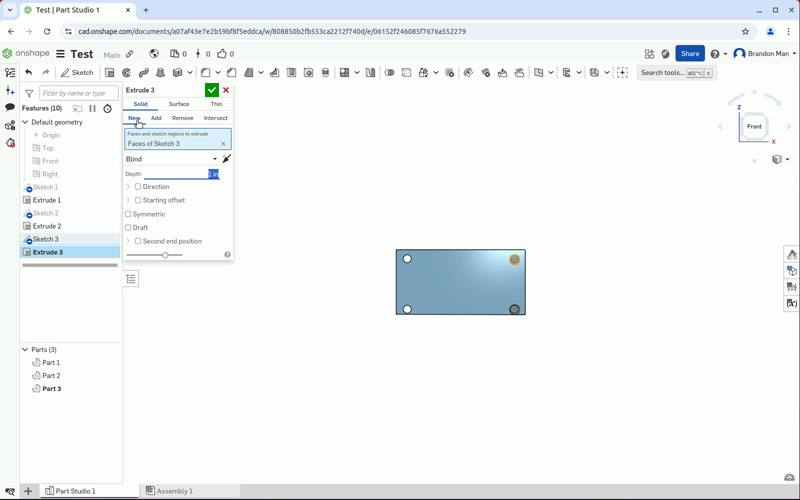
text(5.055)
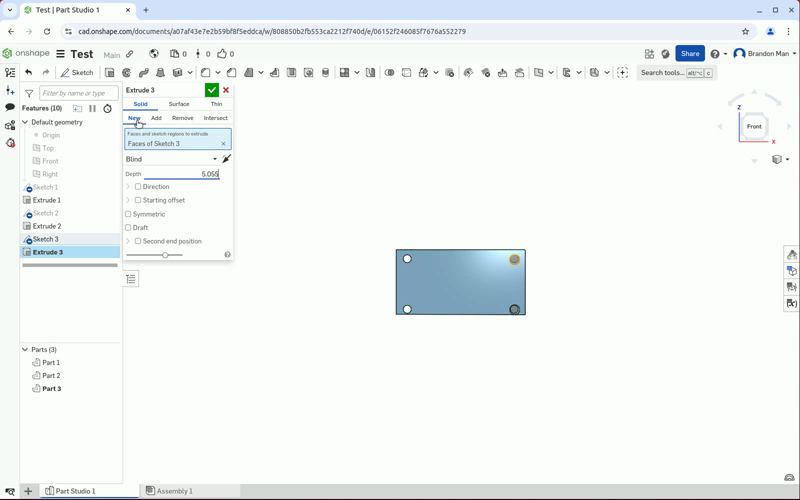
key(enter)
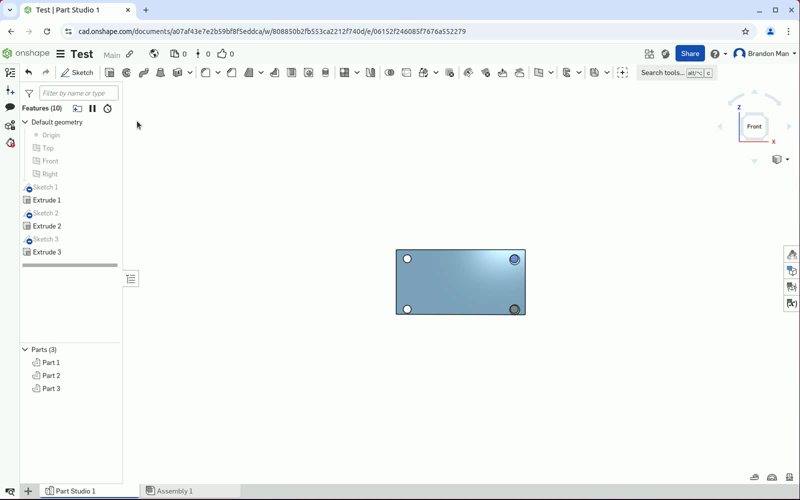
key(shift+h)
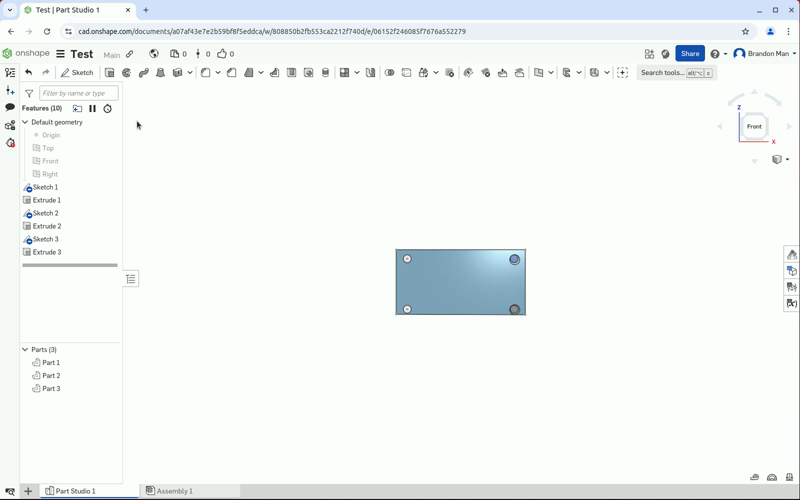
key(shift+h)
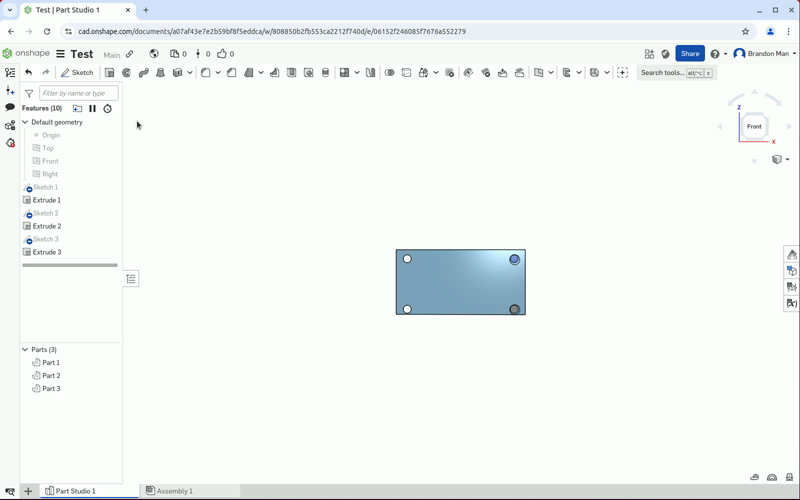
mouse_move(73, 189)
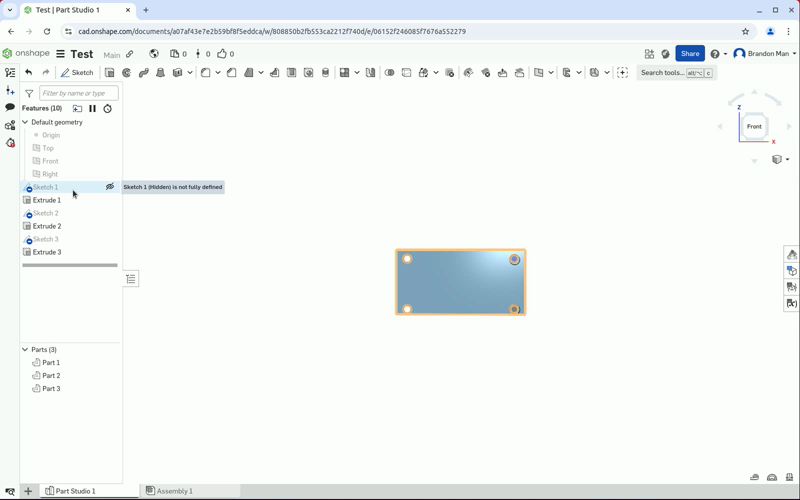
click(73, 189)
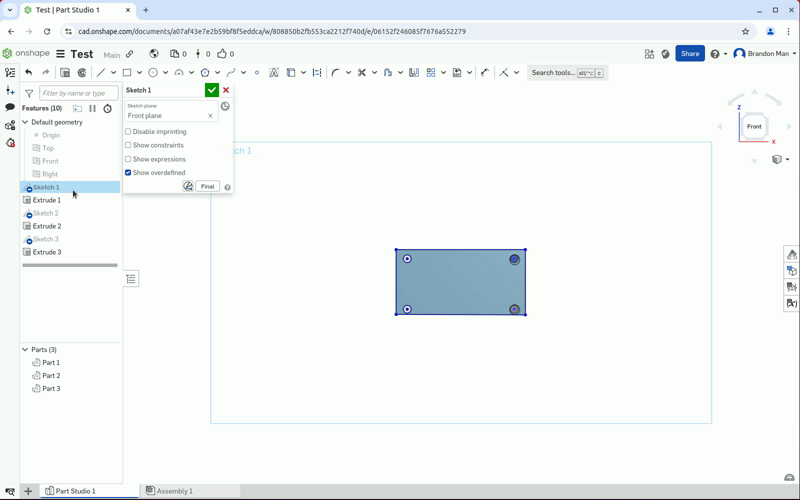
mouse_move(229, 92)
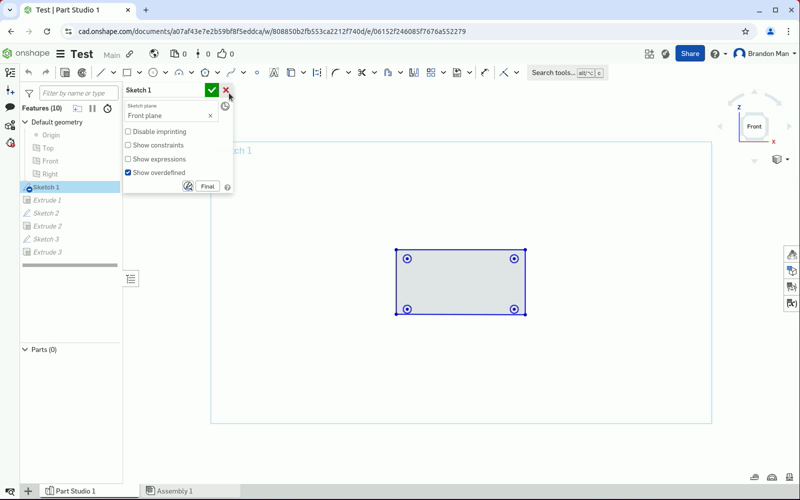
click(229, 92)
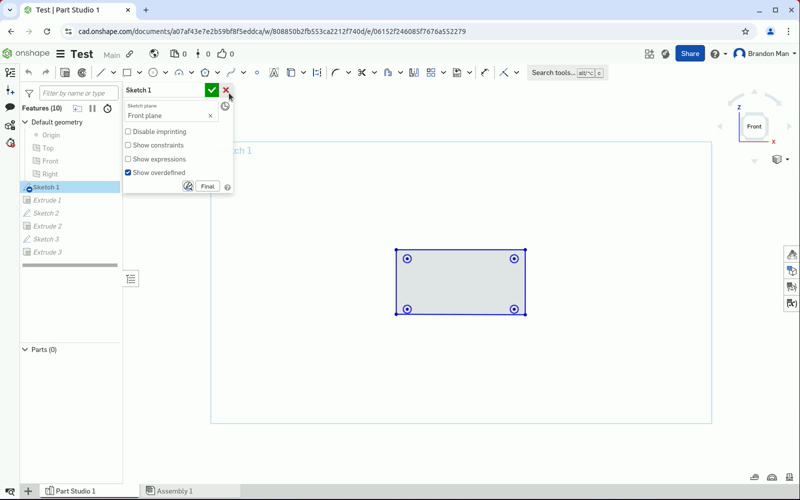
key(shift+s)
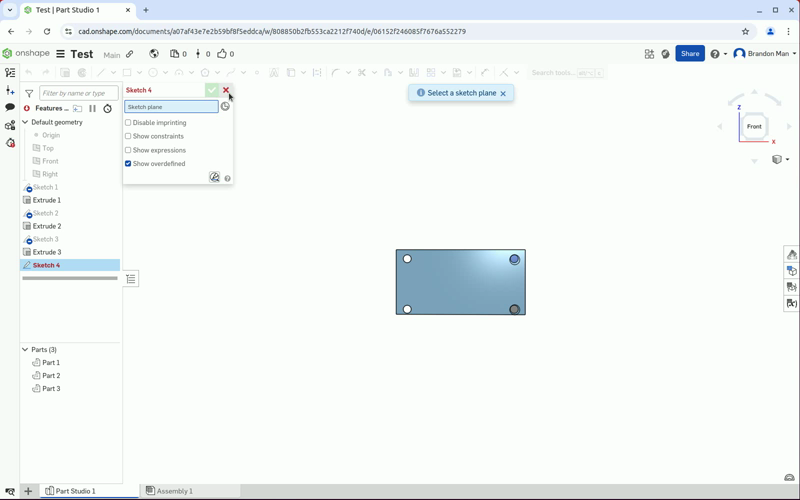
mouse_move(73, 163)
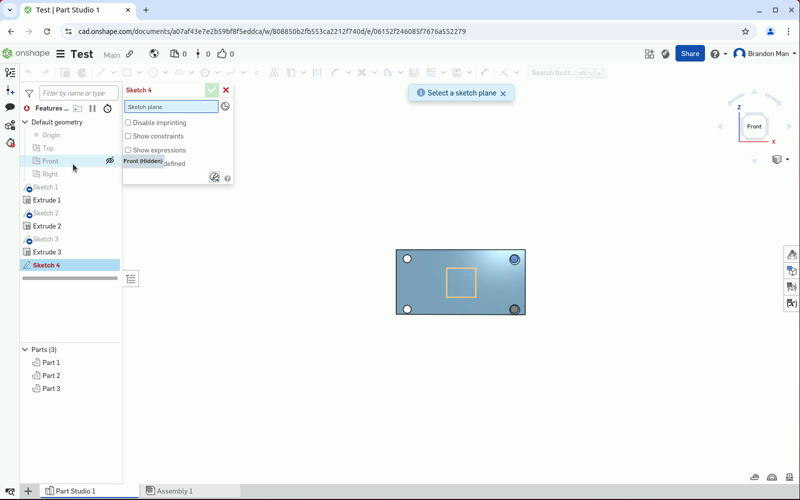
click(73, 163)
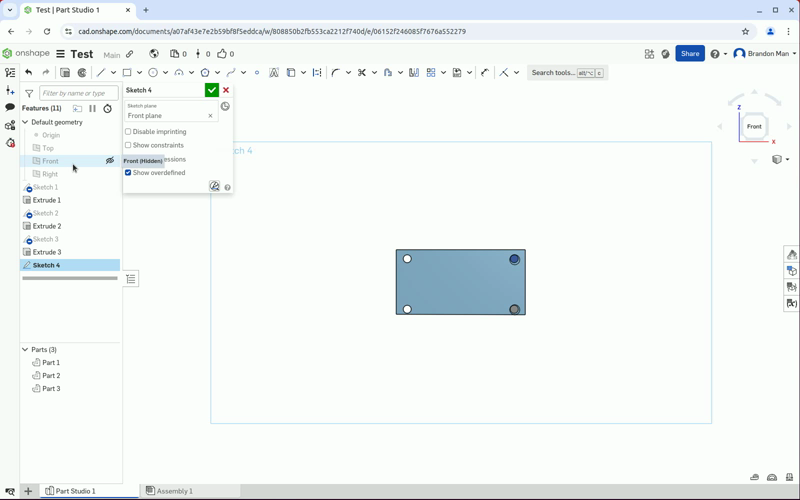
mouse_move(73, 352)
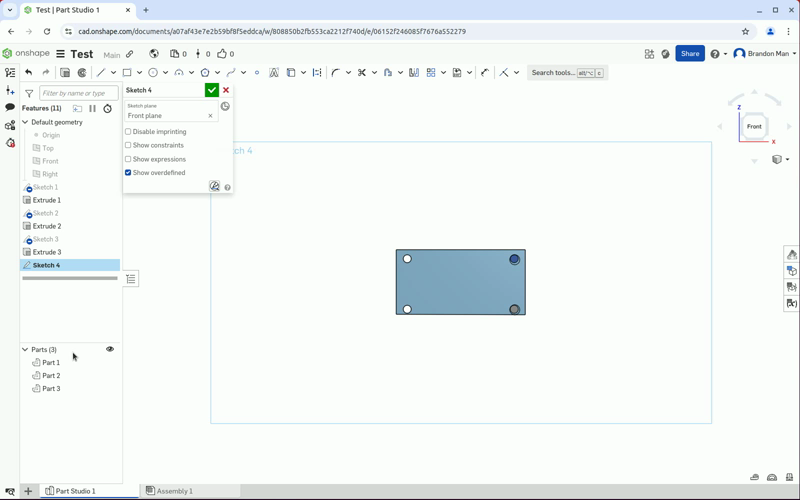
key(y)
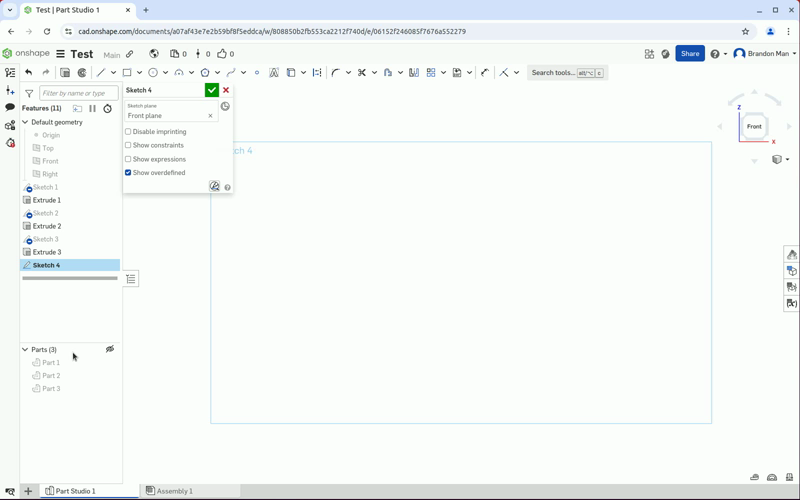
key(c)
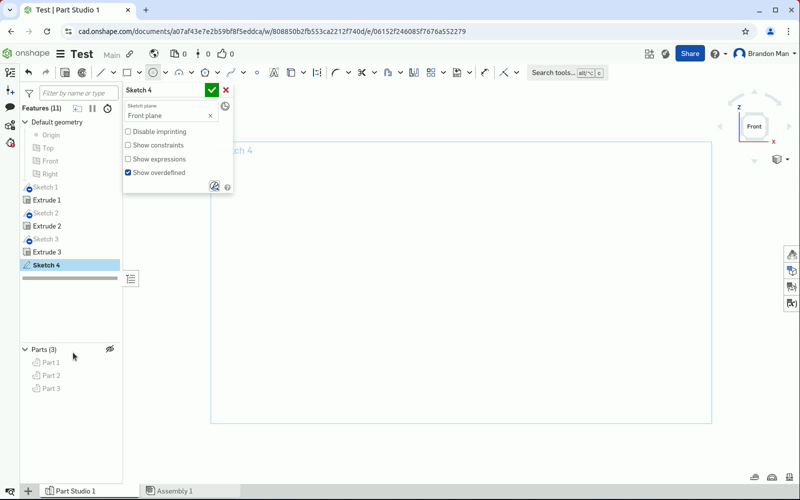
key_down(shift)
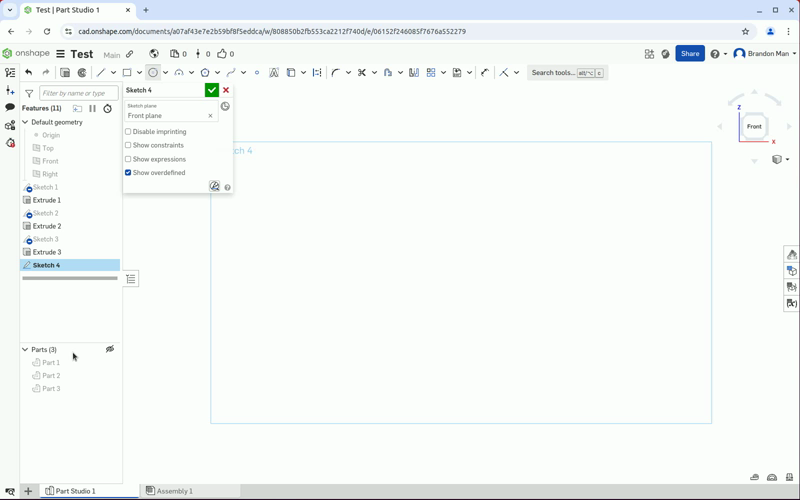
mouse_move(407, 259)
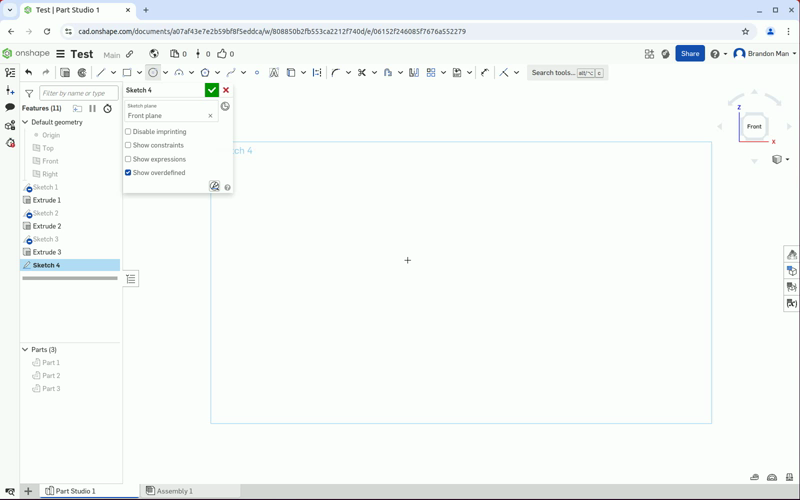
click(407, 259)
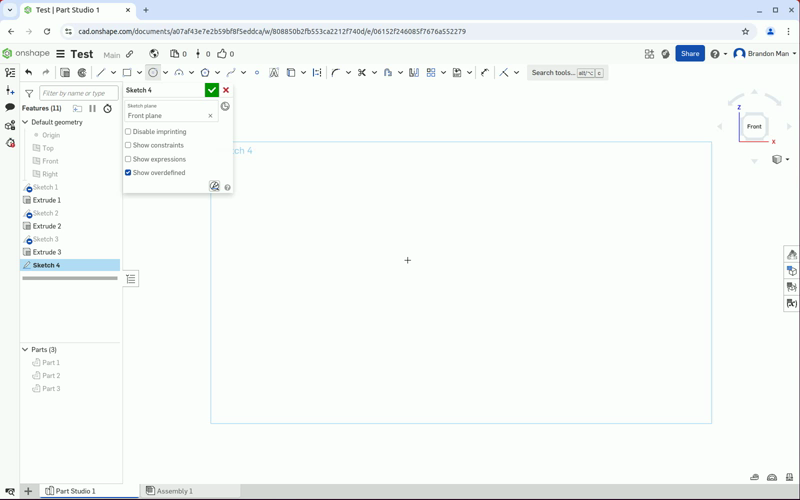
key_up(shift)
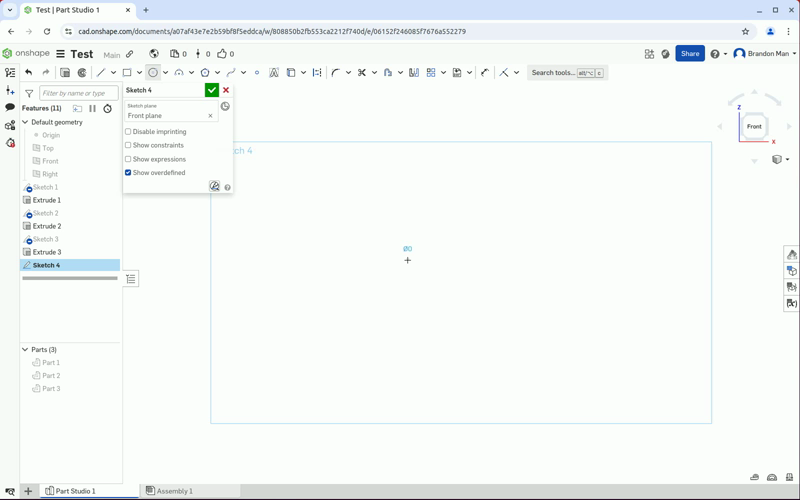
mouse_move(412, 259)
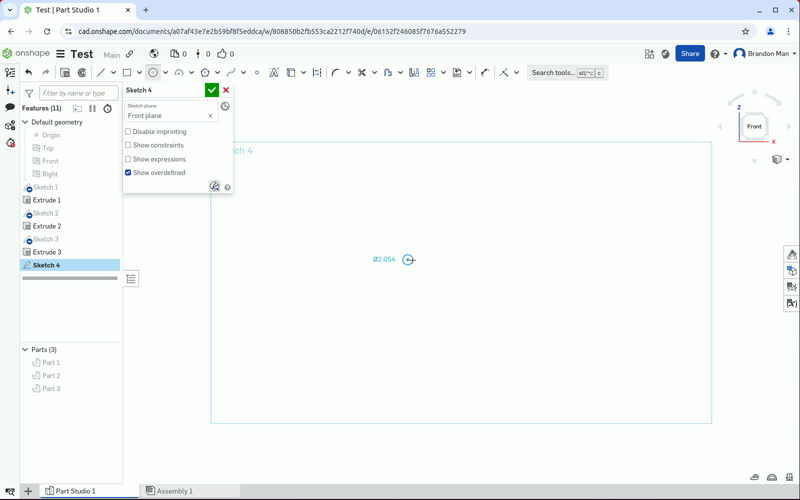
click(412, 259)
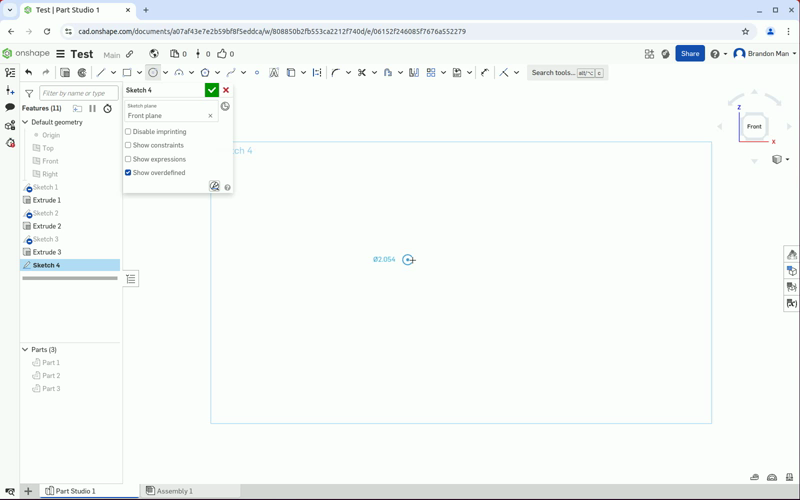
key(esc)
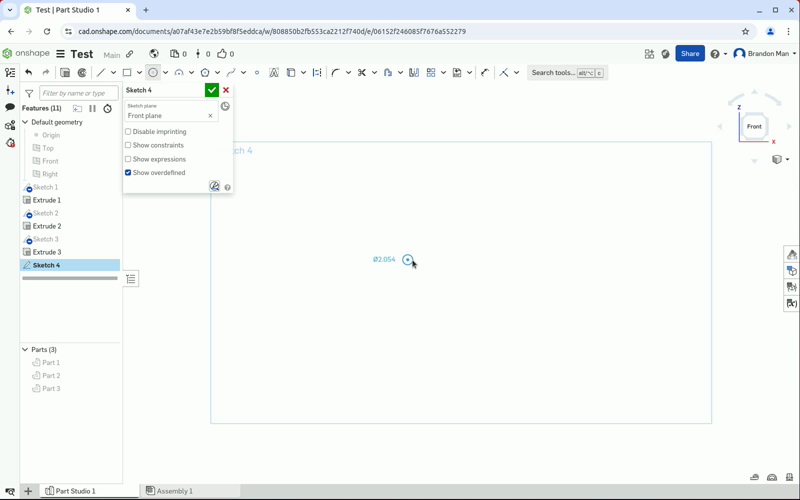
mouse_move(404, 260)
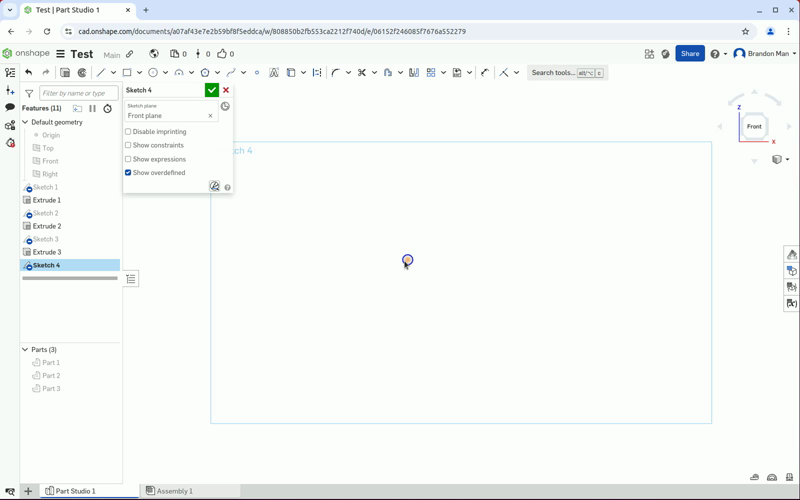
scroll(6)
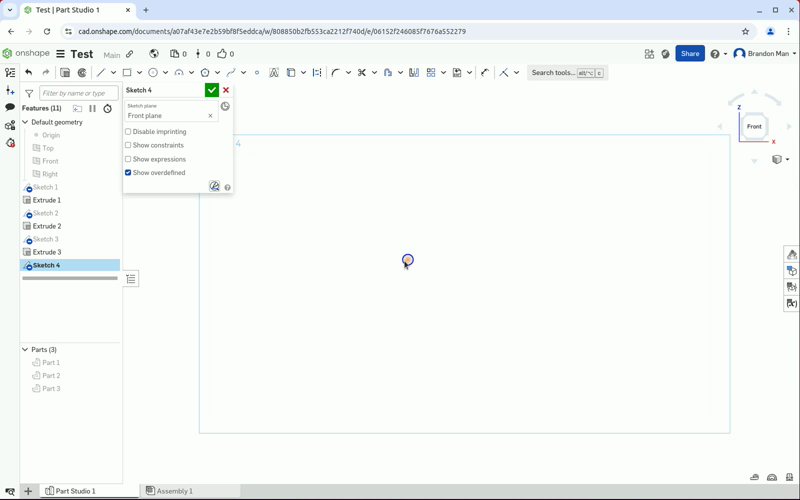
scroll(6)
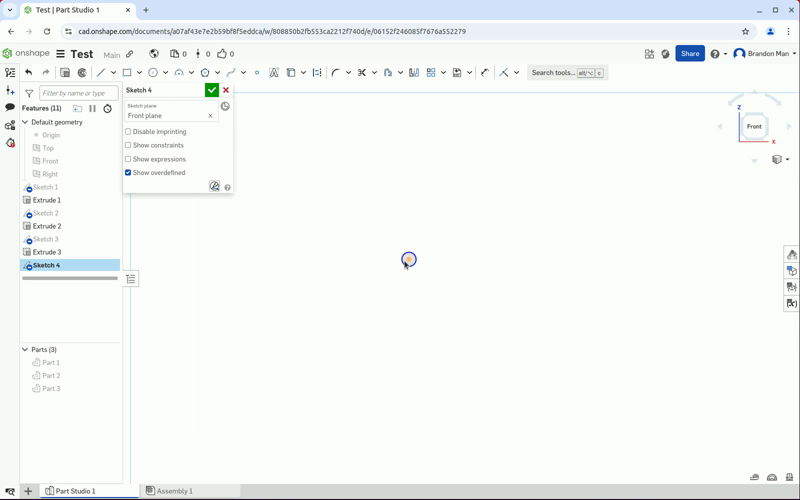
scroll(6)
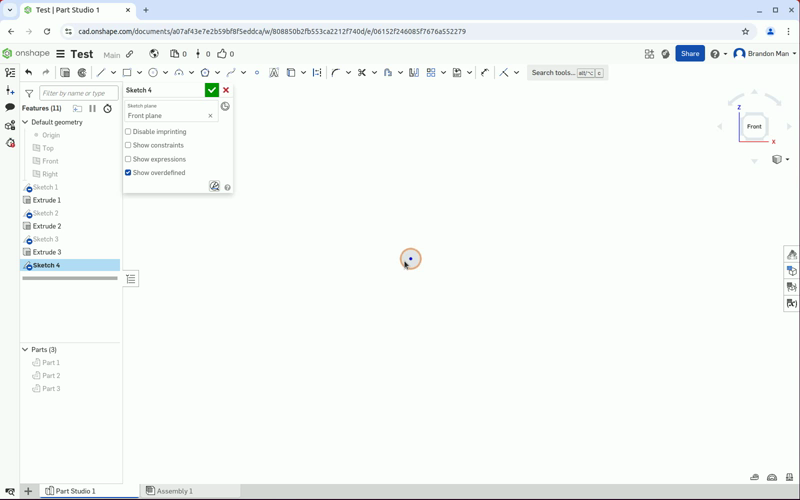
scroll(6)
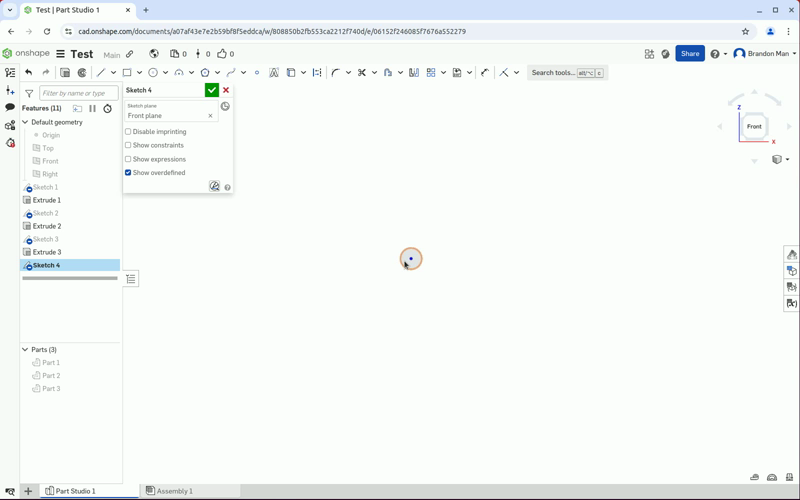
scroll(6)
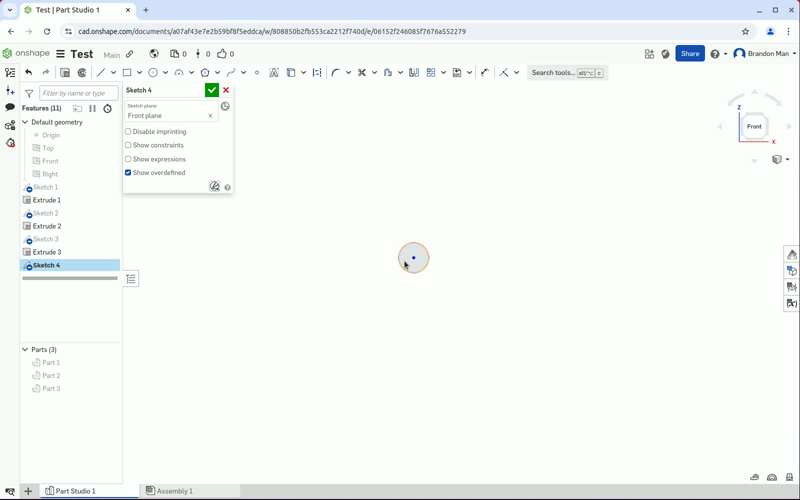
scroll(6)
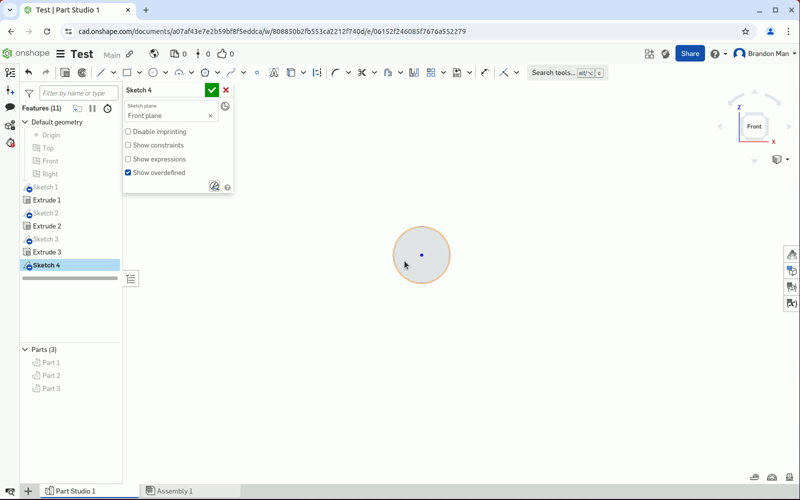
scroll(6)
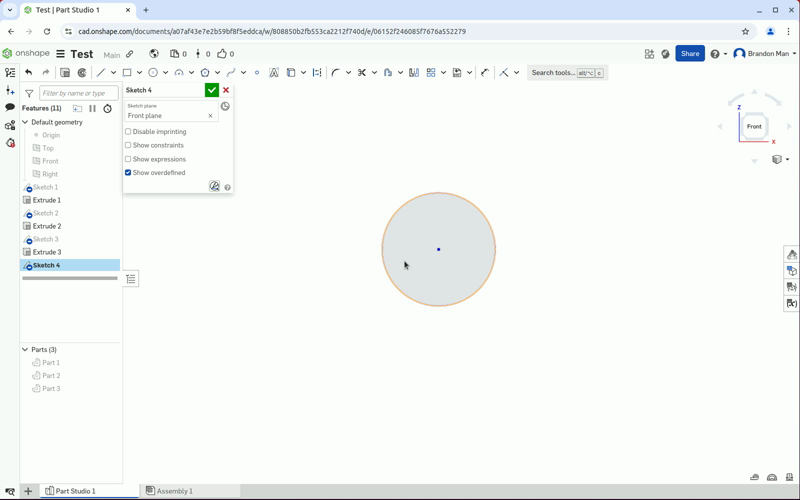
click(404, 260)
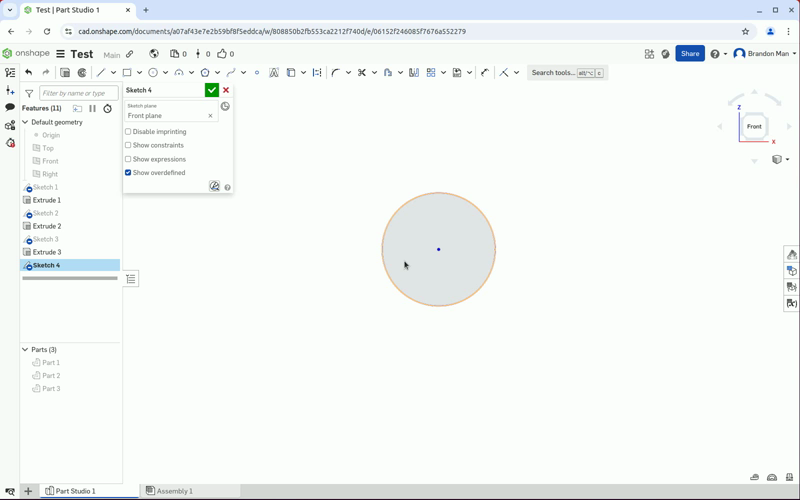
scroll(-6)
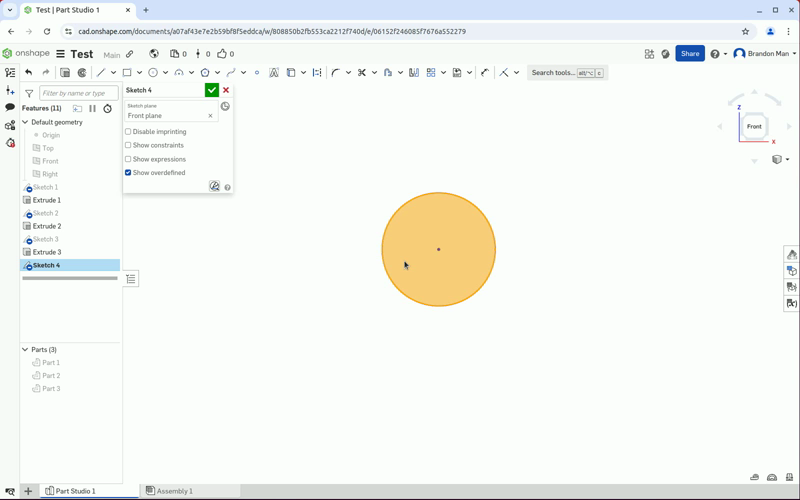
scroll(-6)
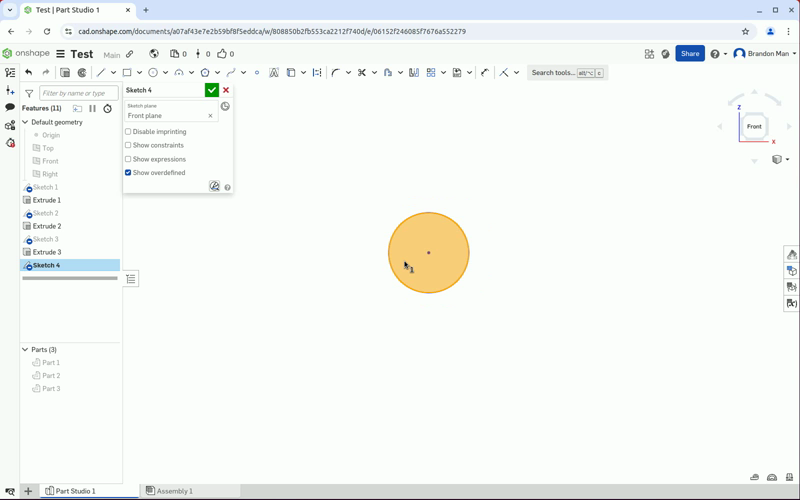
scroll(-6)
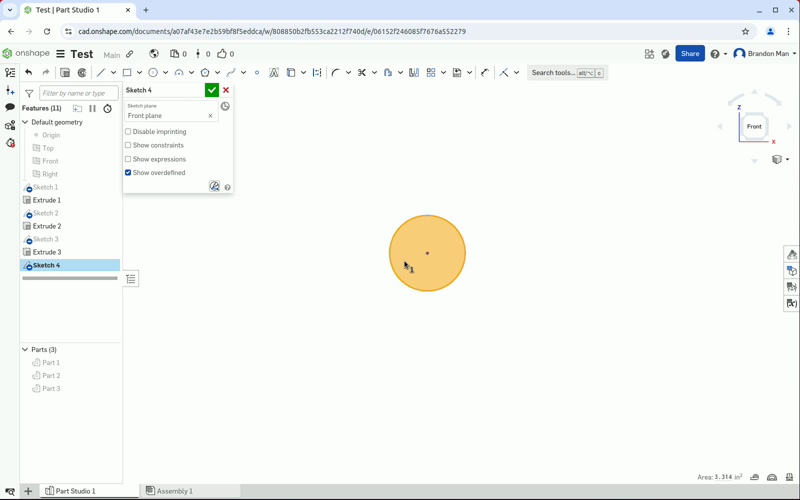
scroll(-6)
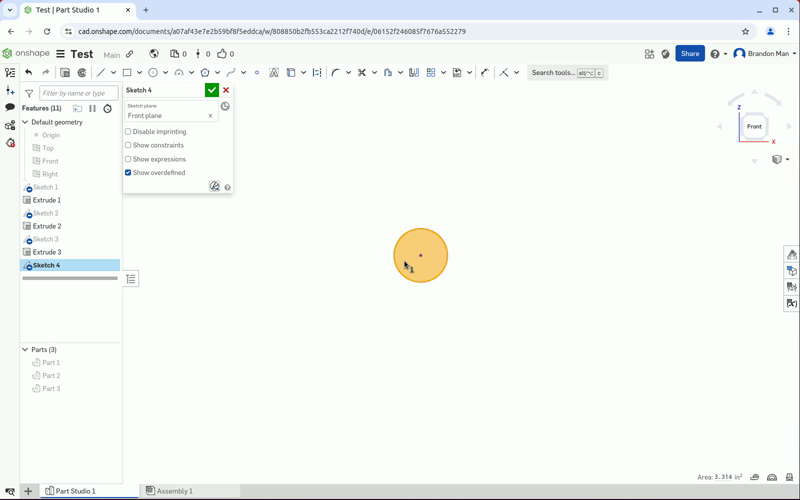
scroll(-6)
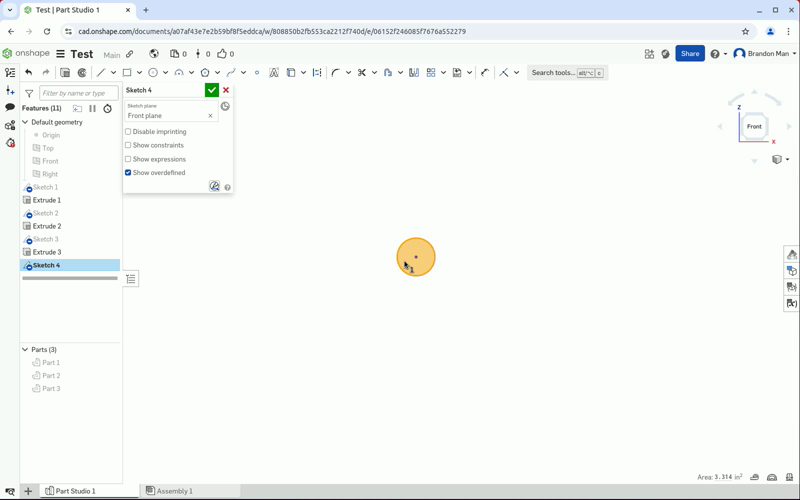
scroll(-6)
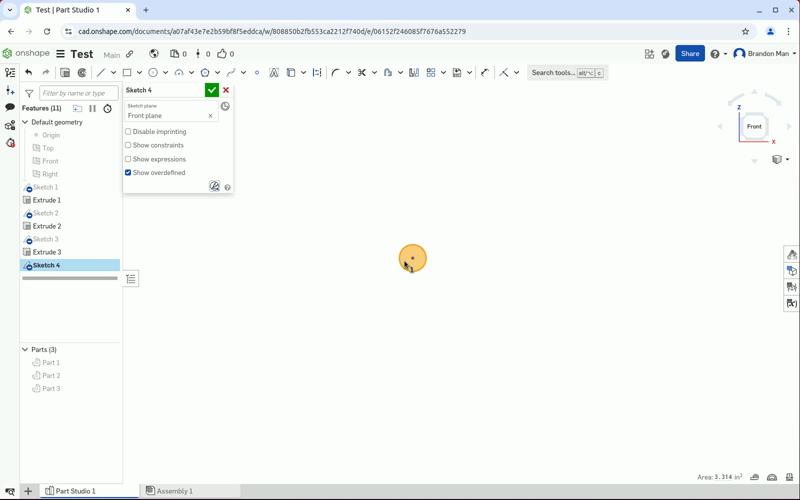
scroll(-6)
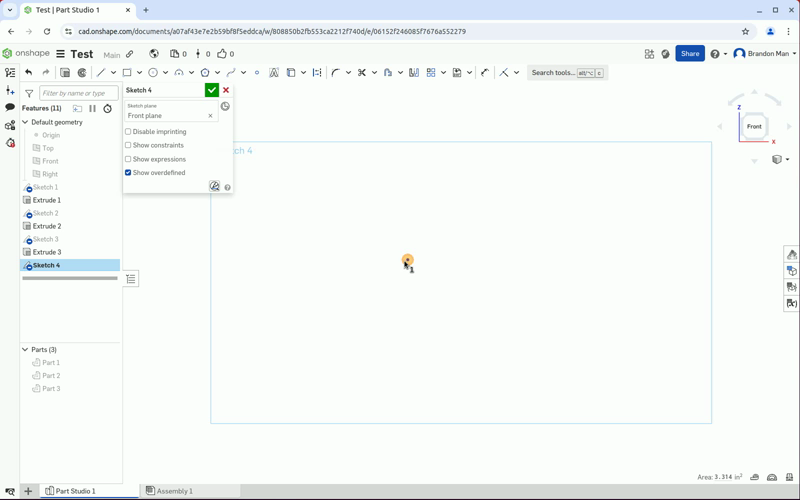
mouse_move(73, 352)
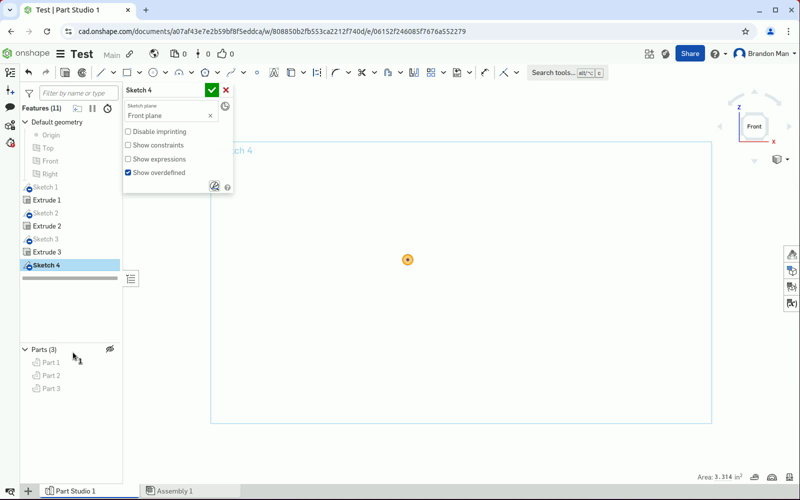
key(shift+y)
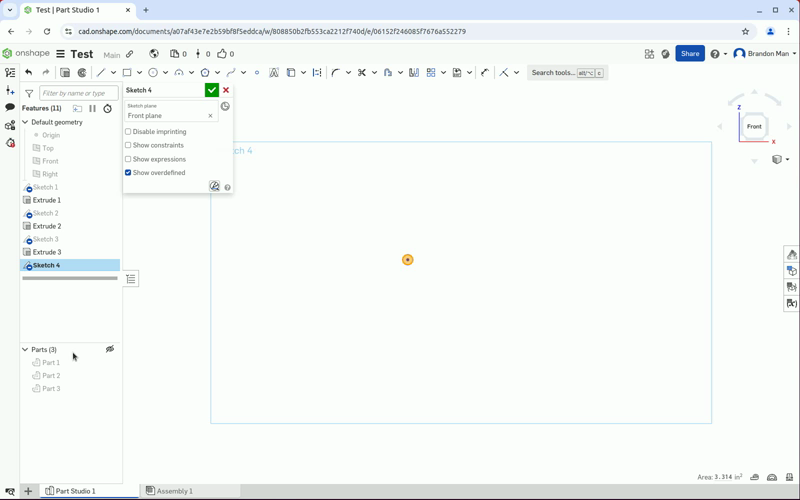
key(shift+e)
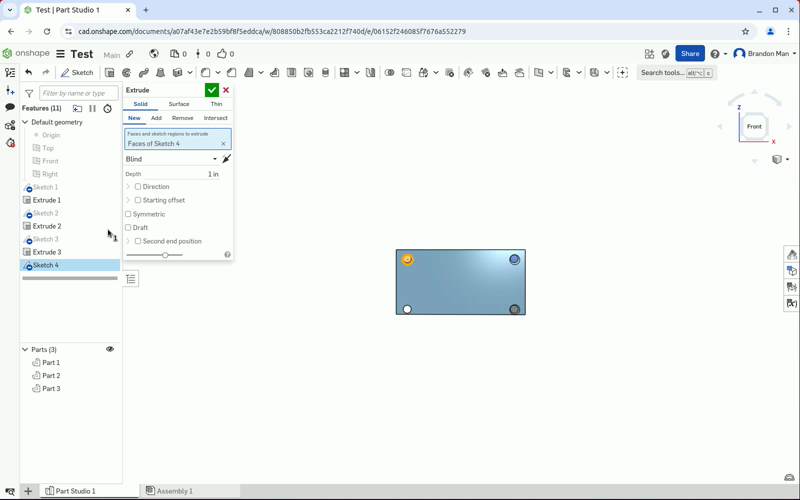
mouse_move(143, 106)
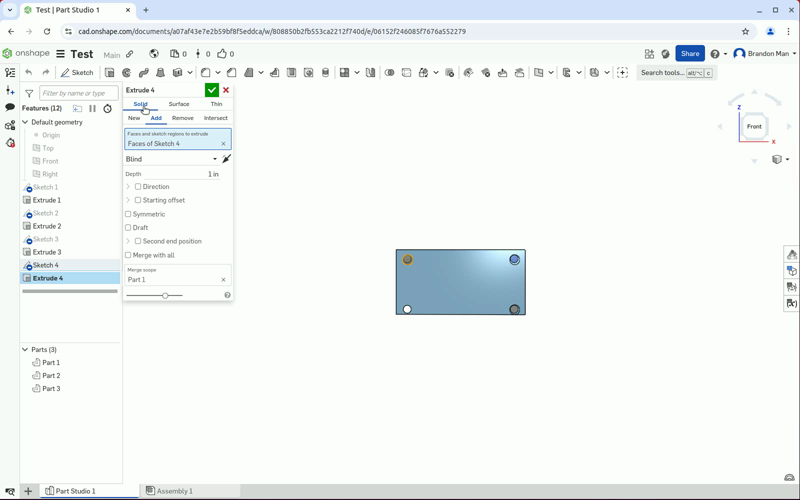
click(143, 106)
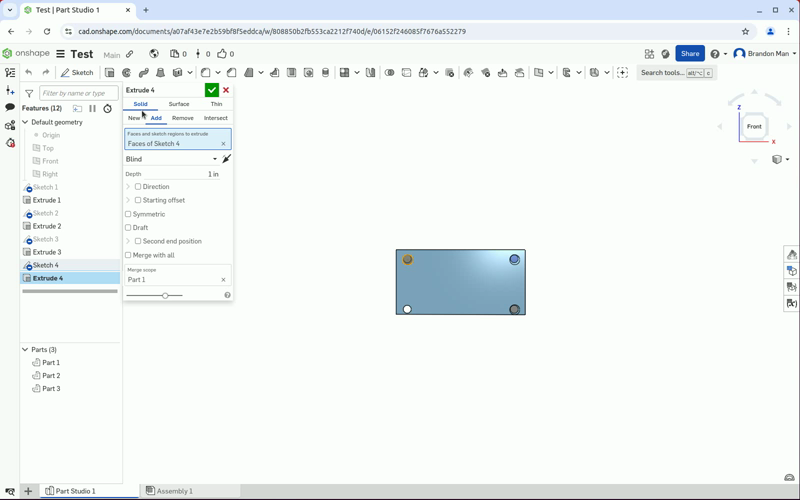
mouse_move(137, 120)
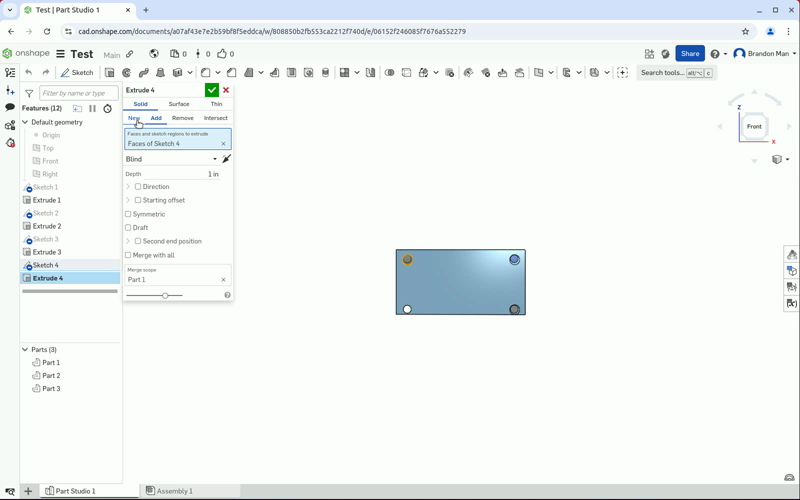
click(137, 120)
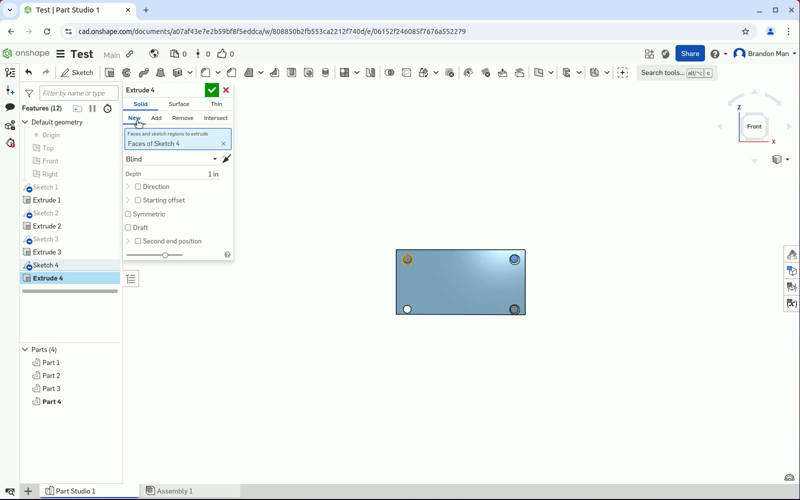
key(tab, 4)
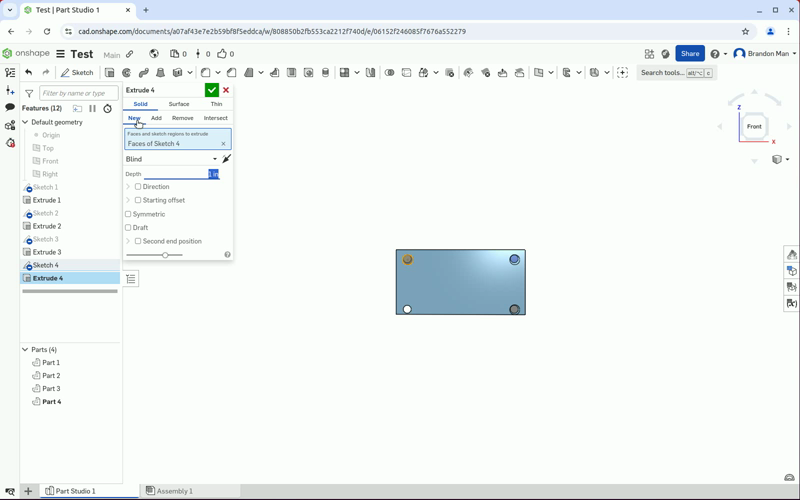
text(5.055)
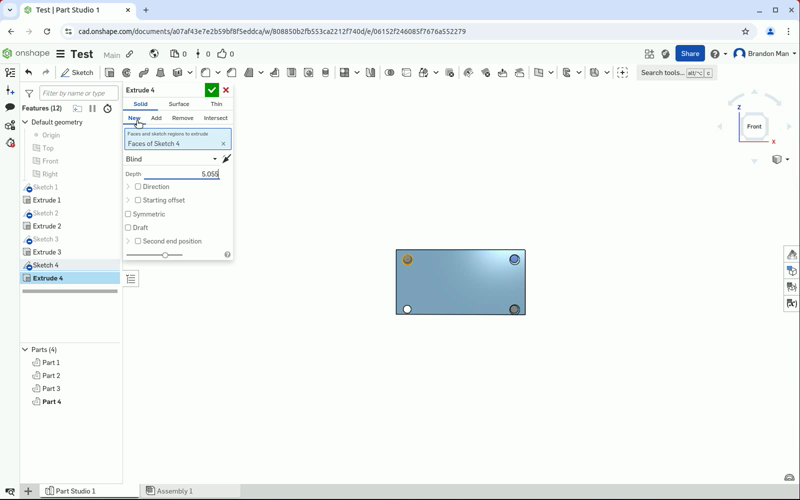
key(enter)
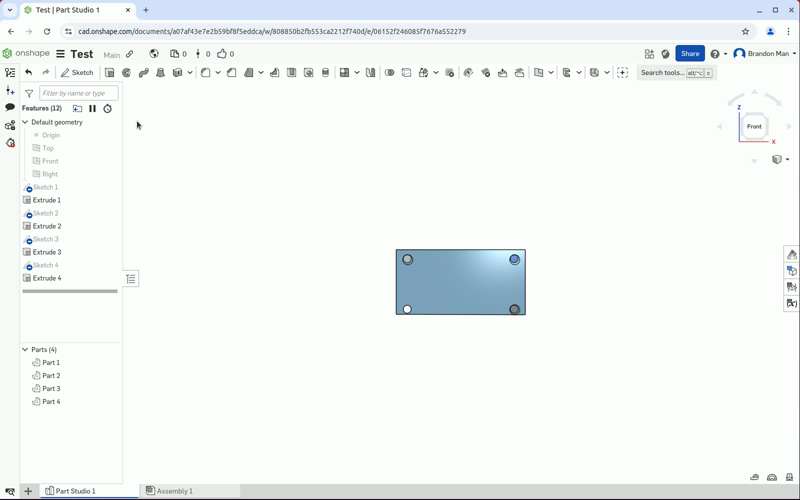
key(shift+h)
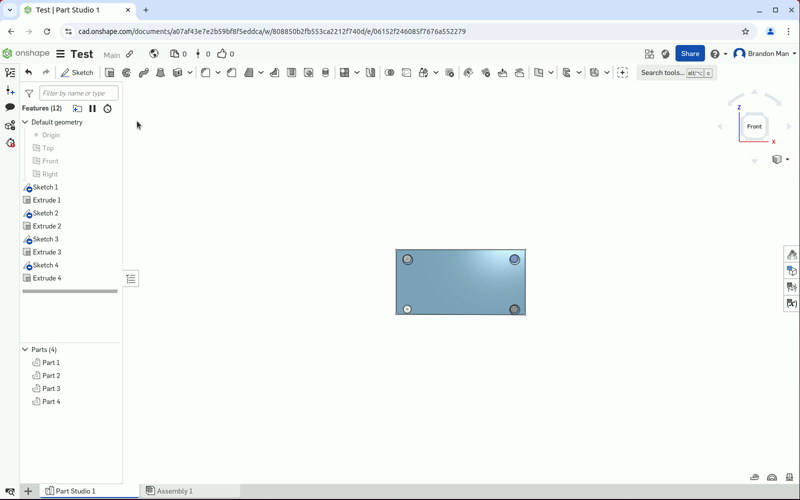
key(shift+h)
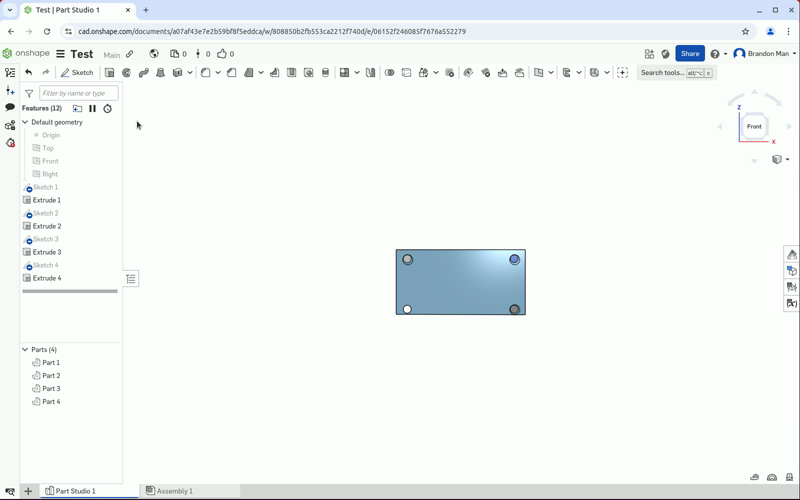
mouse_move(73, 189)
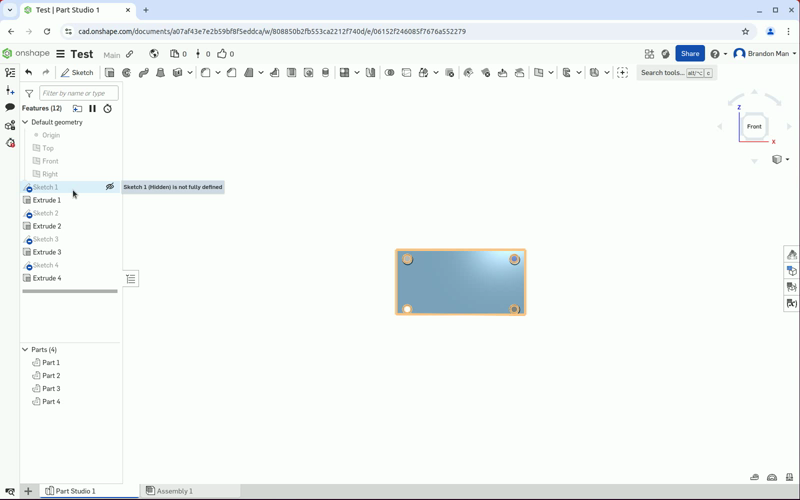
click(73, 189)
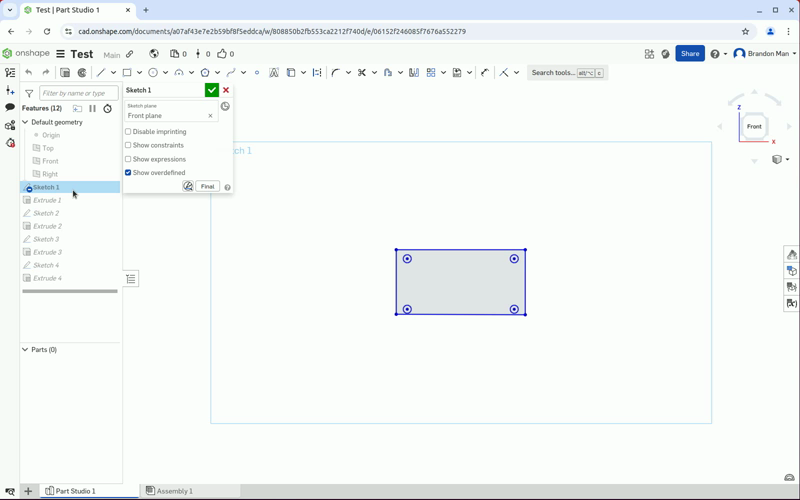
mouse_move(229, 92)
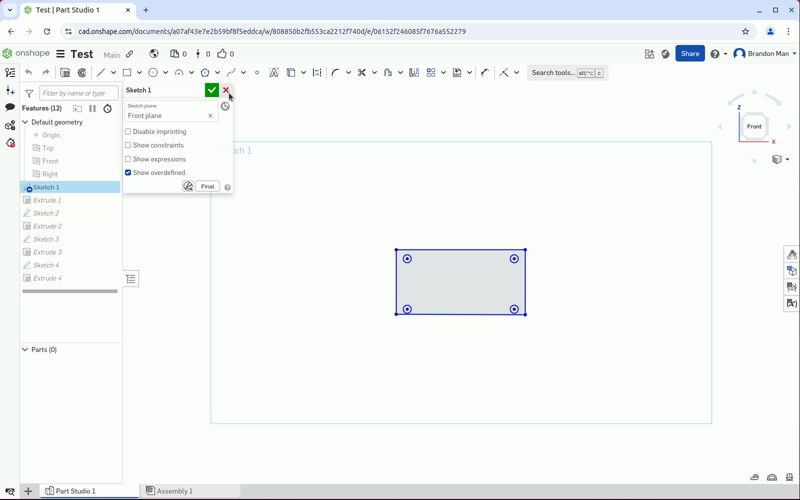
click(229, 92)
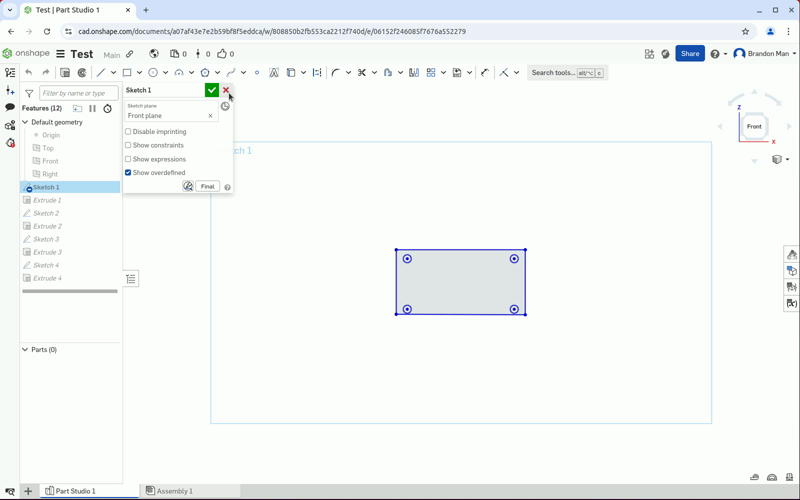
key(shift+s)
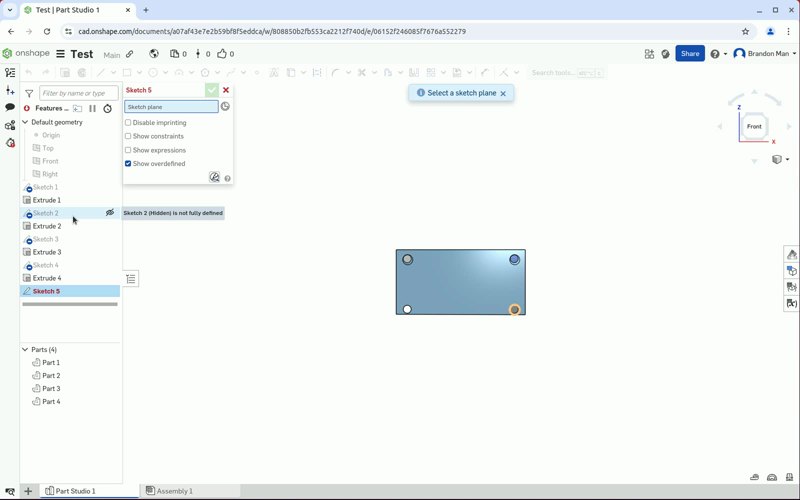
scroll(3)
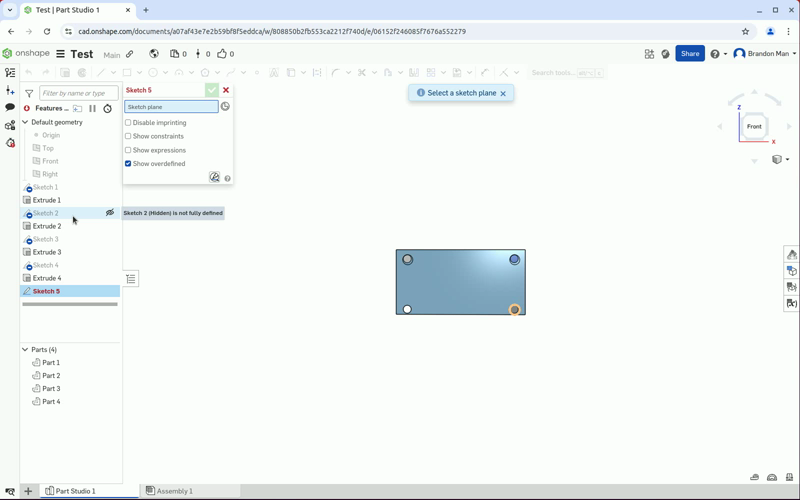
mouse_move(73, 163)
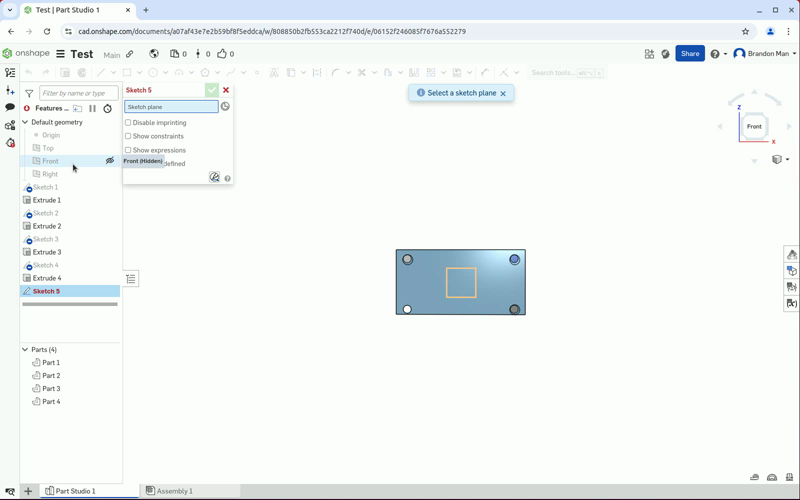
click(73, 163)
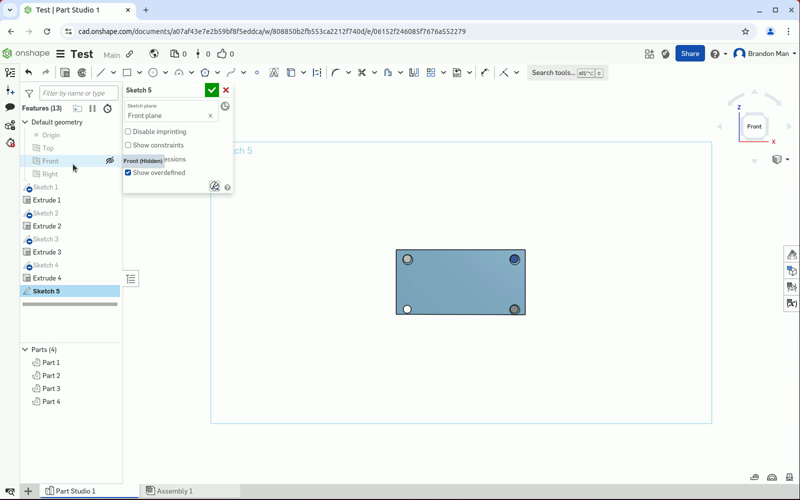
mouse_move(73, 352)
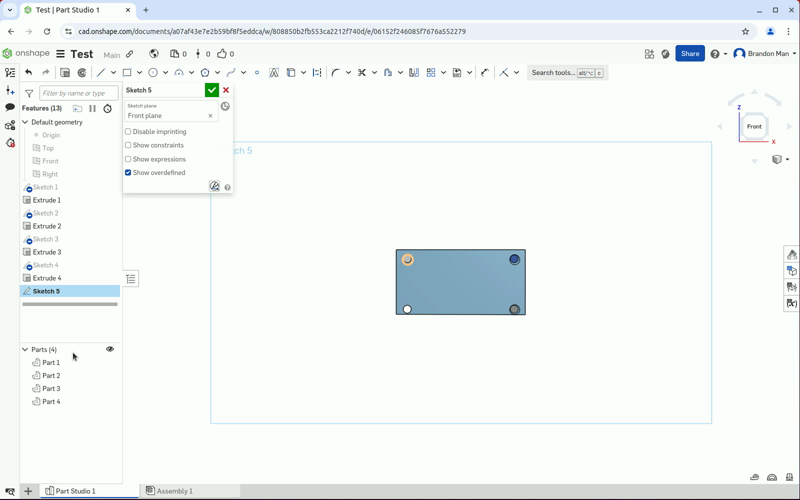
key(y)
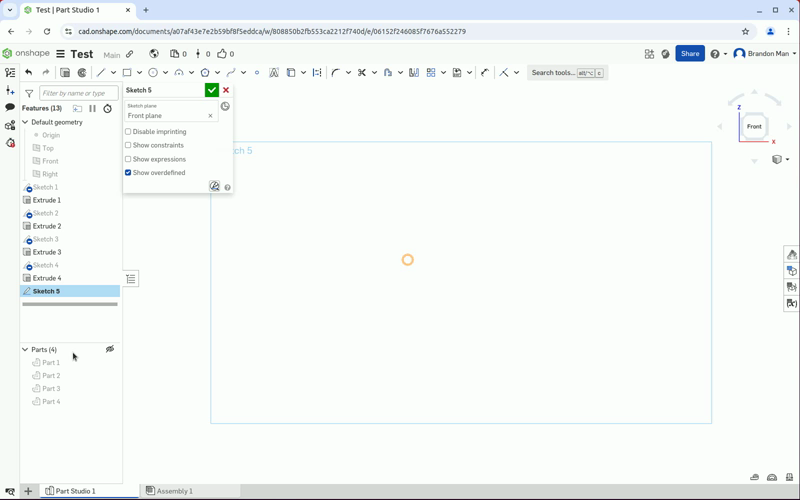
key(c)
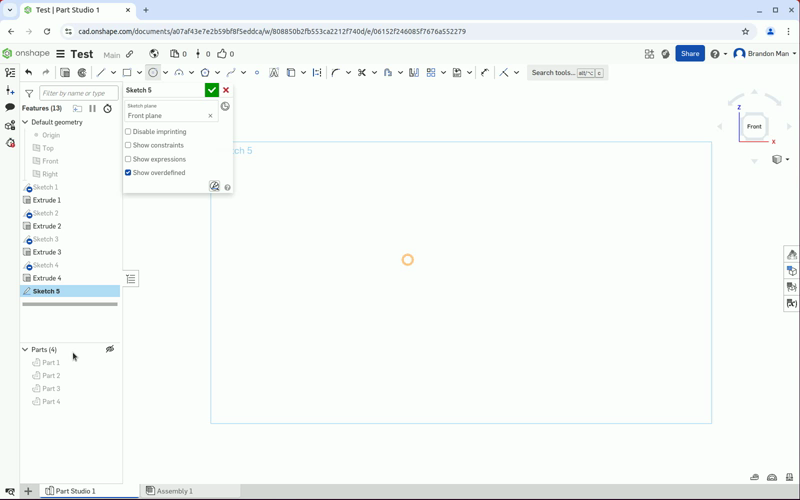
key_down(shift)
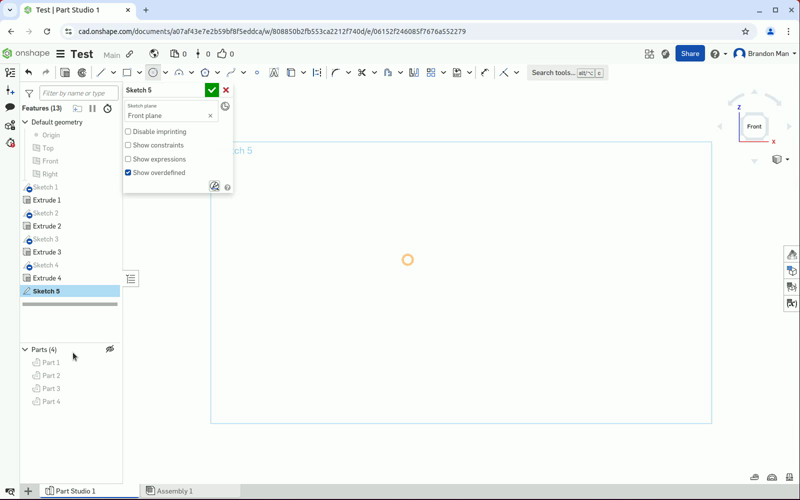
mouse_move(407, 309)
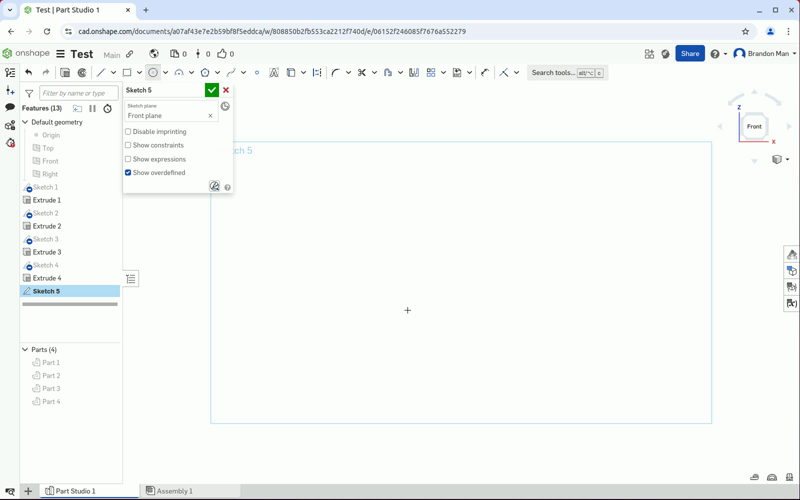
click(407, 309)
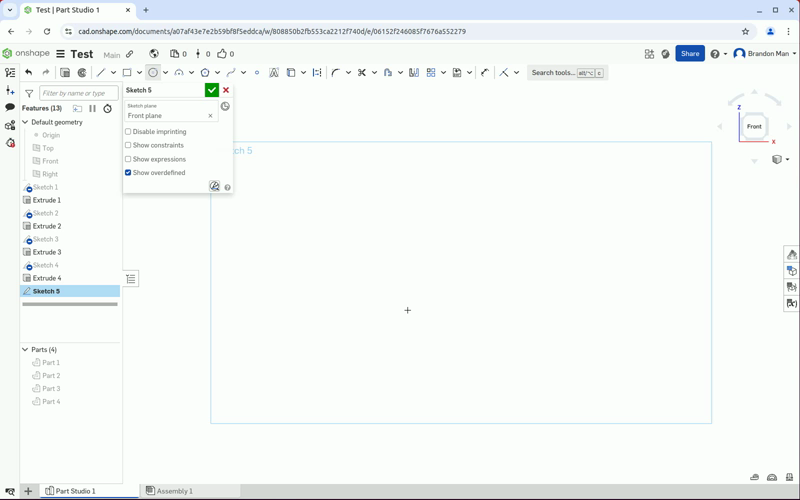
key_up(shift)
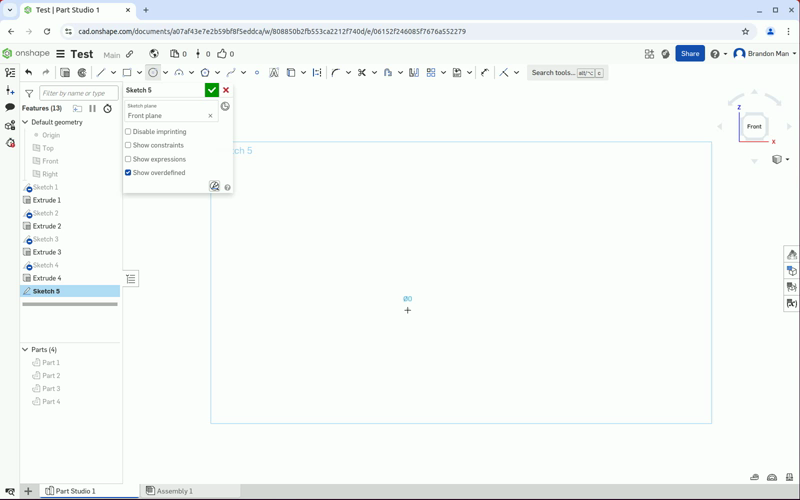
mouse_move(412, 309)
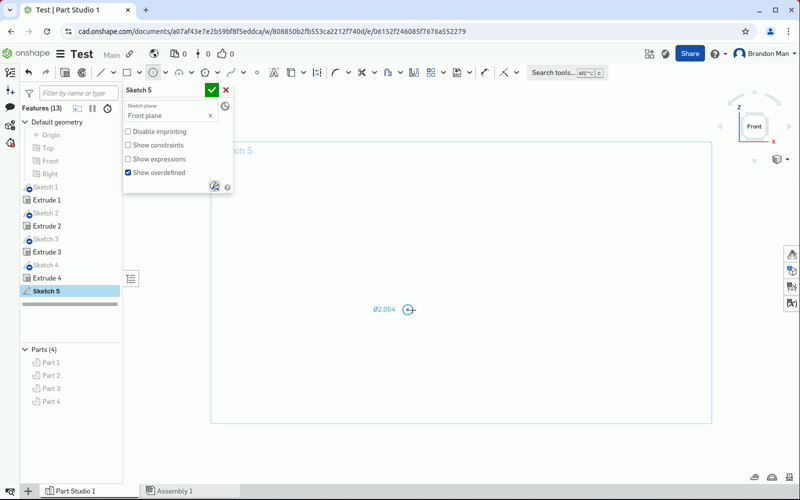
click(412, 309)
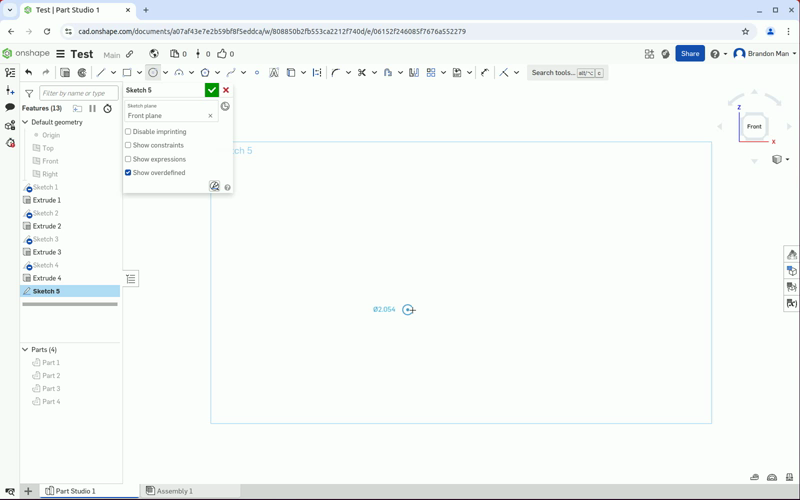
key(esc)
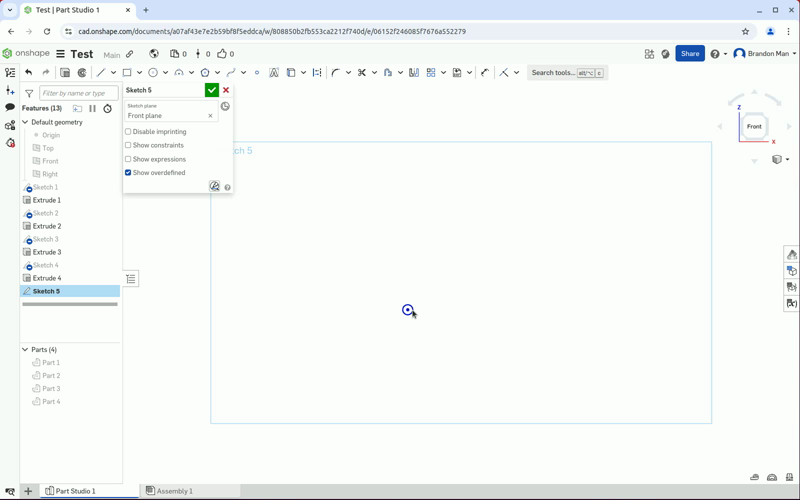
mouse_move(404, 311)
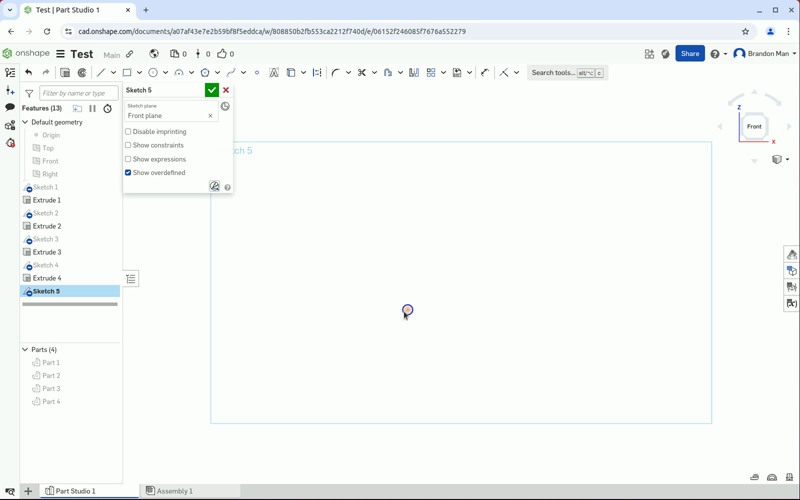
scroll(6)
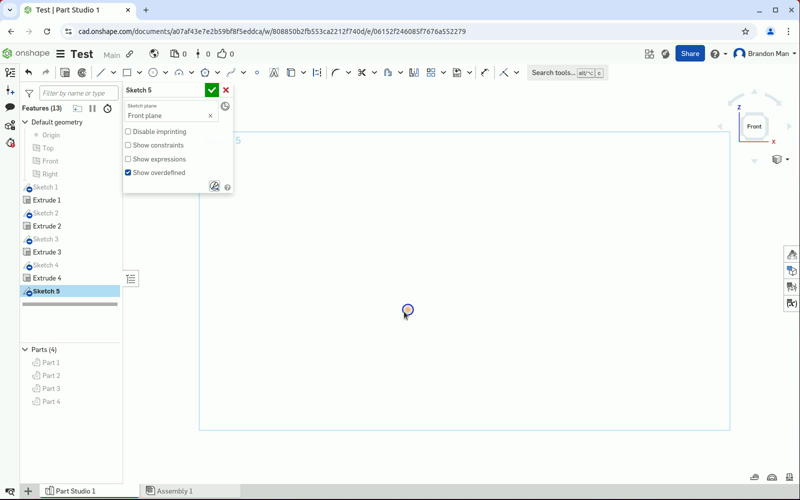
scroll(6)
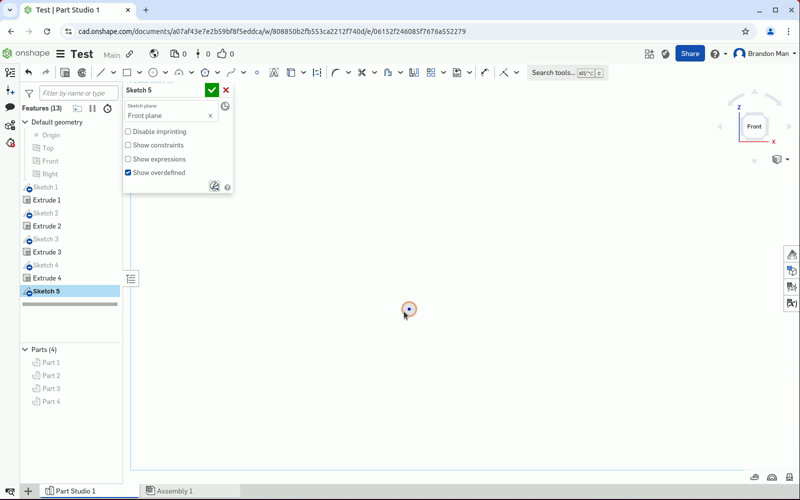
scroll(6)
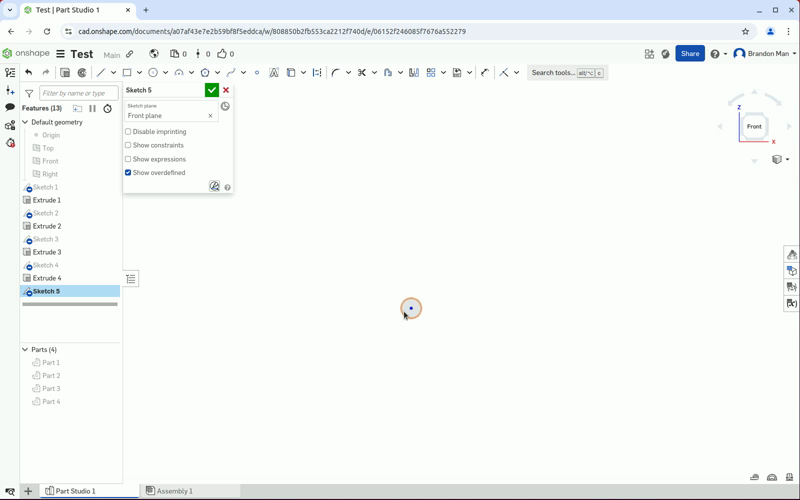
scroll(6)
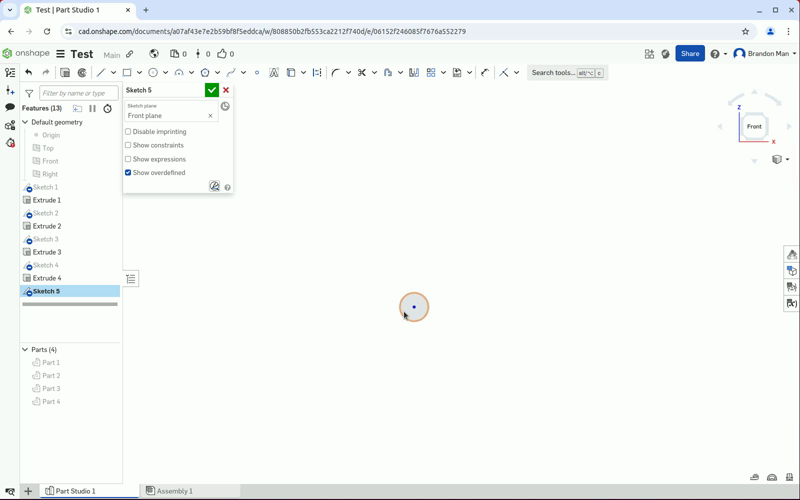
scroll(6)
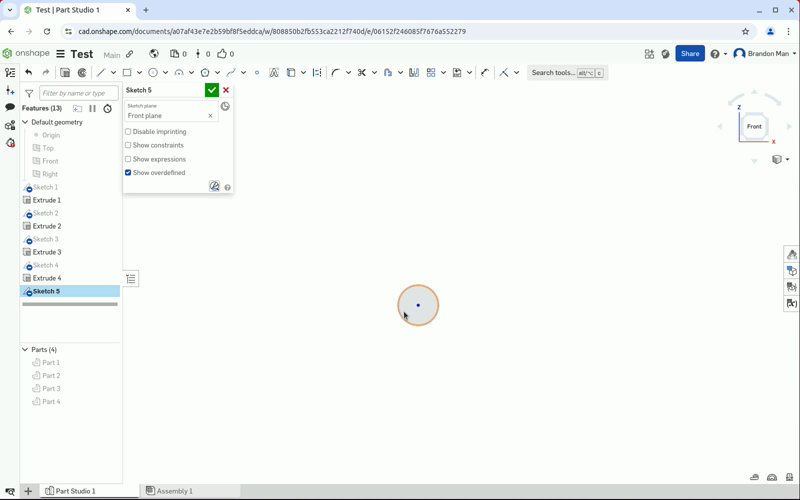
scroll(6)
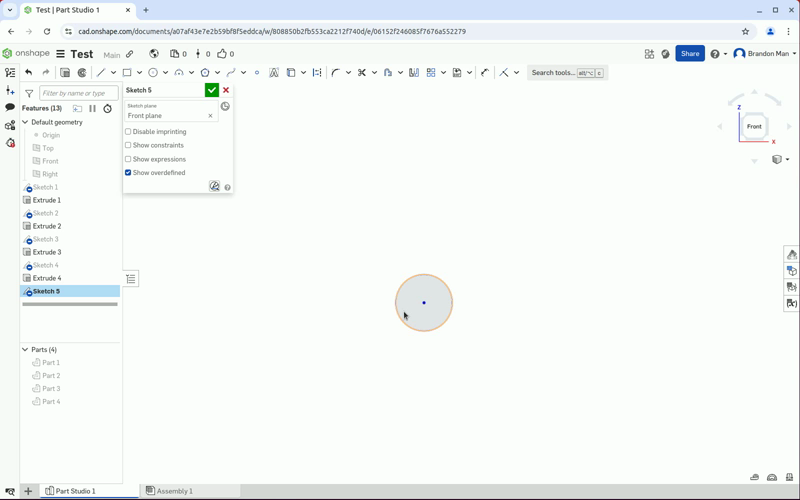
scroll(6)
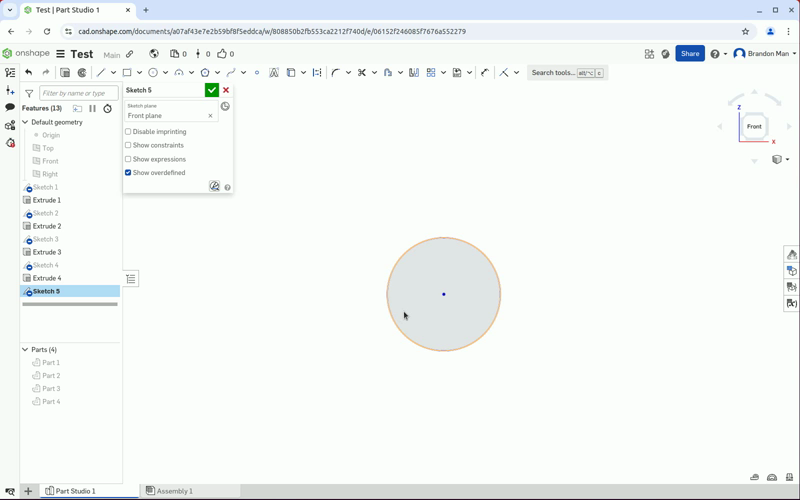
click(404, 311)
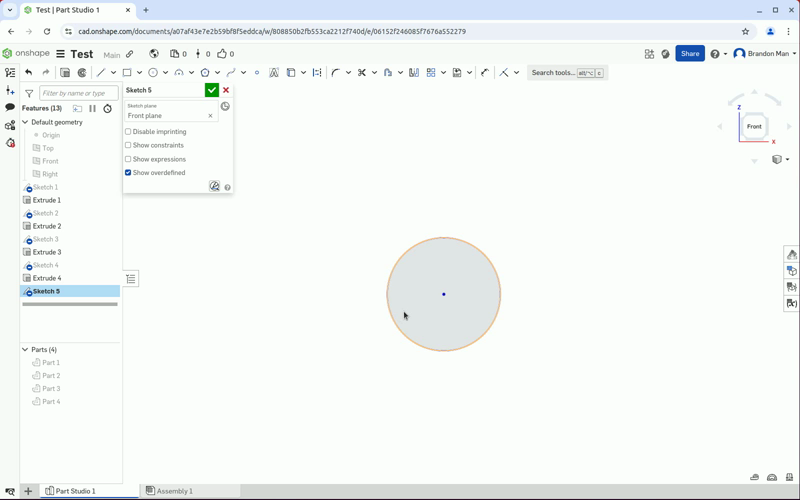
scroll(-6)
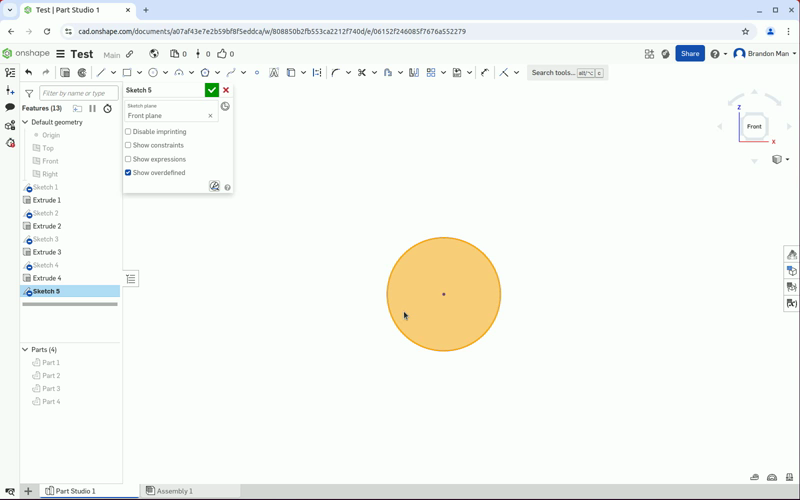
scroll(-6)
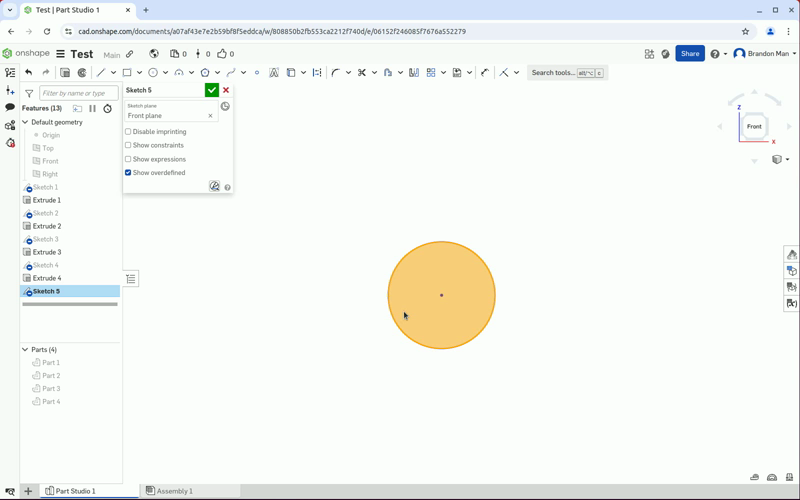
scroll(-6)
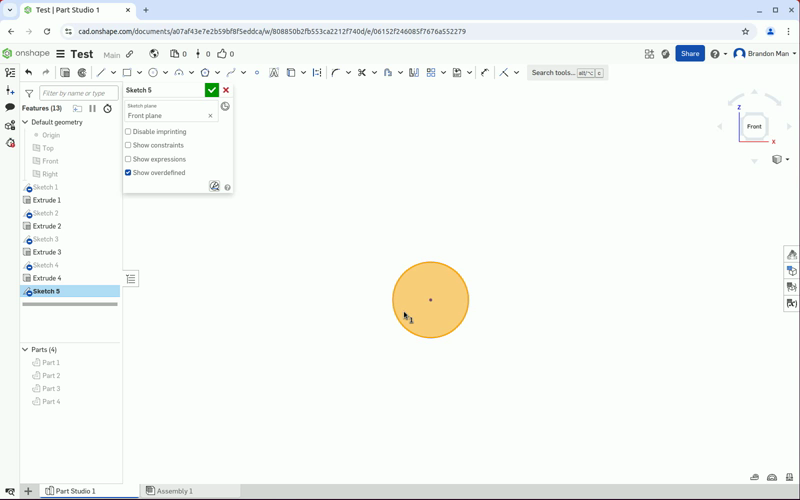
scroll(-6)
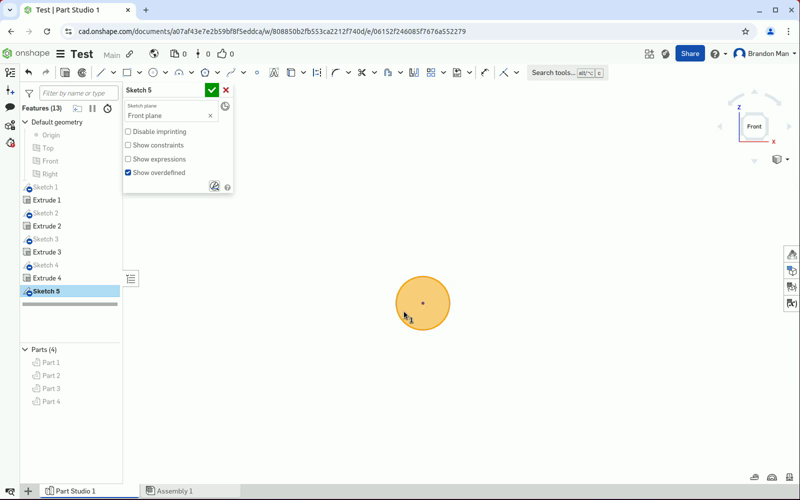
scroll(-6)
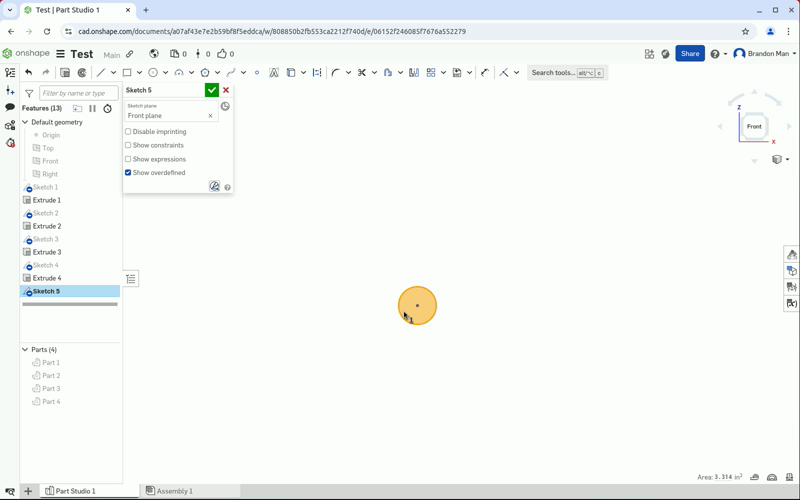
scroll(-6)
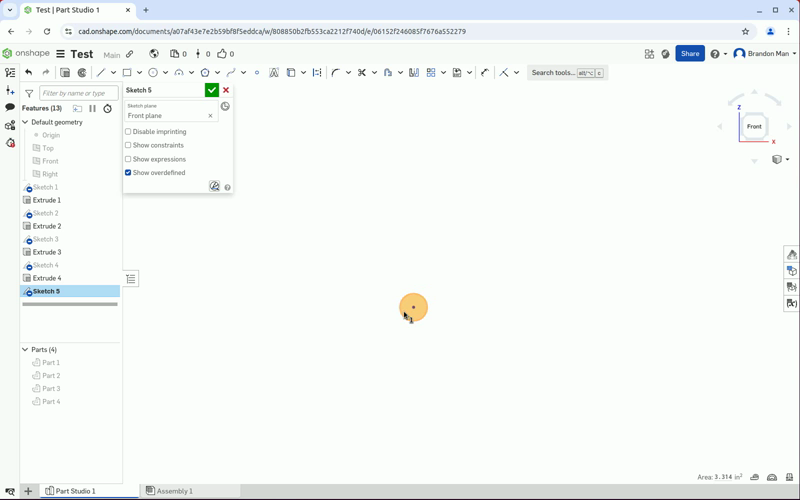
scroll(-6)
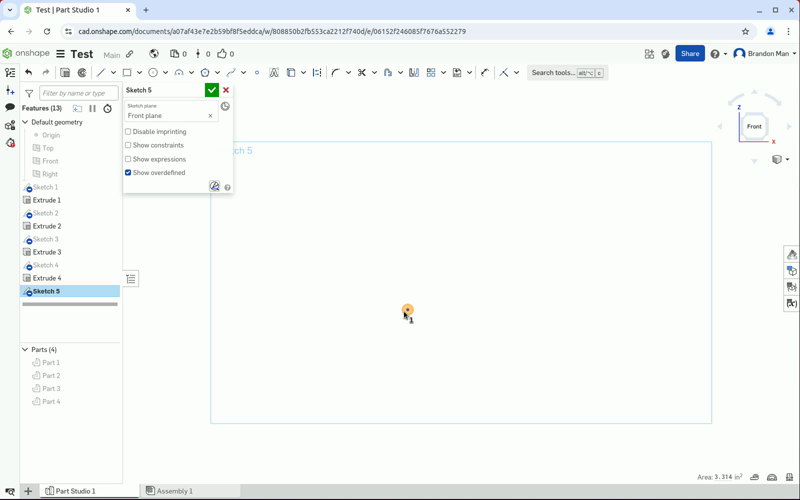
mouse_move(73, 352)
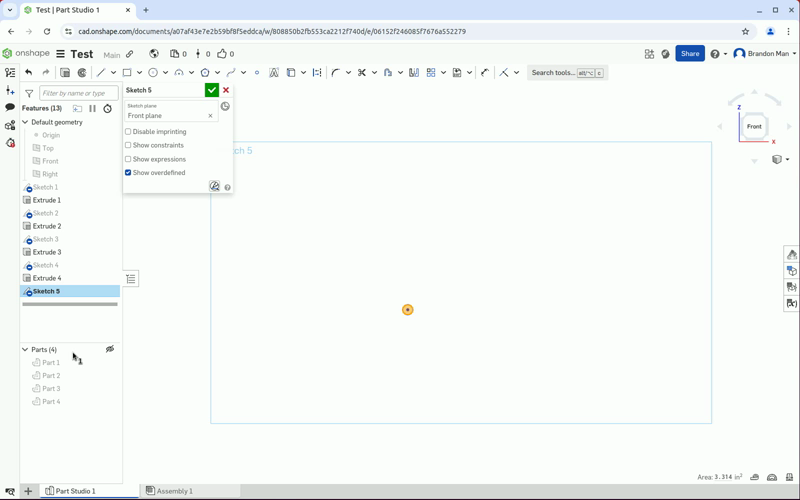
key(shift+y)
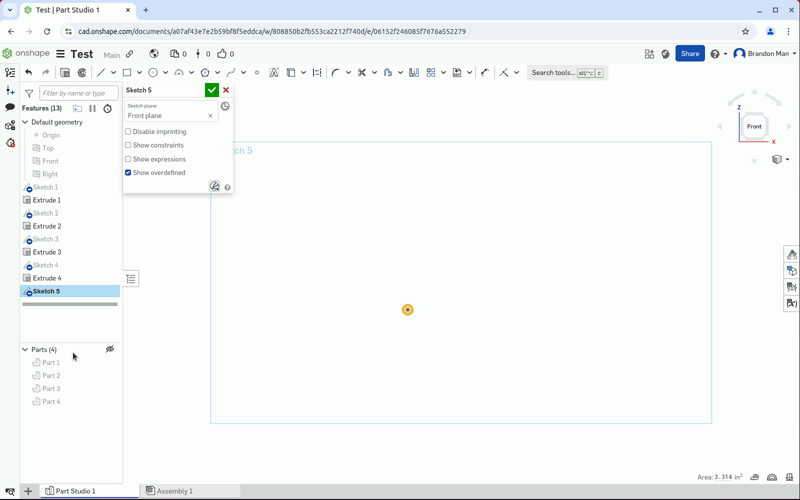
key(shift+e)
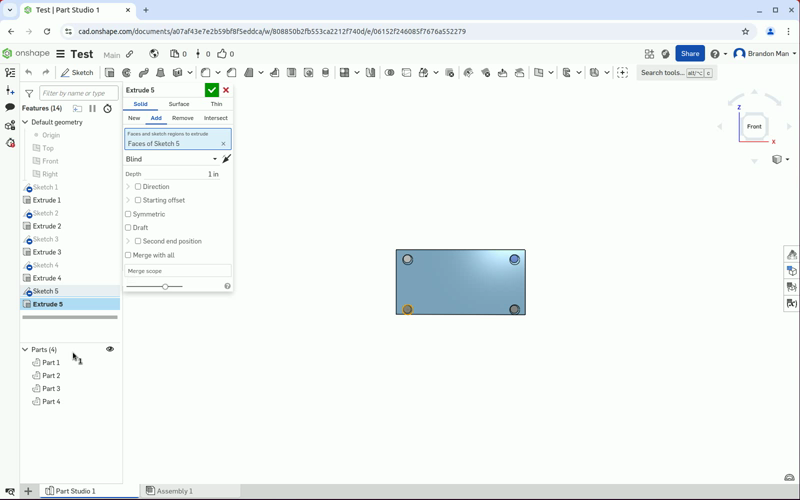
mouse_move(143, 106)
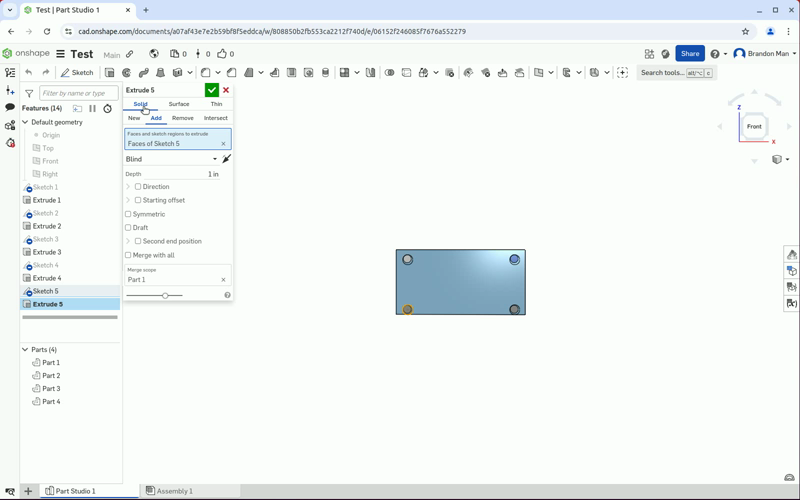
click(143, 106)
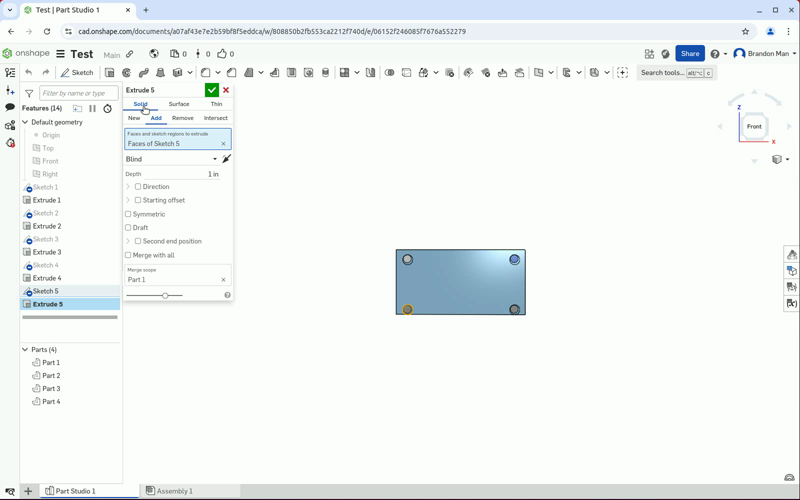
mouse_move(137, 120)
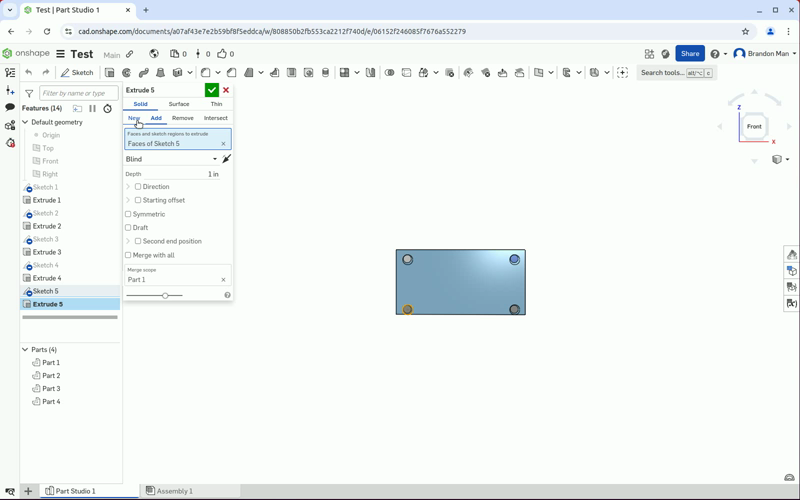
click(137, 120)
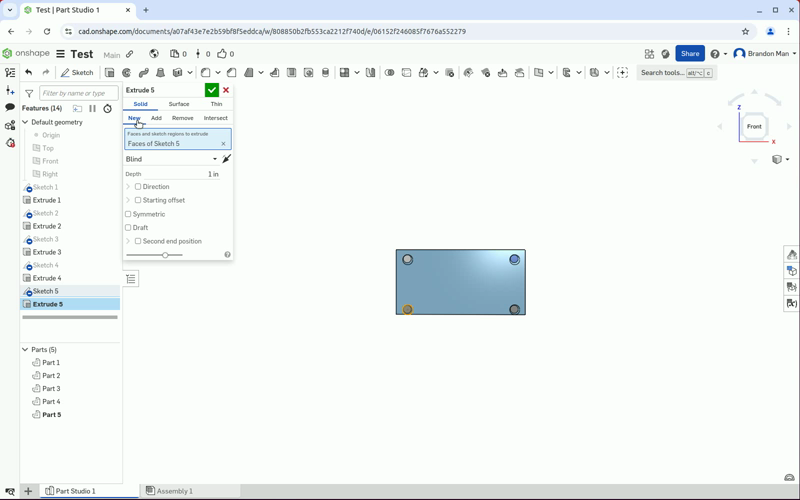
key(tab, 4)
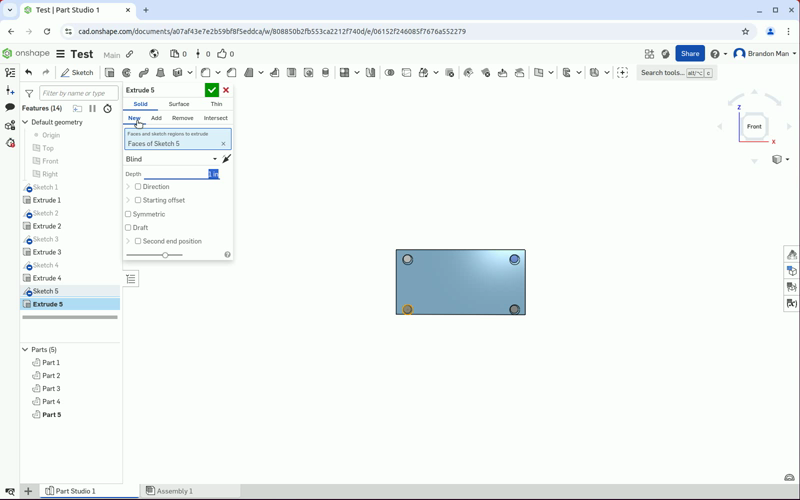
text(5.055)
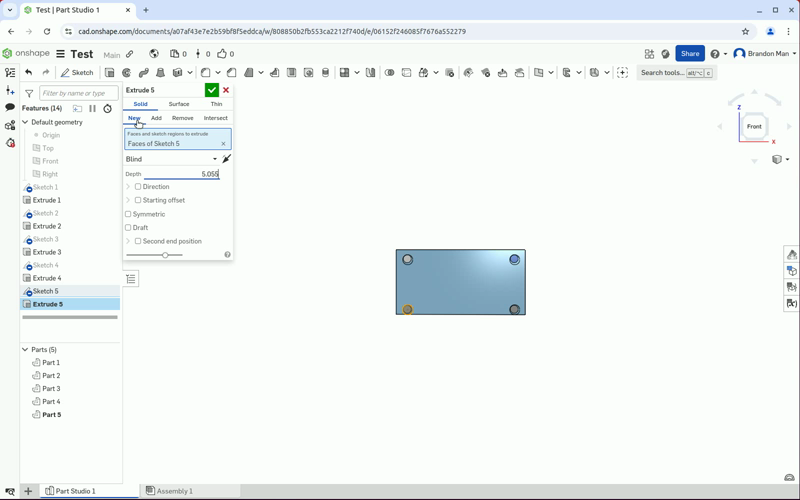
key(enter)
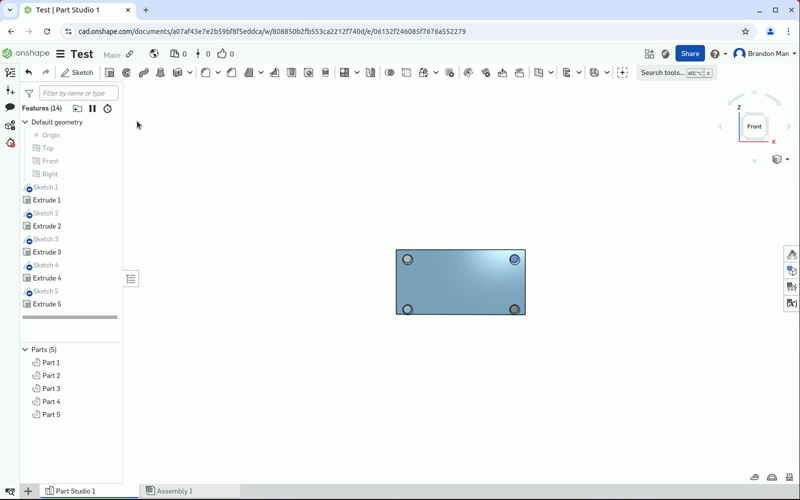
key(shift+h)
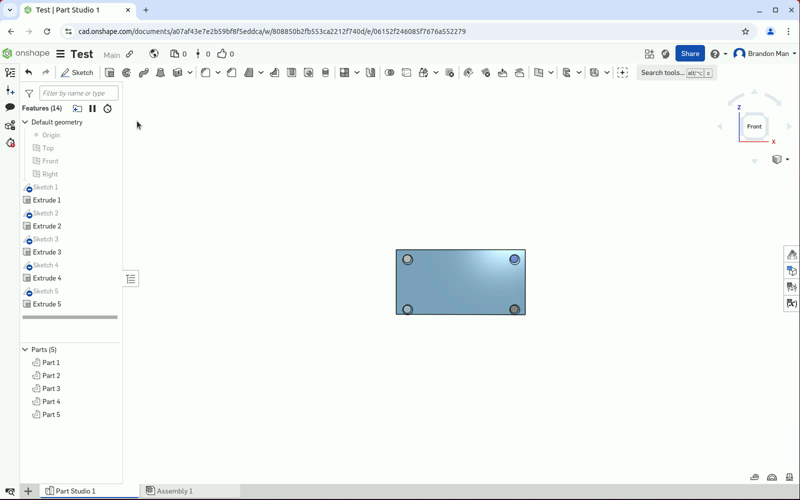
key(shift+h)
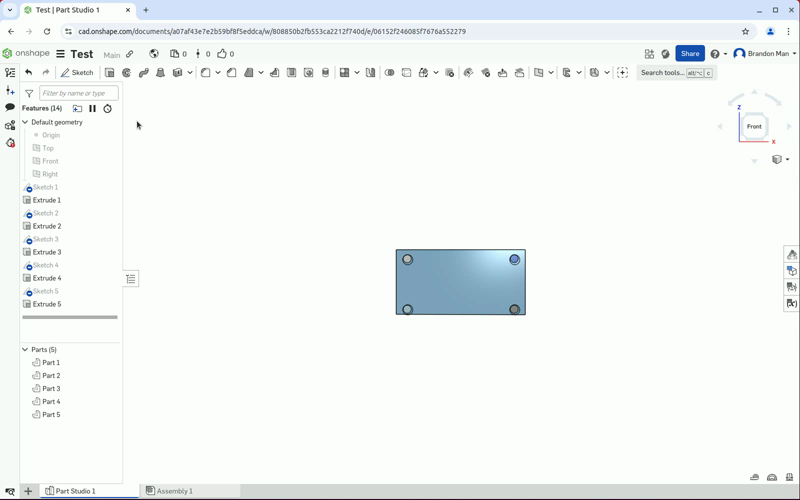
mouse_move(73, 189)
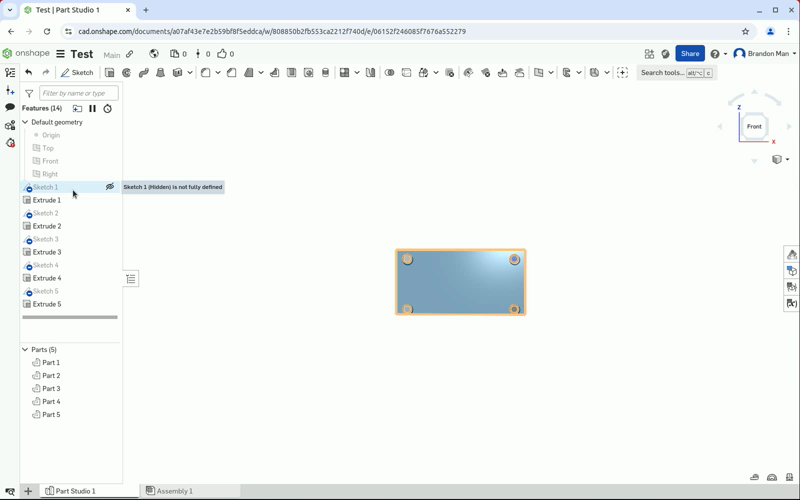
click(73, 189)
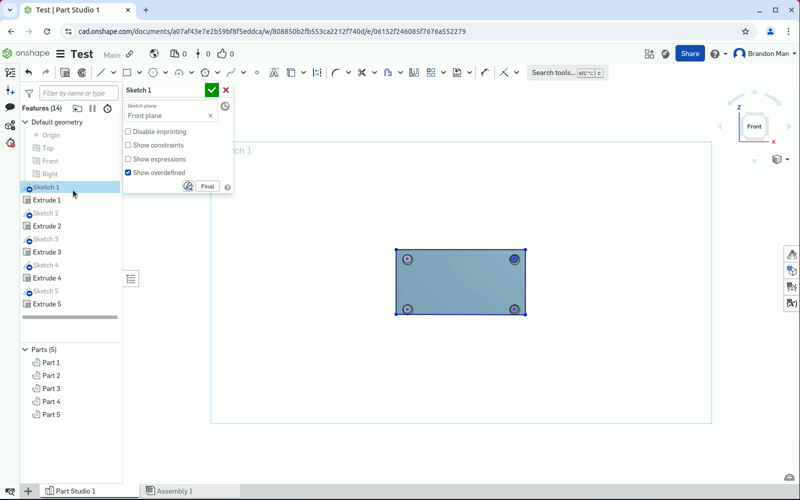
mouse_move(229, 92)
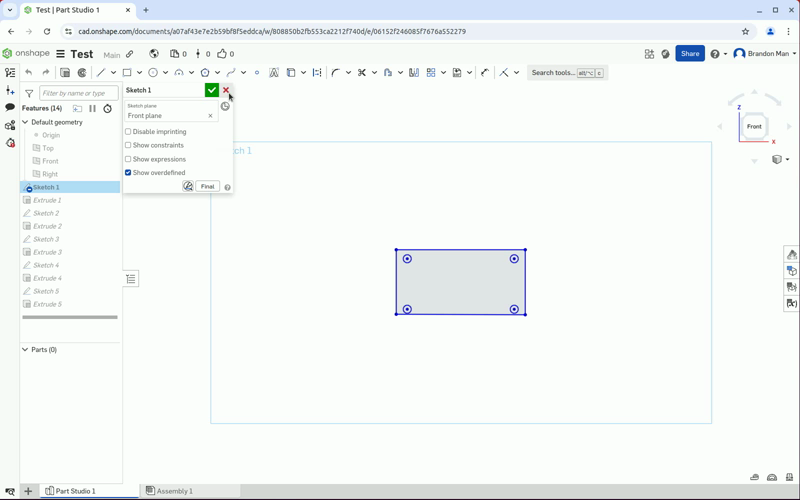
click(229, 92)
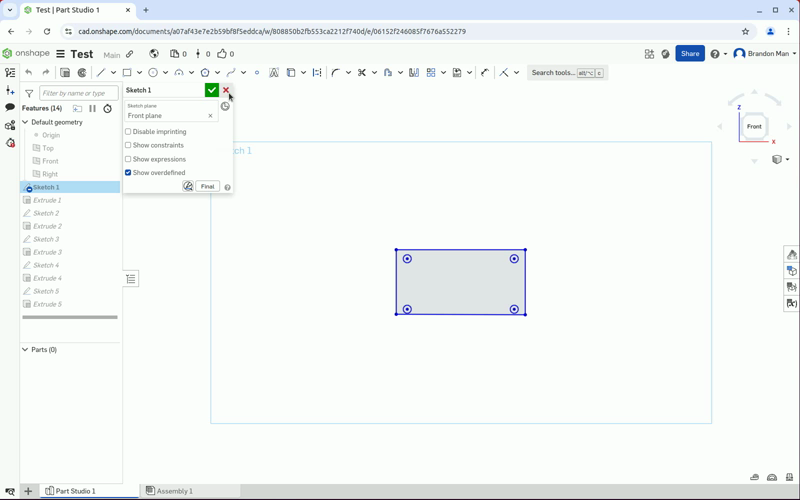
key(shift+s)
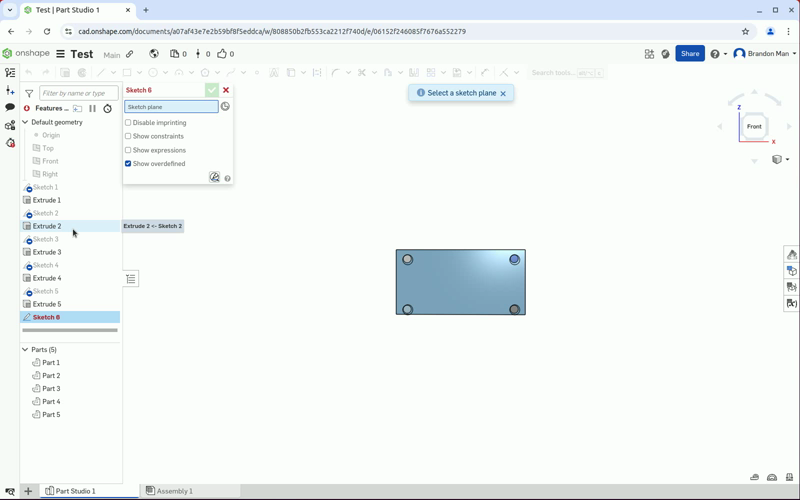
scroll(3)
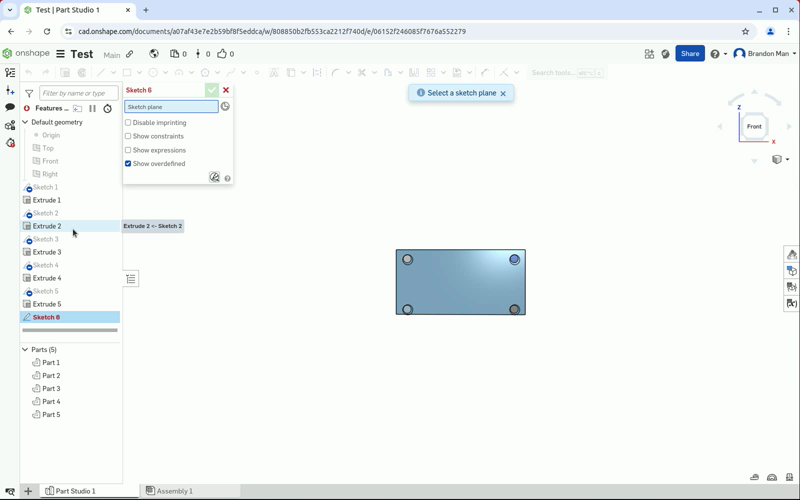
mouse_move(73, 163)
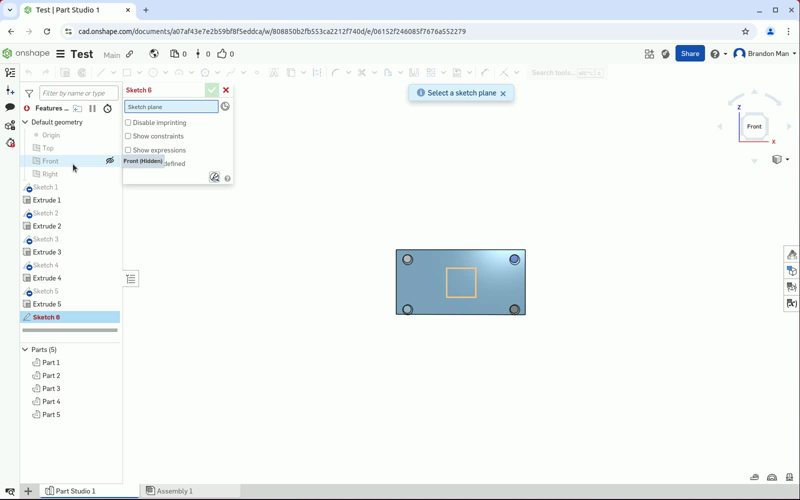
click(73, 163)
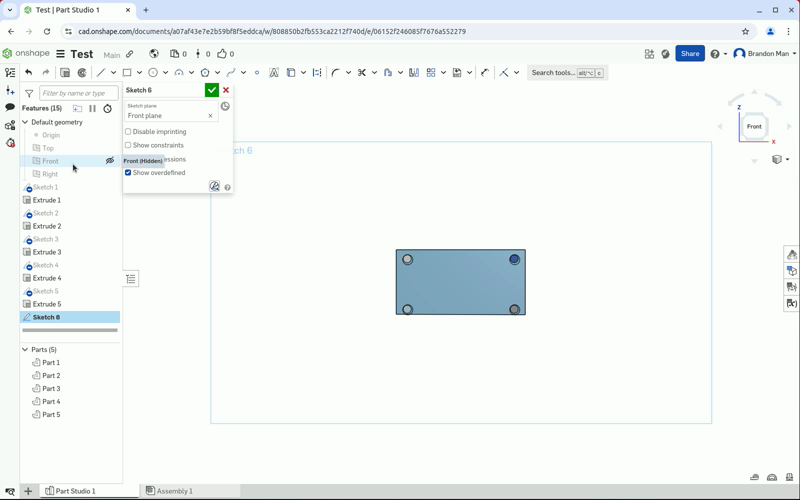
mouse_move(73, 352)
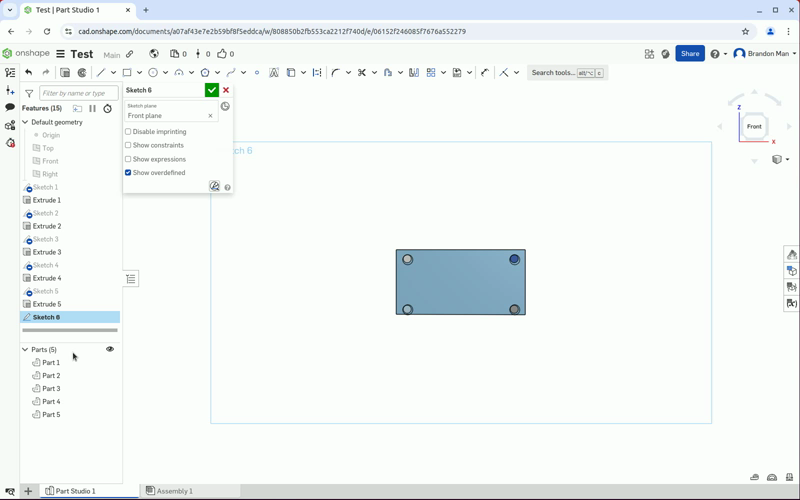
key(y)
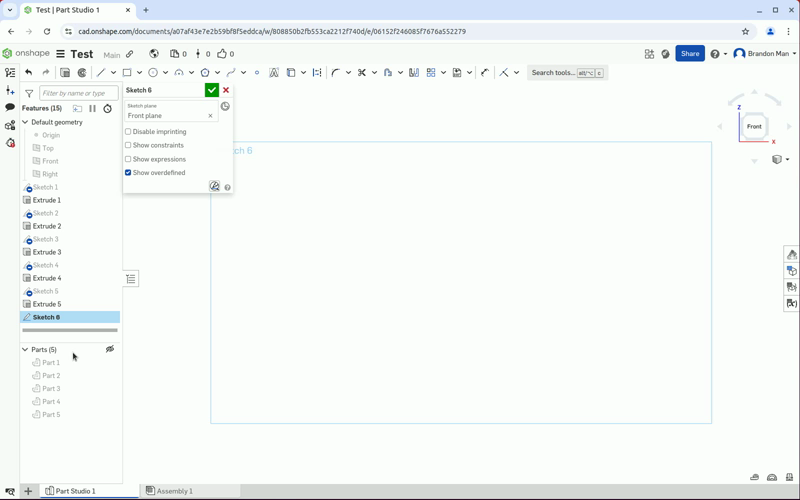
key(l)
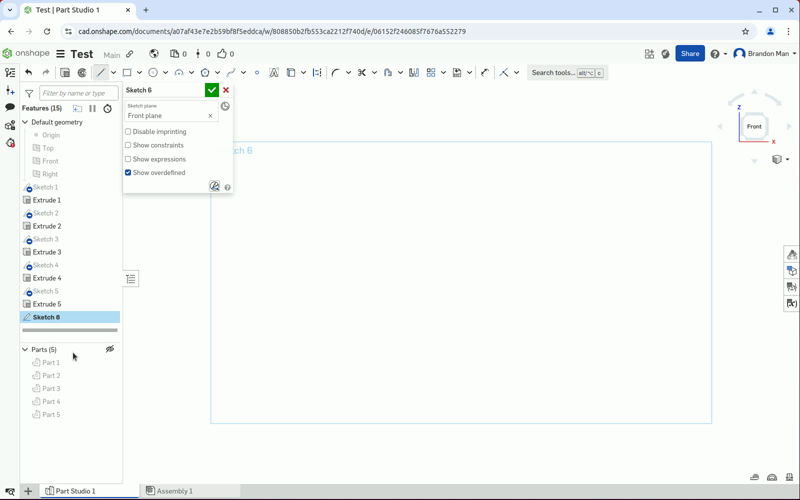
key_down(shift)
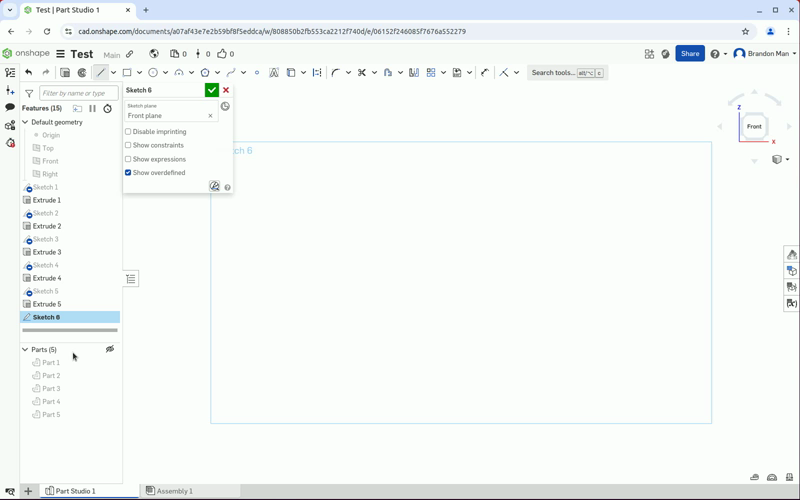
mouse_move(404, 307)
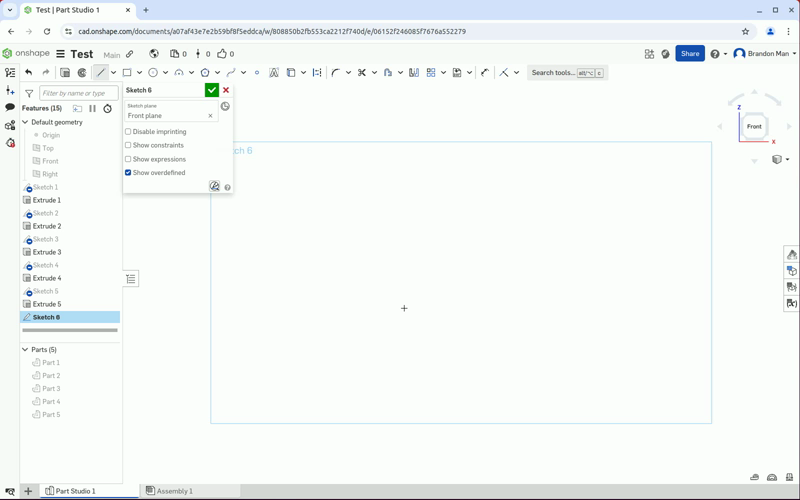
click(404, 307)
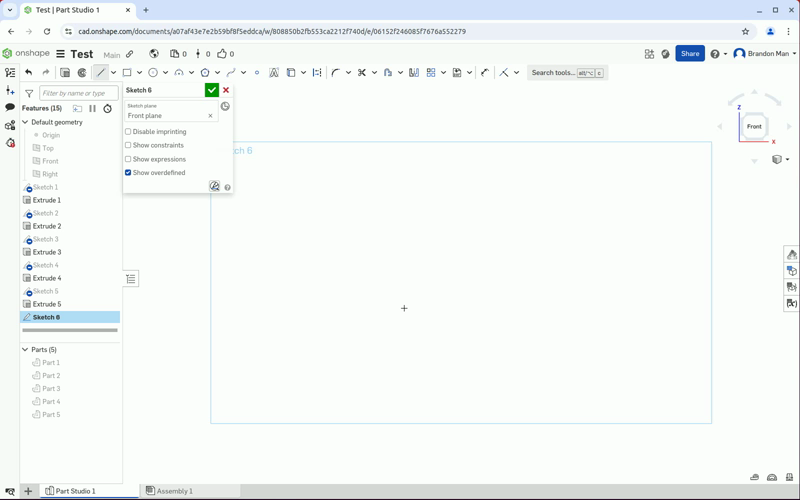
key_up(shift)
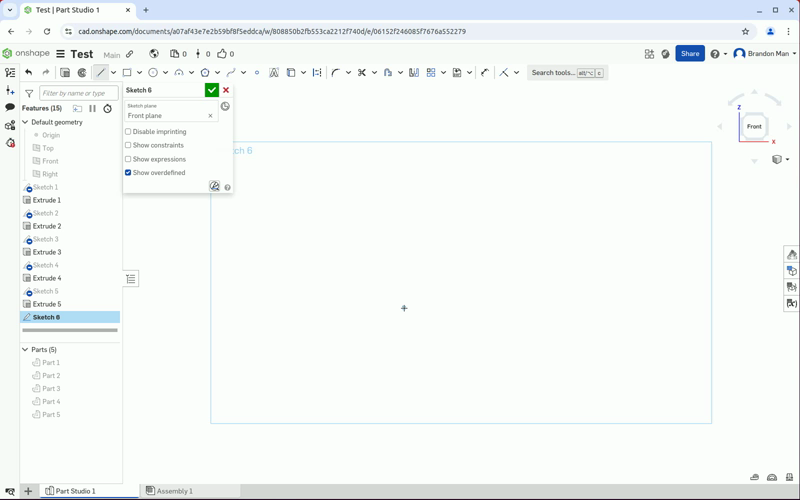
key_down(shift)
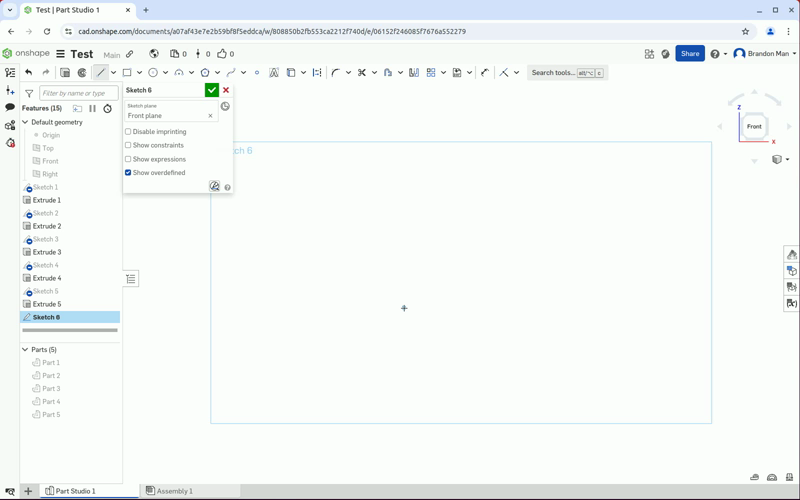
mouse_move(516, 307)
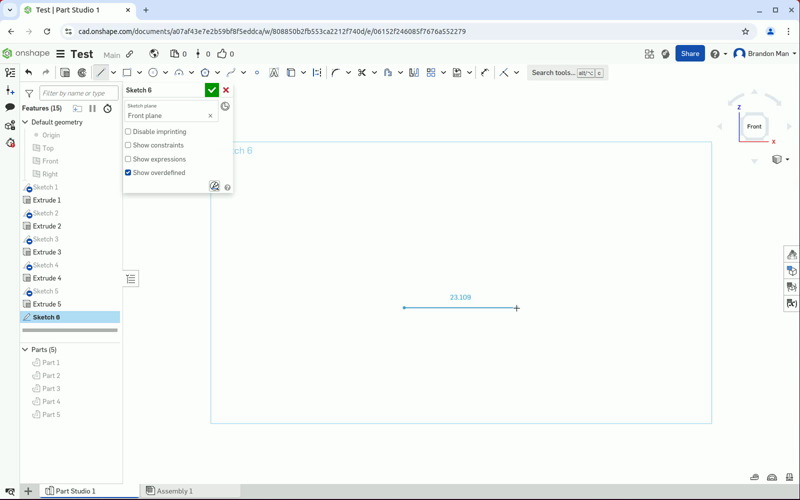
click(516, 307)
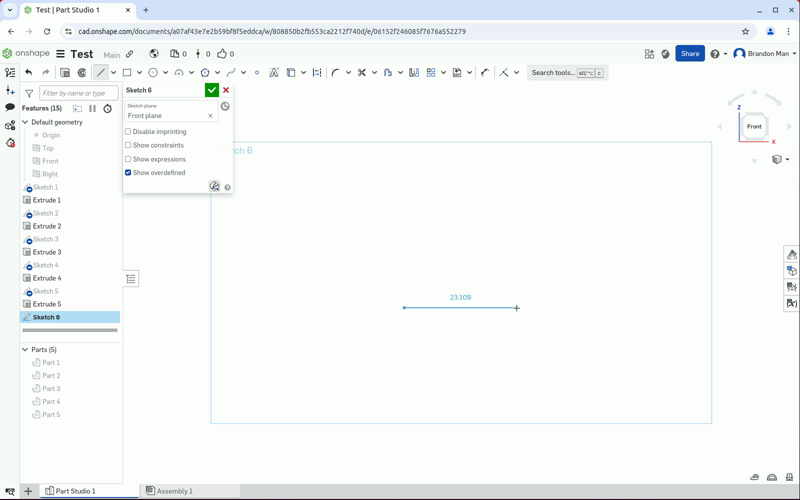
key_up(shift)
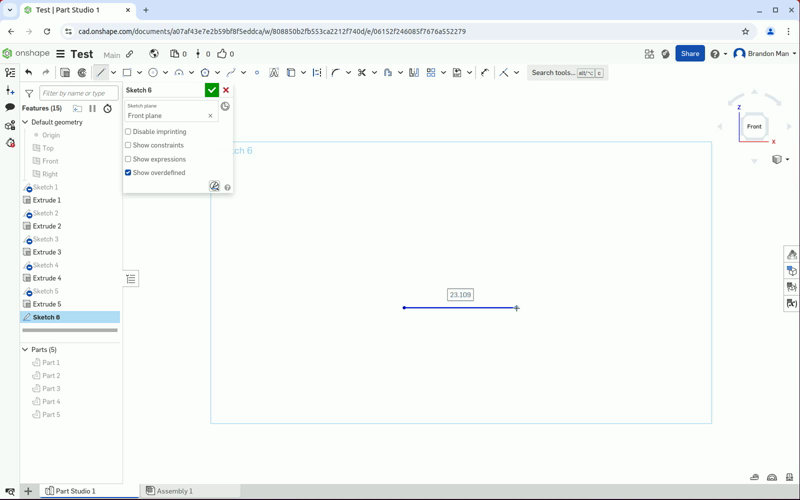
key_down(shift)
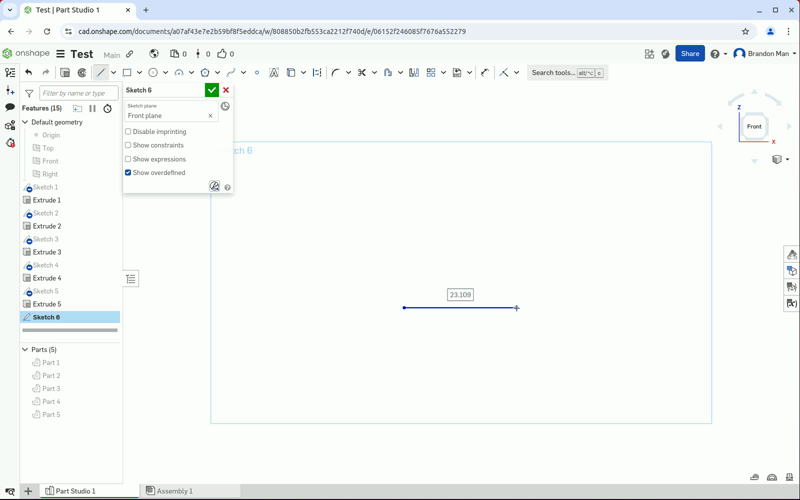
mouse_move(546, 307)
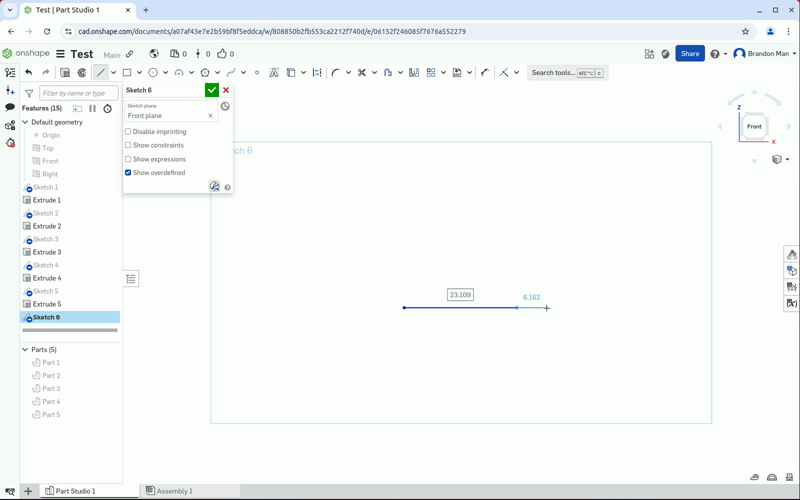
mouse_move(516, 258)
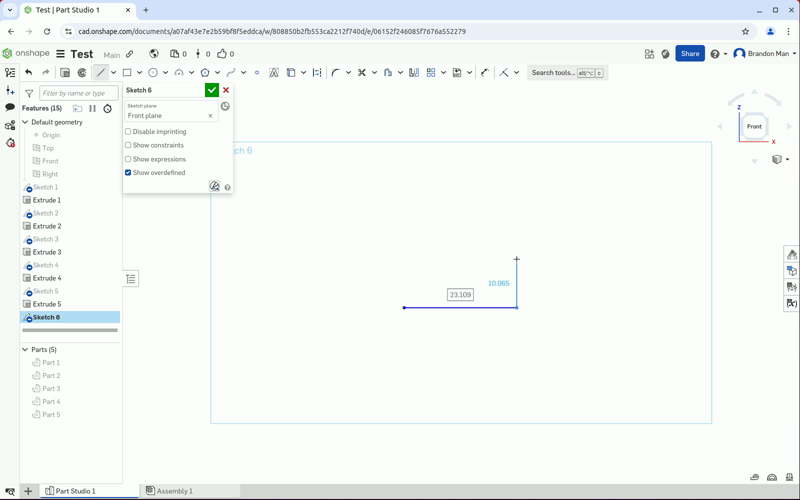
click(516, 258)
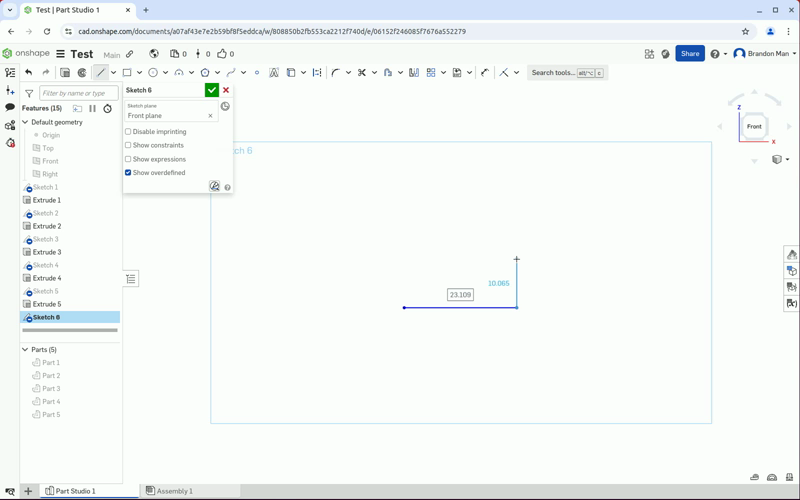
key_up(shift)
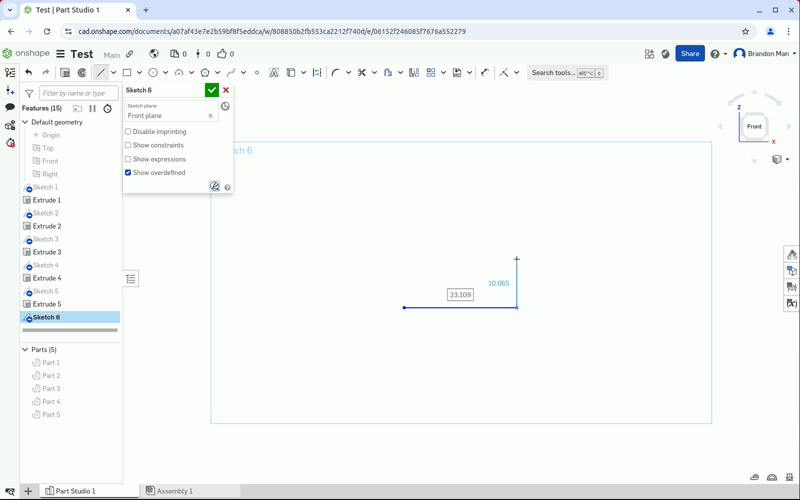
key_down(shift)
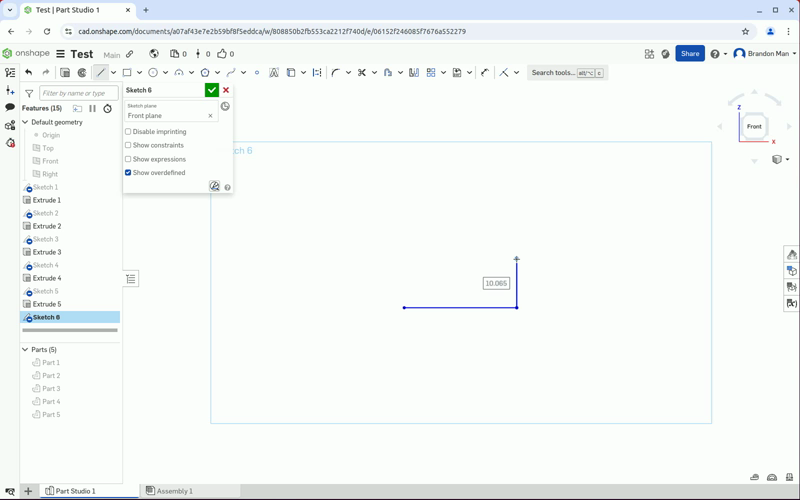
mouse_move(404, 258)
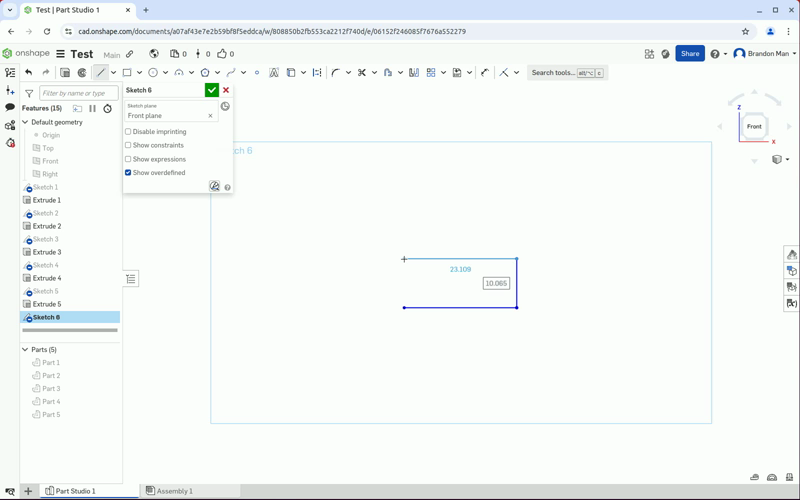
click(404, 258)
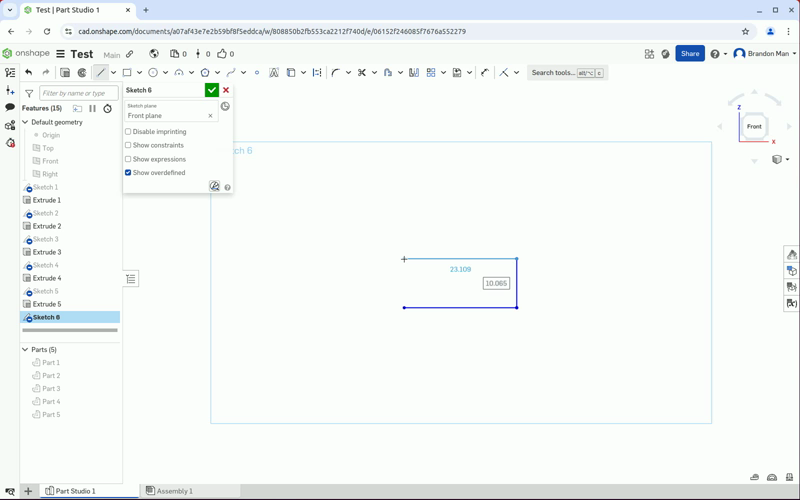
key_up(shift)
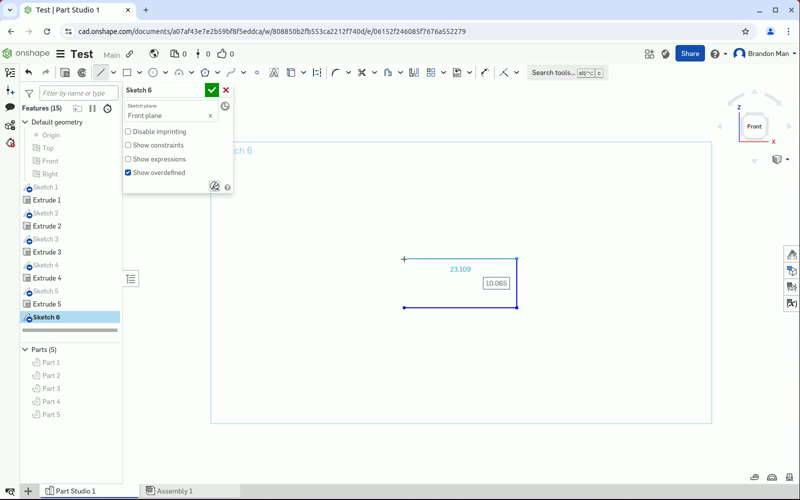
mouse_move(434, 258)
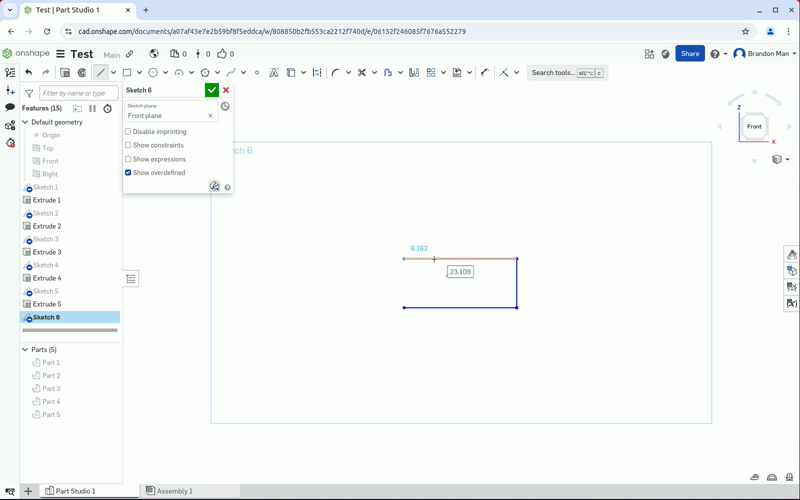
key_down(shift)
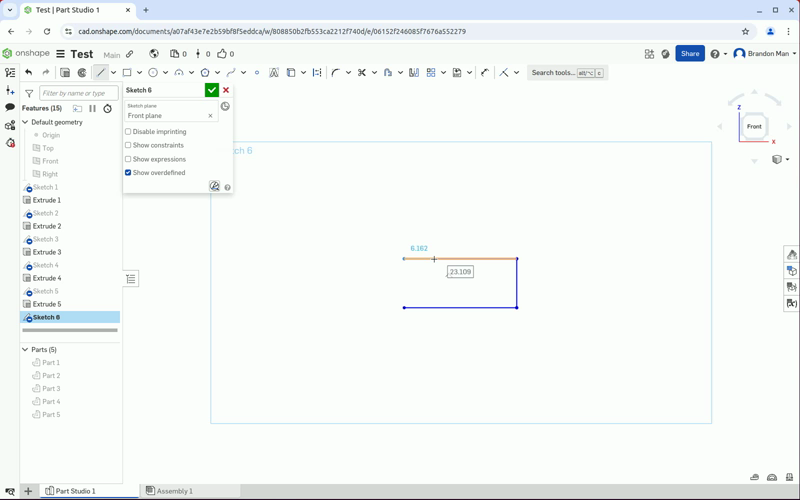
mouse_move(404, 307)
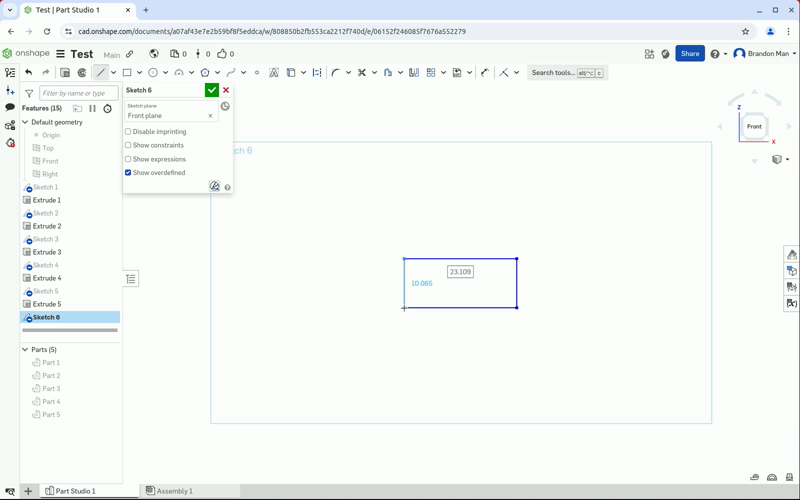
key_up(shift)
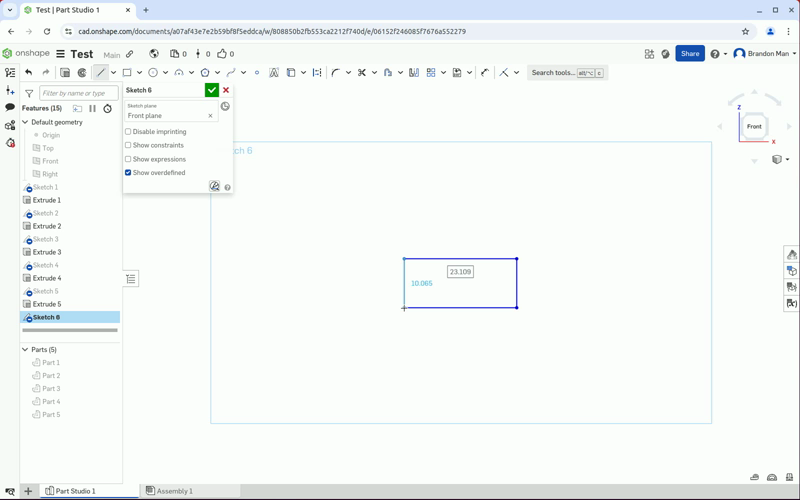
click(404, 307)
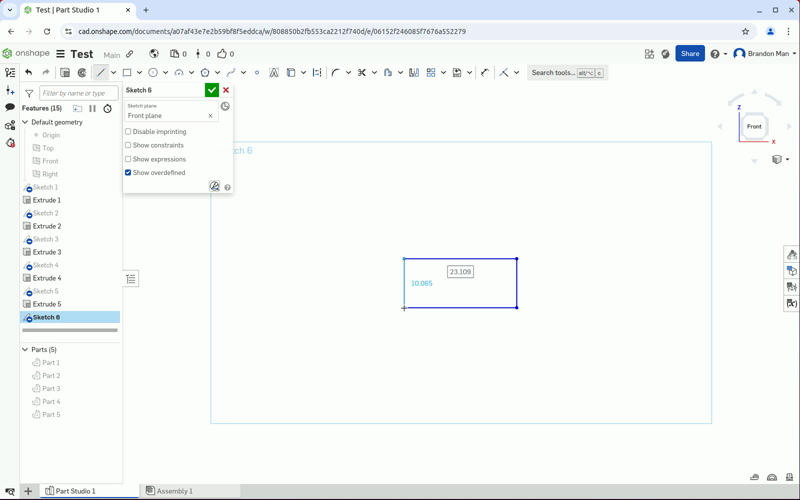
key(esc)
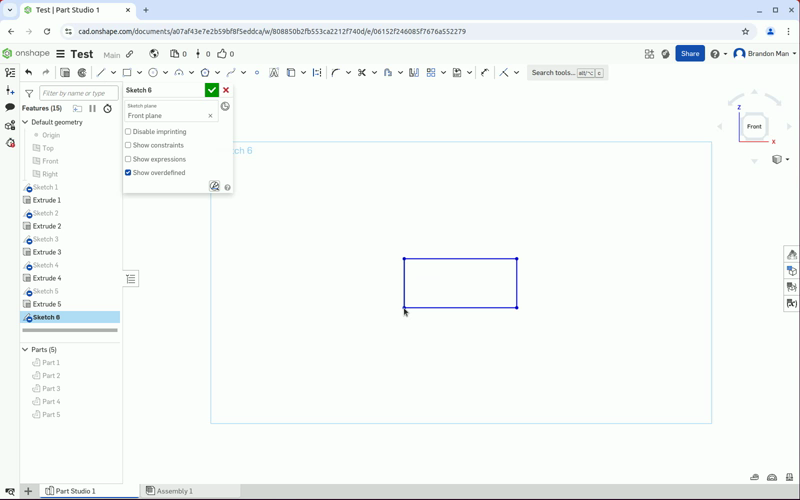
mouse_move(497, 292)
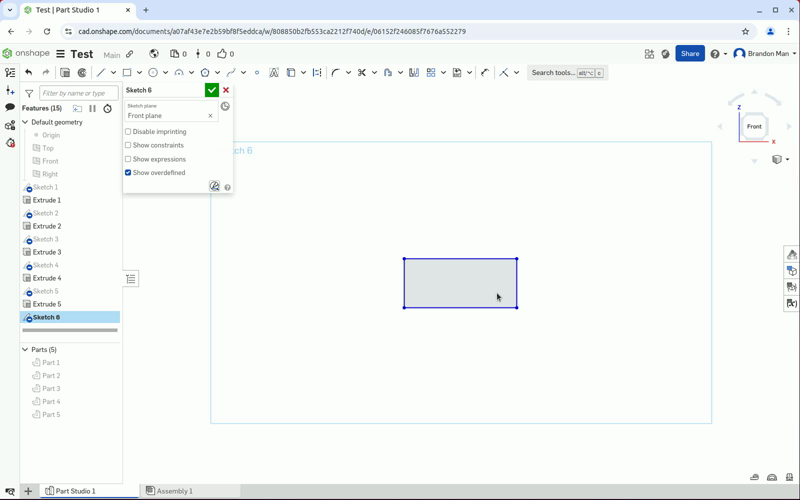
click(497, 292)
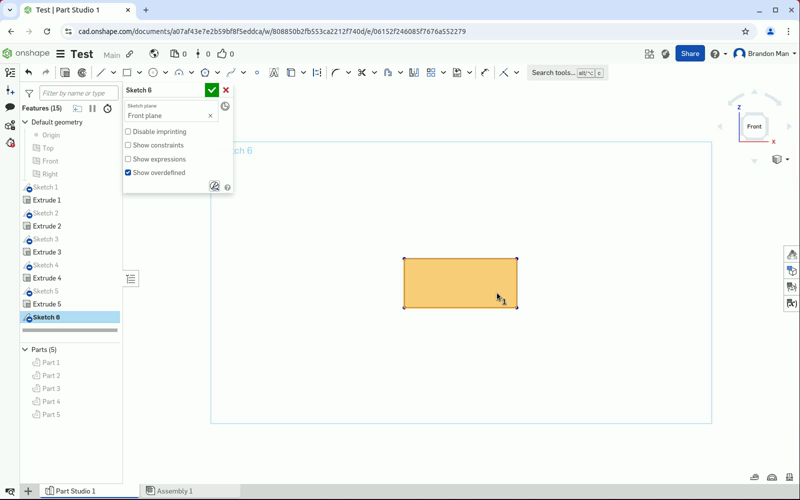
mouse_move(73, 352)
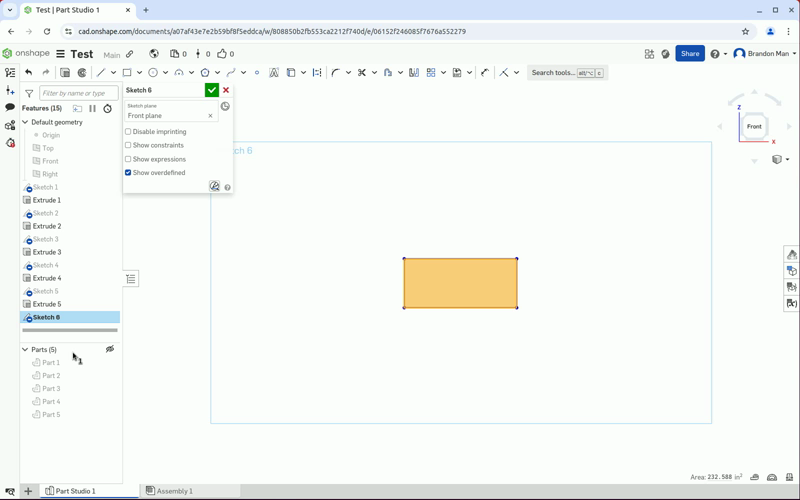
key(shift+y)
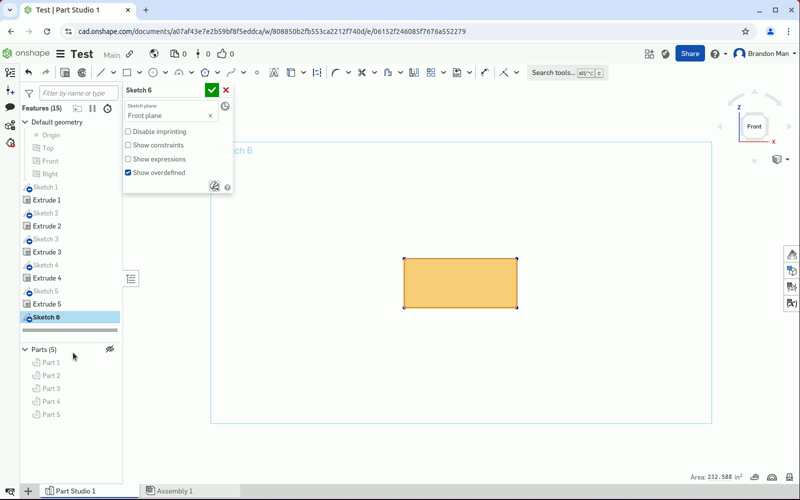
key(shift+e)
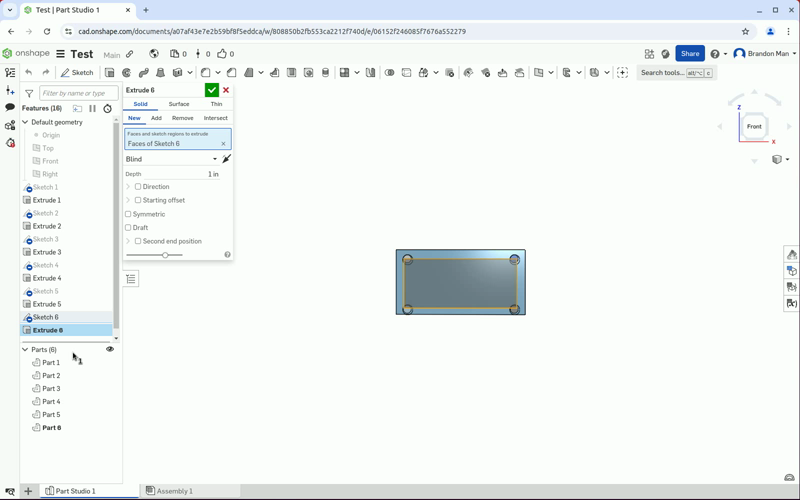
mouse_move(143, 106)
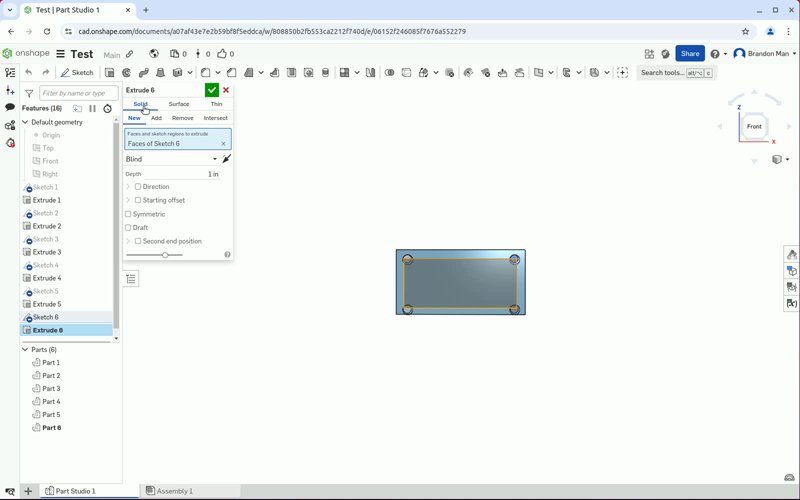
click(143, 106)
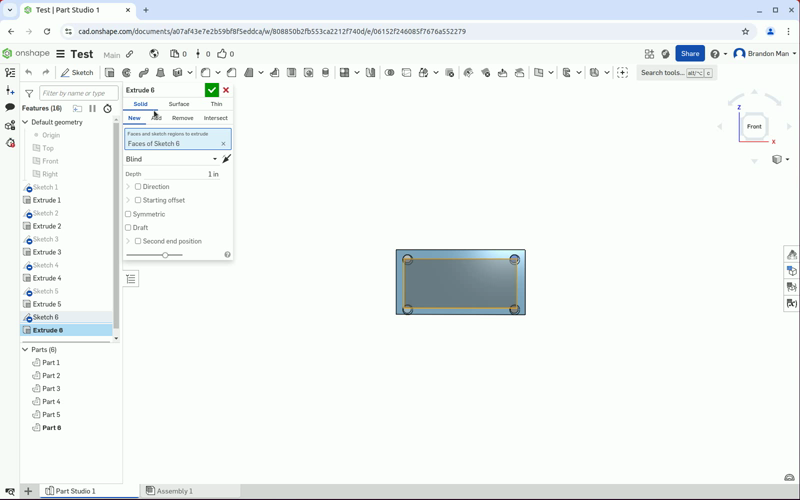
mouse_move(186, 120)
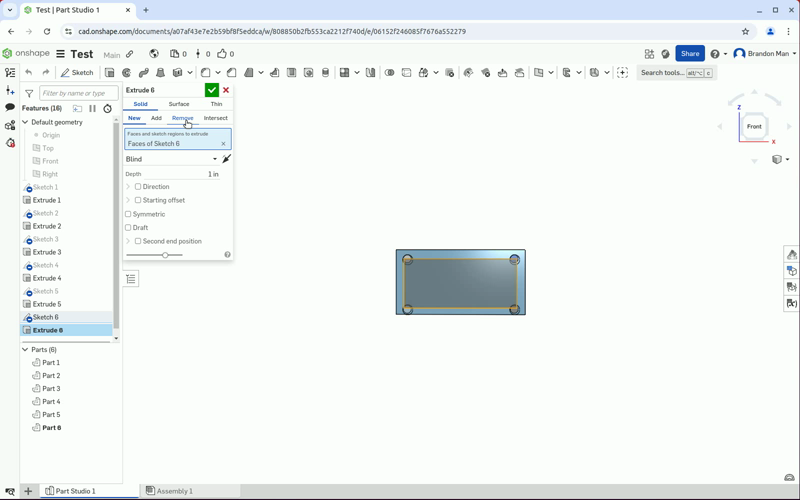
click(186, 120)
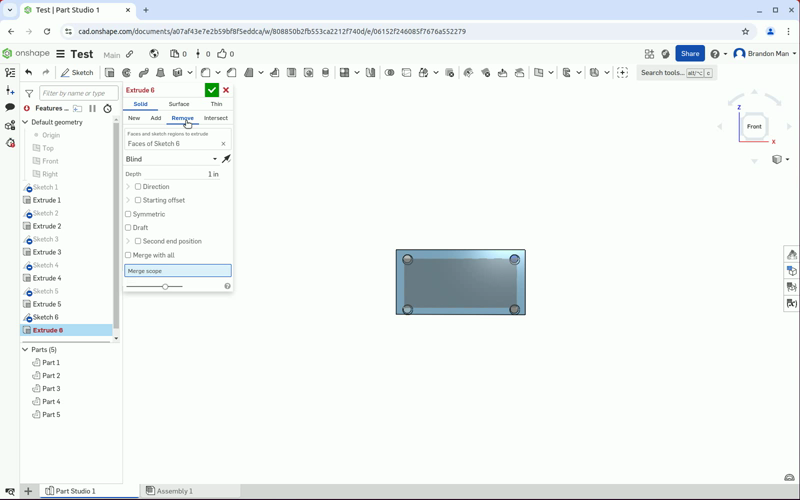
key(tab, 4)
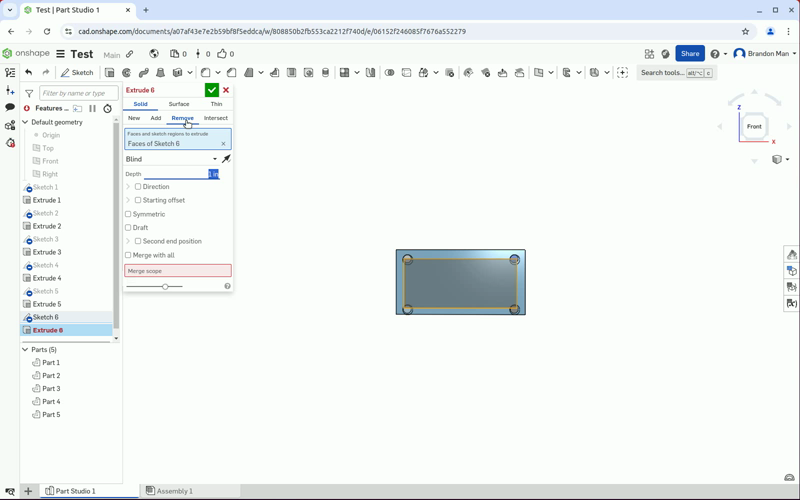
text(-2.407)
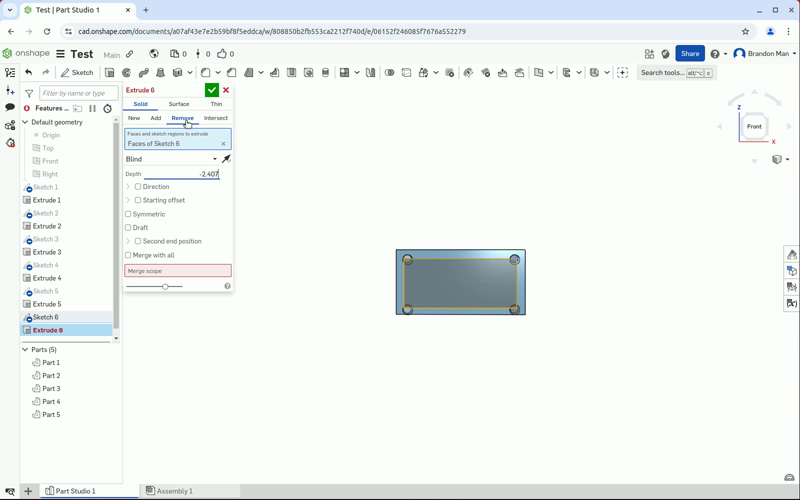
key(tab, 6)
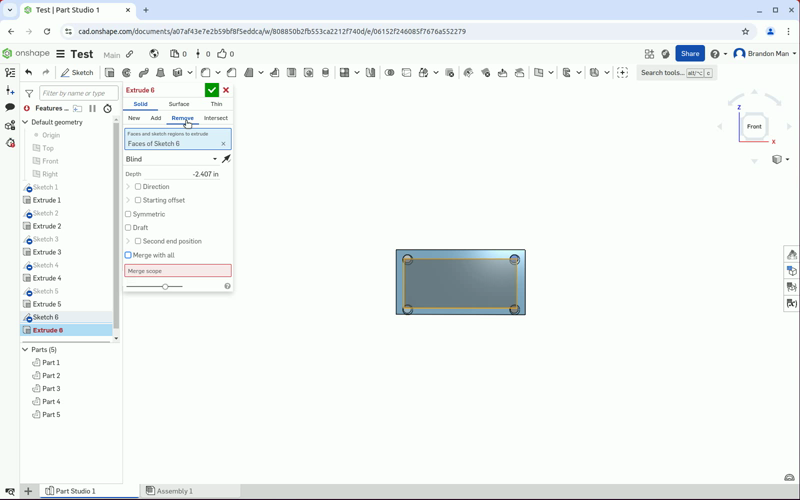
key(space)
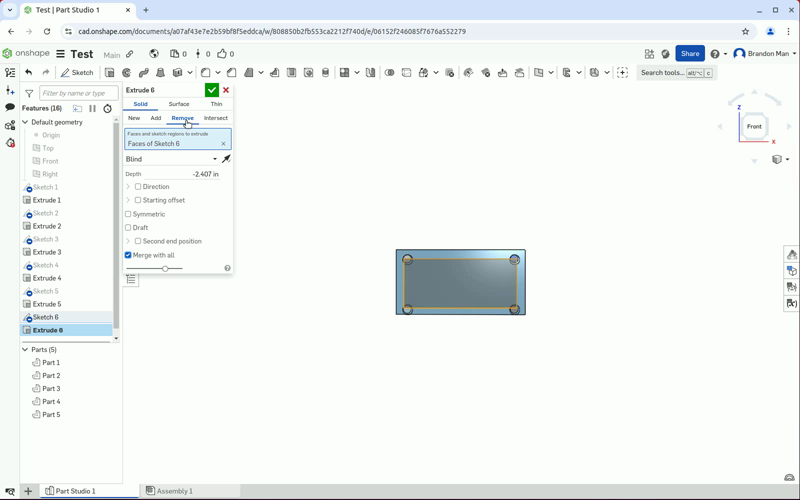
key(enter)
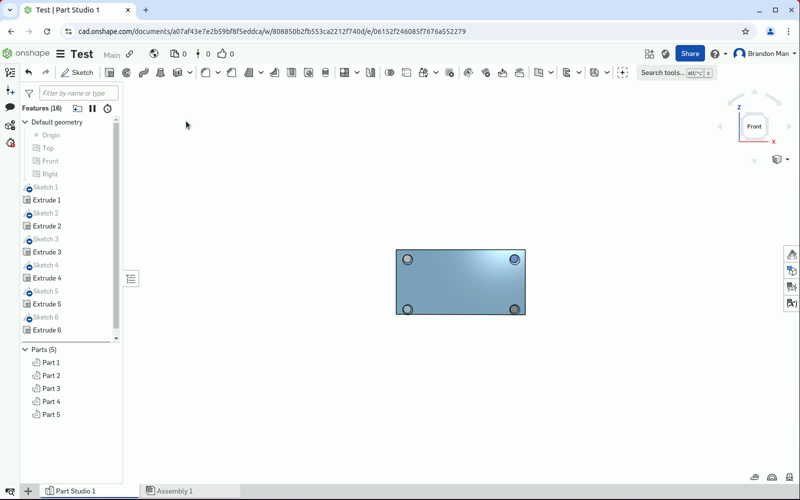
key(shift+h)
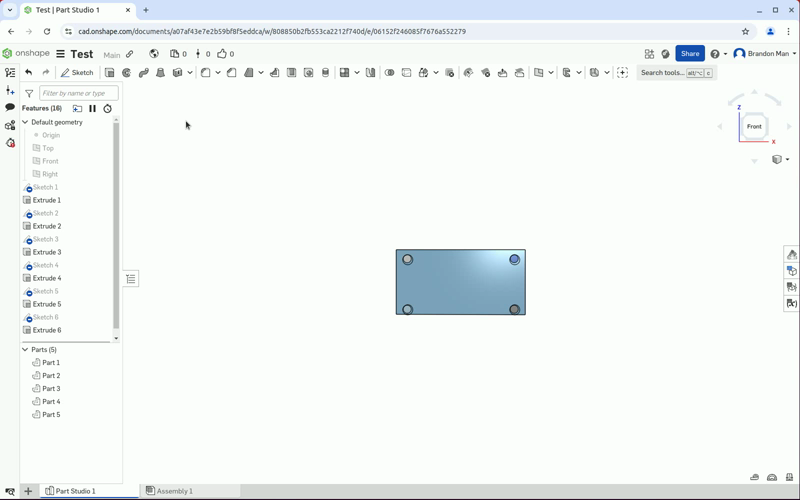
key(shift+h)
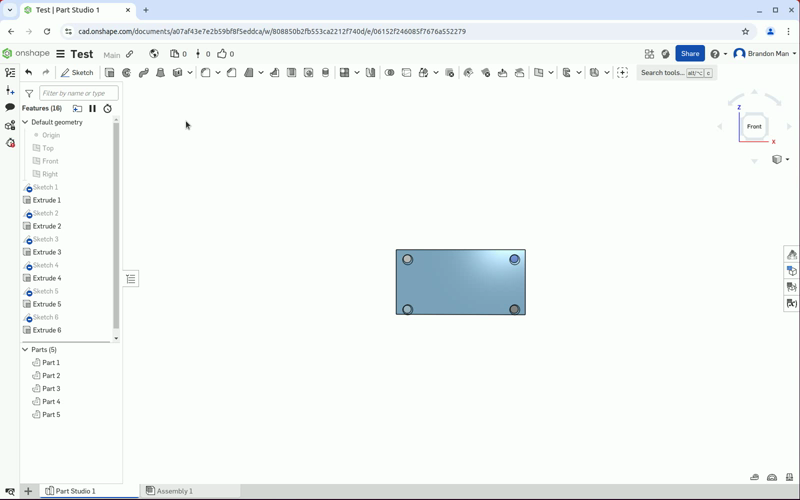
mouse_move(69, 189)
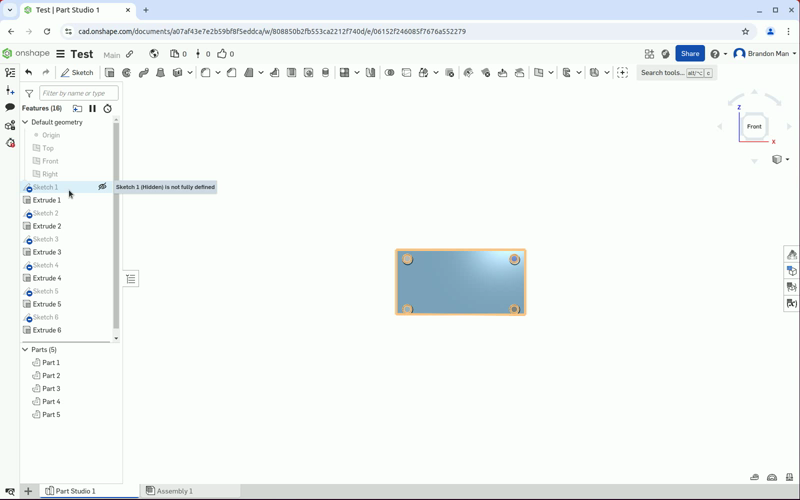
click(69, 189)
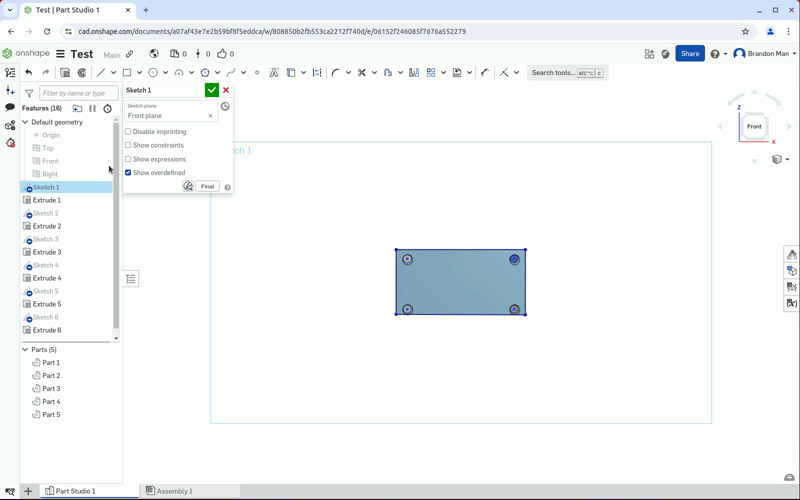
mouse_move(229, 92)
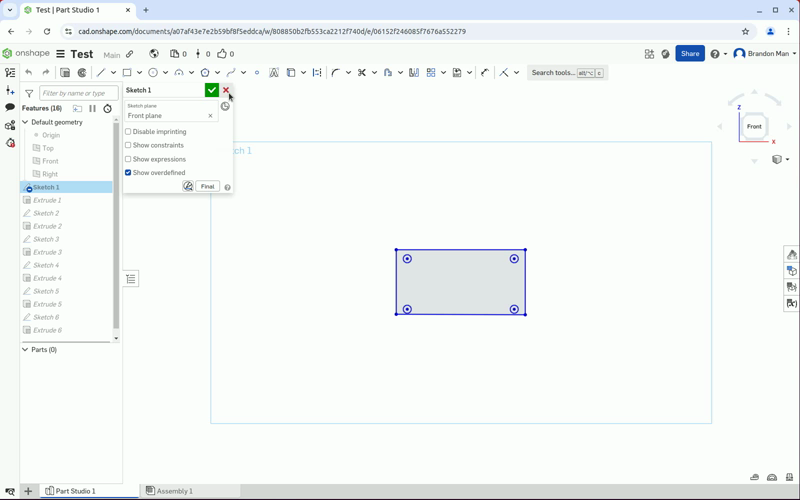
click(229, 92)
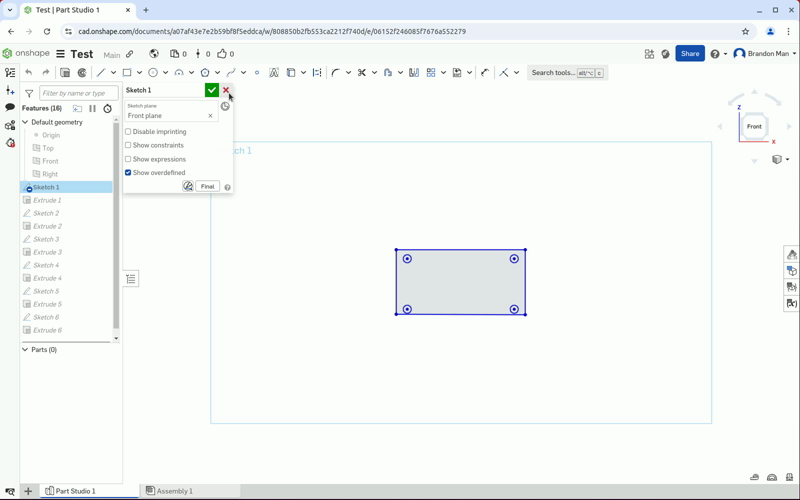
key(shift+s)
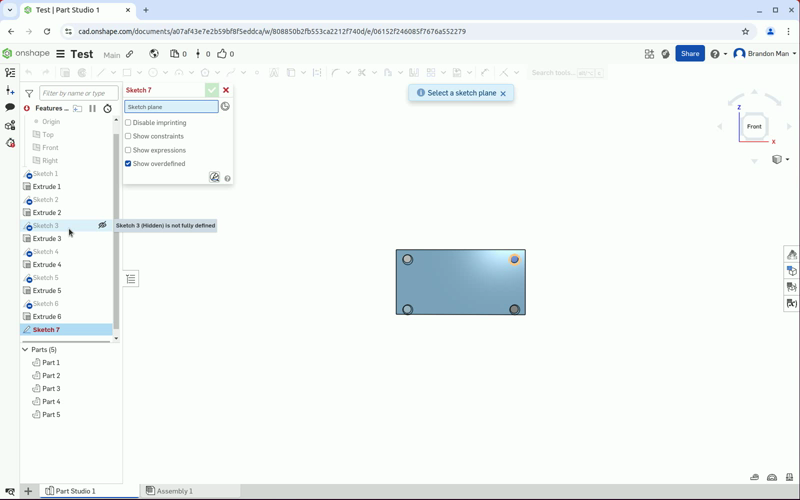
scroll(3)
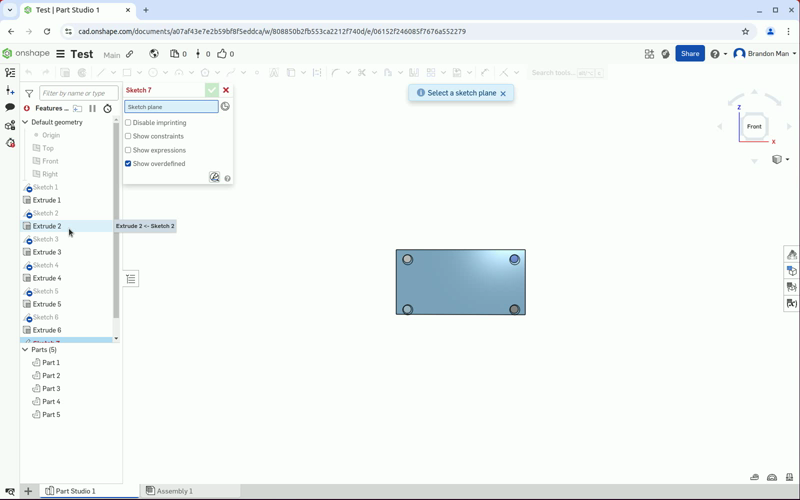
mouse_move(69, 163)
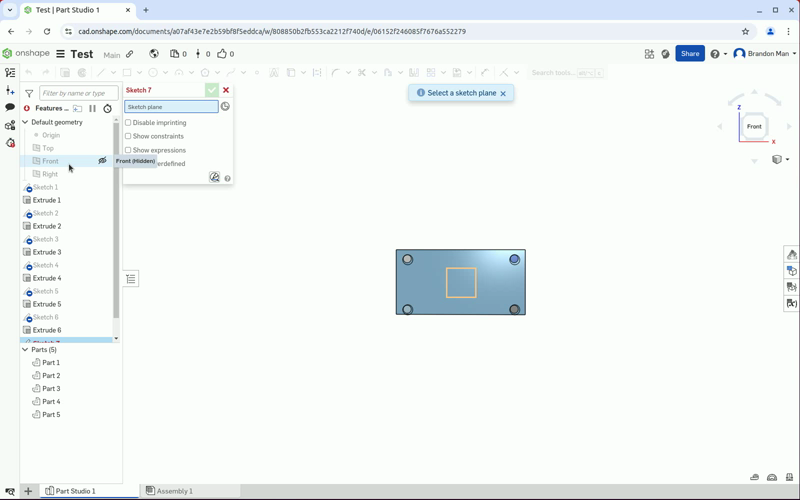
click(69, 163)
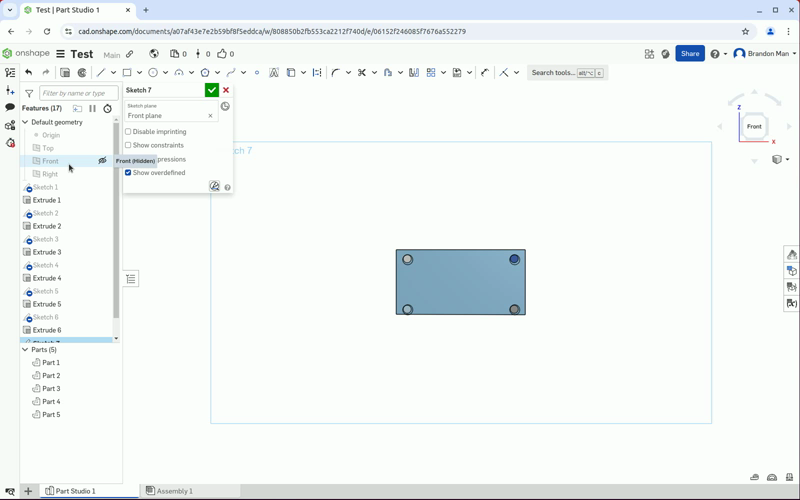
mouse_move(73, 352)
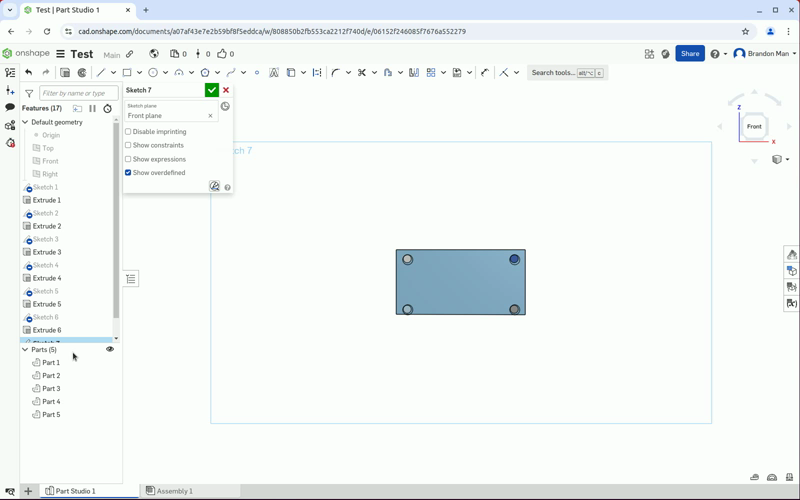
key(y)
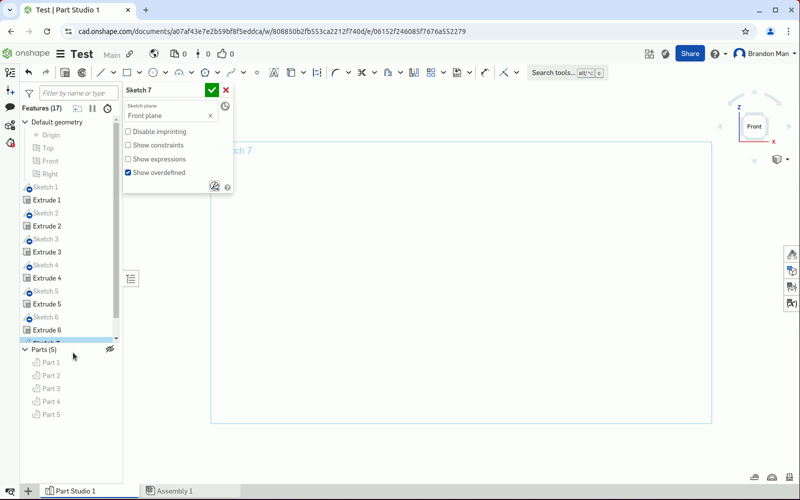
key(c)
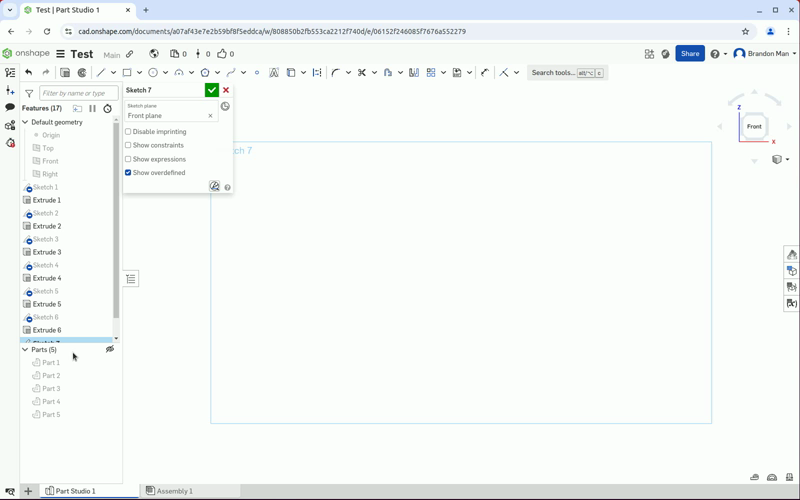
key_down(shift)
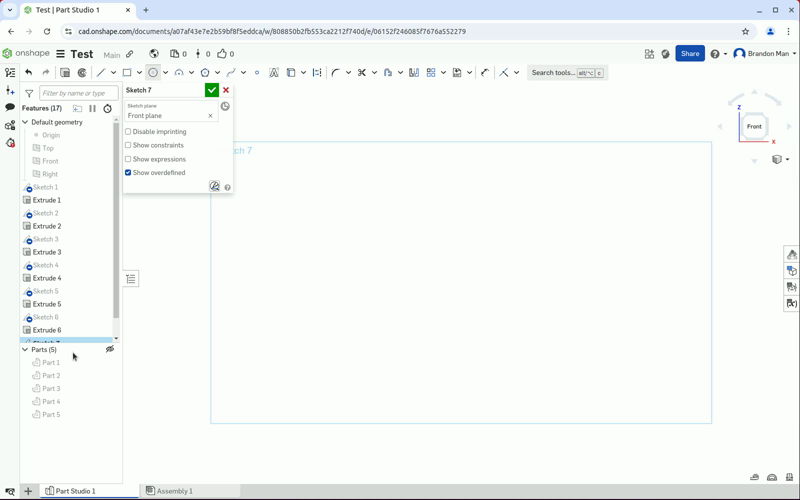
mouse_move(407, 309)
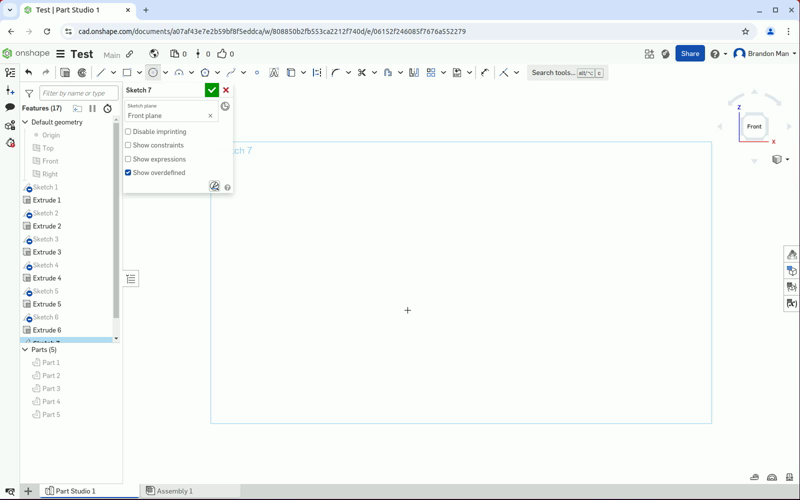
click(407, 309)
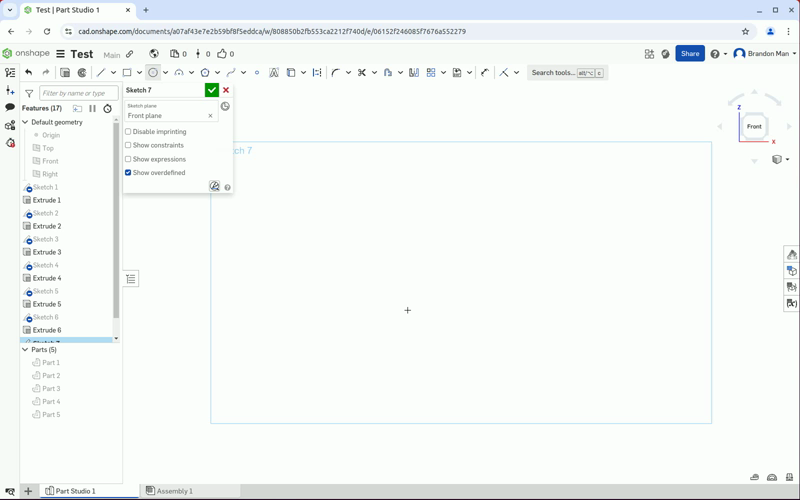
key_up(shift)
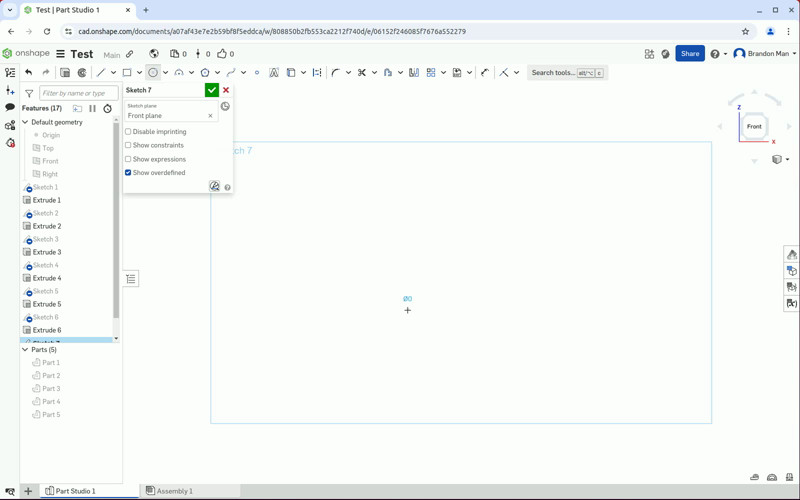
mouse_move(412, 309)
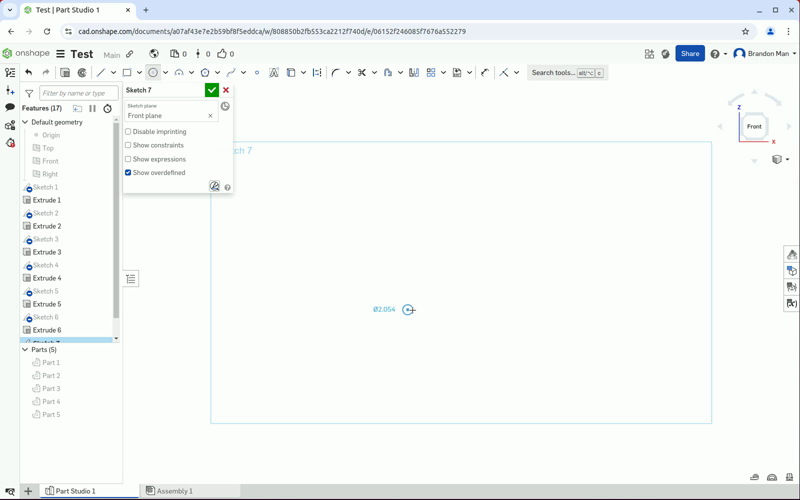
click(412, 309)
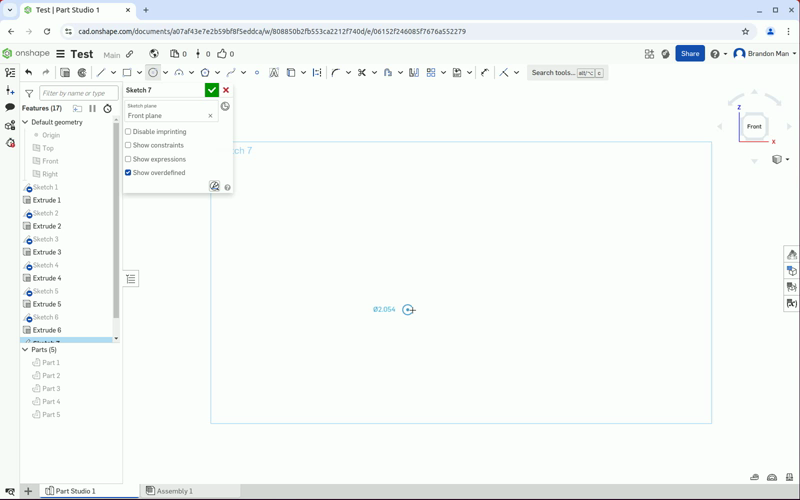
key(esc)
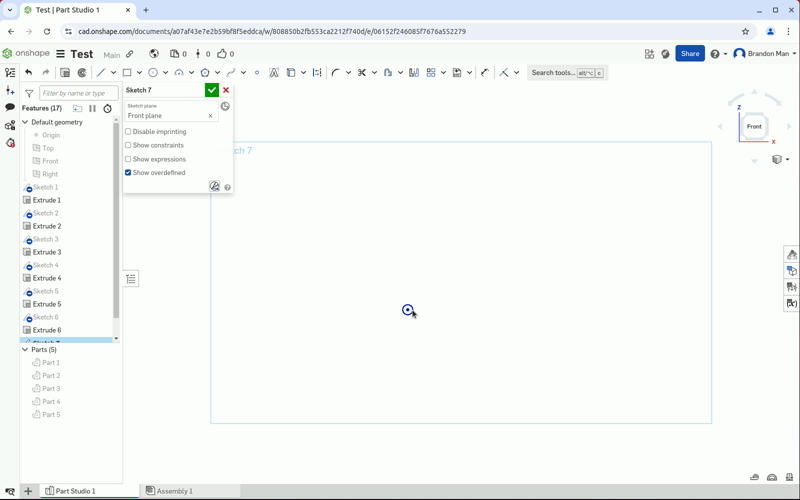
mouse_move(409, 312)
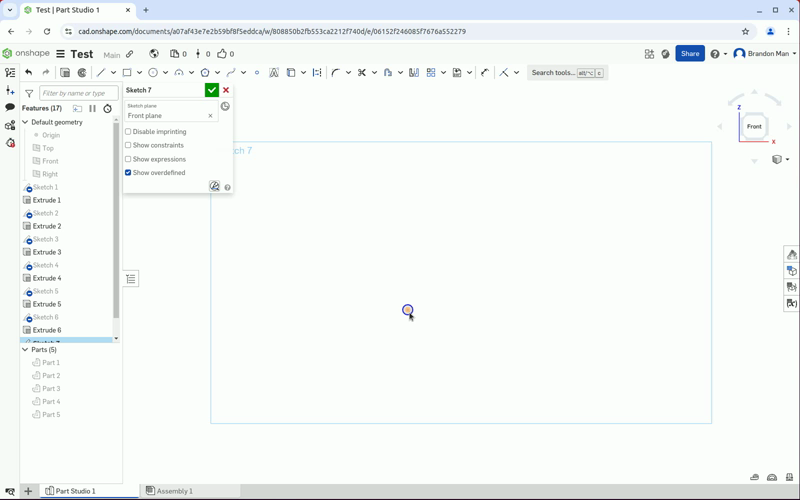
scroll(6)
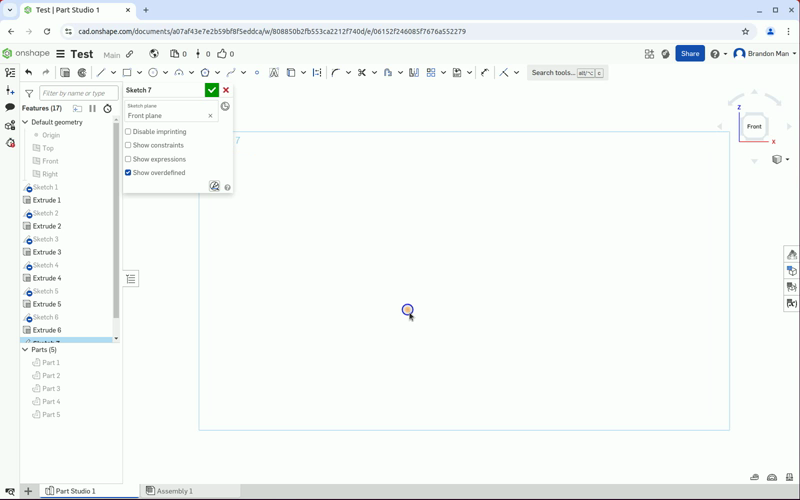
scroll(6)
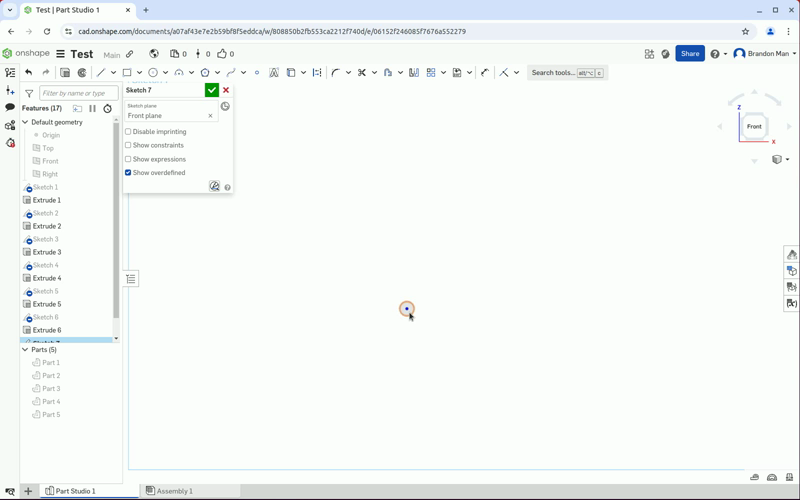
scroll(6)
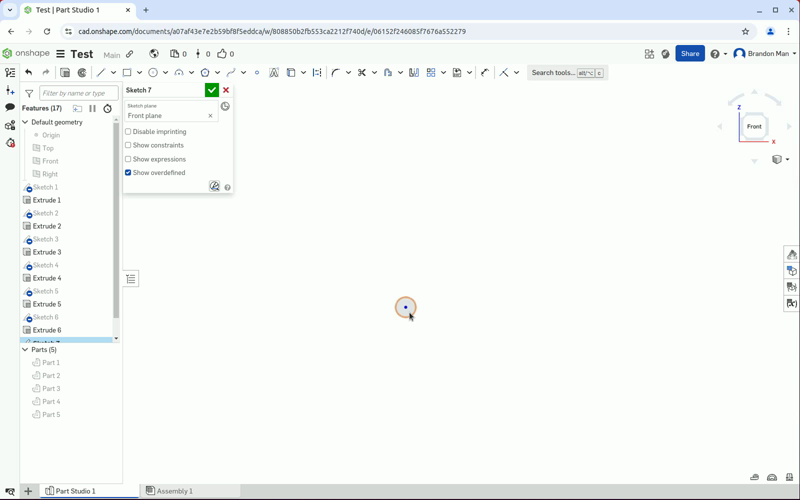
scroll(6)
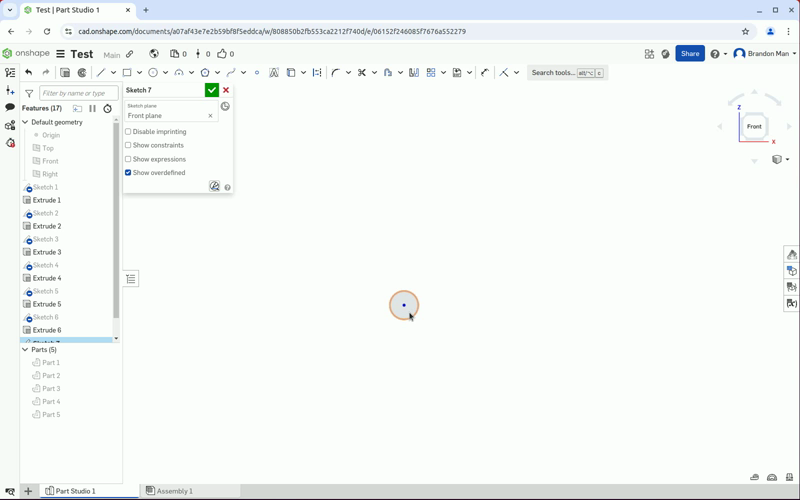
scroll(6)
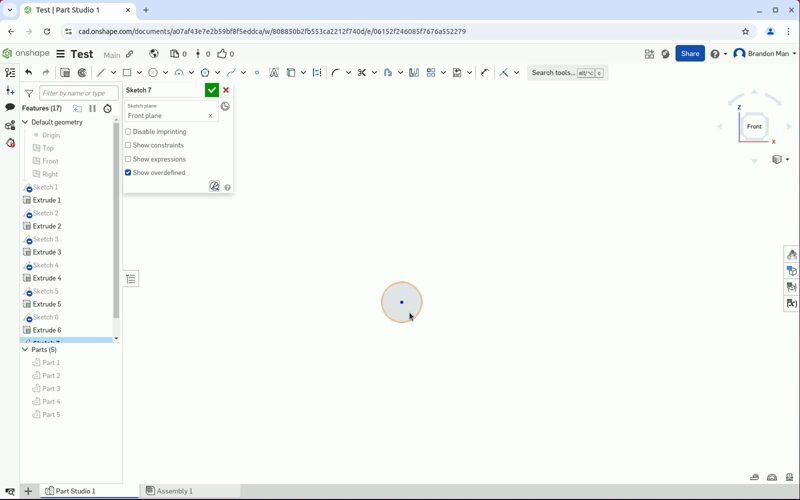
scroll(6)
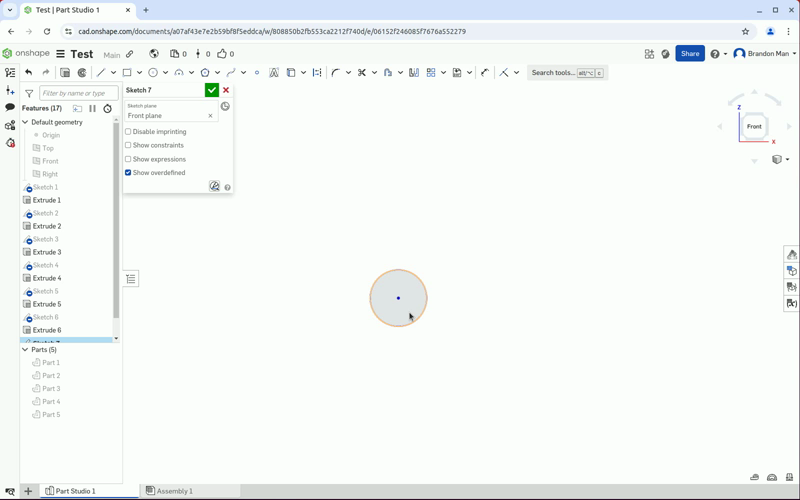
scroll(6)
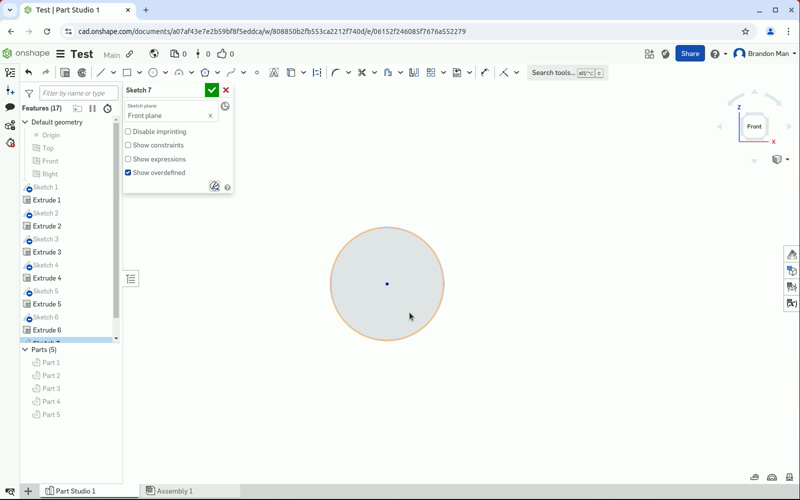
click(409, 312)
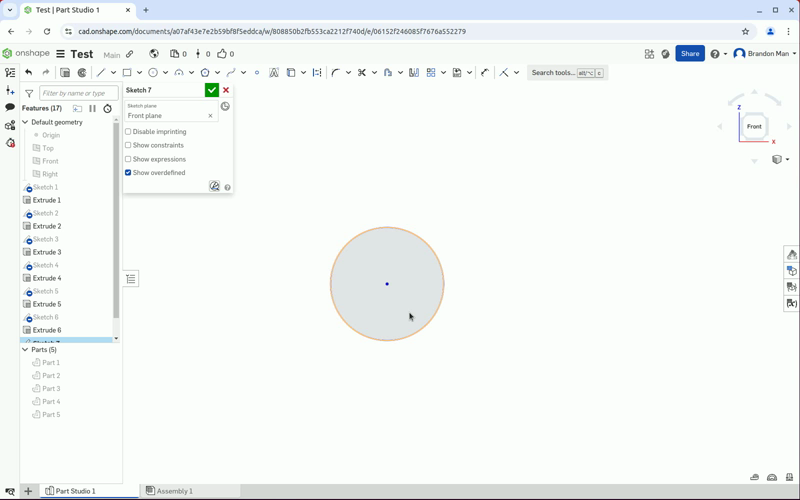
scroll(-6)
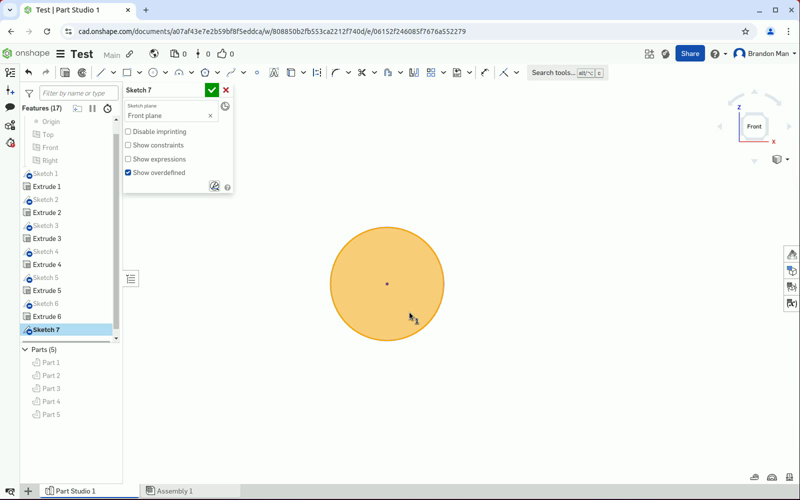
scroll(-6)
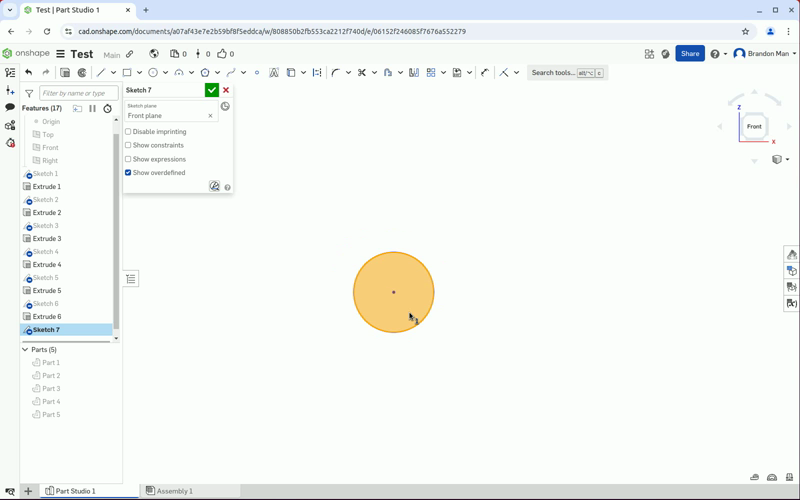
scroll(-6)
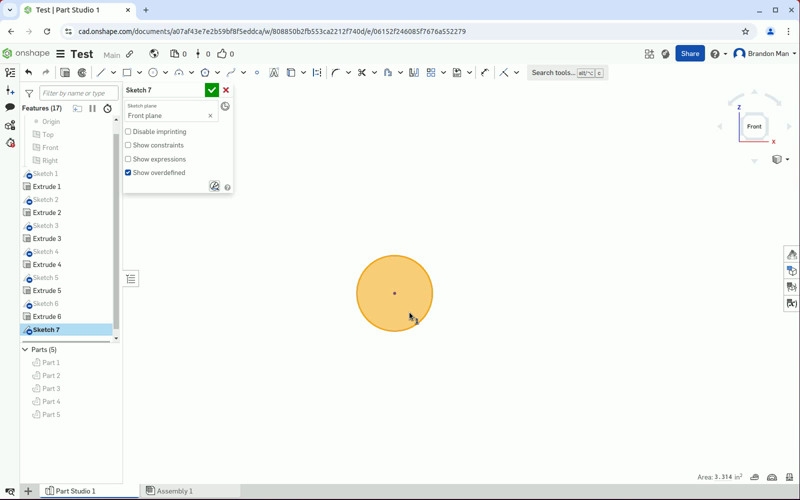
scroll(-6)
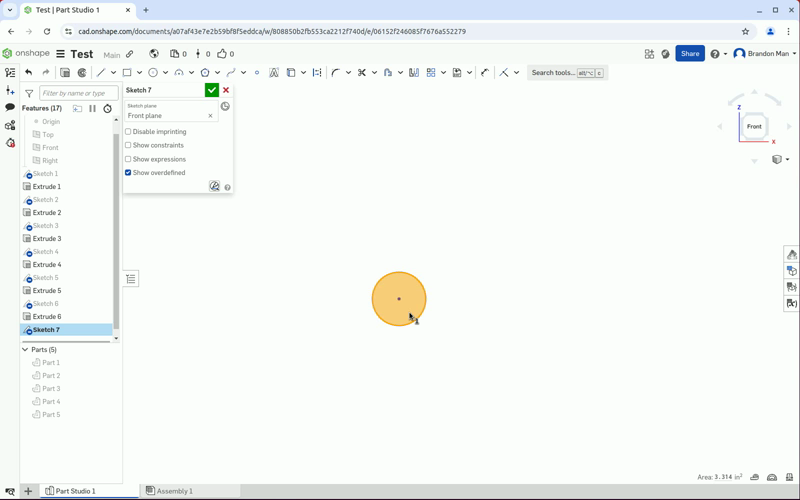
scroll(-6)
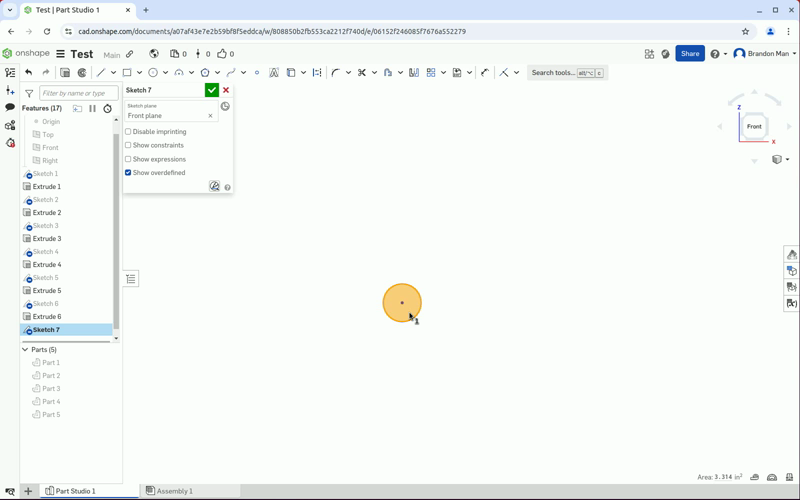
scroll(-6)
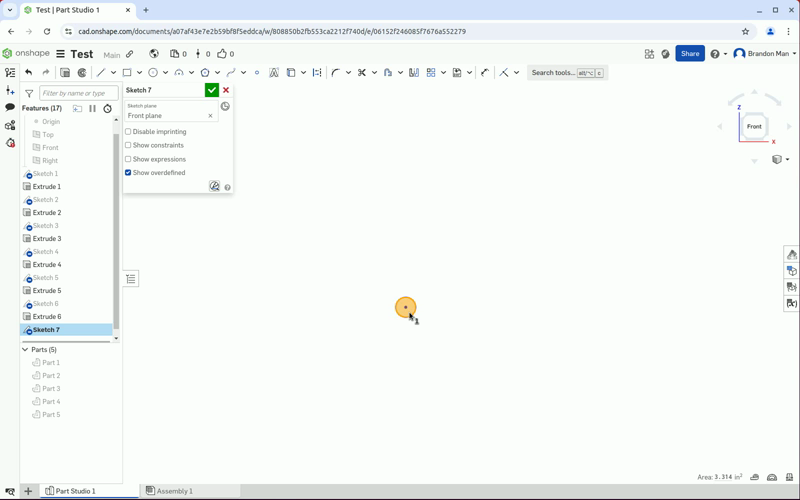
scroll(-6)
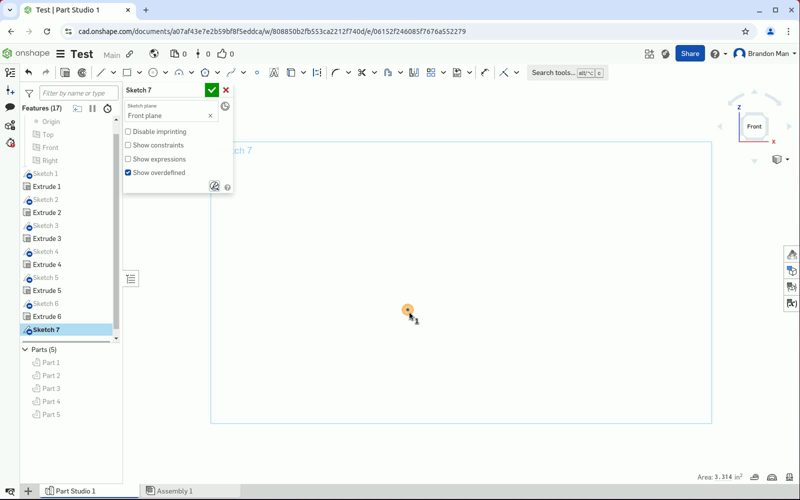
mouse_move(73, 352)
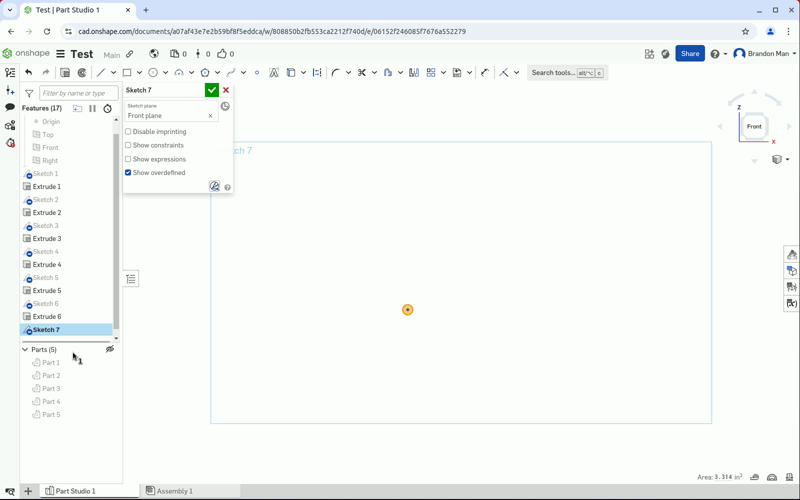
key(shift+y)
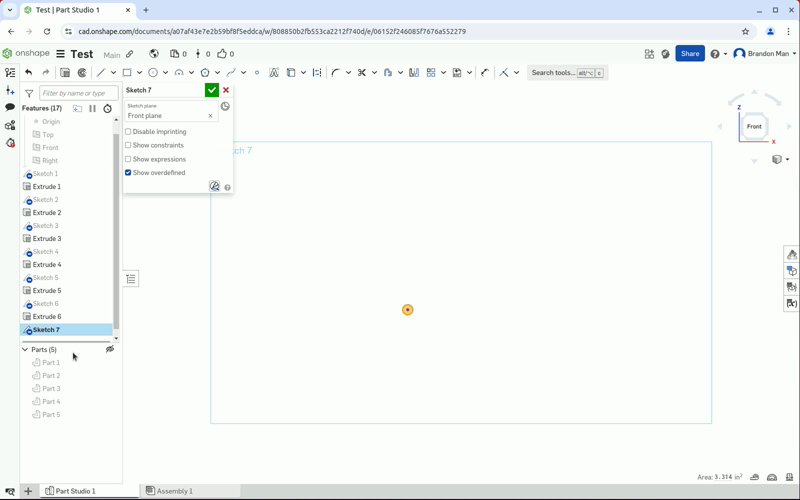
key(shift+e)
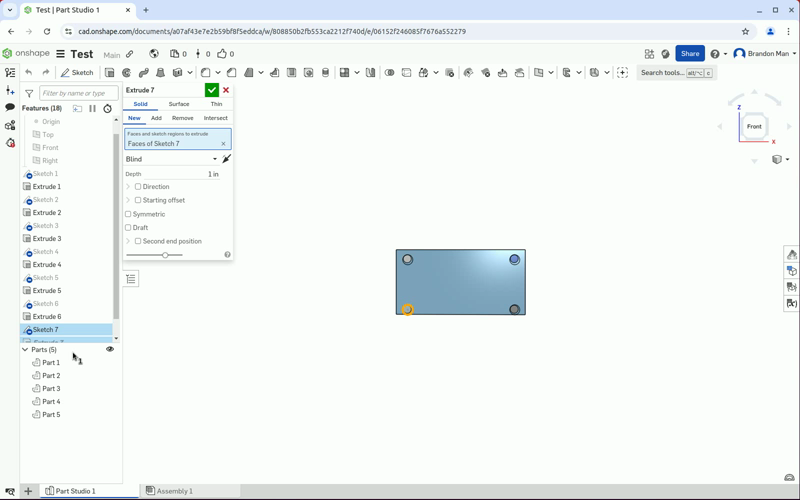
mouse_move(143, 106)
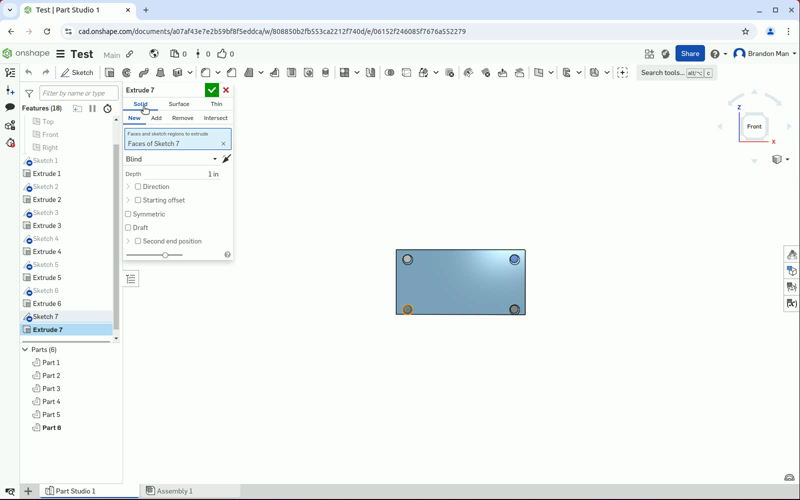
click(143, 106)
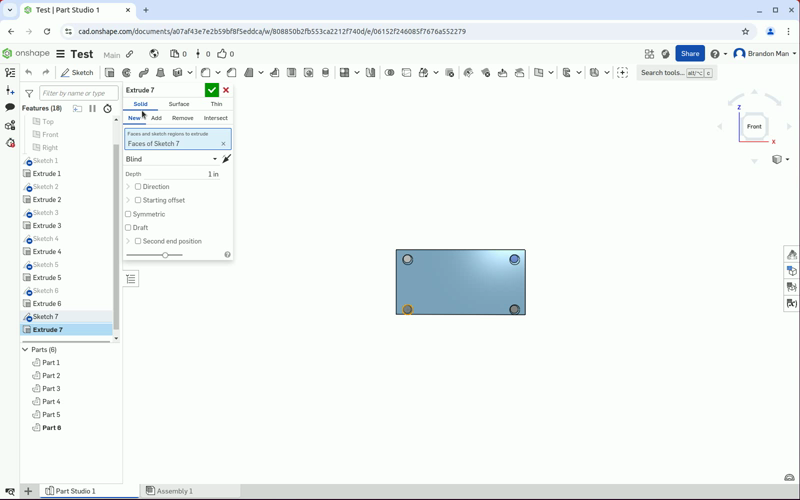
mouse_move(137, 120)
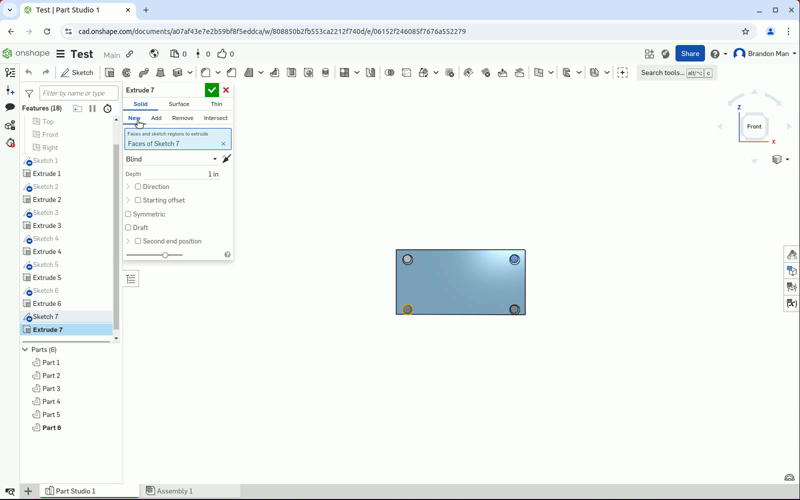
click(137, 120)
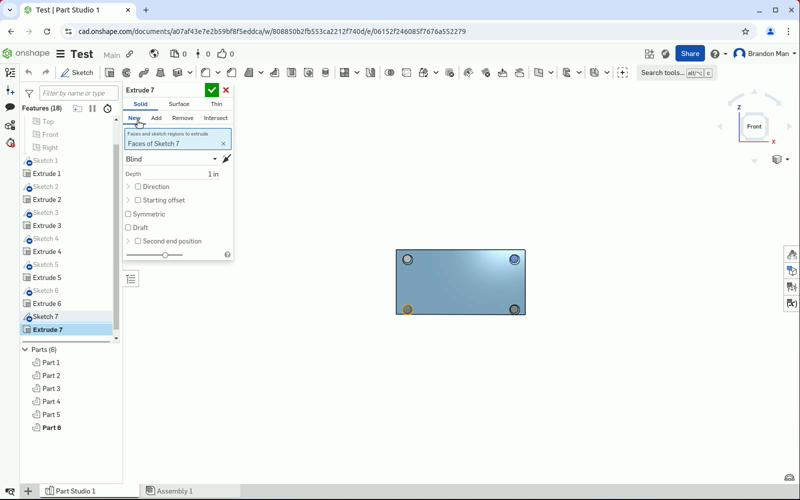
key(tab, 4)
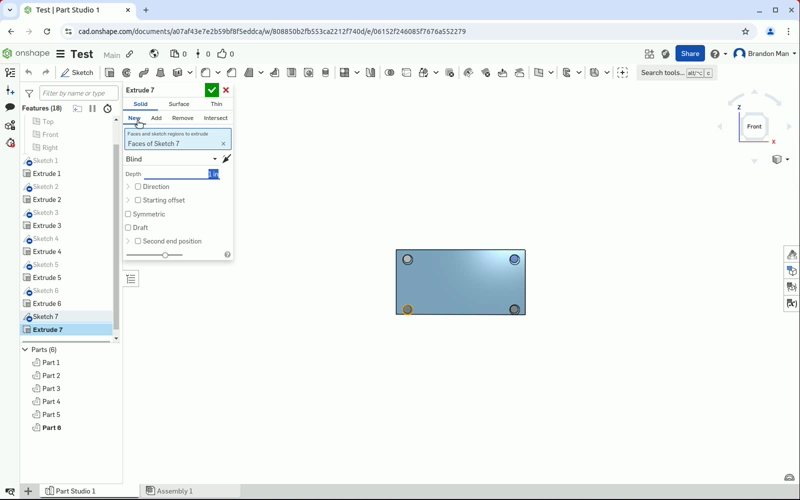
text(23.108)
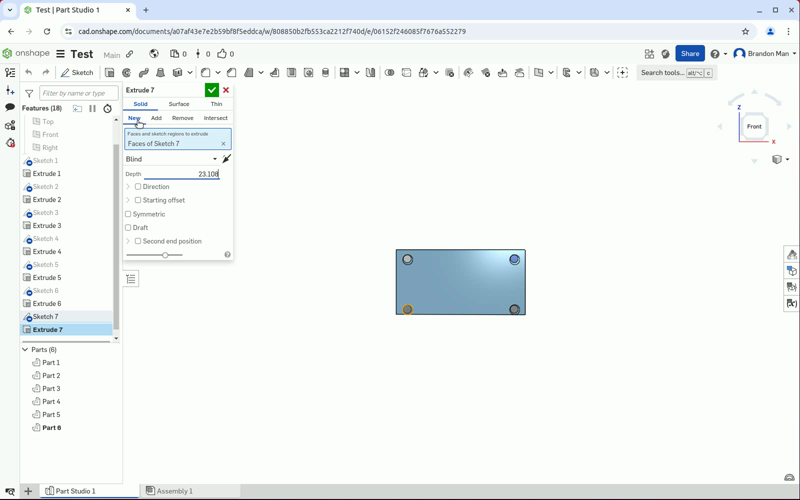
key(enter)
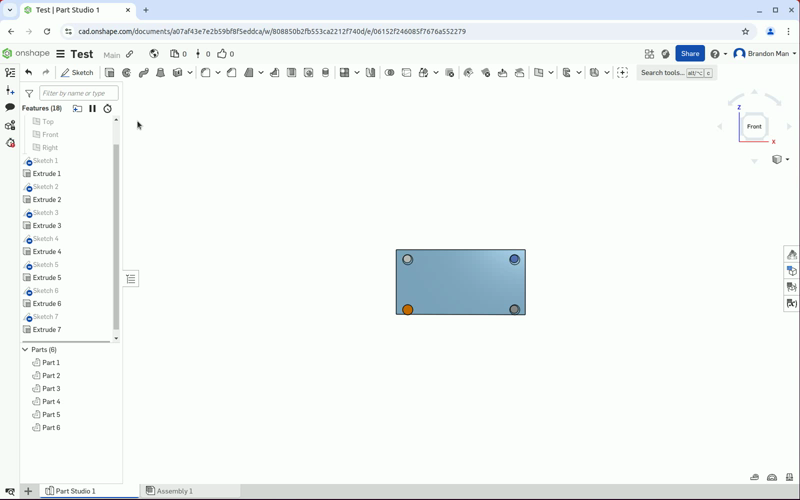
key(shift+h)
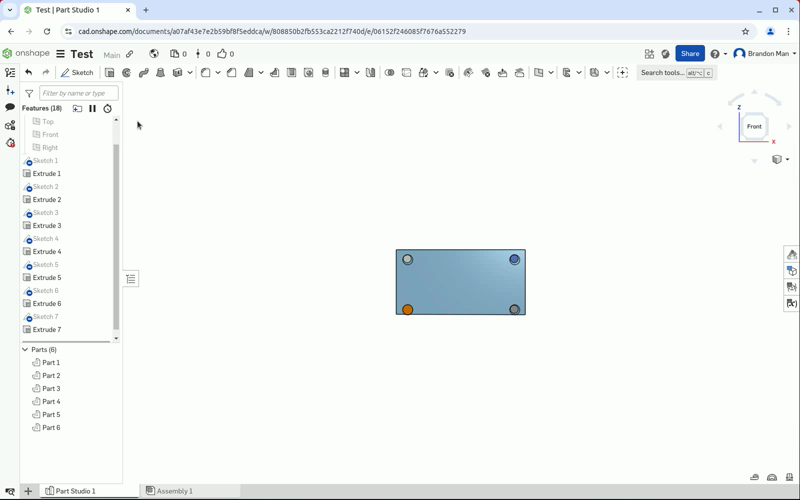
key(shift+h)
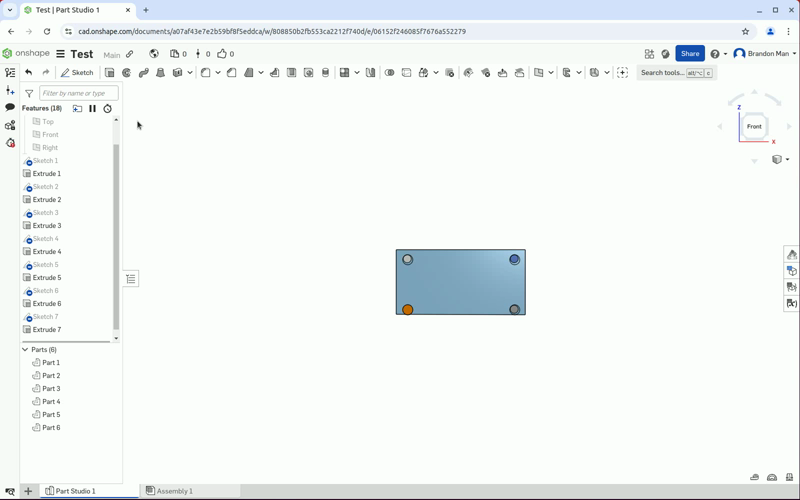
mouse_move(69, 163)
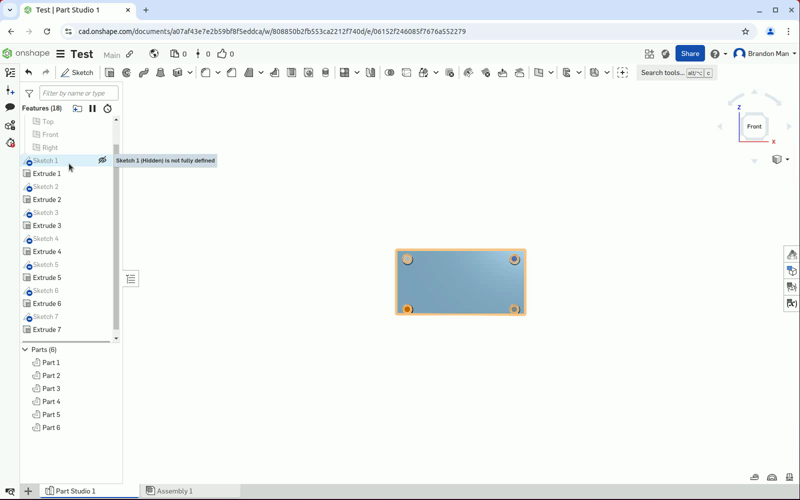
click(69, 163)
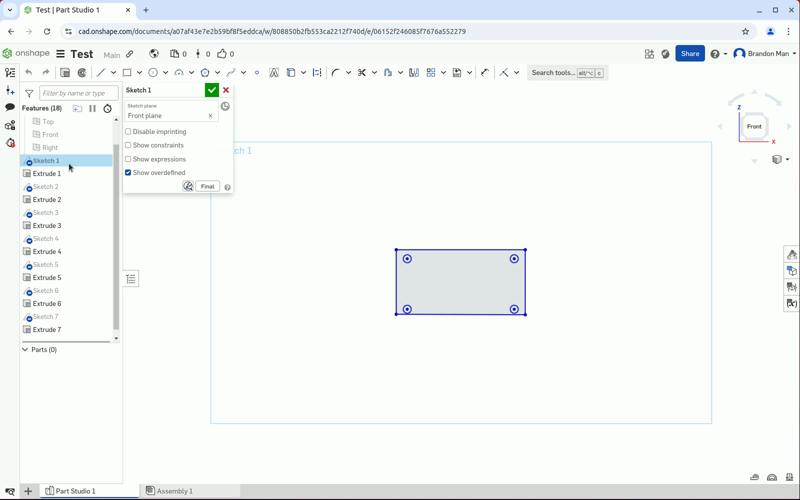
mouse_move(229, 92)
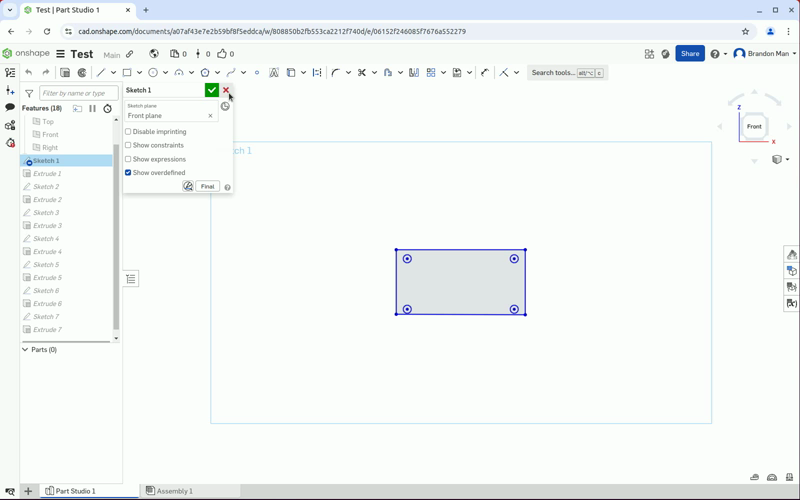
click(229, 92)
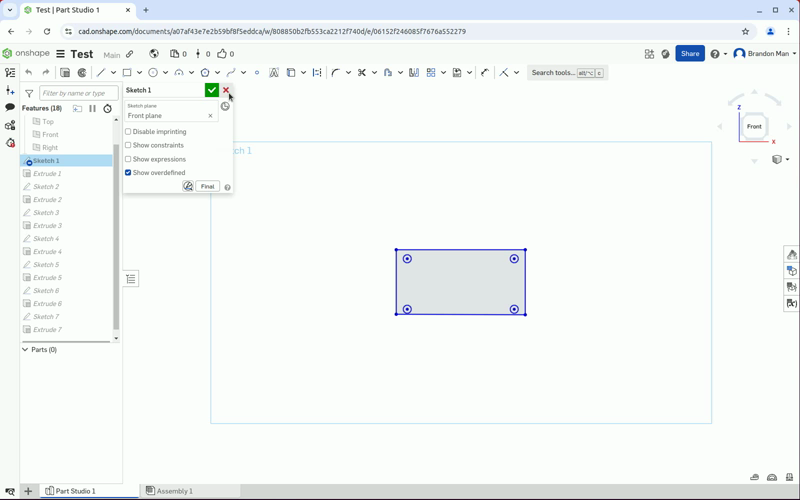
key(shift+s)
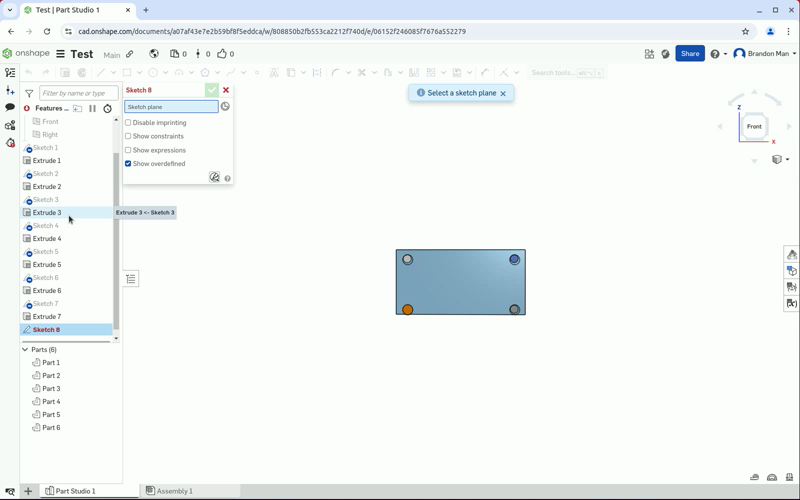
scroll(3)
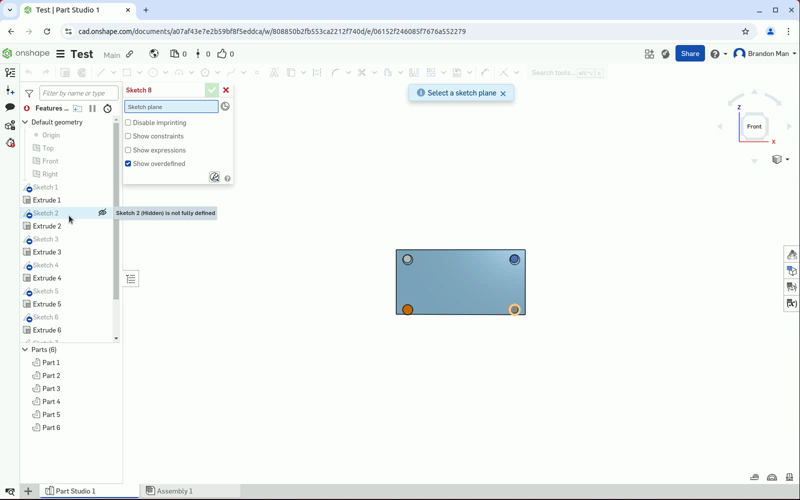
mouse_move(69, 163)
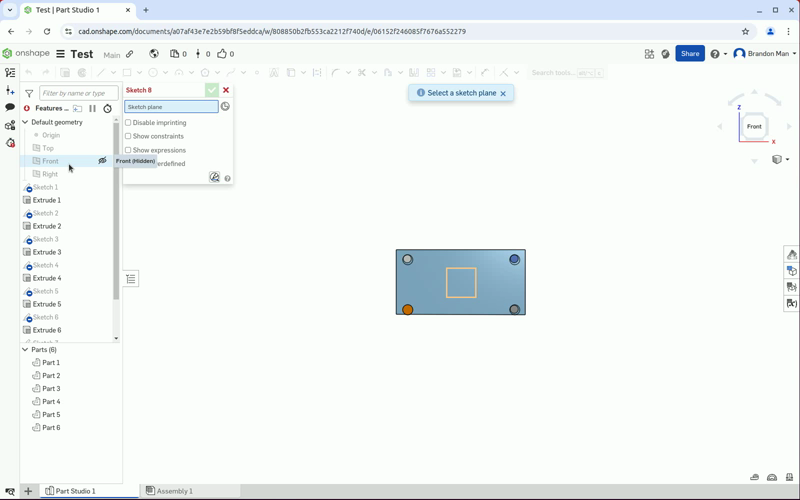
click(69, 163)
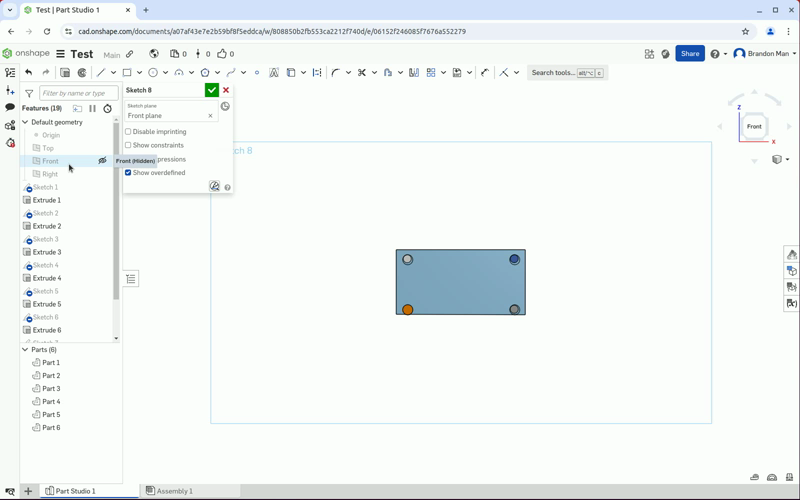
mouse_move(73, 352)
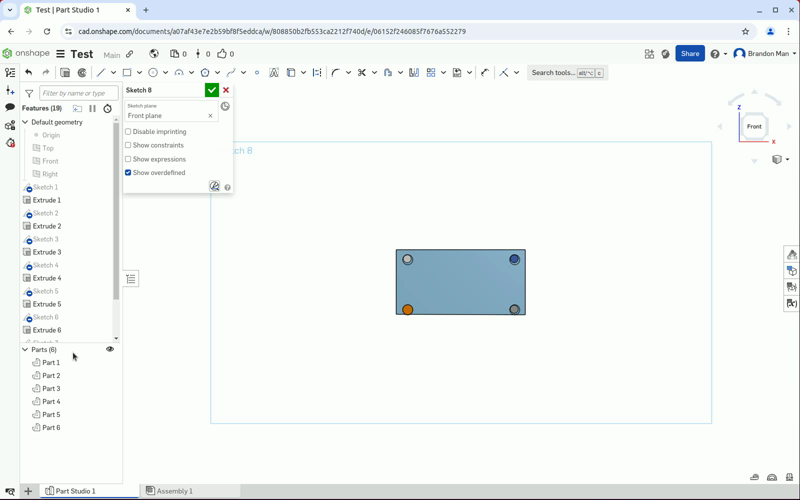
key(y)
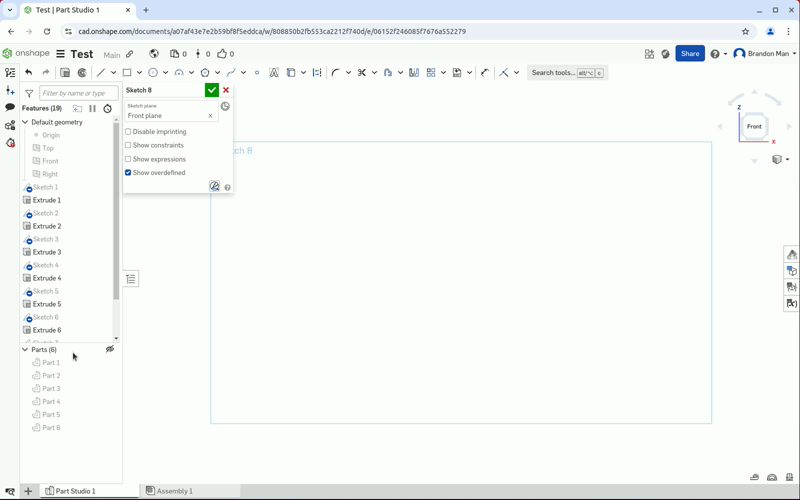
key(c)
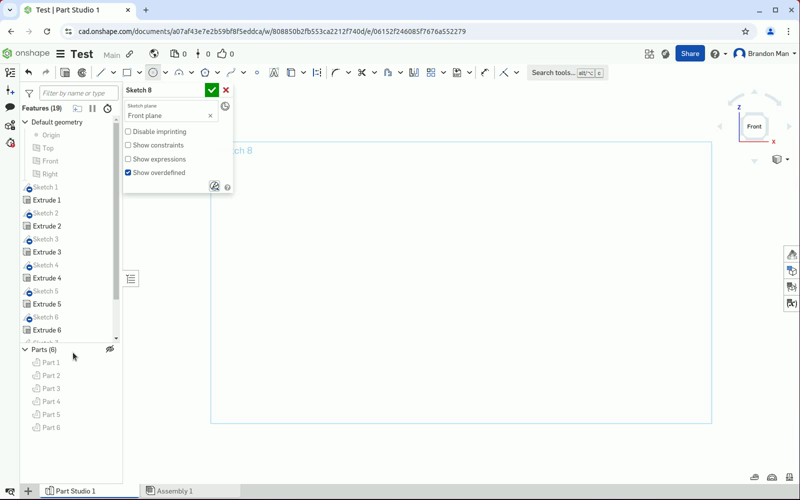
key_down(shift)
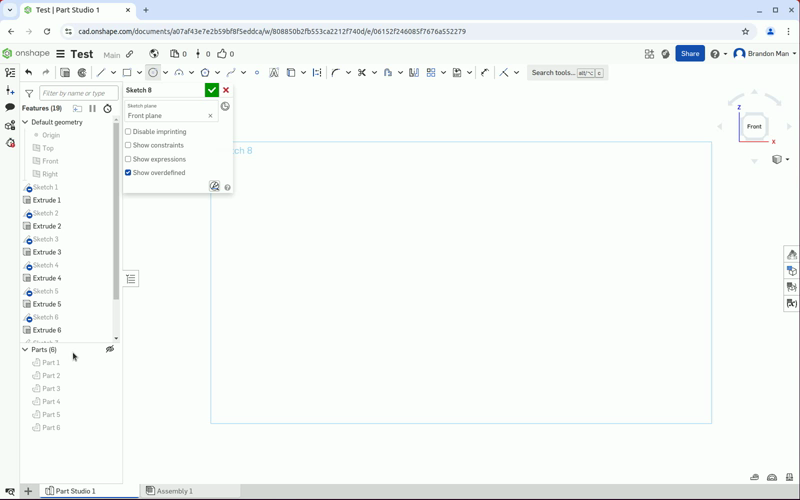
mouse_move(407, 259)
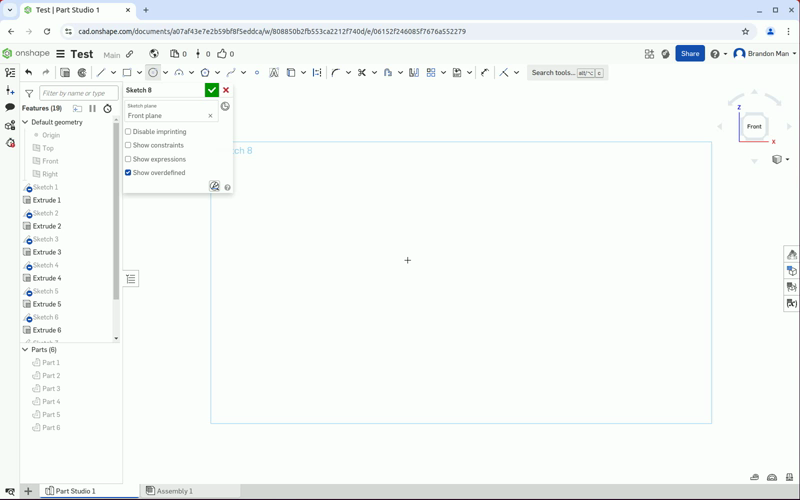
click(407, 259)
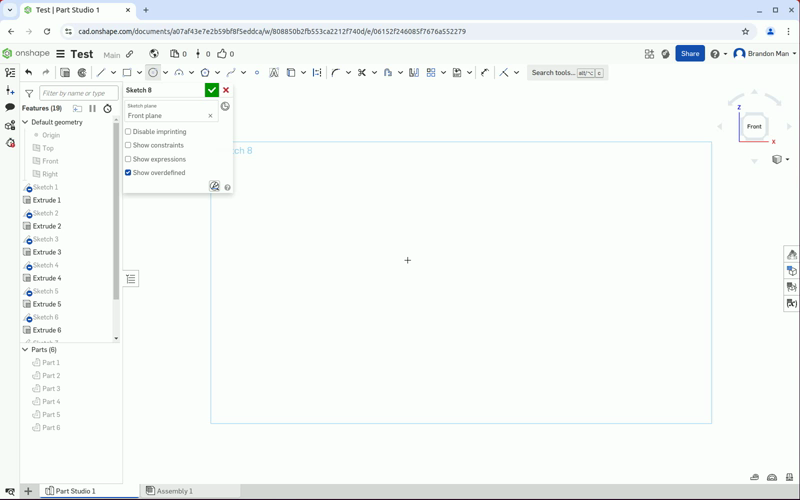
key_up(shift)
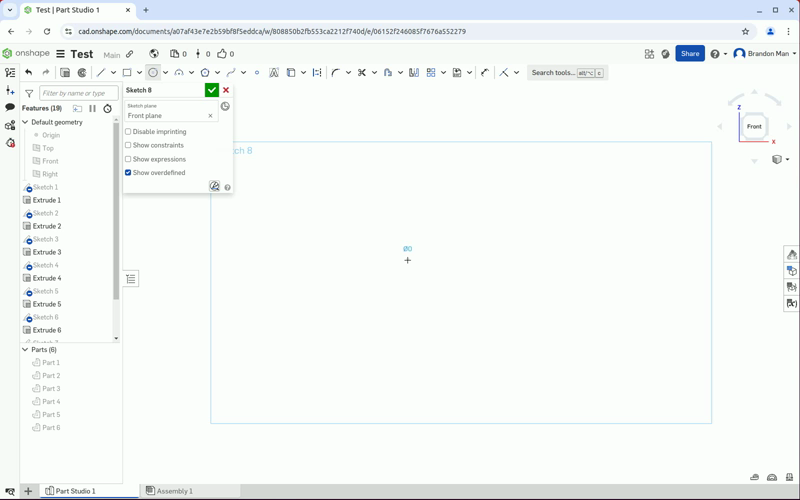
mouse_move(412, 259)
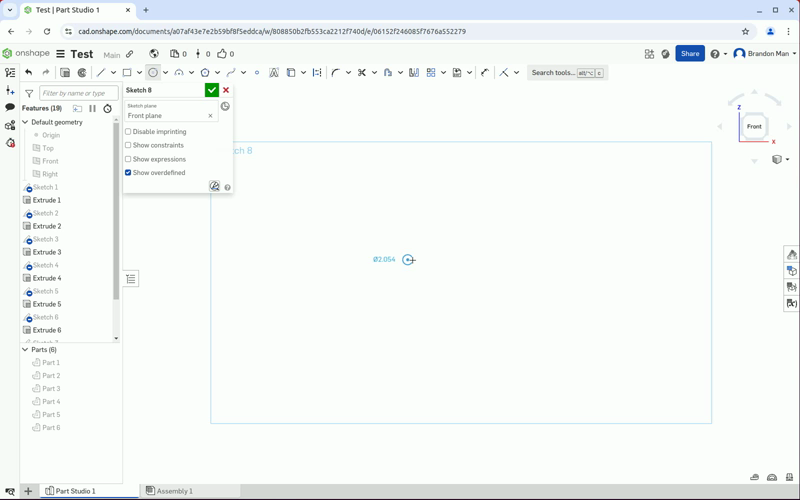
click(412, 259)
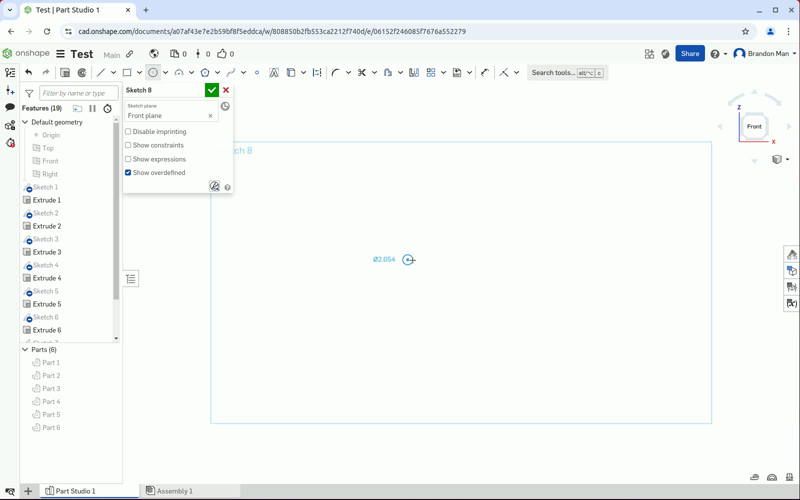
key(esc)
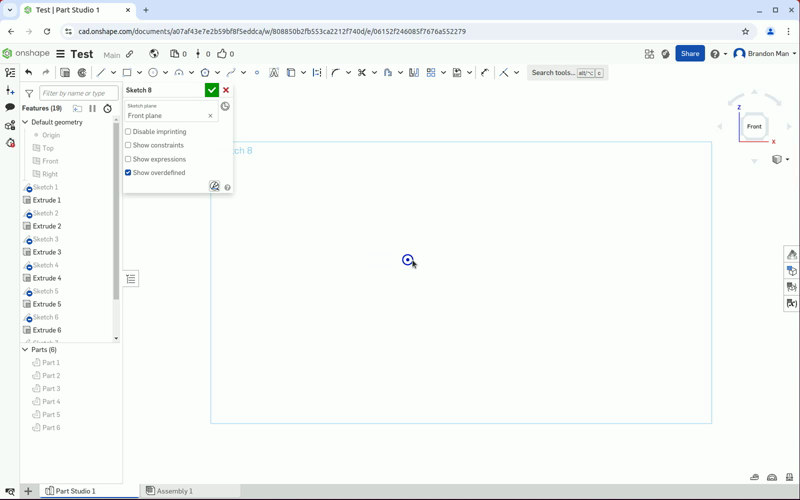
mouse_move(409, 260)
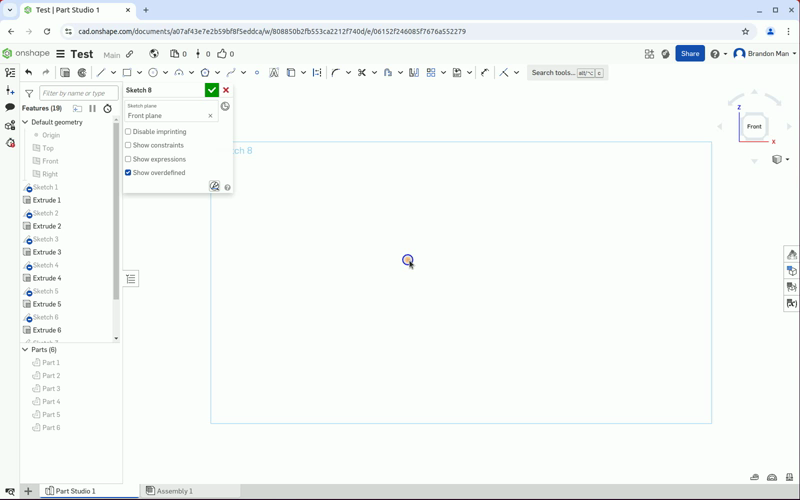
scroll(6)
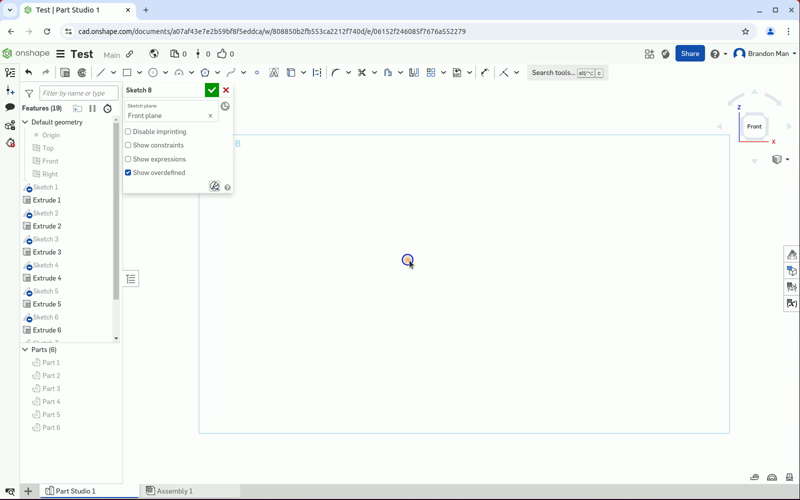
scroll(6)
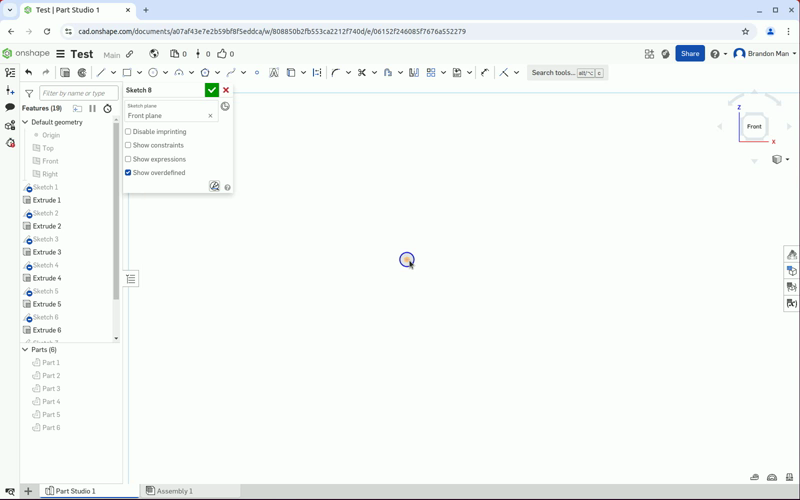
scroll(6)
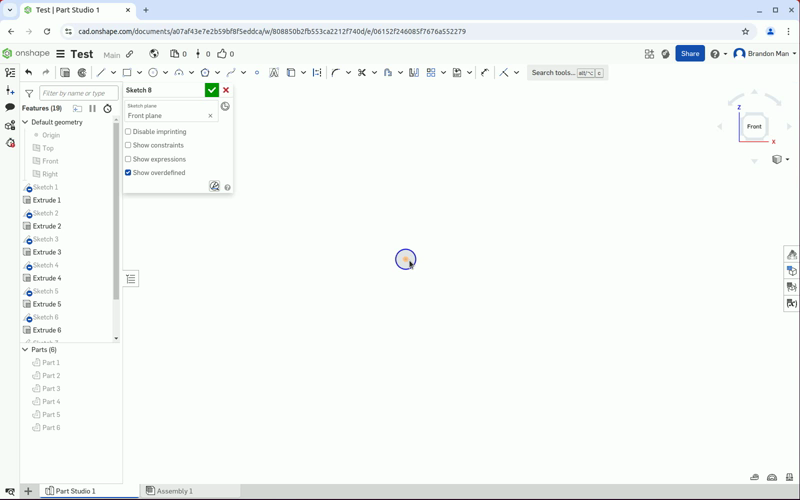
scroll(6)
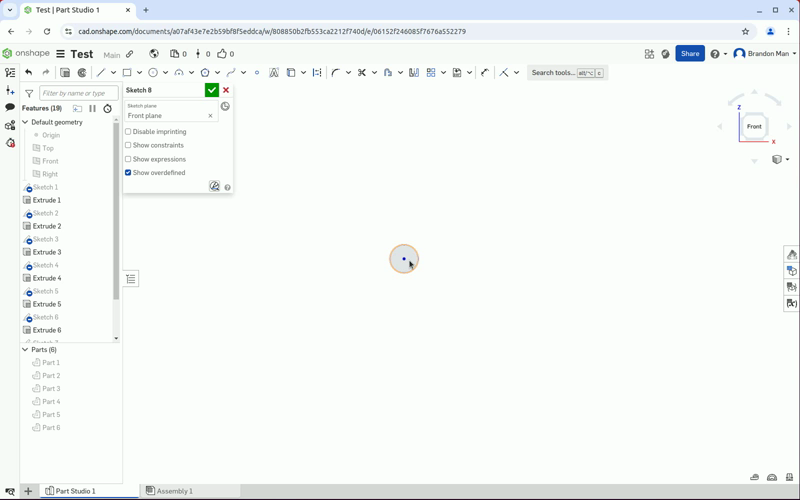
scroll(6)
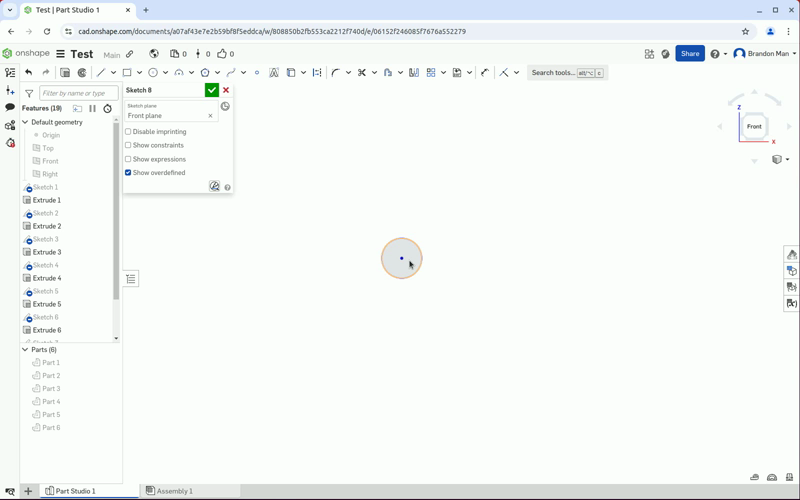
scroll(6)
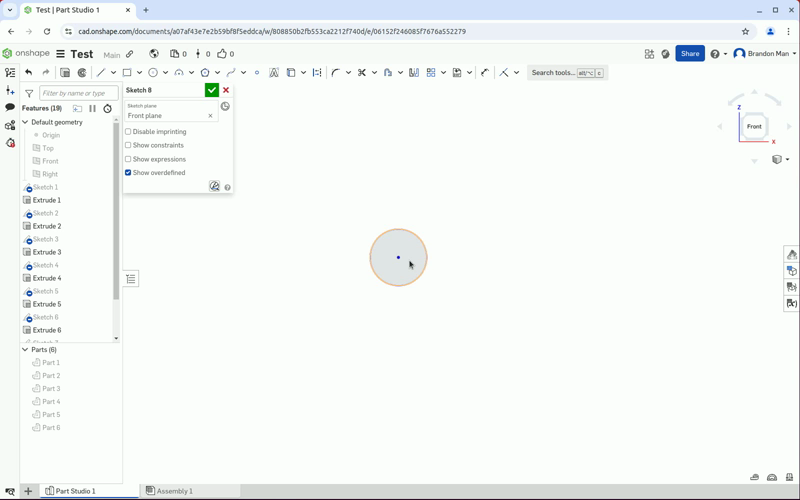
scroll(6)
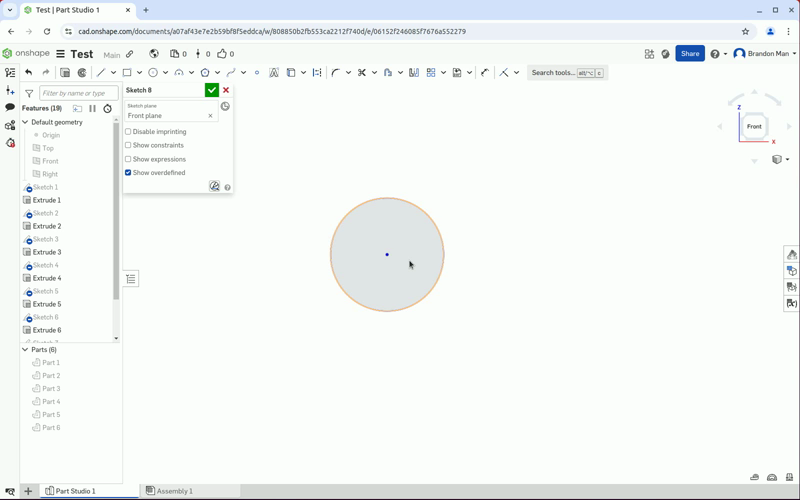
click(409, 260)
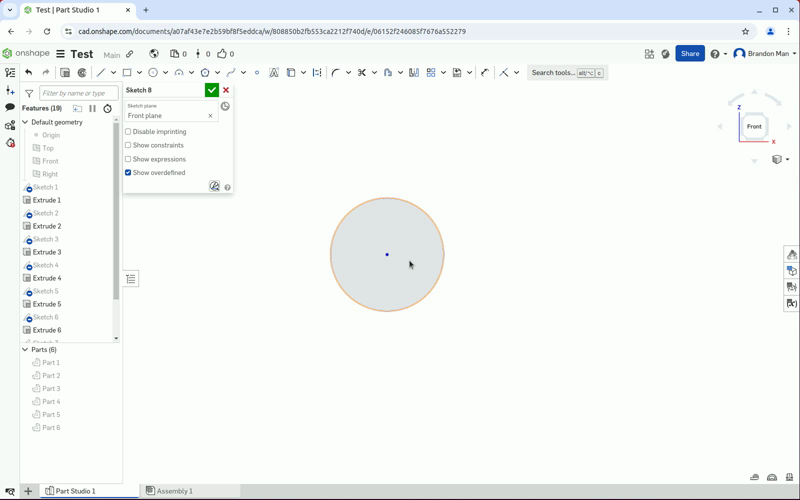
scroll(-6)
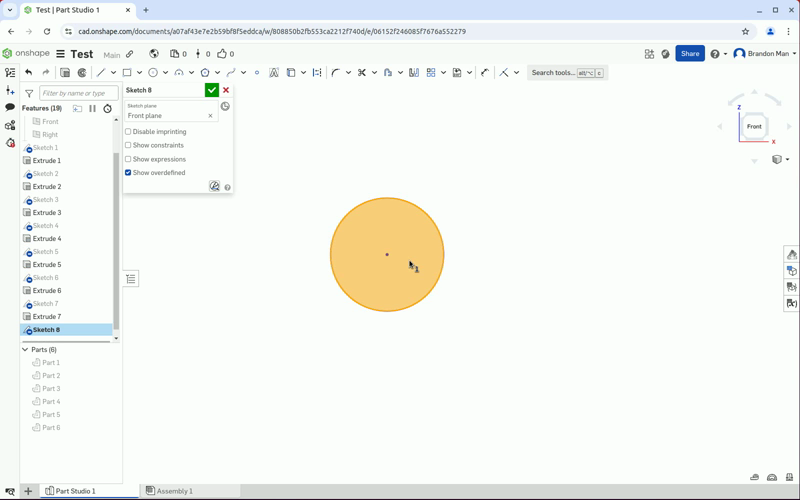
scroll(-6)
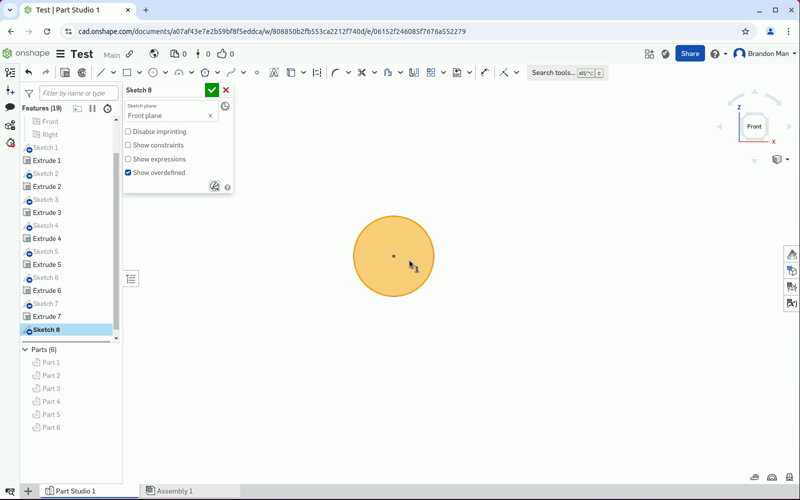
scroll(-6)
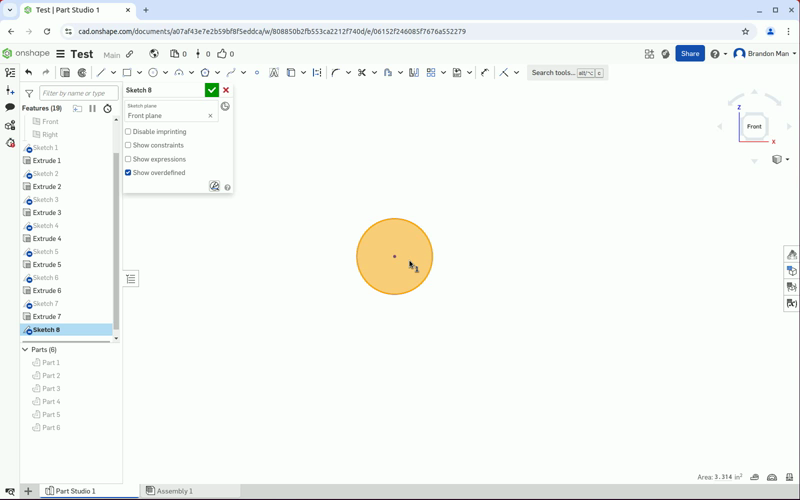
scroll(-6)
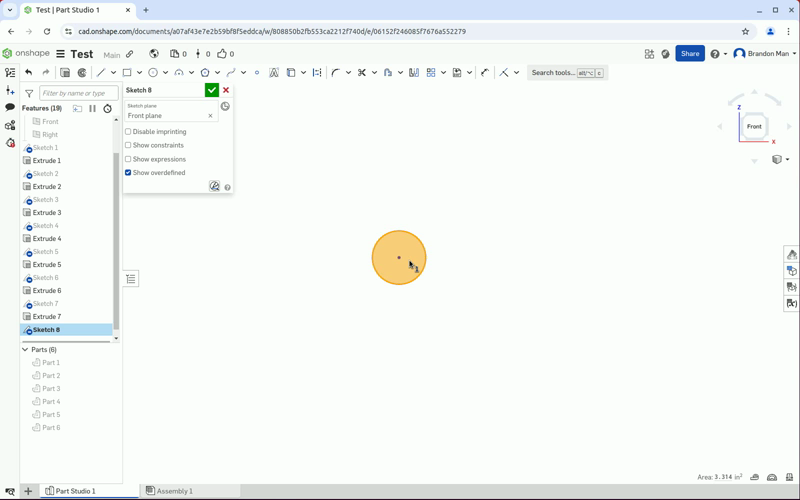
scroll(-6)
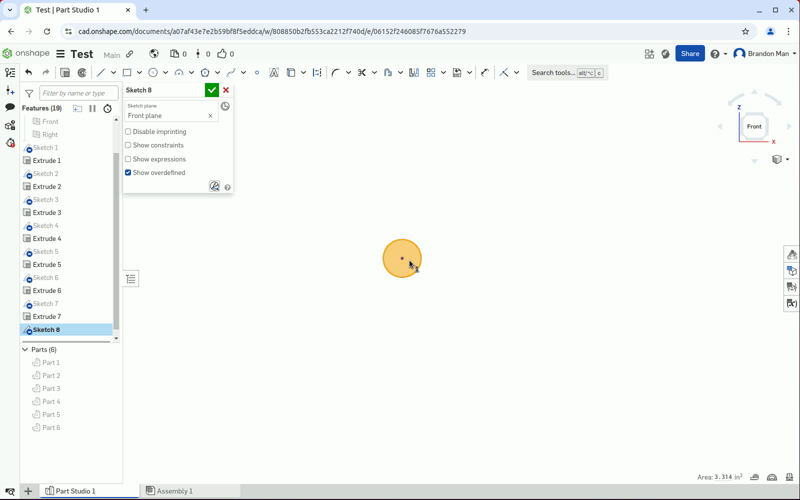
scroll(-6)
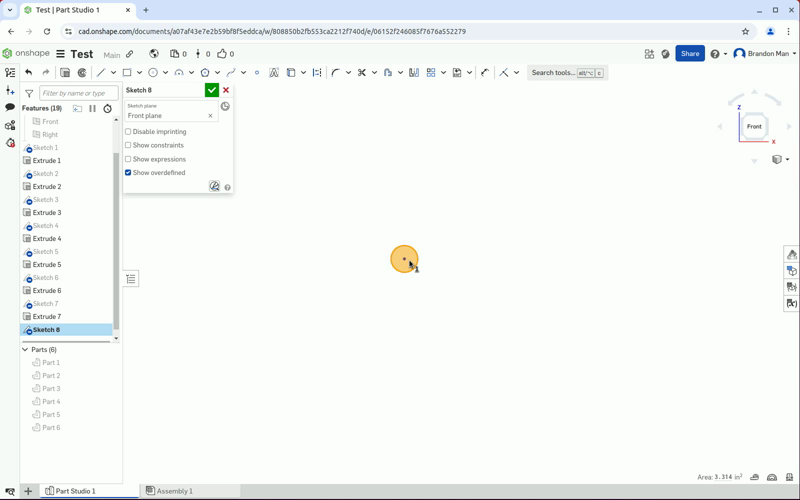
scroll(-6)
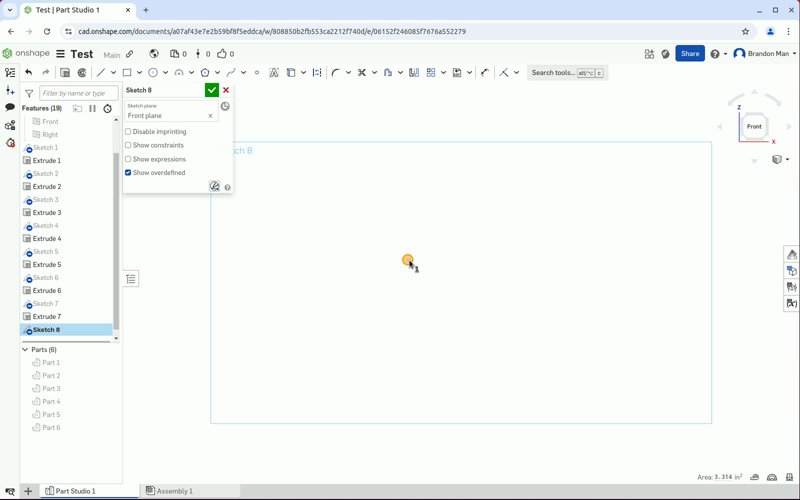
mouse_move(73, 352)
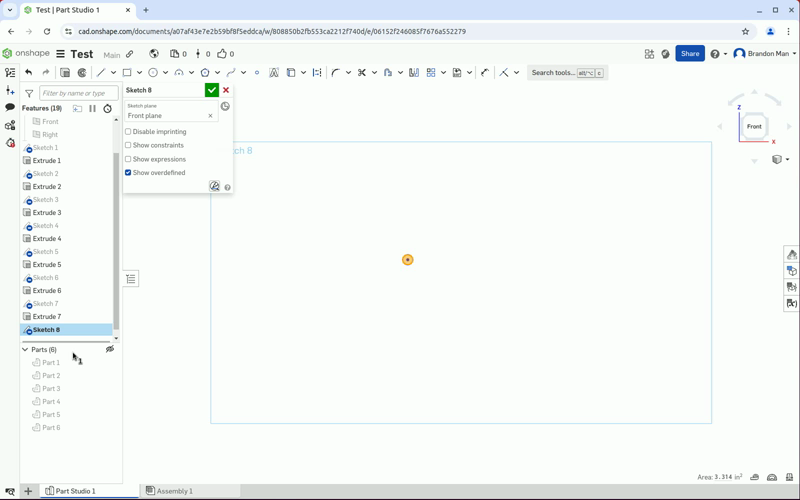
key(shift+y)
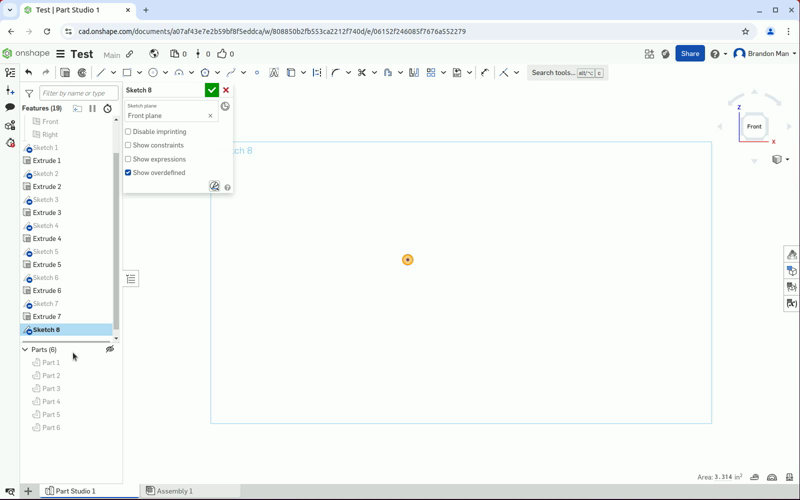
key(shift+e)
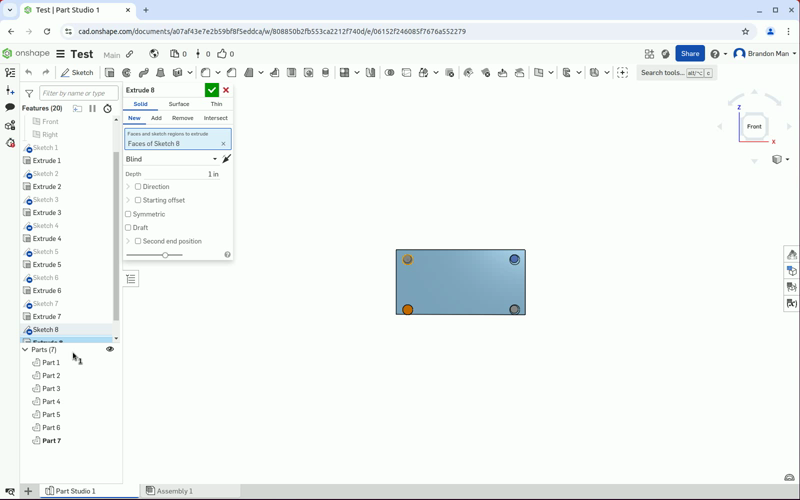
mouse_move(143, 106)
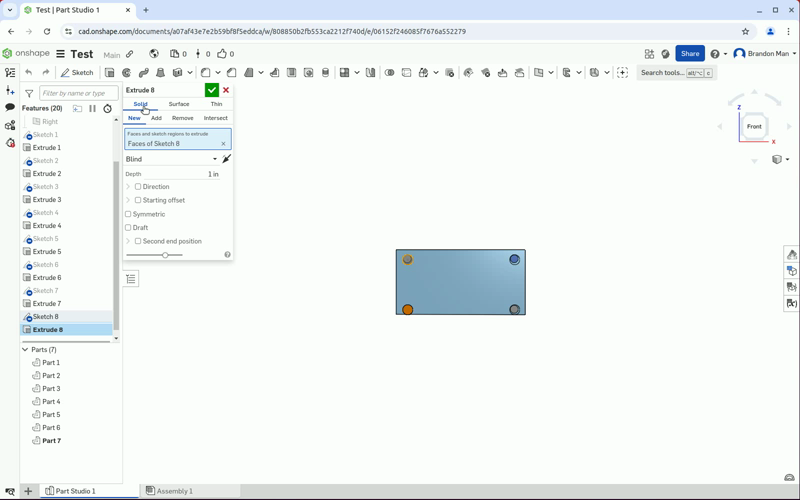
click(143, 106)
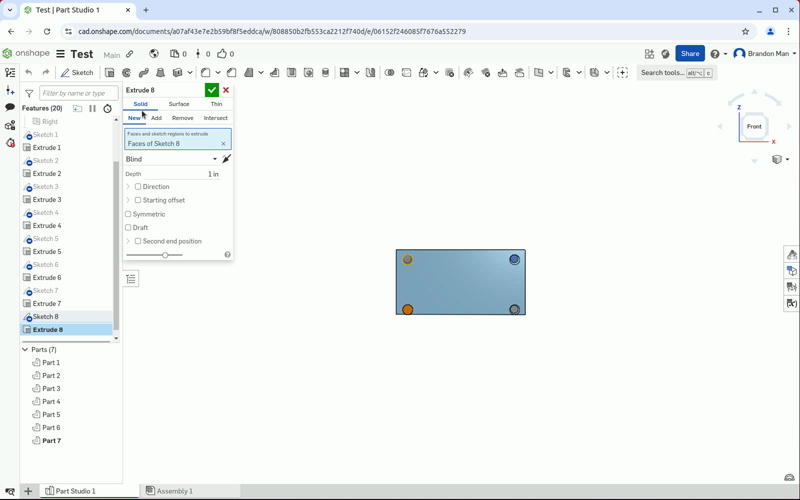
mouse_move(137, 120)
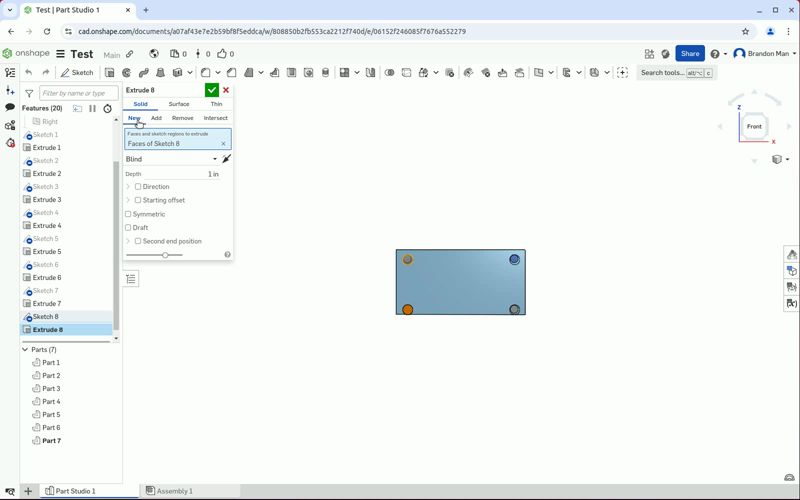
click(137, 120)
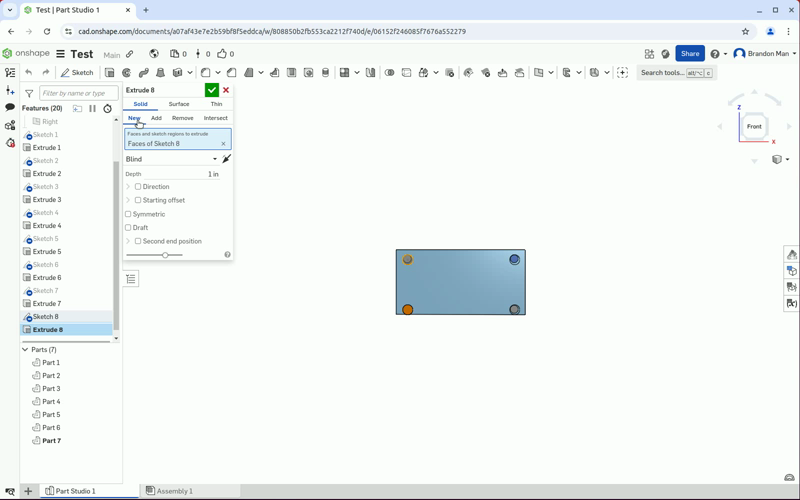
key(tab, 4)
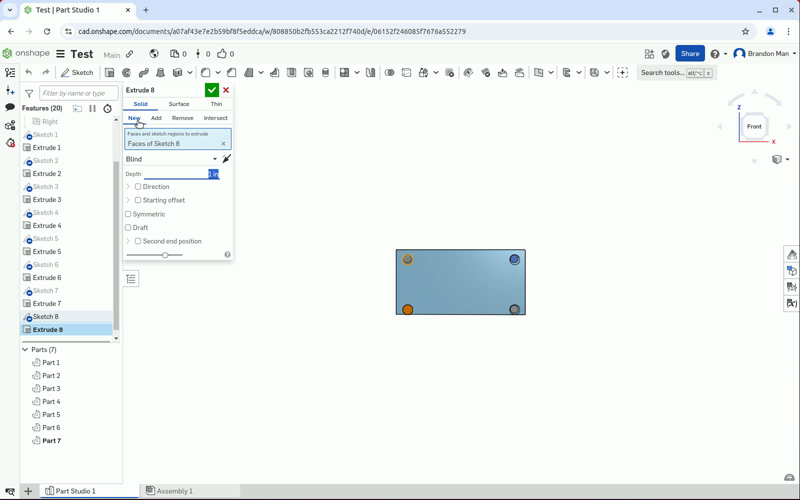
text(23.108)
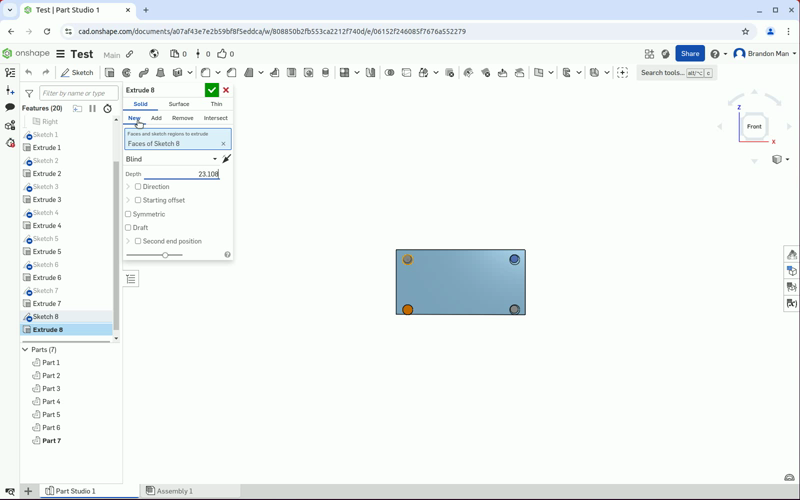
key(enter)
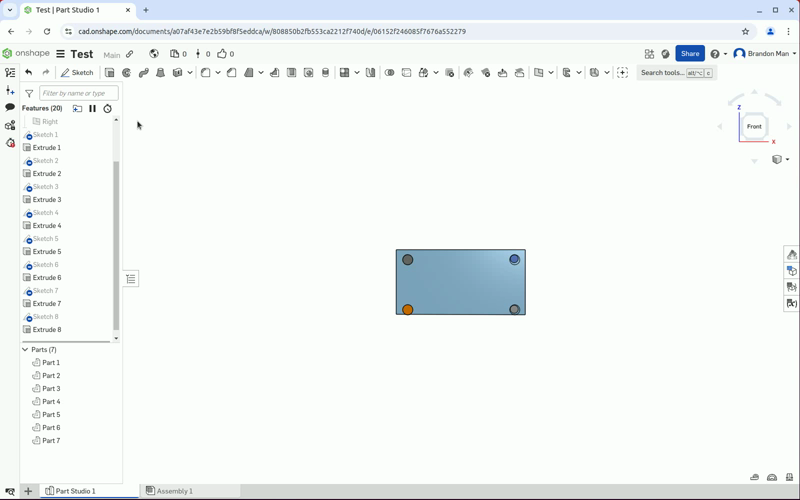
key(shift+h)
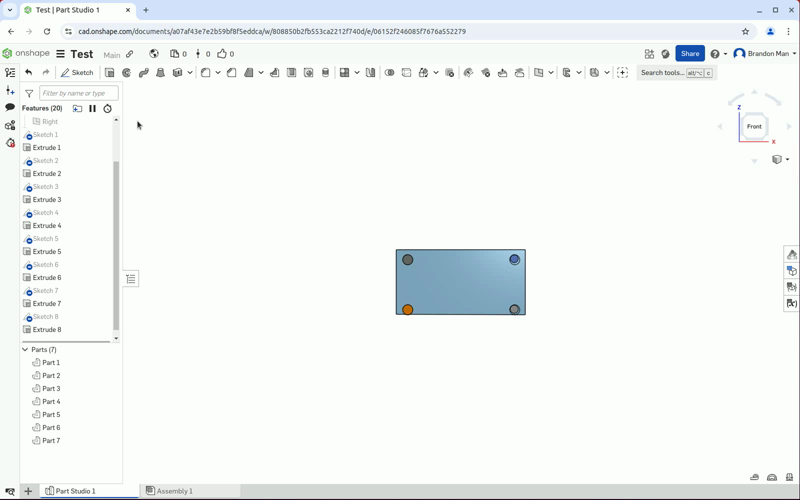
key(shift+h)
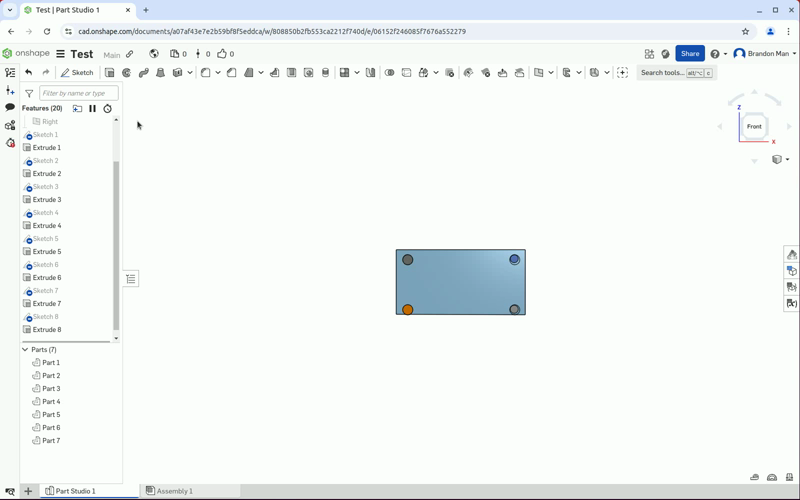
mouse_move(69, 137)
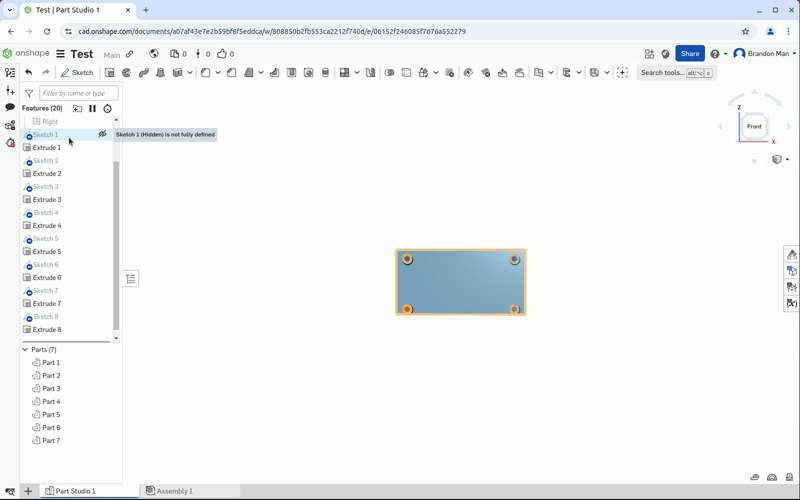
click(69, 137)
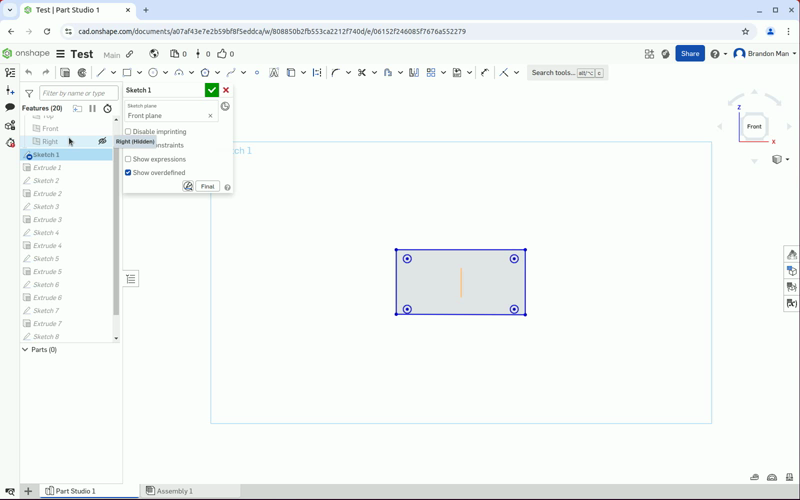
mouse_move(229, 92)
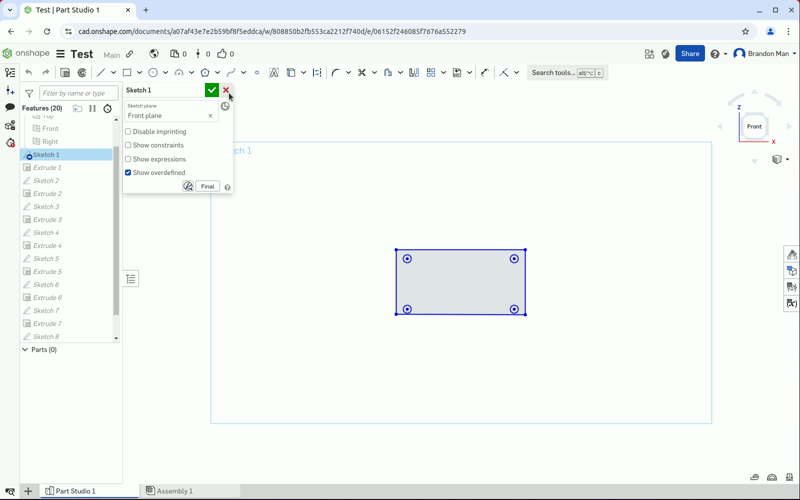
click(229, 92)
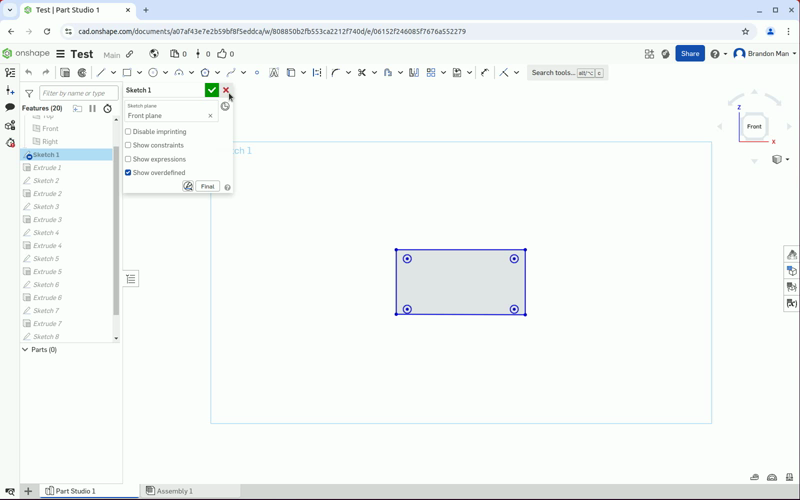
key(shift+s)
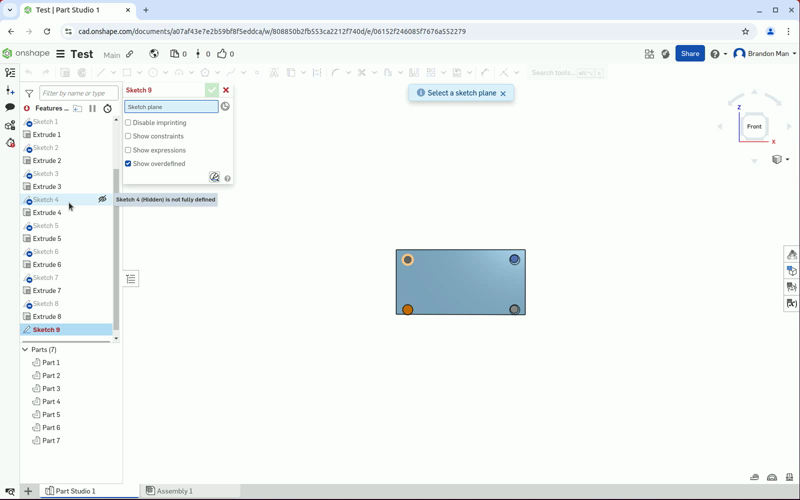
scroll(3)
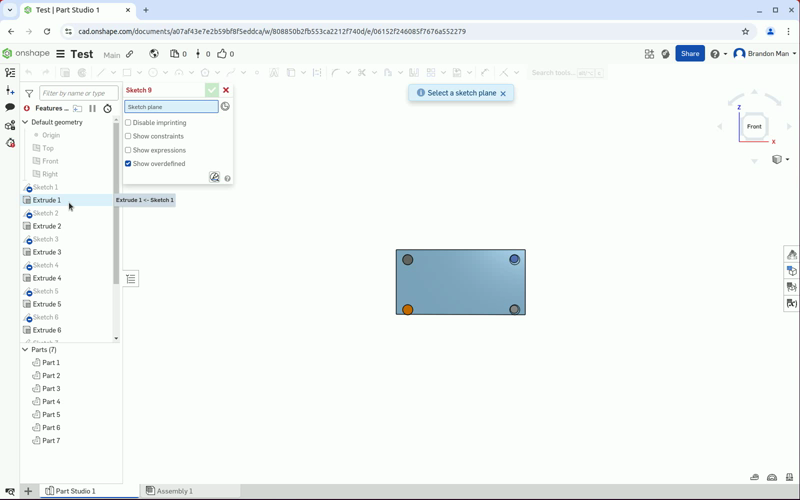
mouse_move(69, 163)
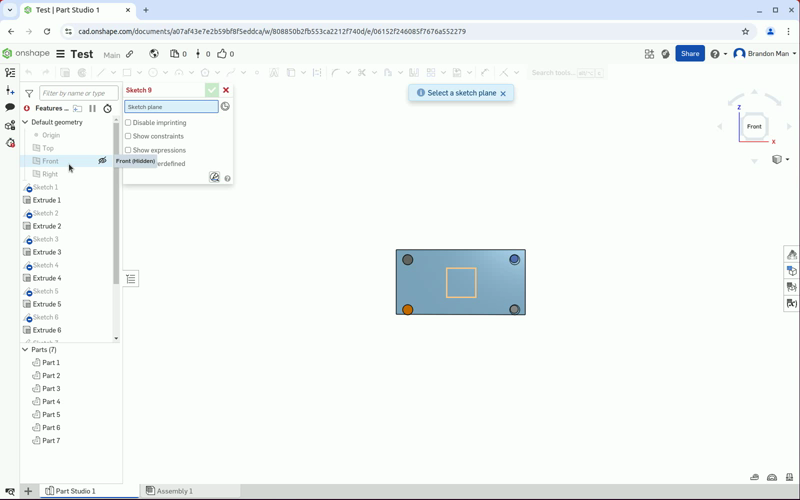
click(69, 163)
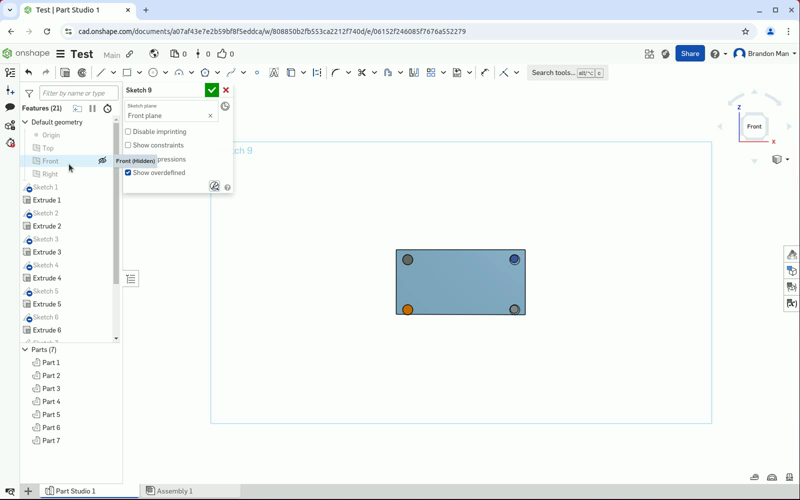
mouse_move(73, 352)
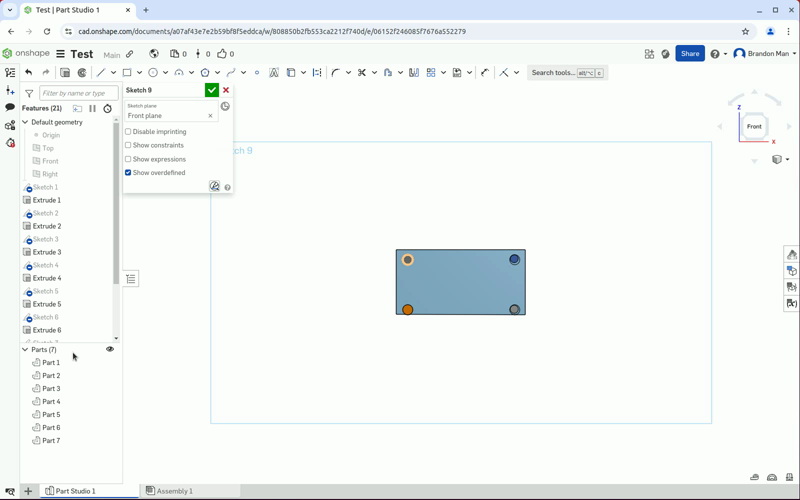
key(y)
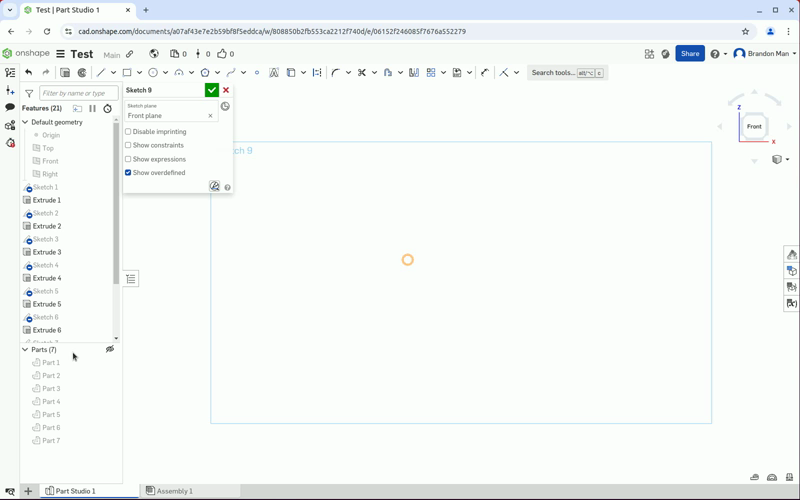
key(c)
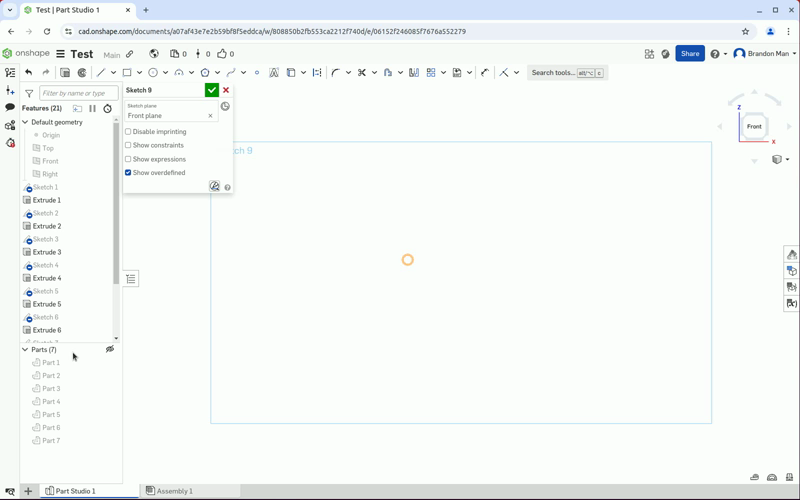
key_down(shift)
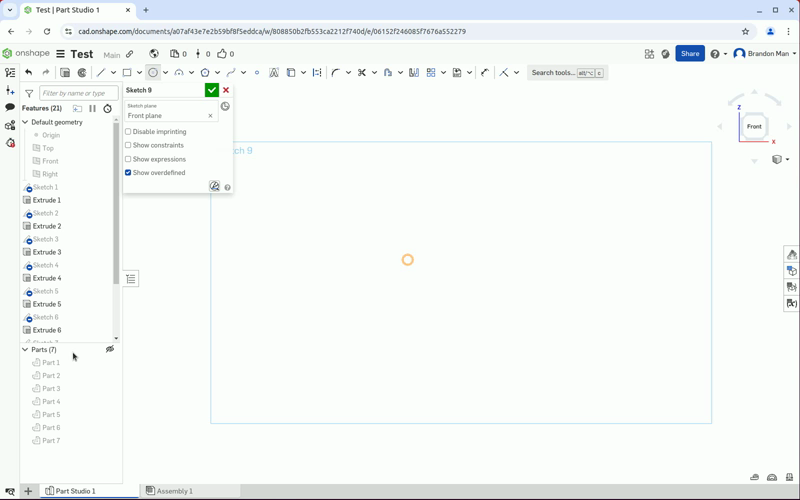
mouse_move(514, 309)
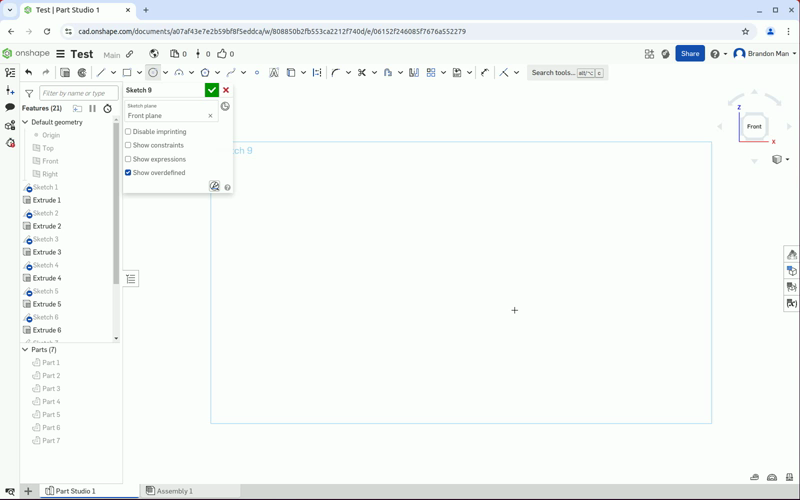
click(514, 309)
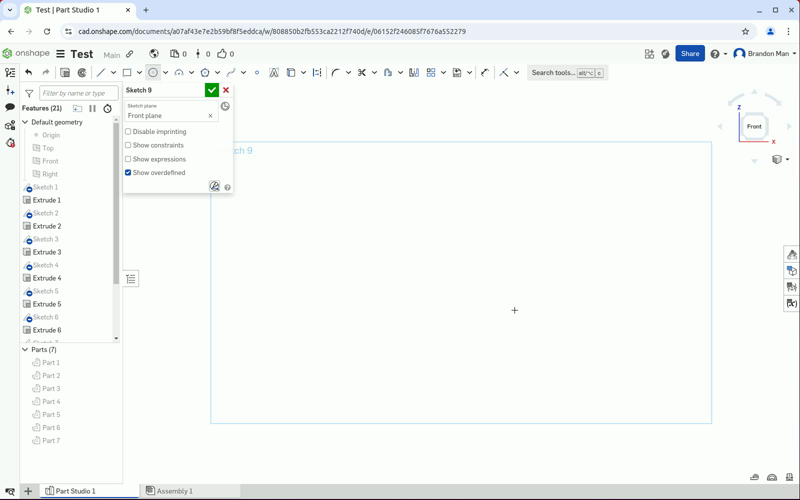
key_up(shift)
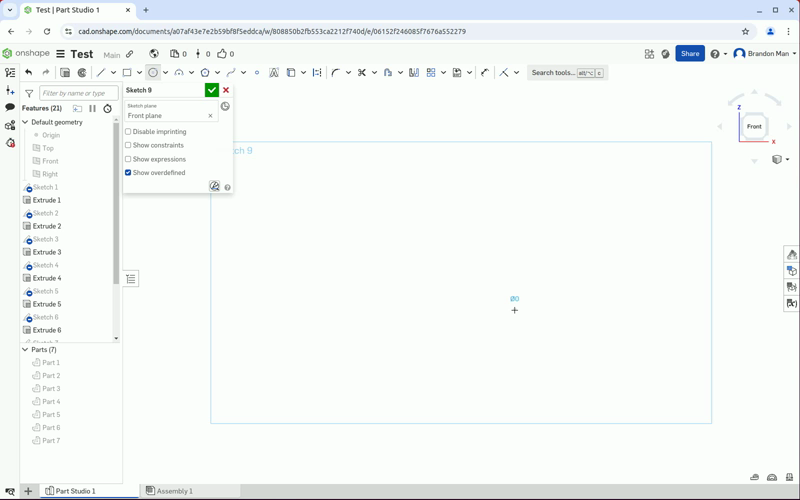
mouse_move(519, 309)
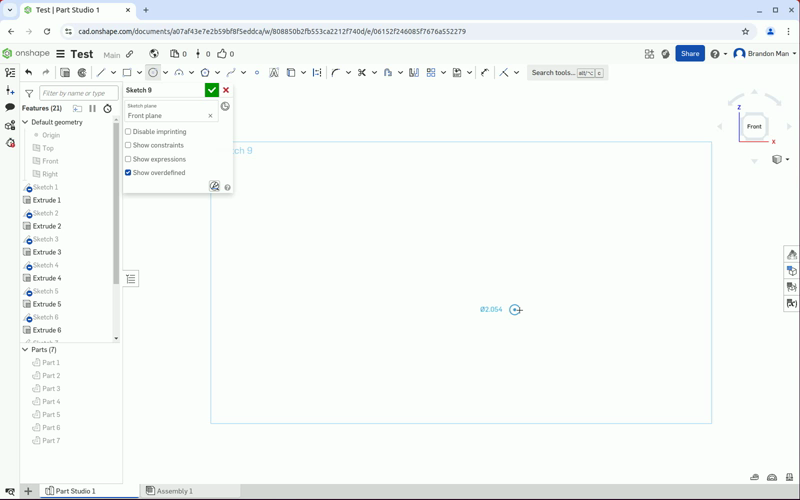
click(519, 309)
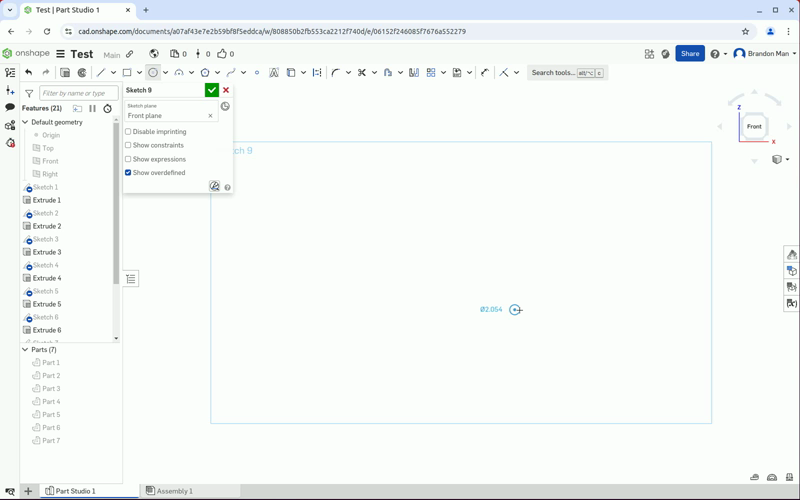
key(esc)
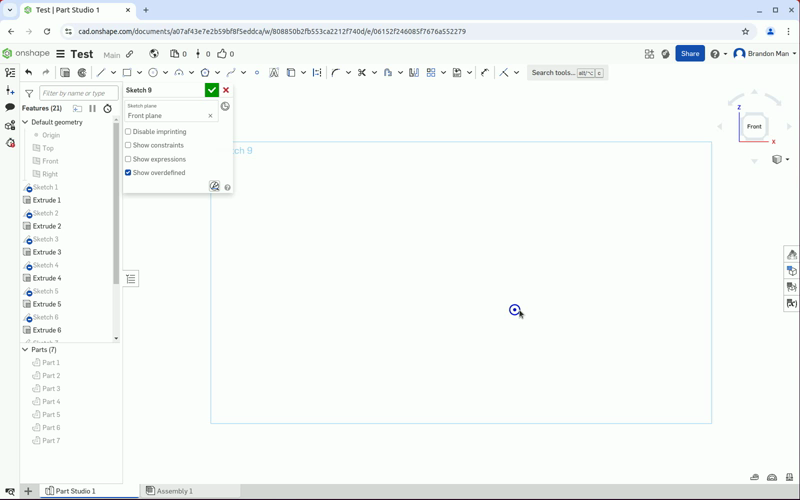
mouse_move(515, 305)
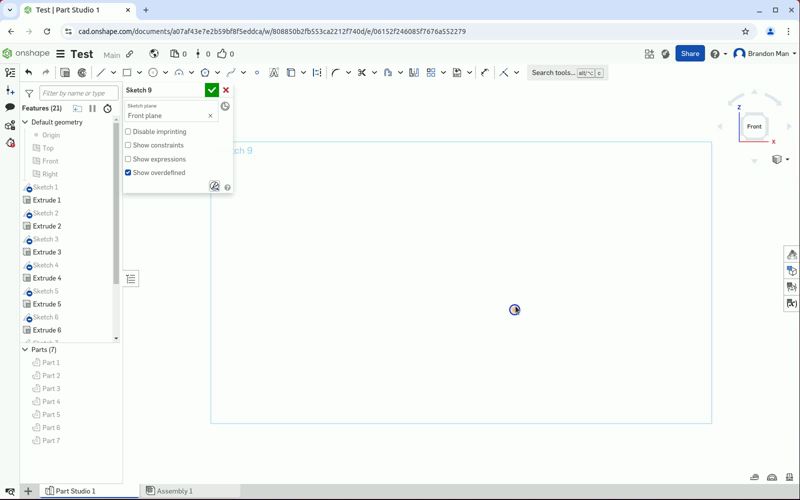
scroll(6)
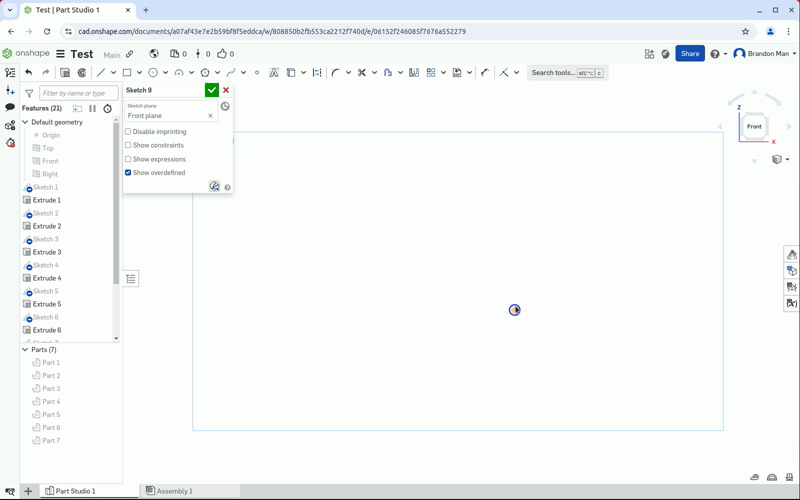
scroll(6)
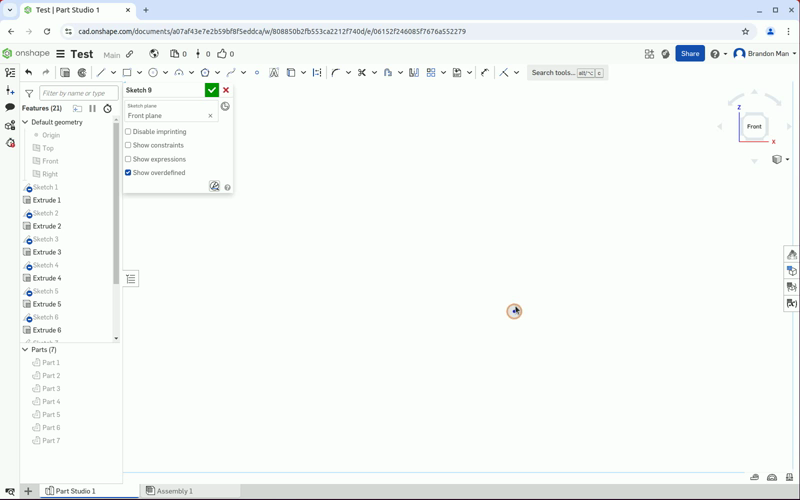
scroll(6)
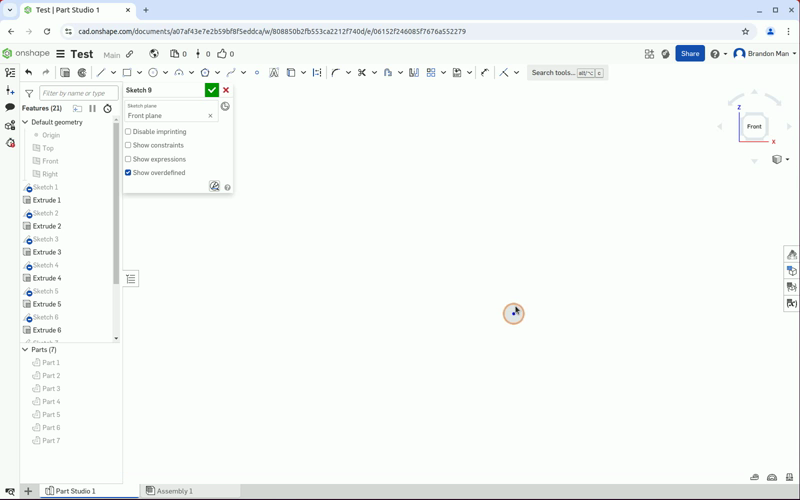
scroll(6)
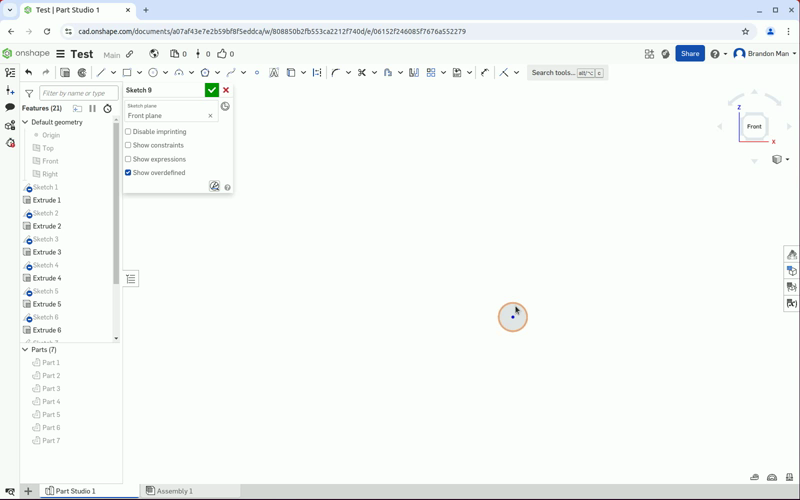
scroll(6)
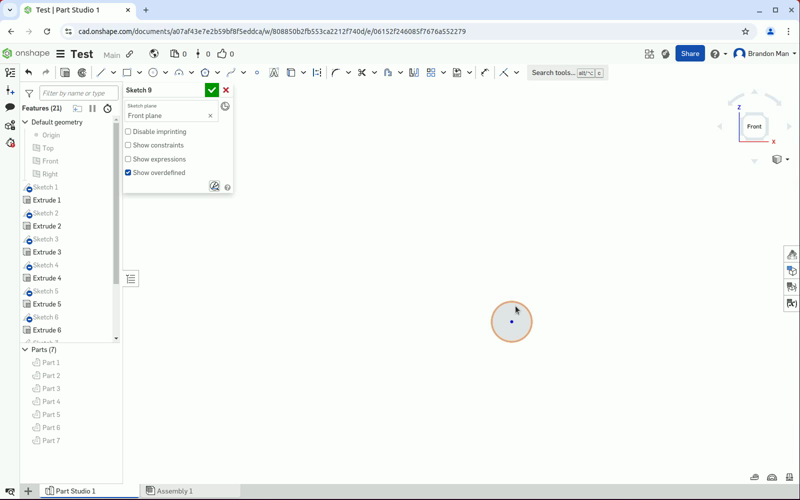
scroll(6)
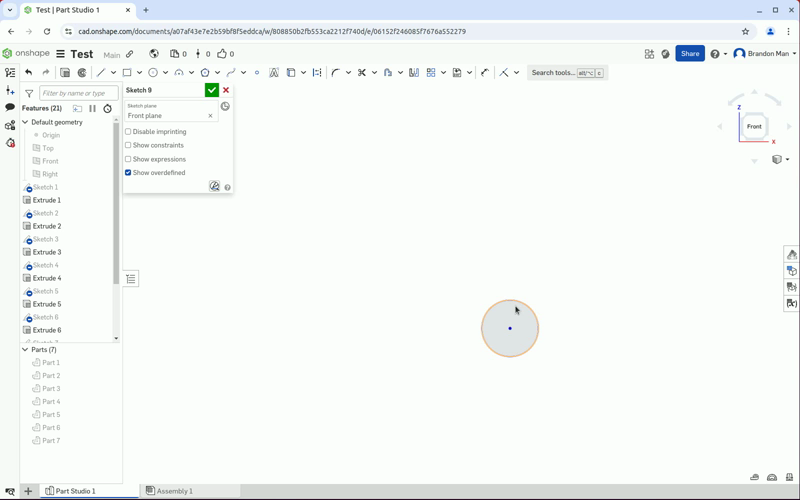
scroll(6)
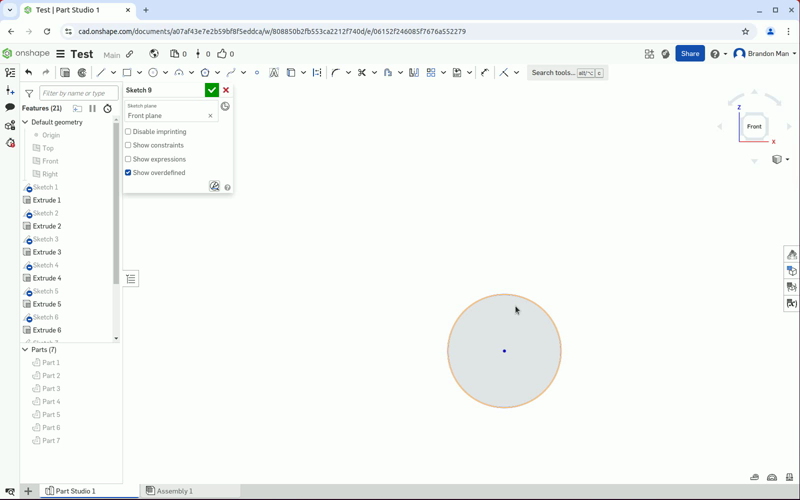
click(515, 305)
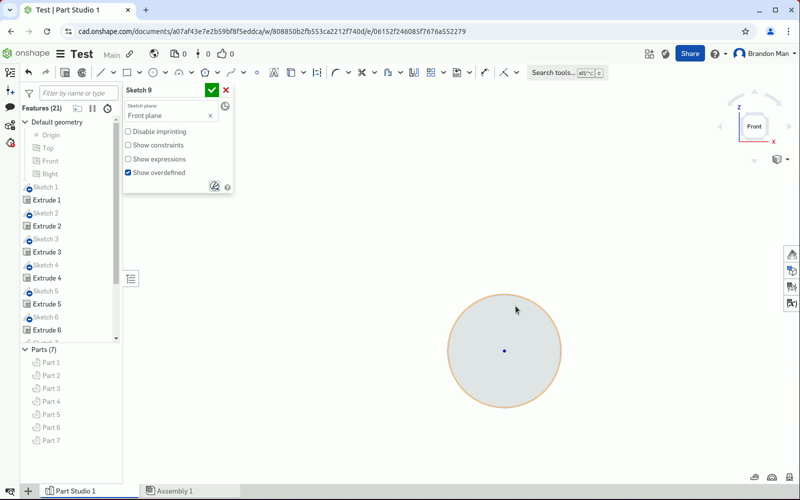
scroll(-6)
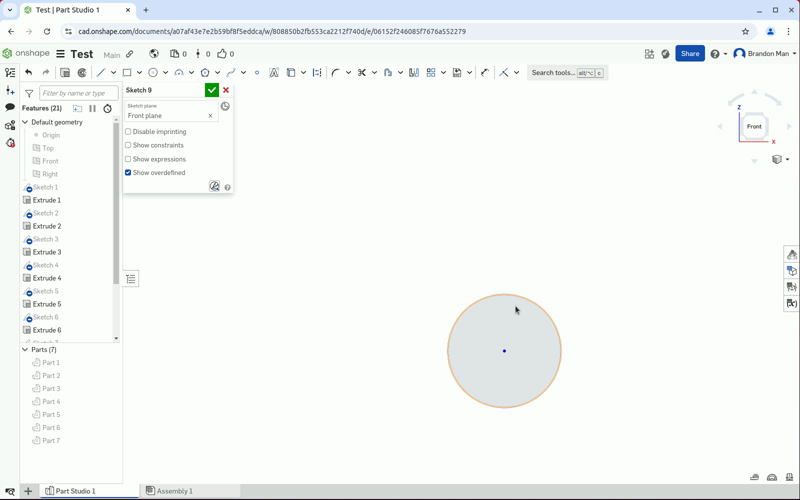
scroll(-6)
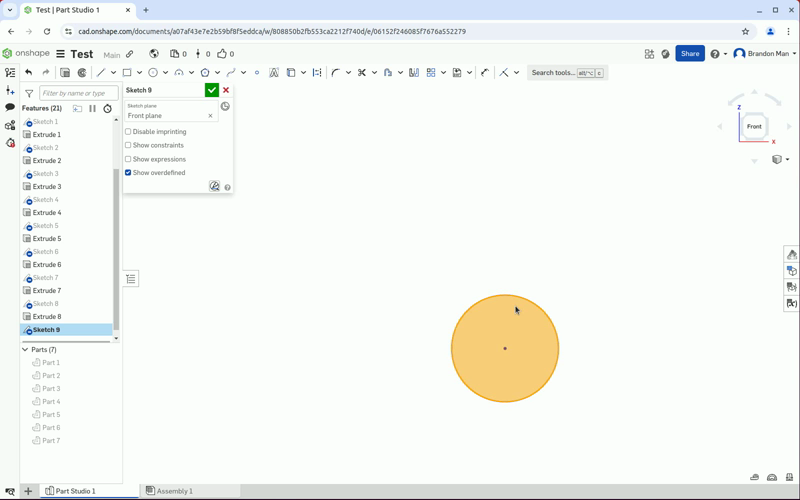
scroll(-6)
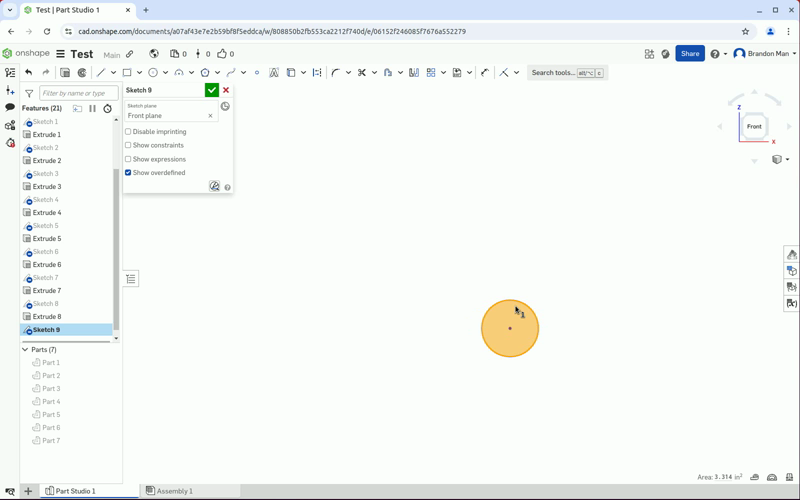
scroll(-6)
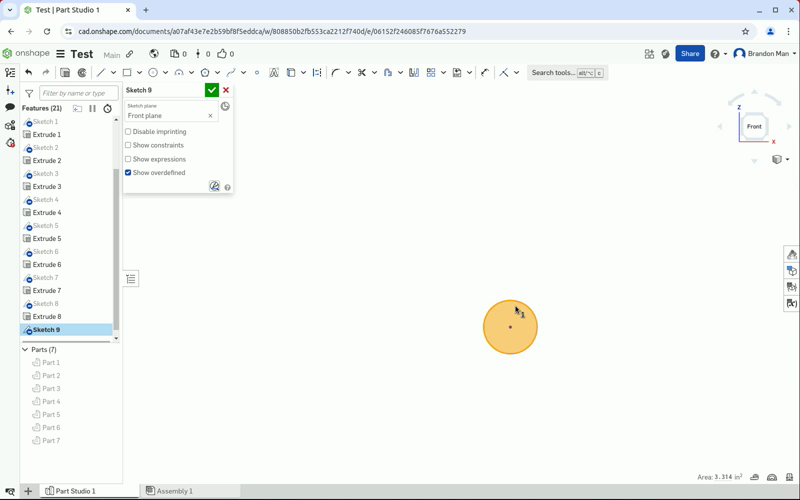
scroll(-6)
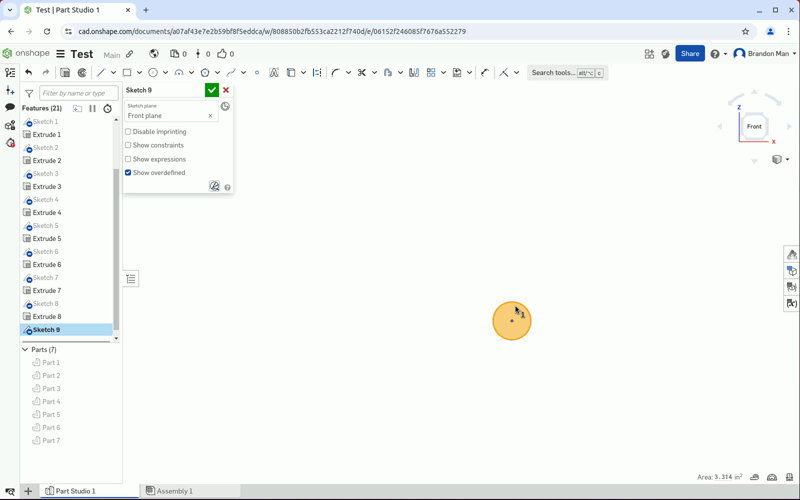
scroll(-6)
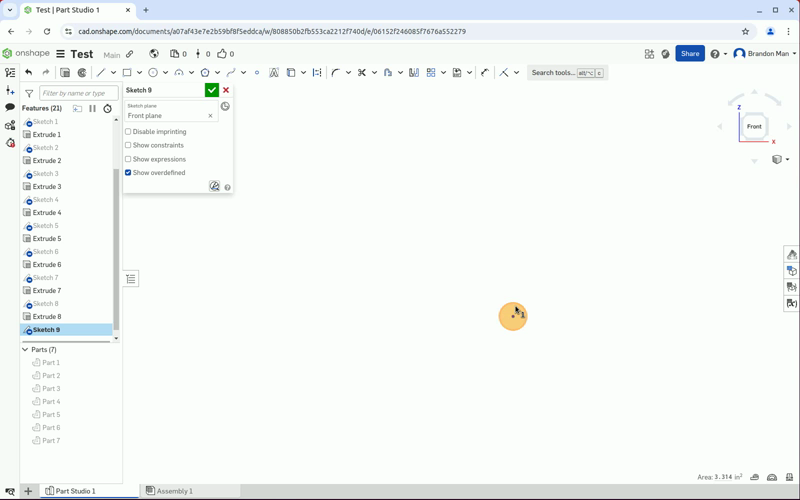
scroll(-6)
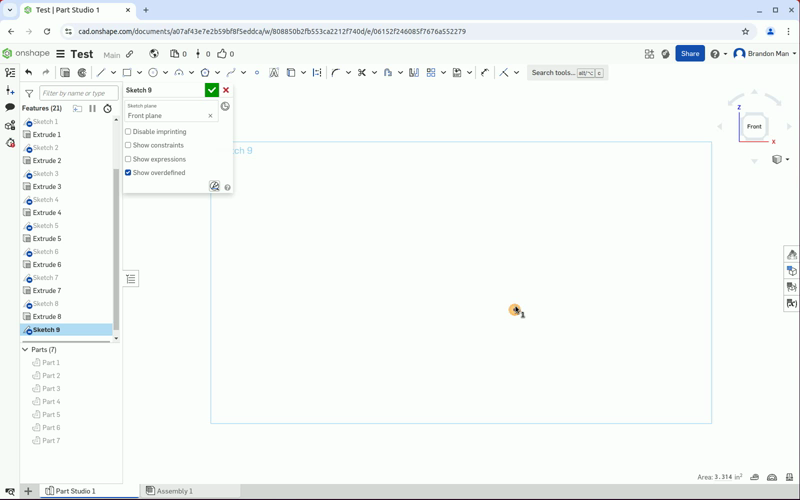
mouse_move(73, 352)
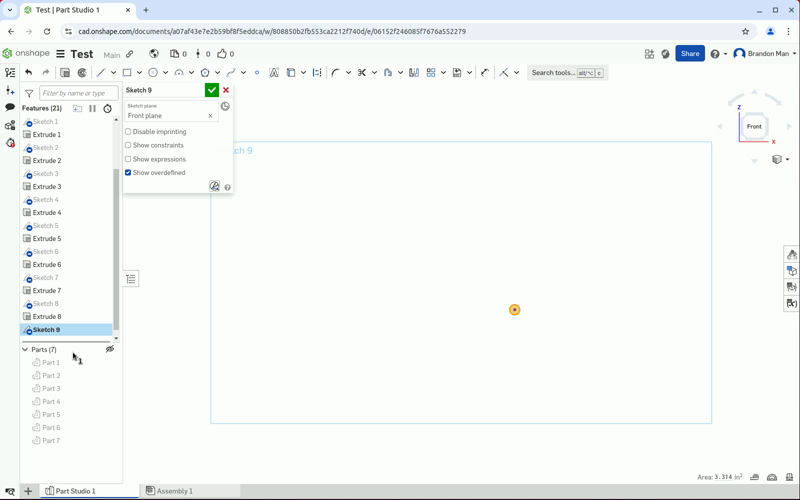
key(shift+y)
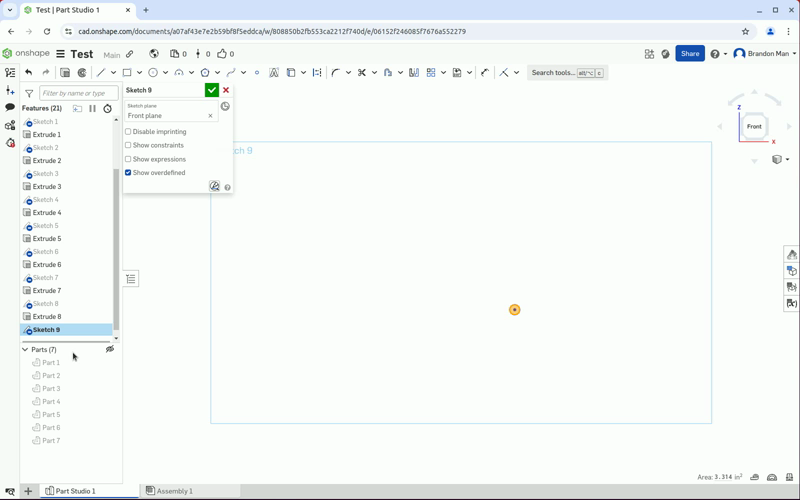
key(shift+e)
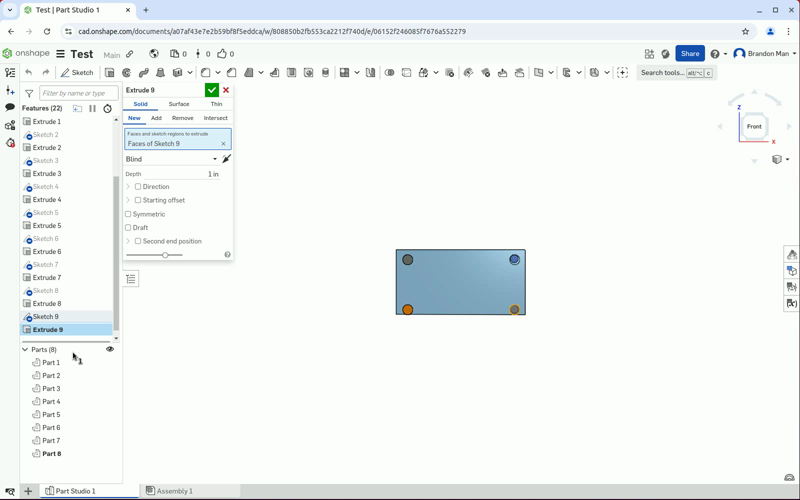
mouse_move(143, 106)
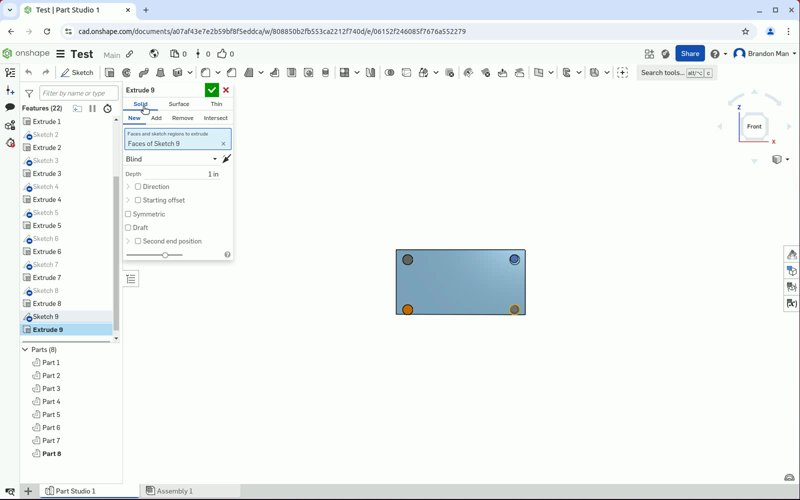
click(143, 106)
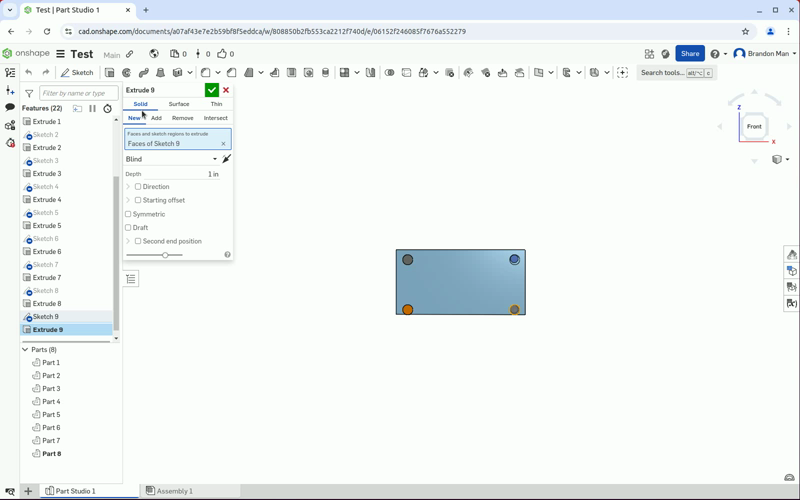
mouse_move(137, 120)
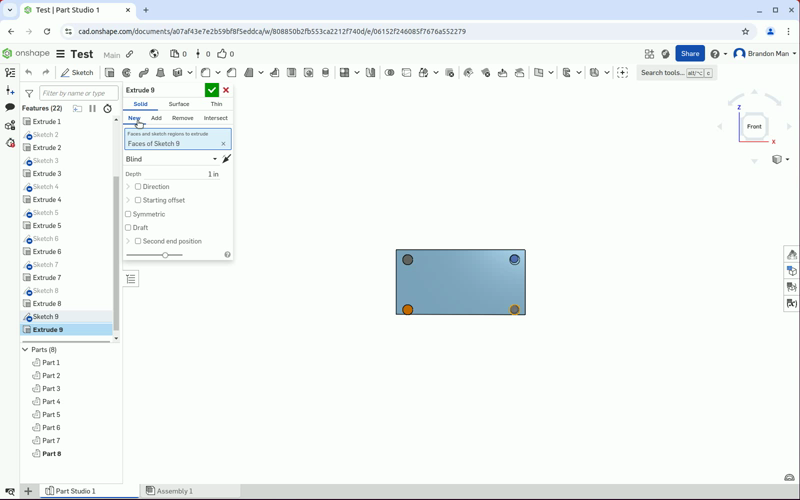
click(137, 120)
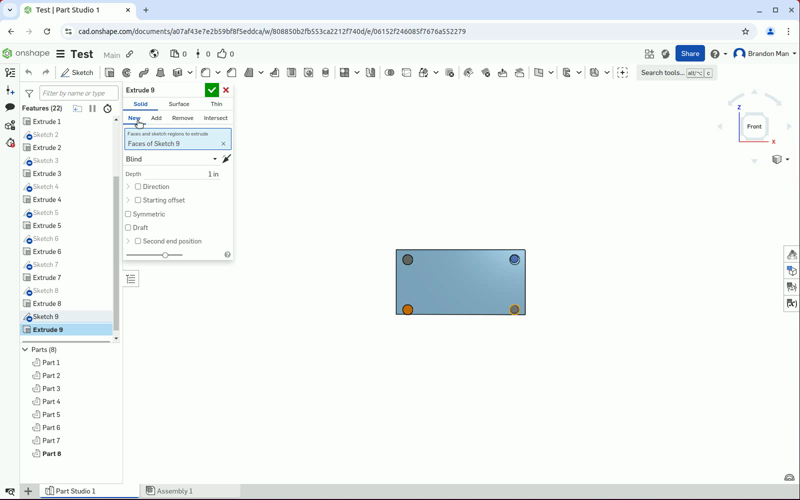
key(tab, 4)
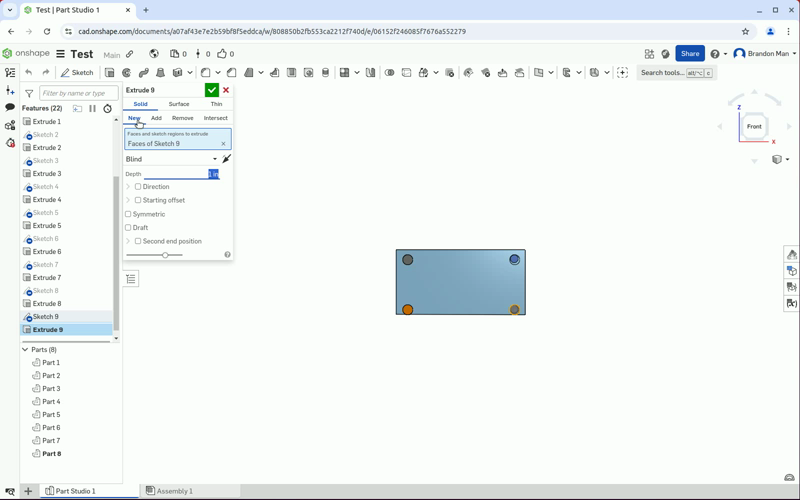
text(23.108)
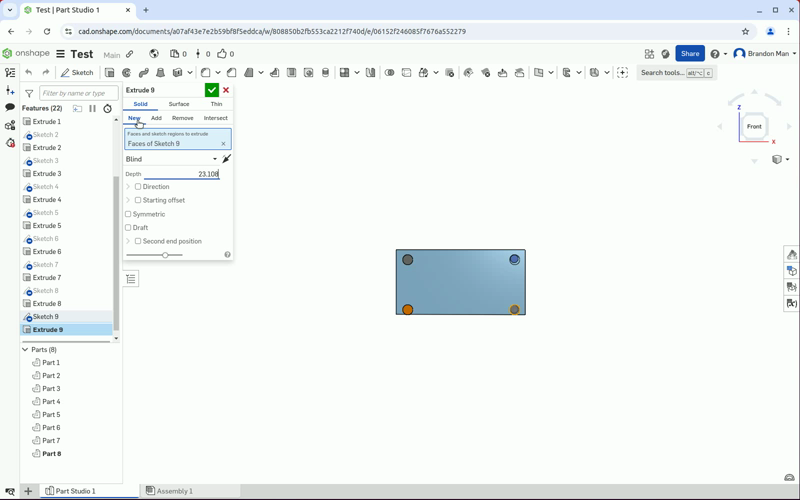
key(enter)
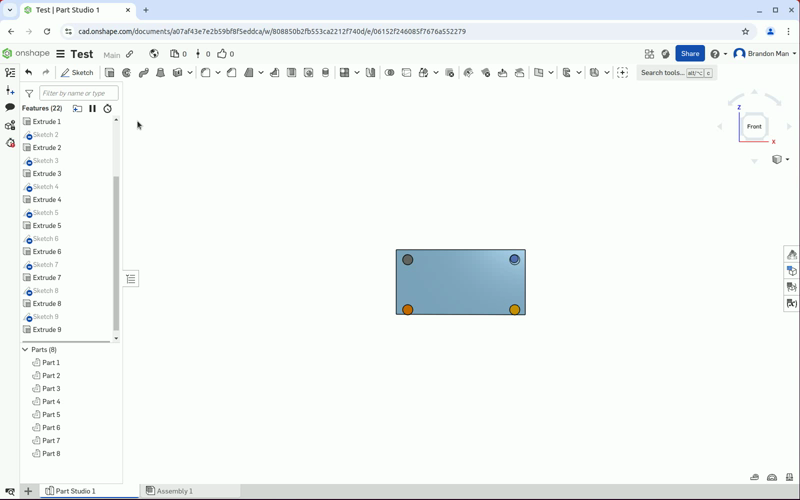
key(shift+h)
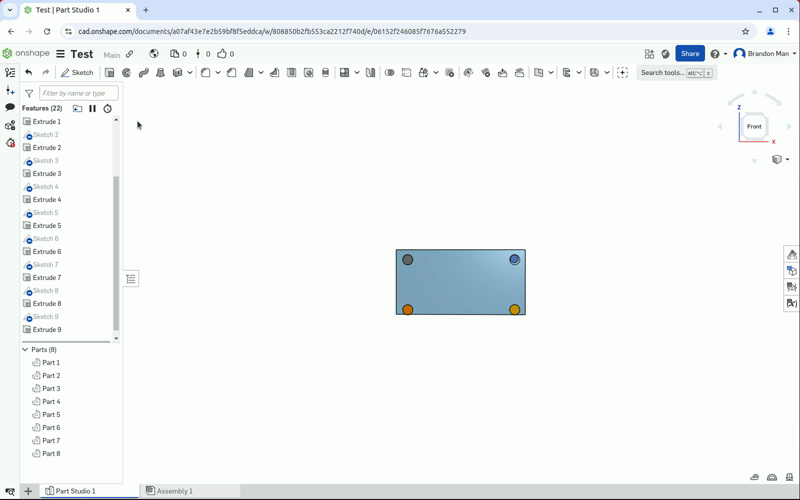
key(shift+h)
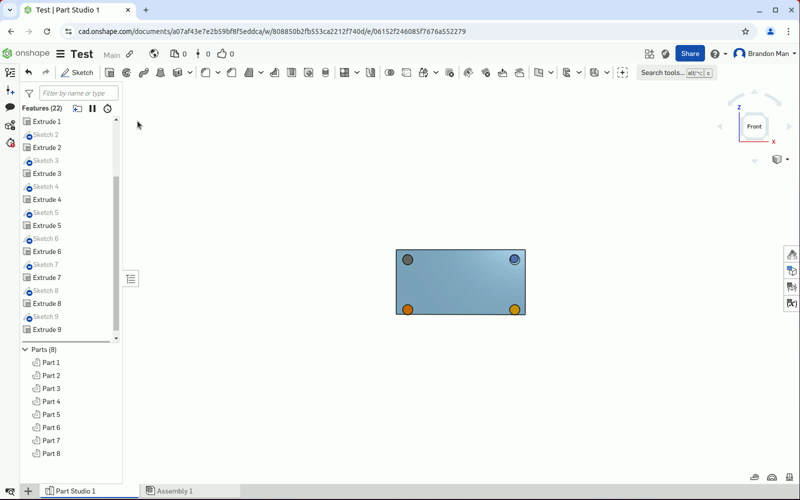
mouse_move(69, 111)
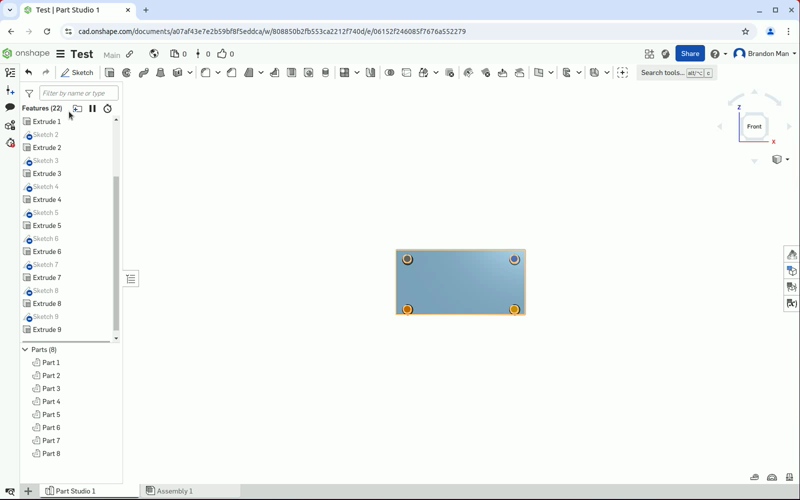
click(69, 111)
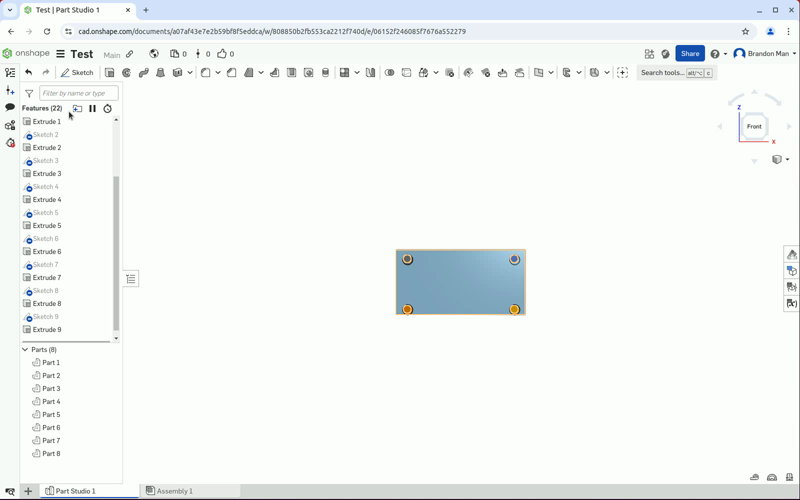
key(shift+s)
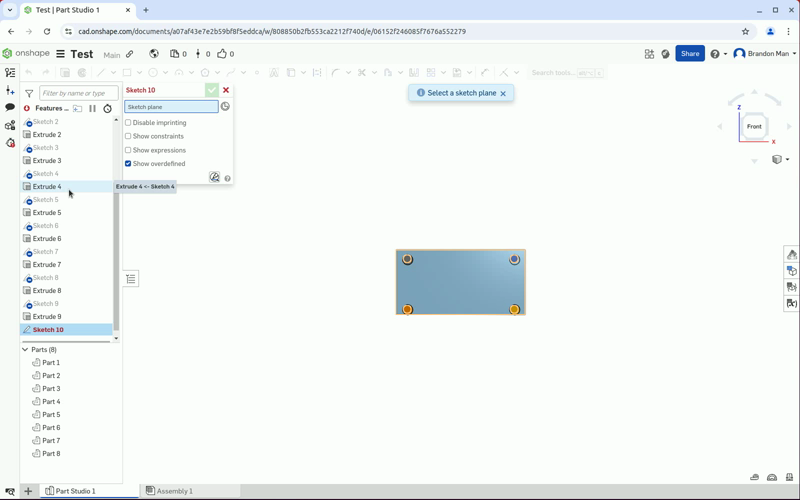
scroll(3)
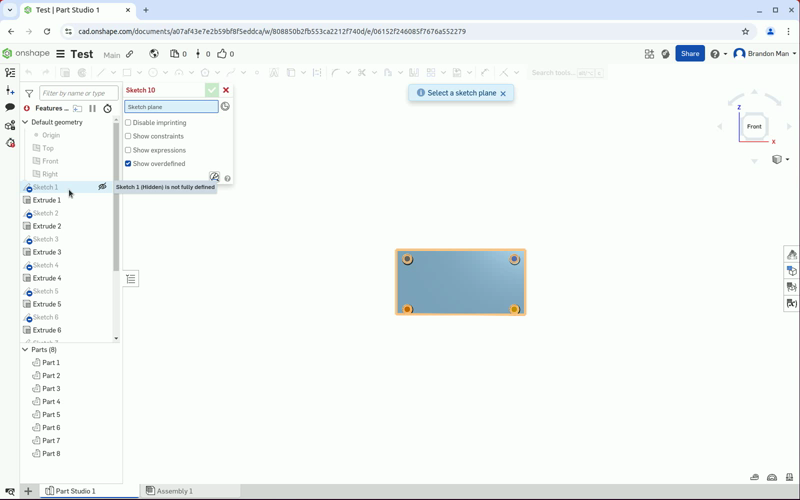
mouse_move(69, 163)
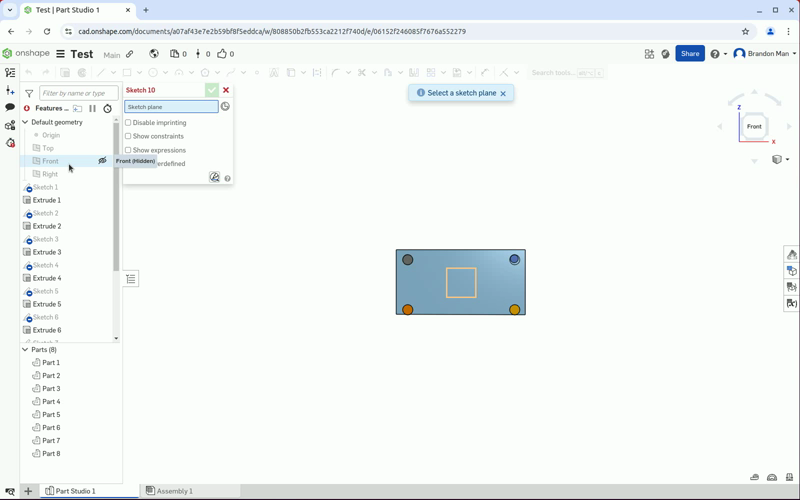
click(69, 163)
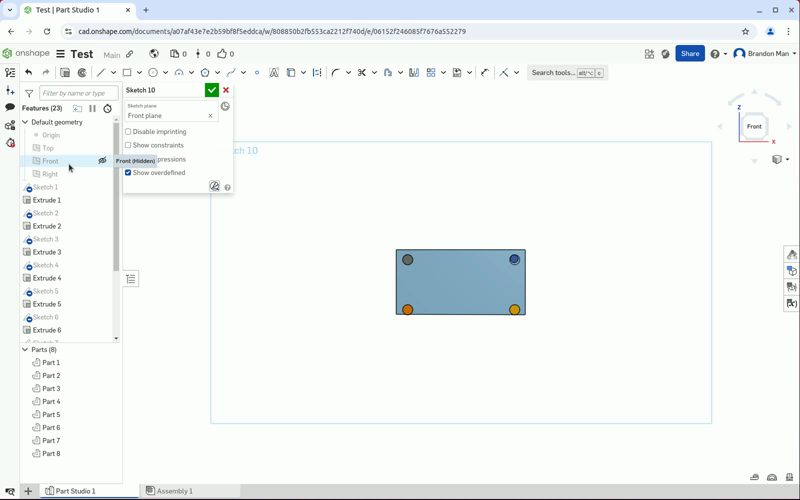
mouse_move(73, 352)
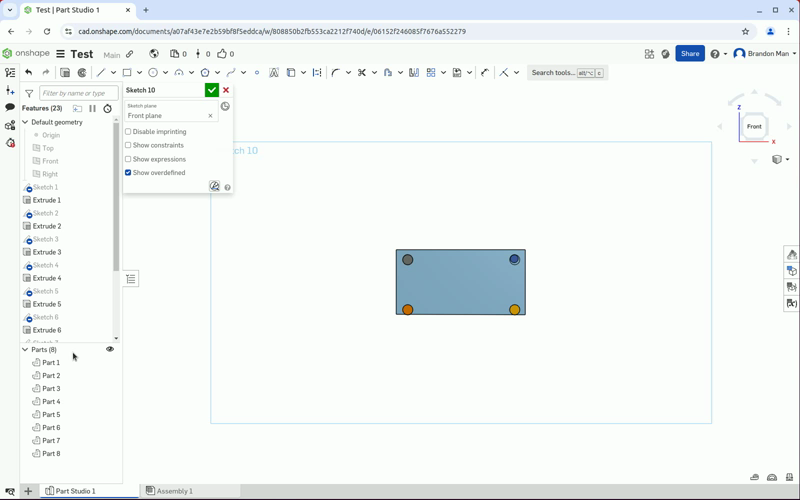
key(y)
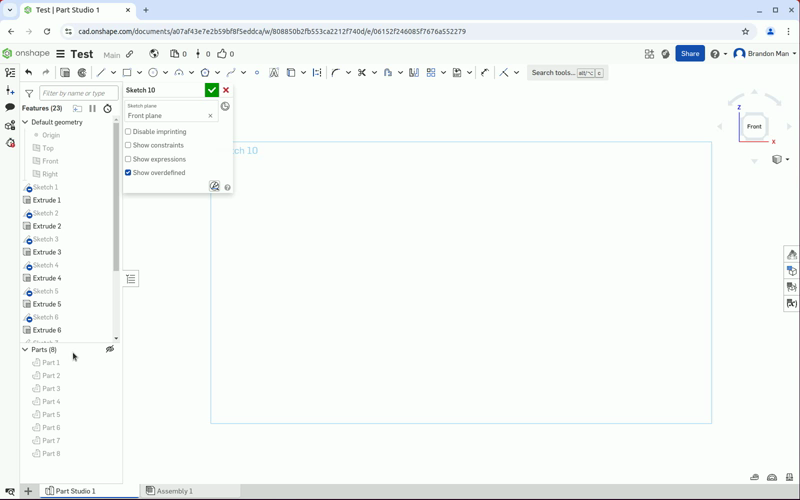
key(c)
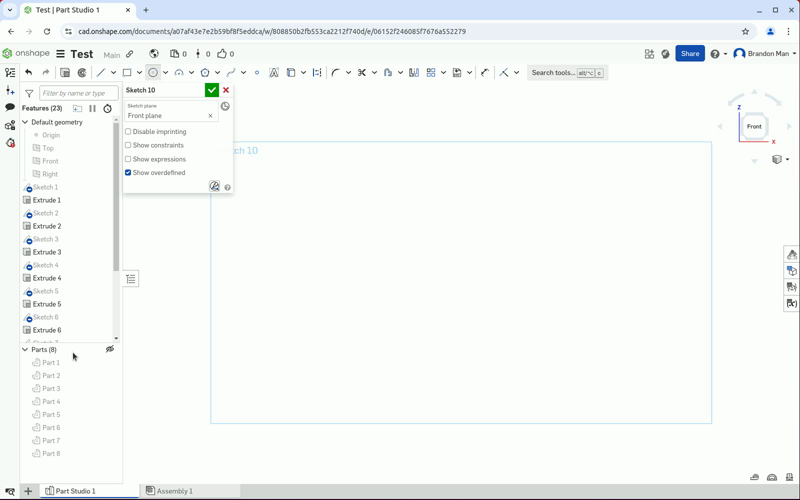
key_down(shift)
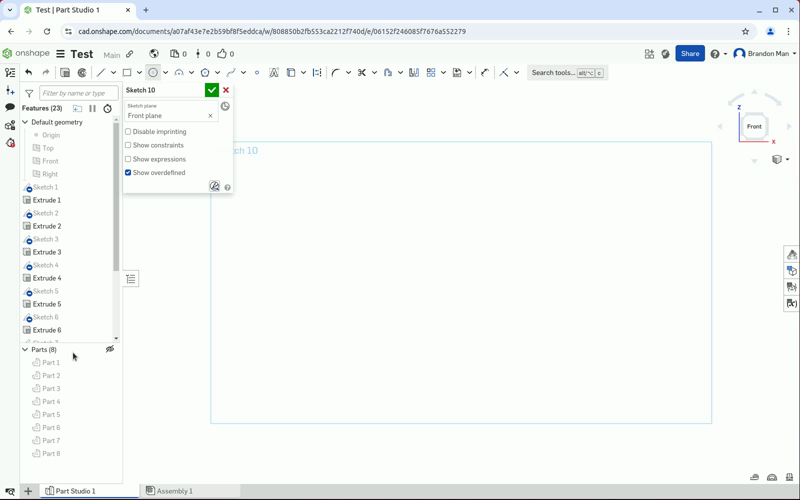
mouse_move(514, 259)
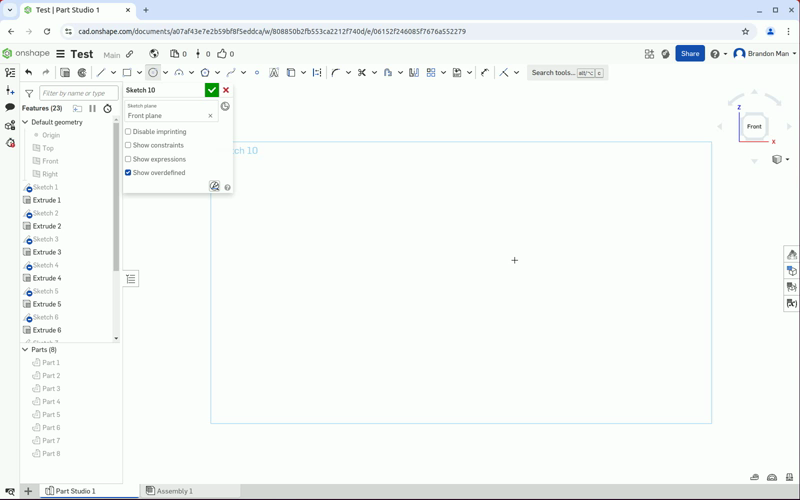
click(514, 259)
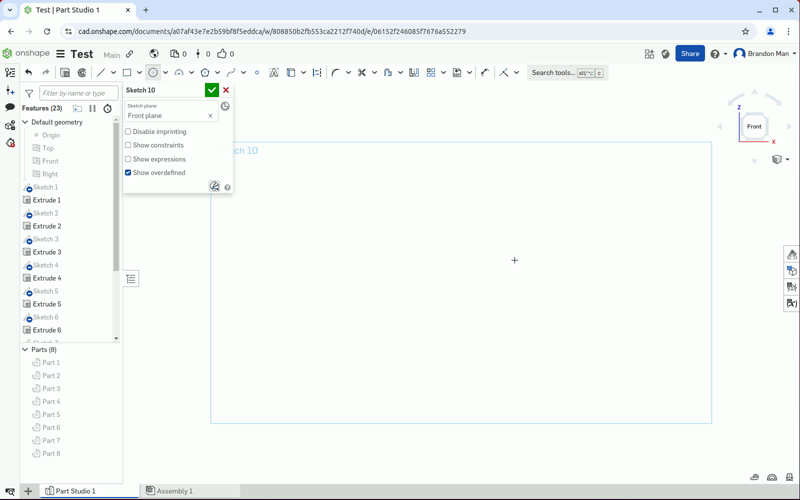
key_up(shift)
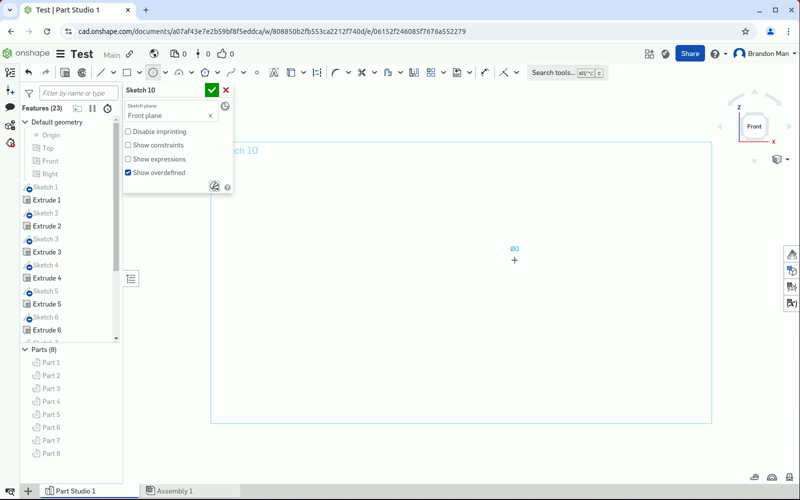
mouse_move(519, 259)
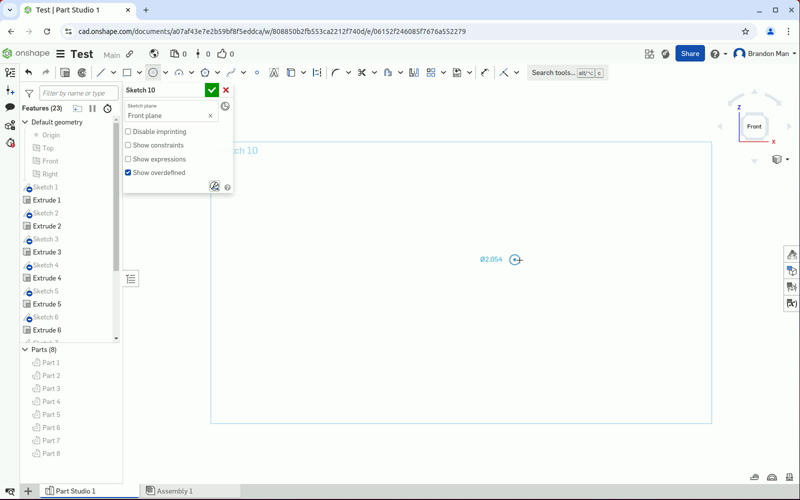
click(519, 259)
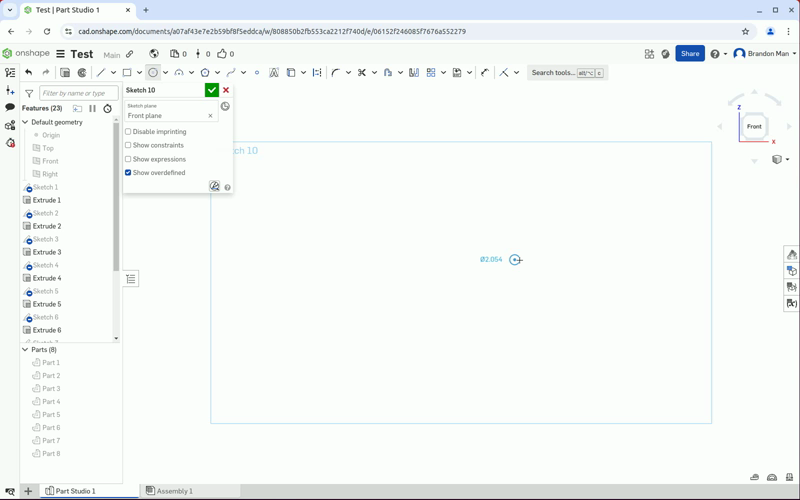
key(esc)
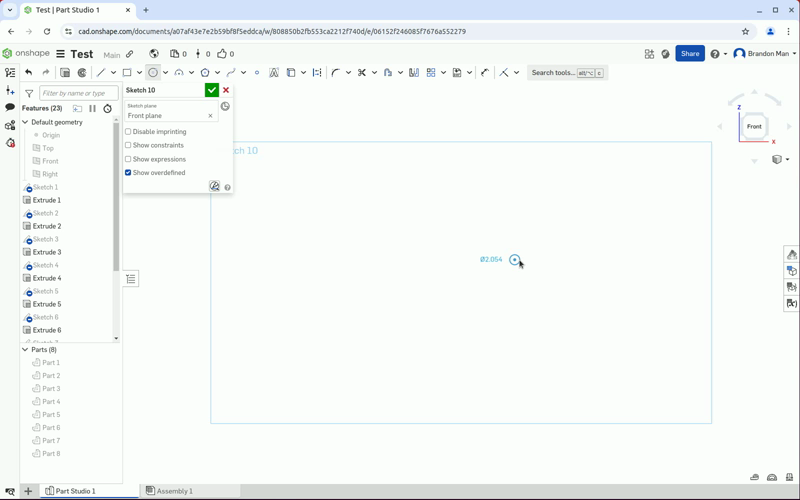
mouse_move(510, 259)
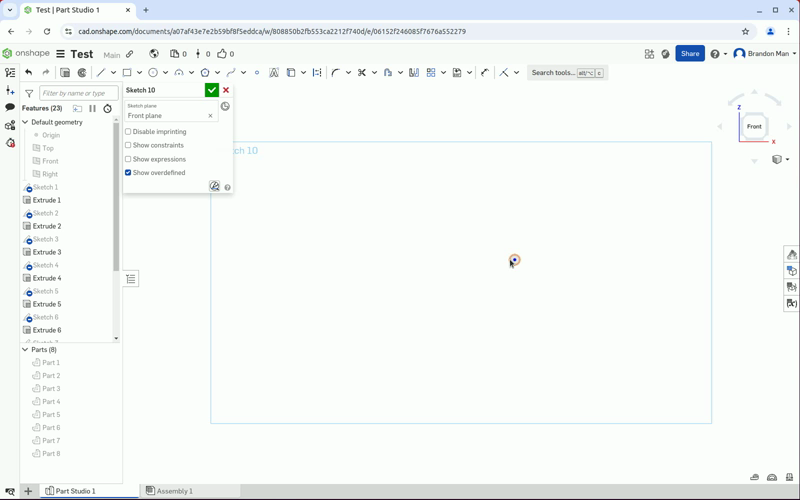
scroll(6)
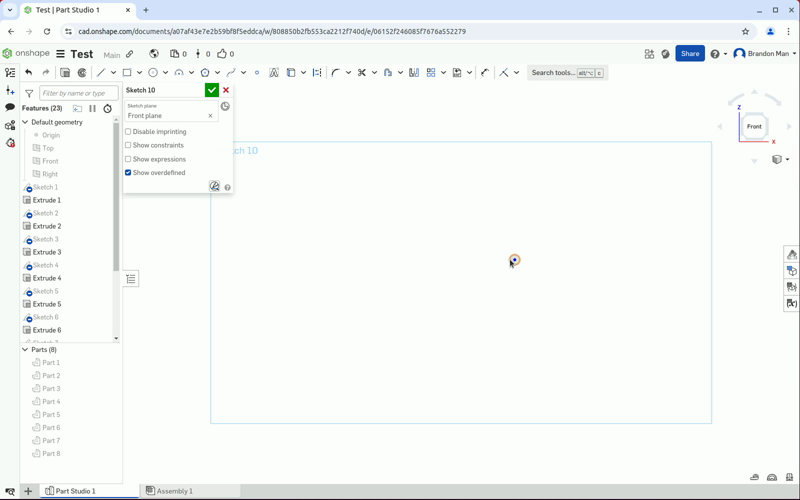
scroll(6)
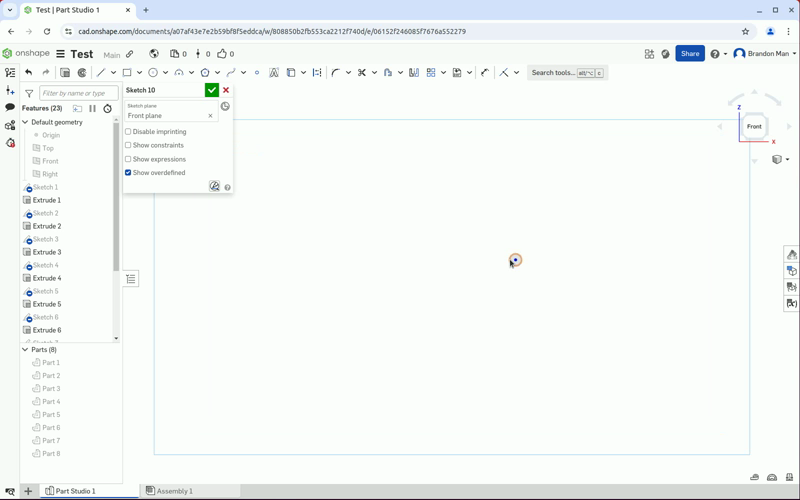
scroll(6)
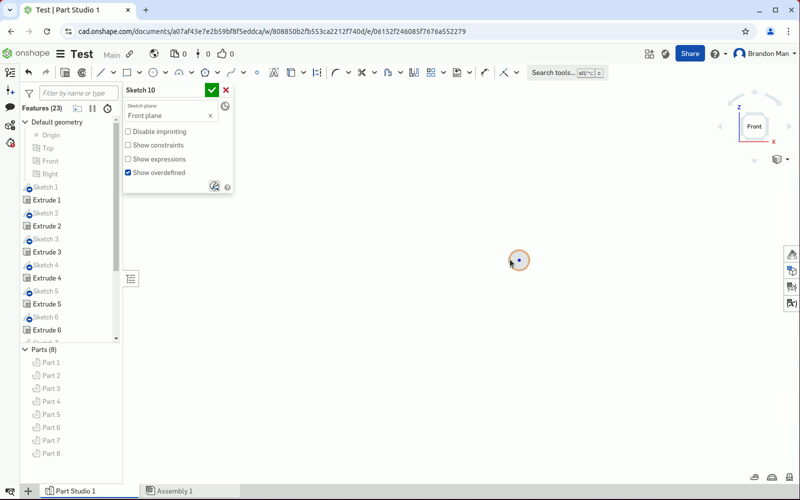
scroll(6)
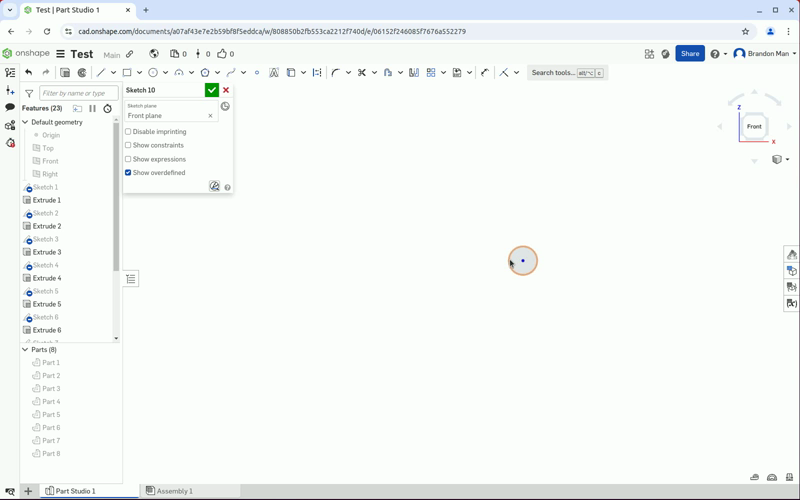
scroll(6)
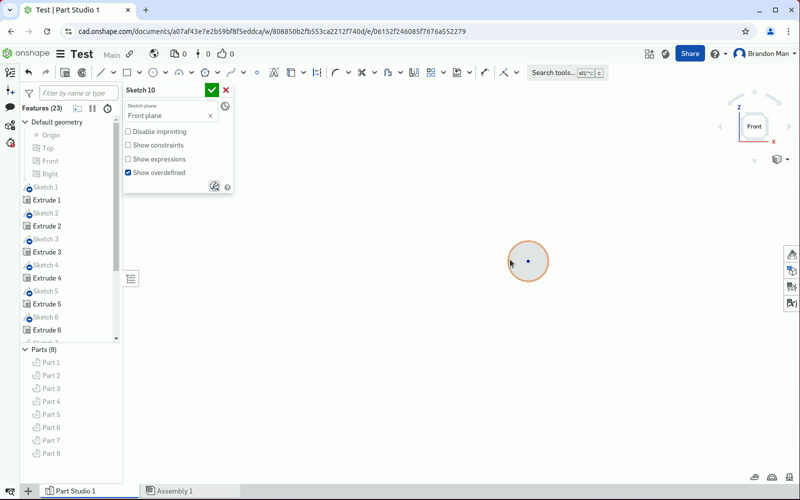
scroll(6)
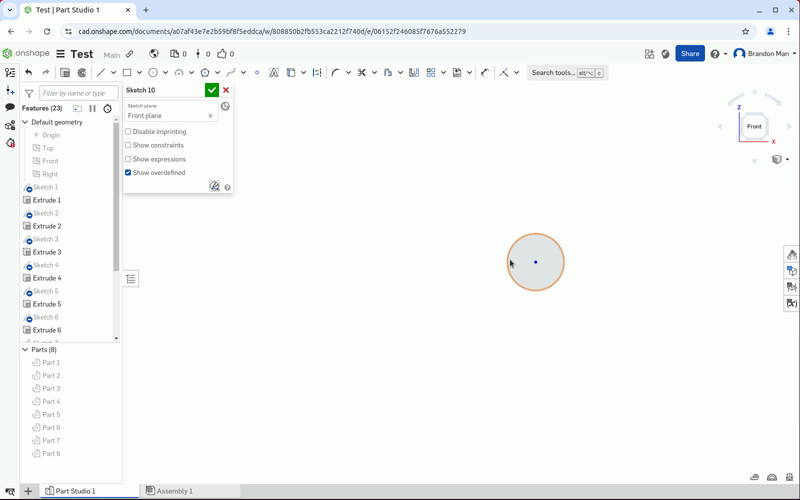
scroll(6)
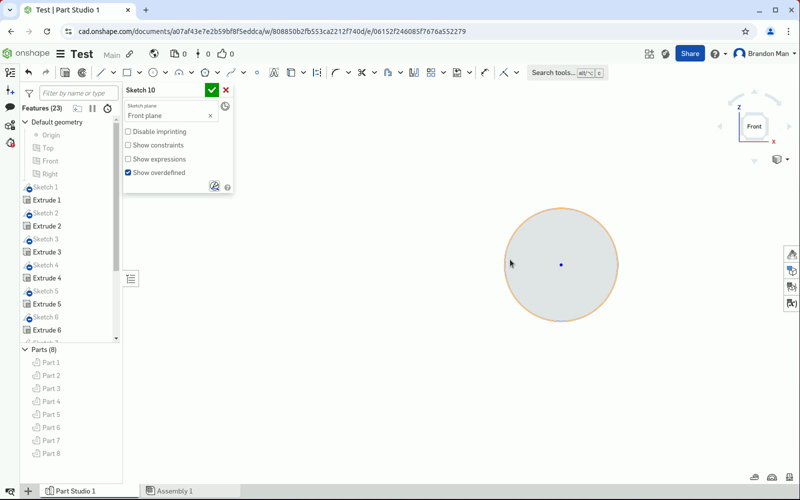
click(510, 259)
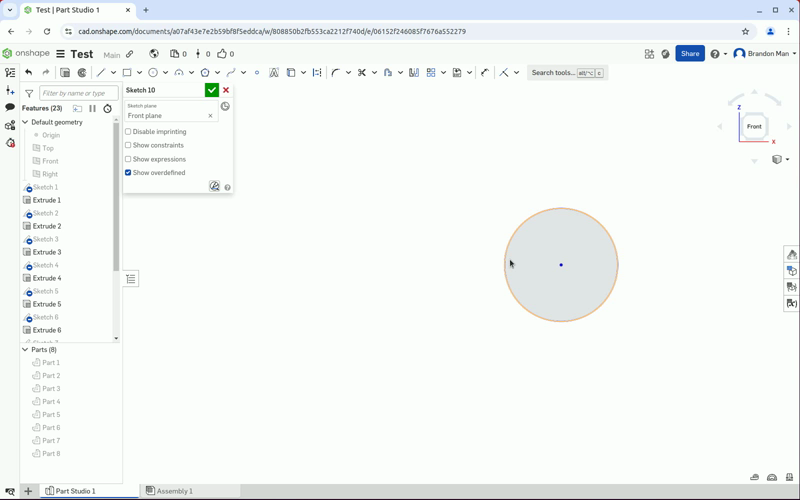
scroll(-6)
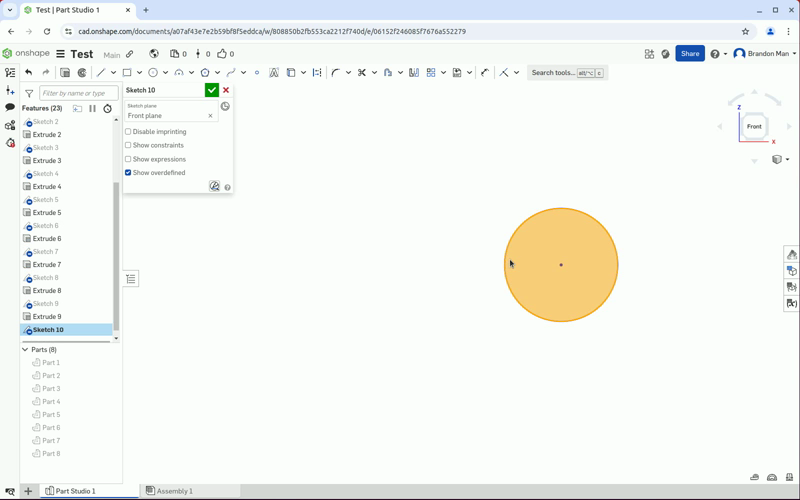
scroll(-6)
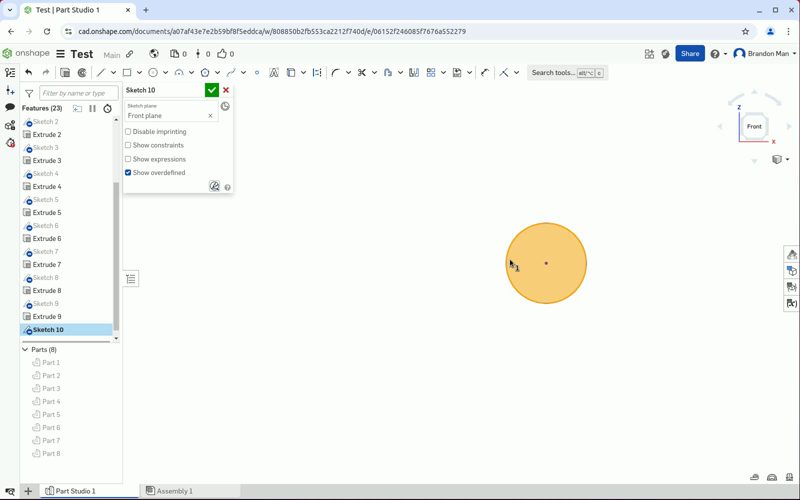
scroll(-6)
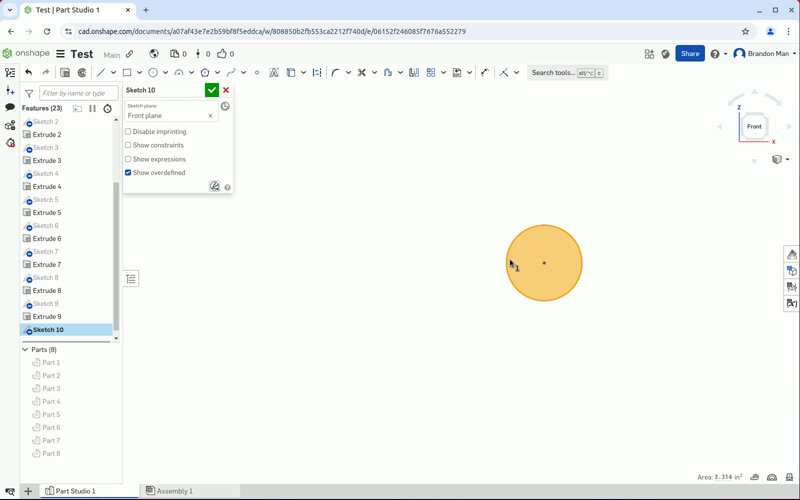
scroll(-6)
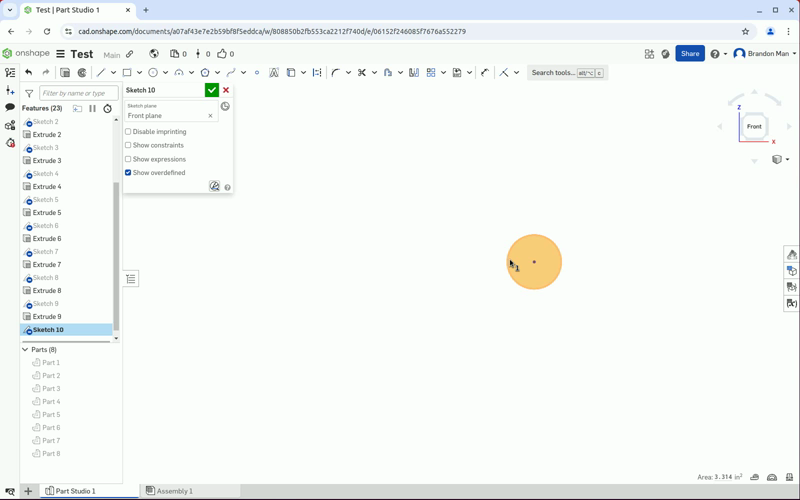
scroll(-6)
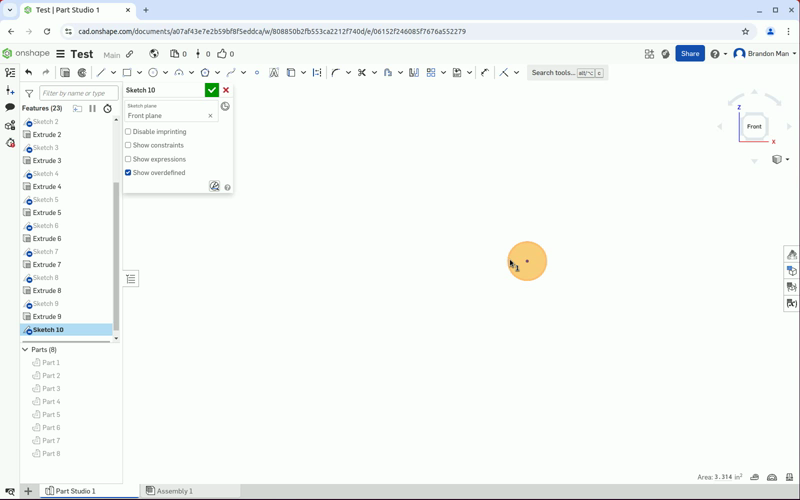
scroll(-6)
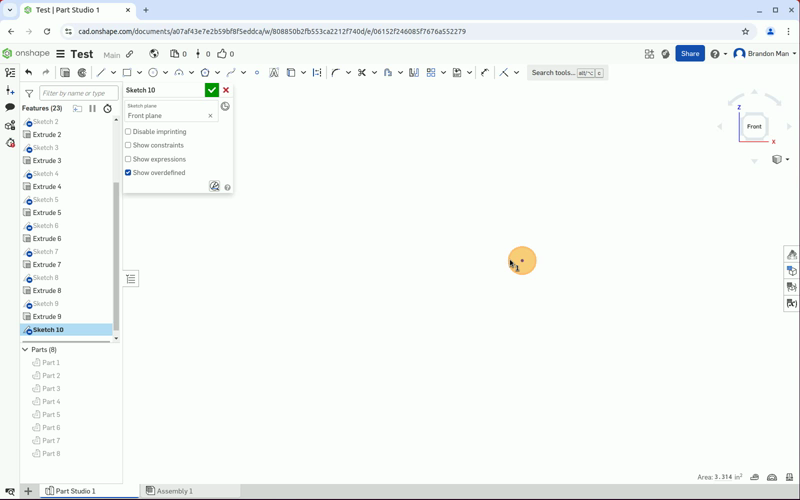
scroll(-6)
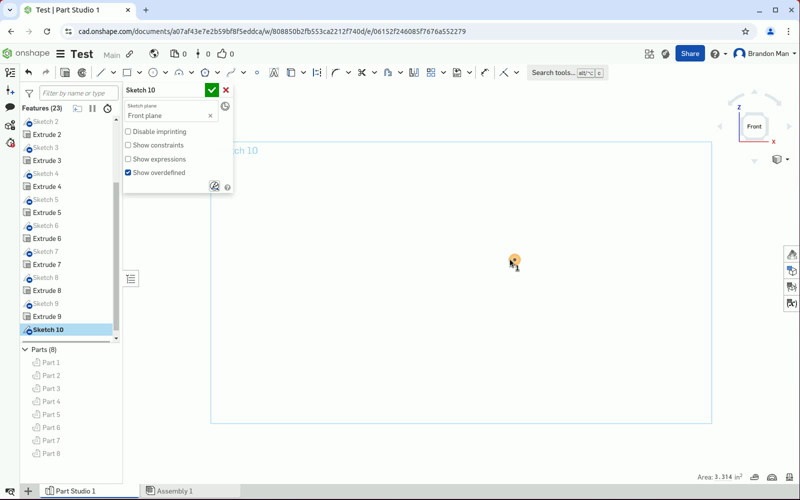
mouse_move(73, 352)
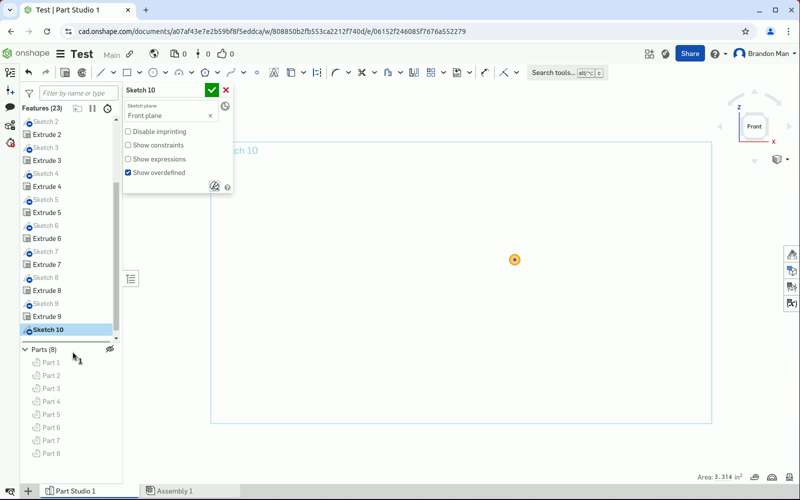
key(shift+y)
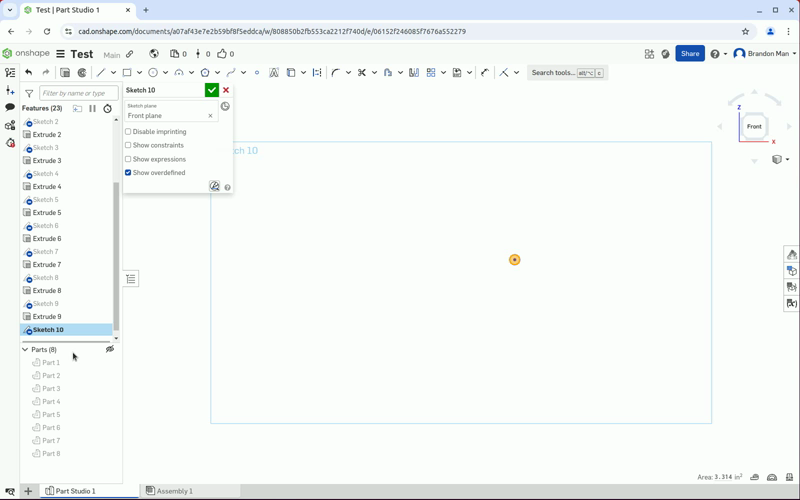
key(shift+e)
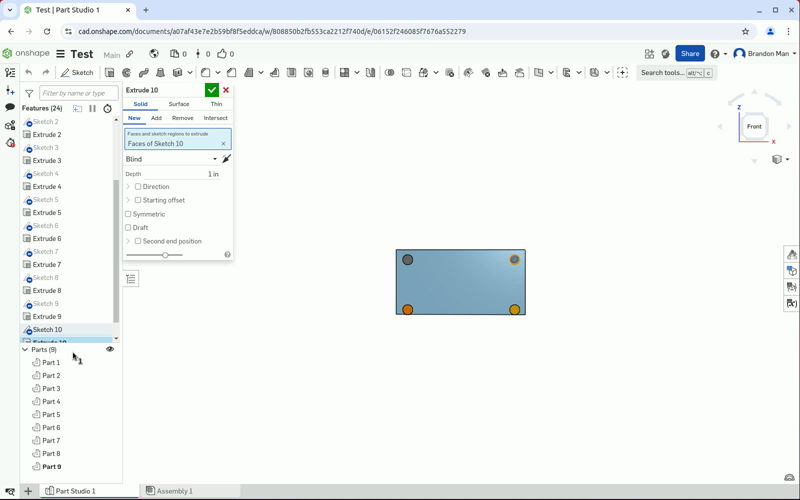
mouse_move(143, 106)
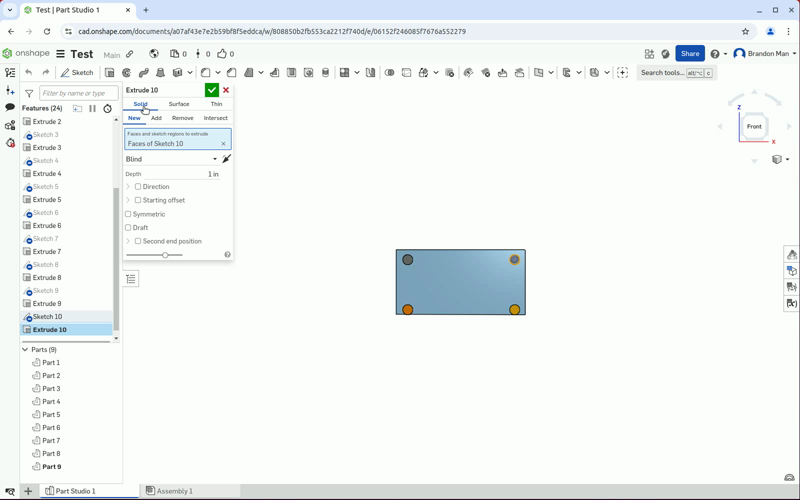
click(143, 106)
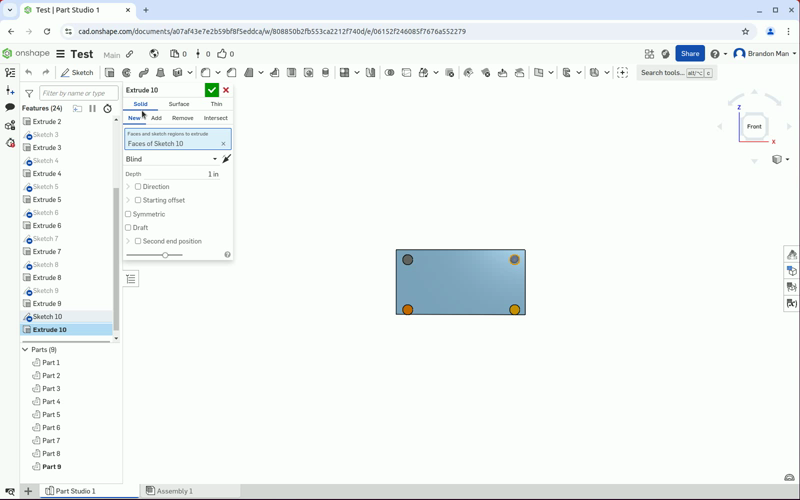
mouse_move(137, 120)
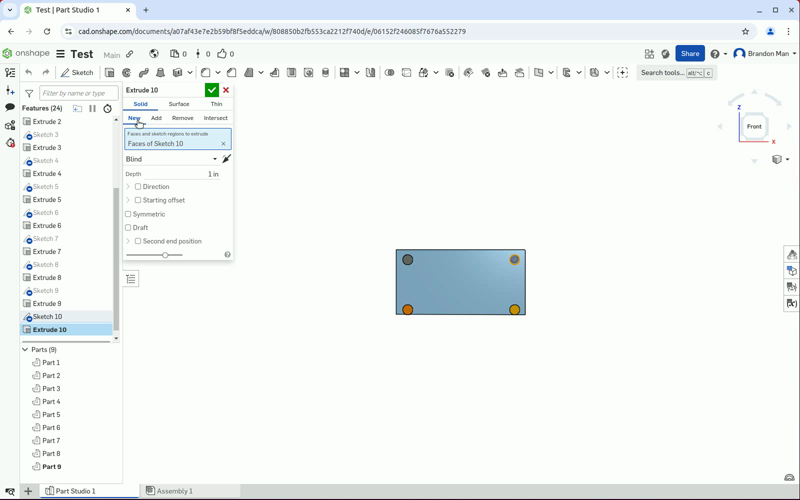
click(137, 120)
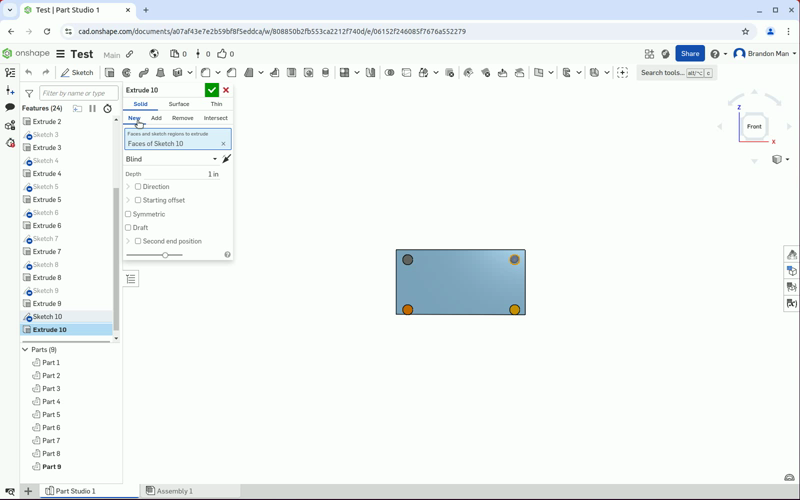
key(tab, 4)
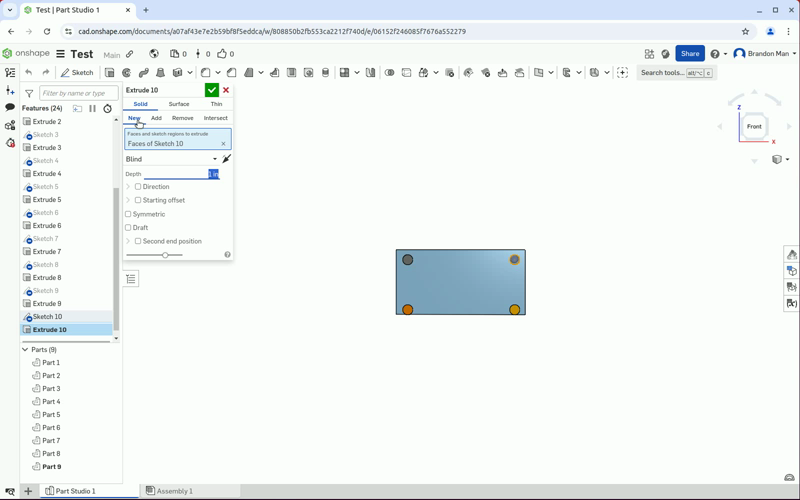
text(23.108)
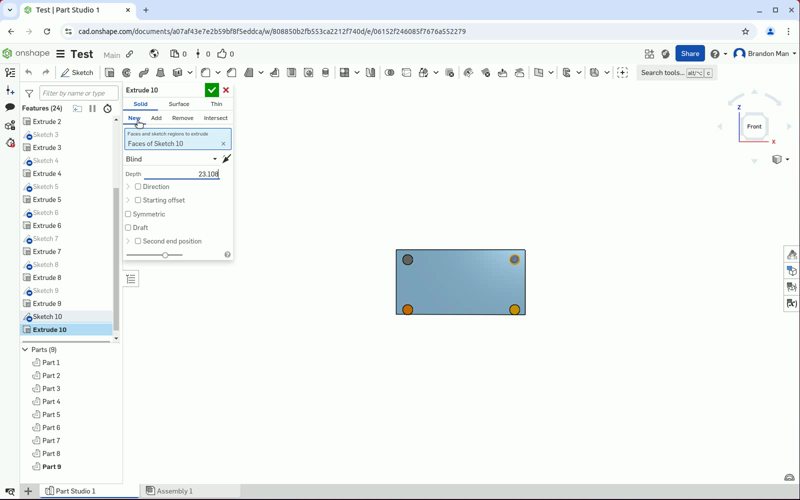
key(enter)
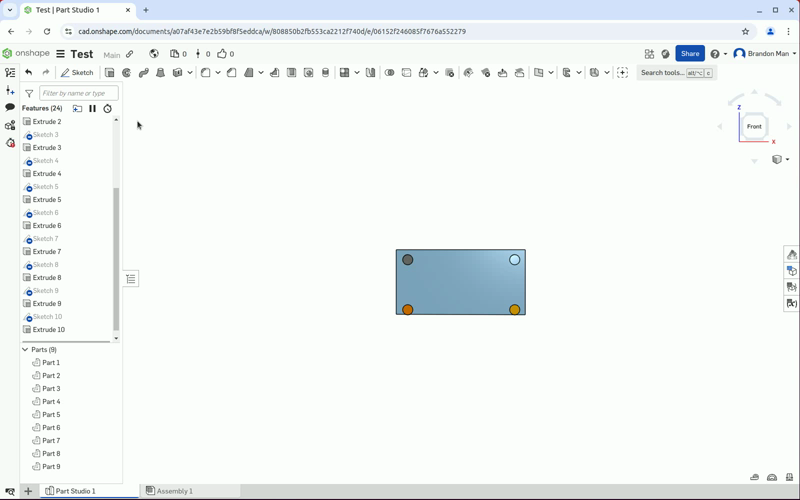
key(shift+h)
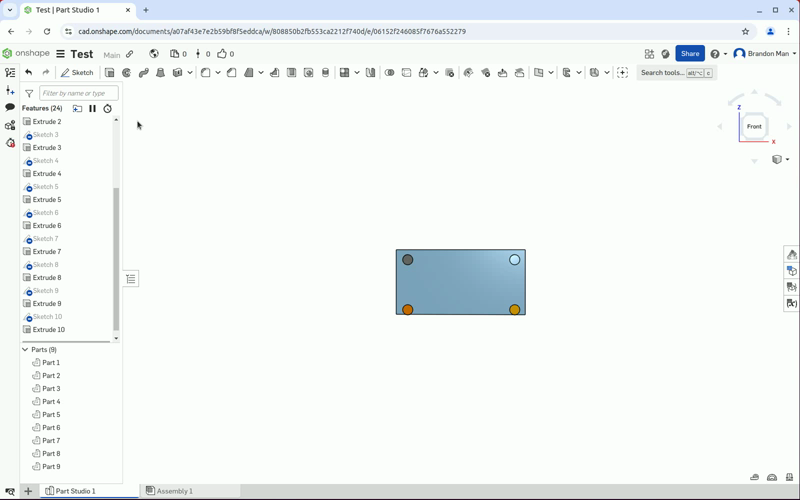
key(shift+h)
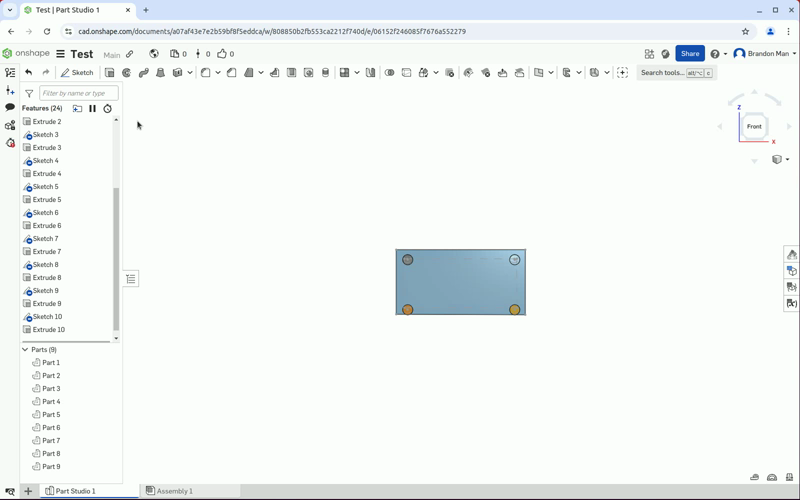
key(shift+7)
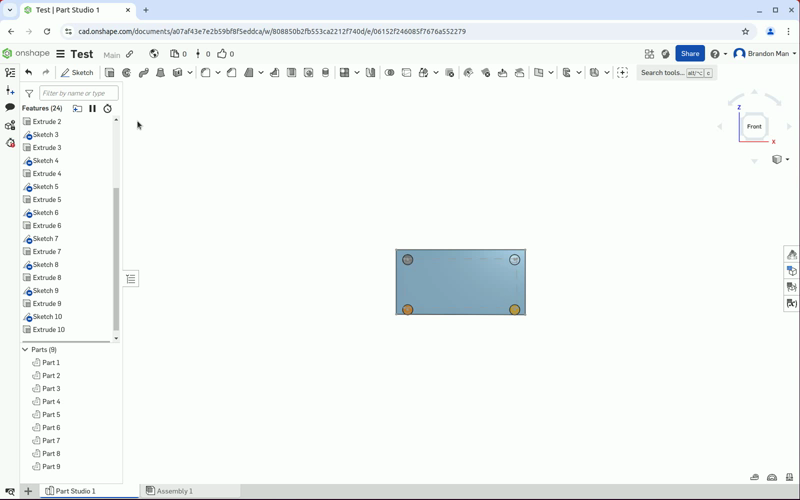
key(left, 2)
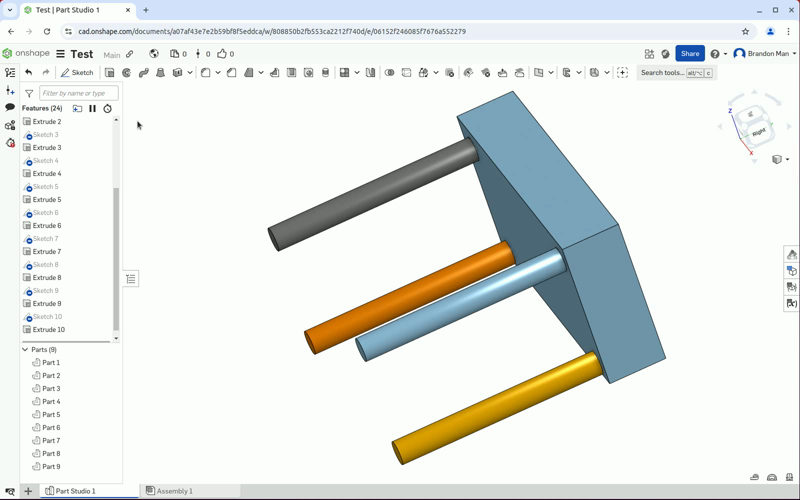
key(down, 2)
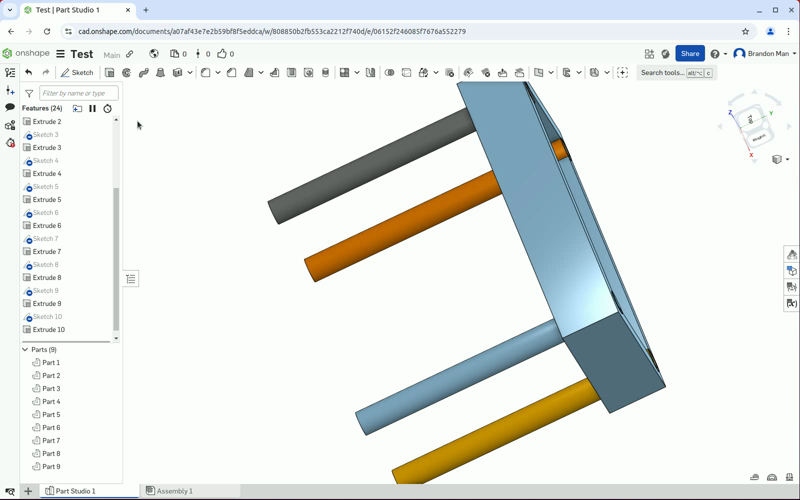
key(up, 2)
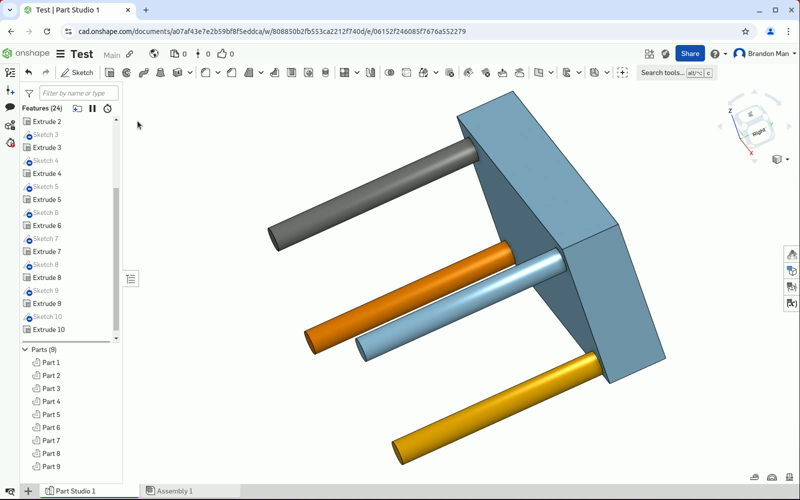
key(right, 2)
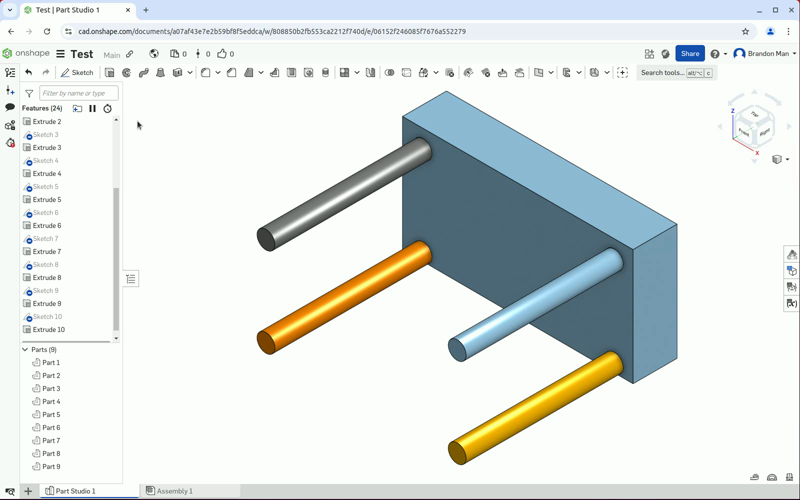
mouse_move(69, 85)
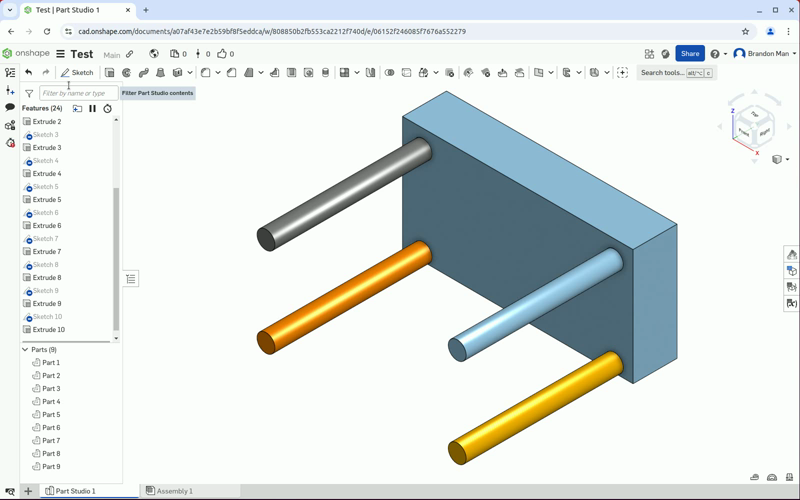
click(69, 85)